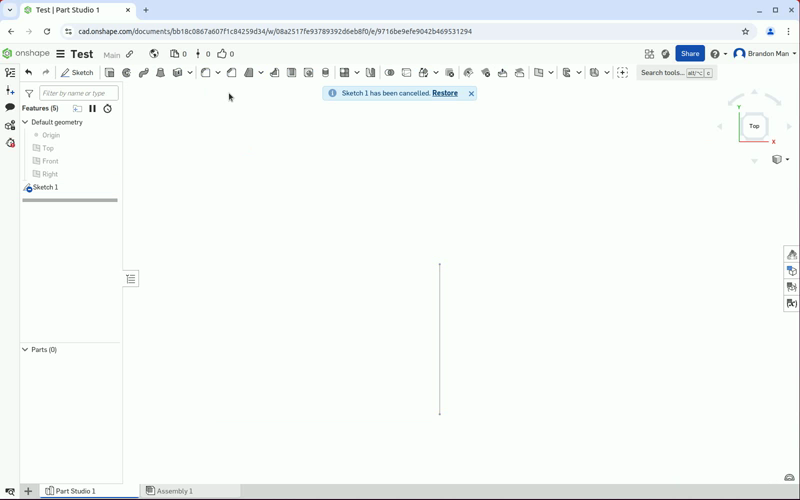
key(shift+h)
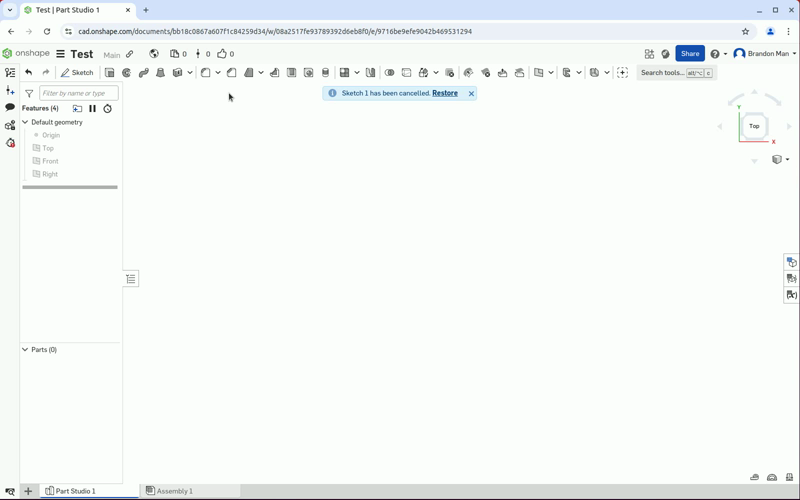
mouse_move(73, 352)
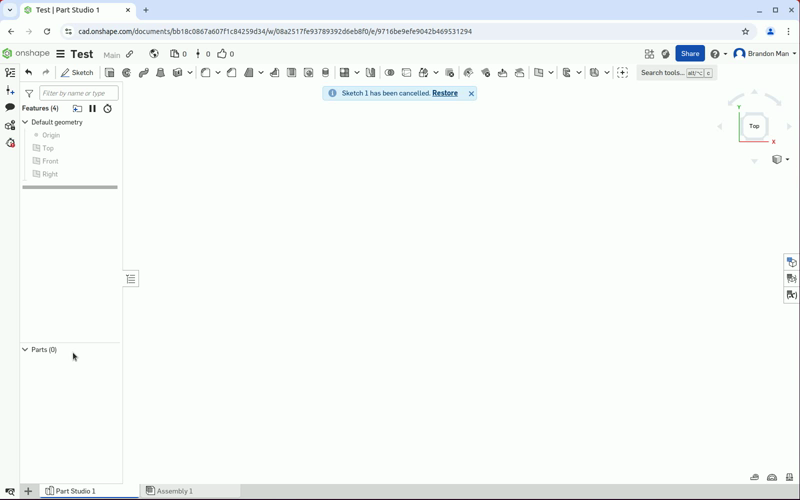
key(y)
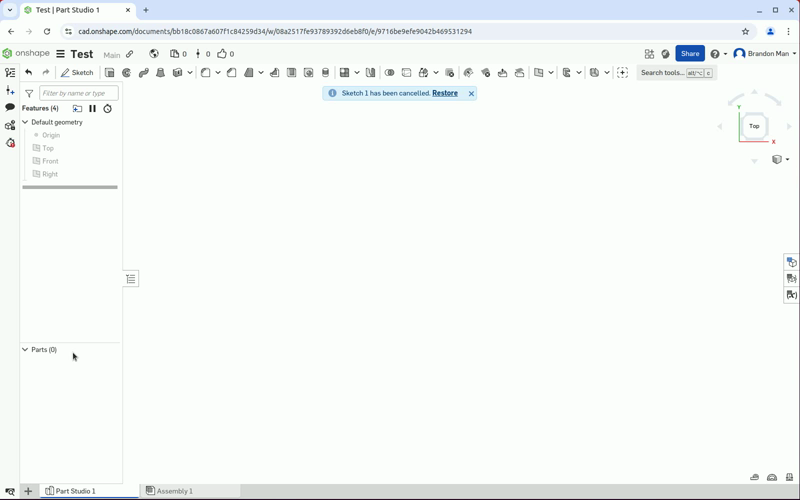
key(shift+p)
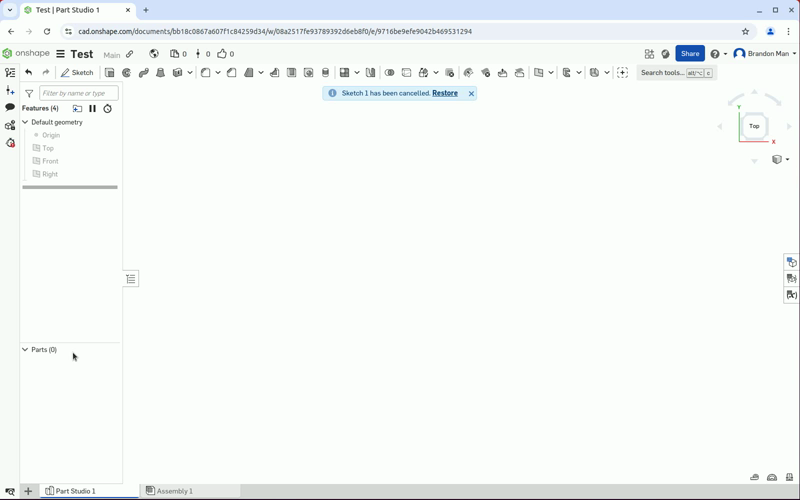
key(space)
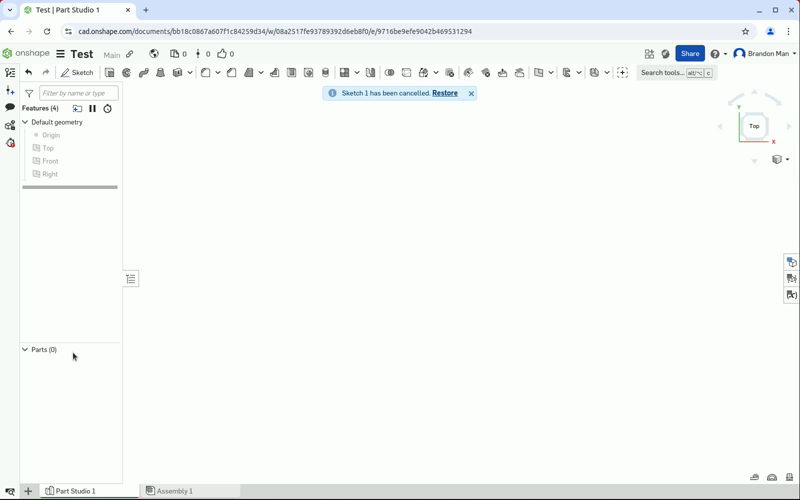
key_down(shift)
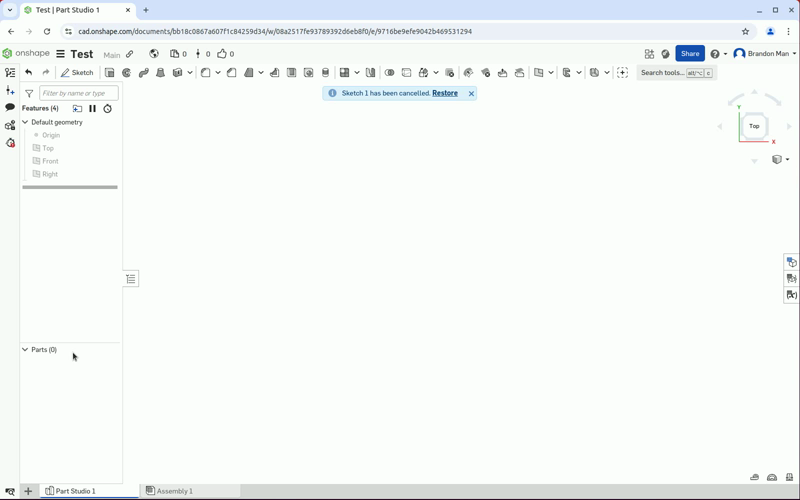
key(up)
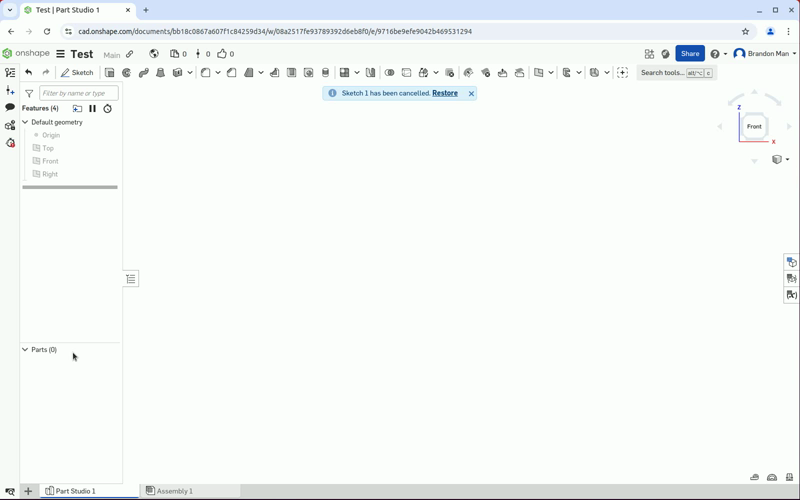
key_up(shift)
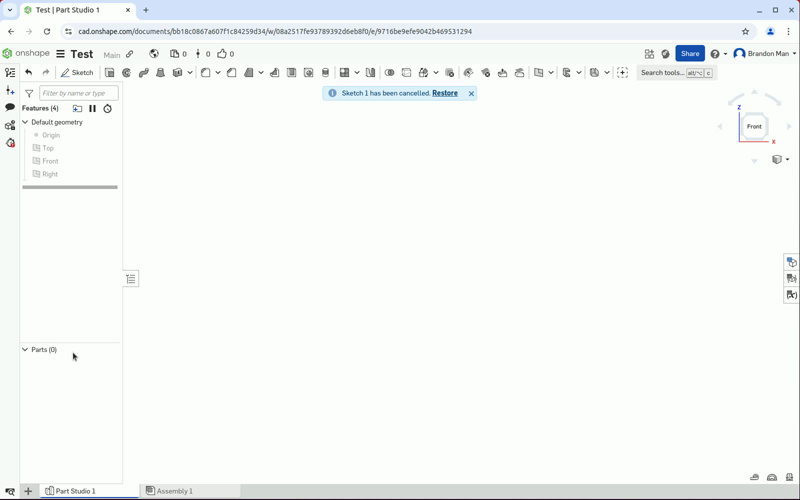
mouse_move(73, 352)
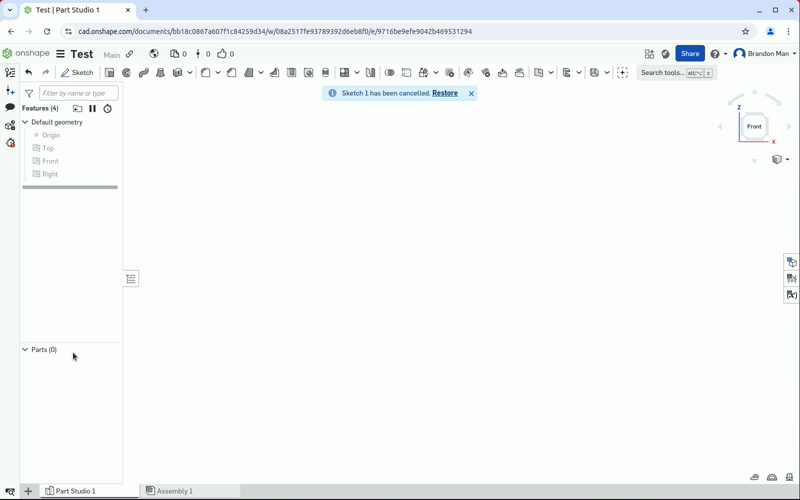
key(shift+y)
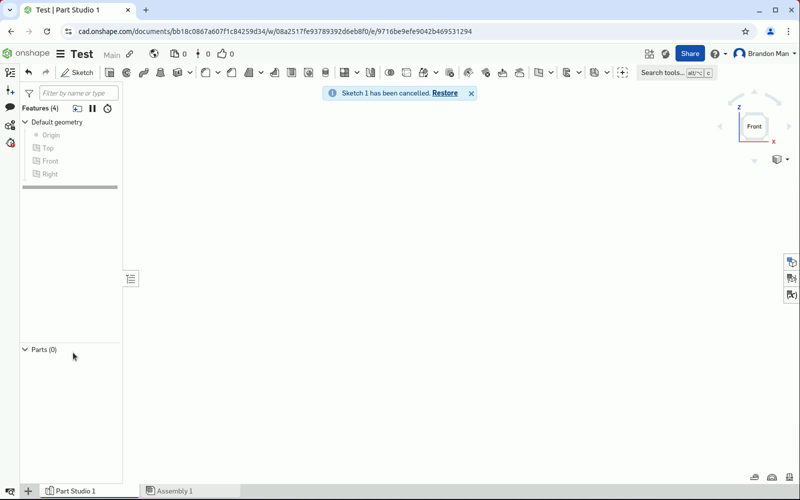
key(shift+s)
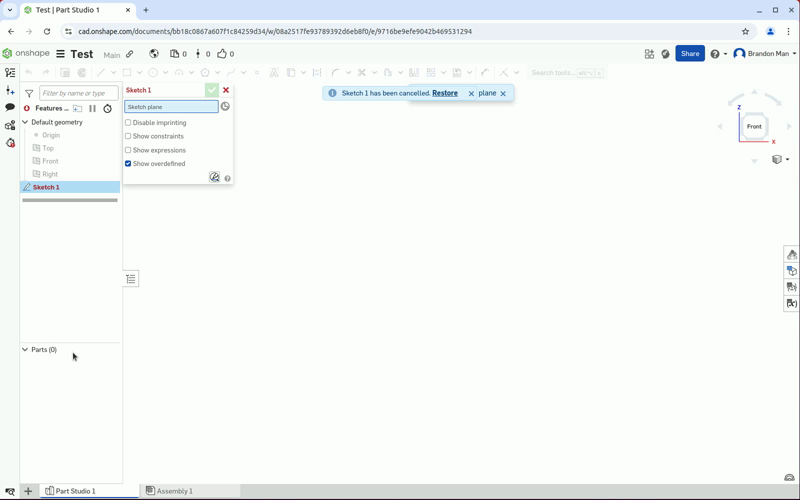
mouse_move(73, 163)
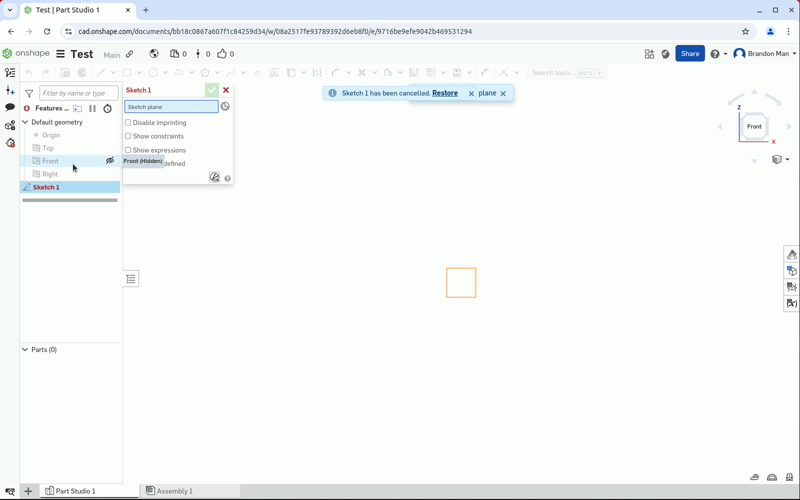
click(73, 163)
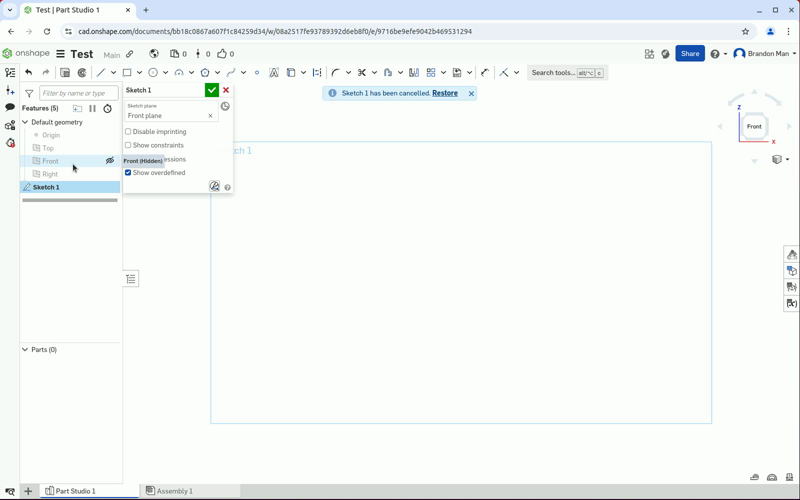
mouse_move(73, 352)
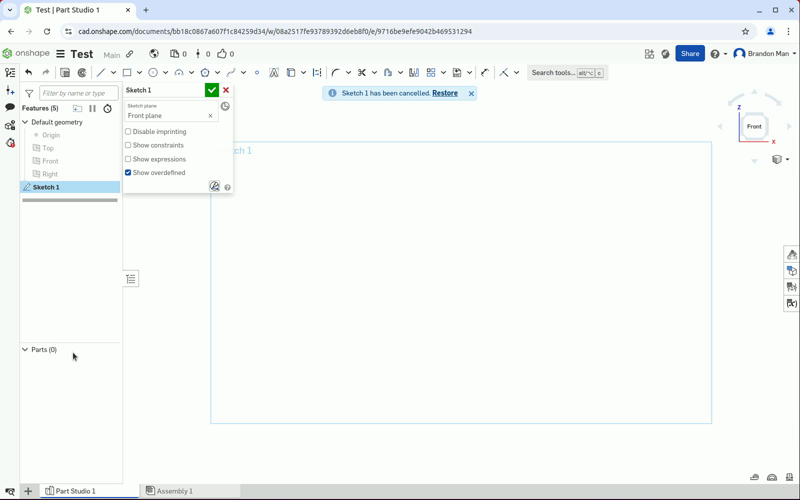
key(y)
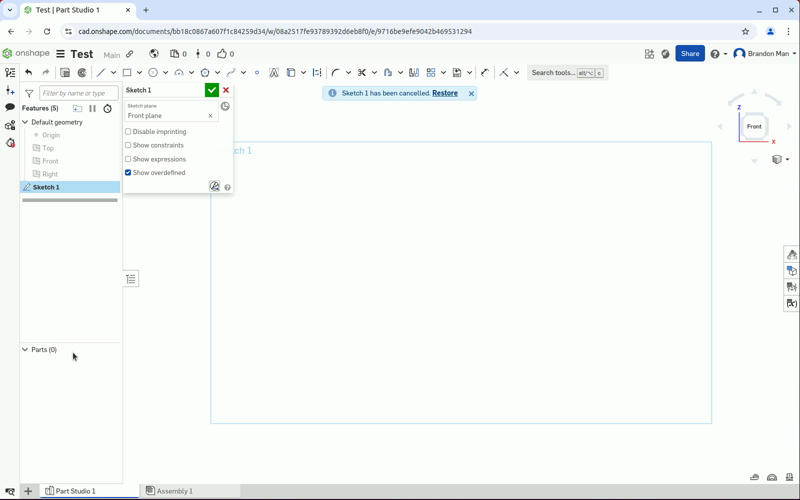
key(l)
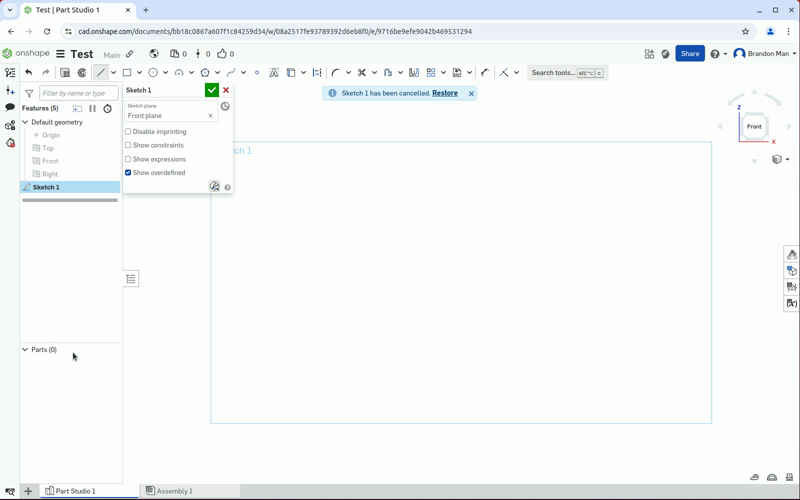
key_down(shift)
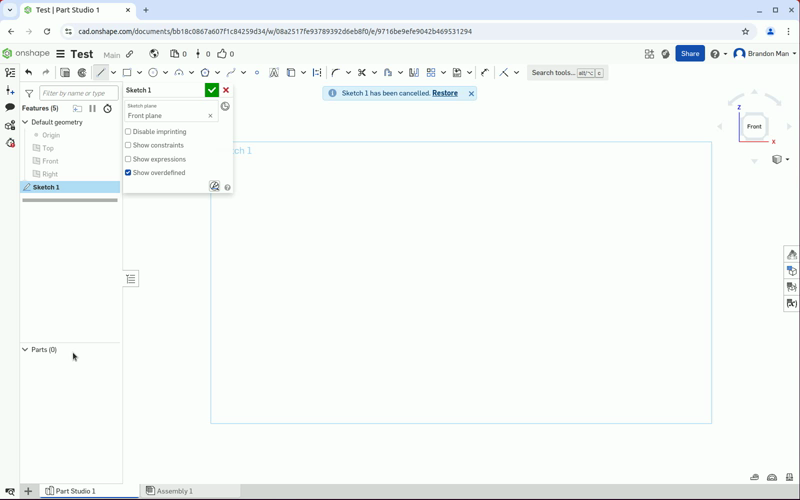
mouse_move(364, 318)
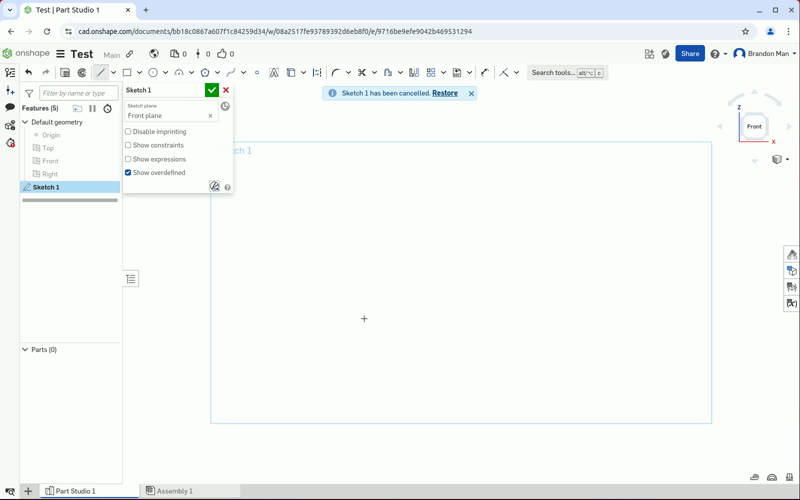
click(364, 318)
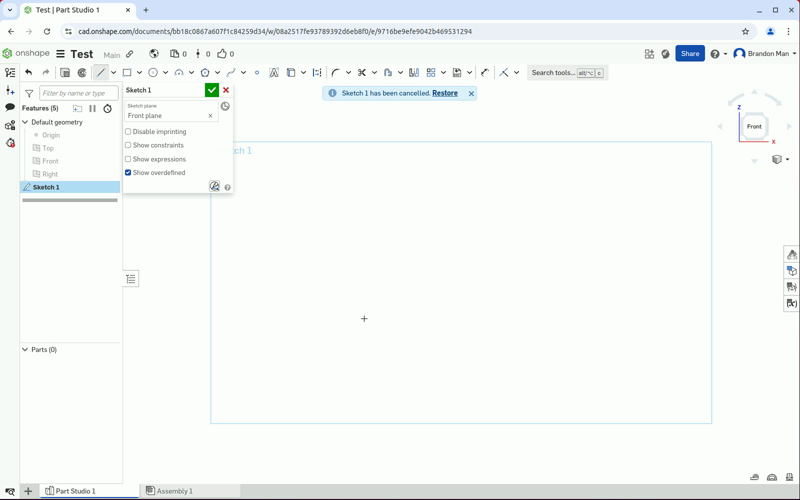
key_up(shift)
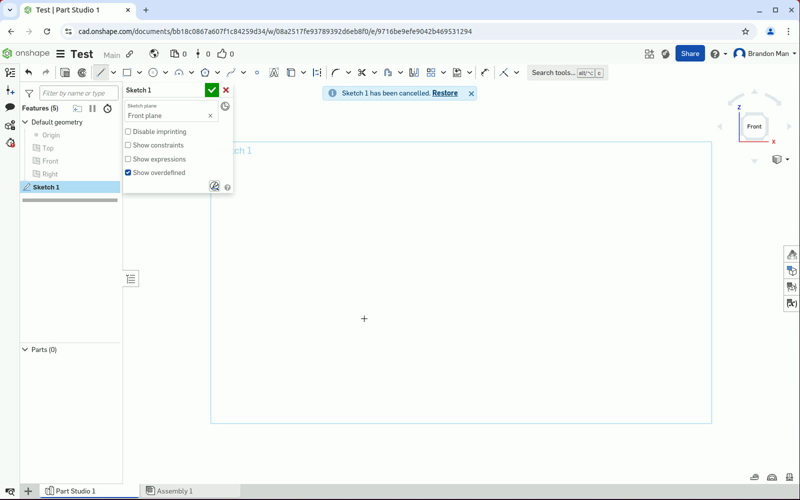
key_down(shift)
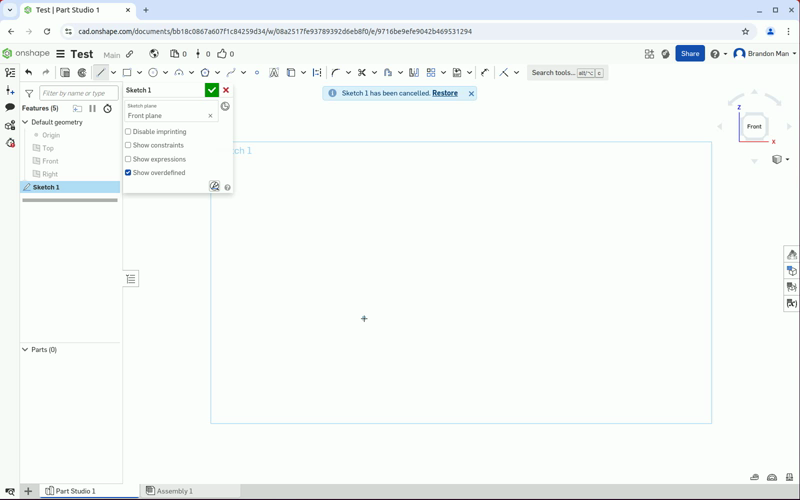
mouse_move(446, 170)
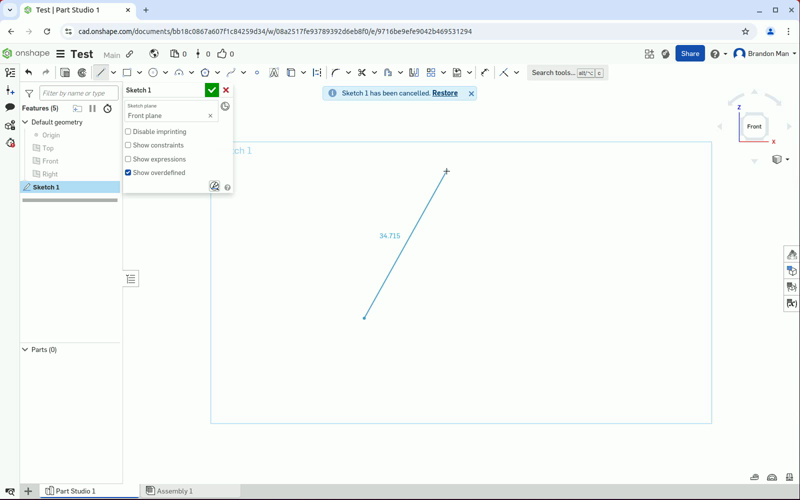
click(446, 170)
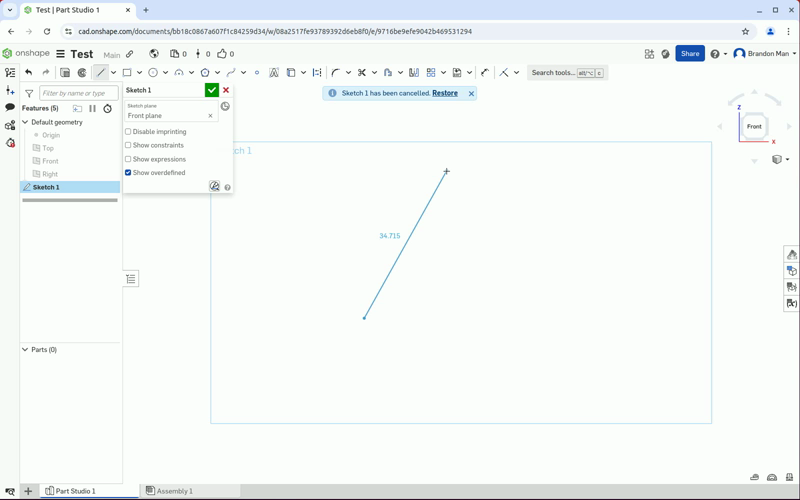
key_up(shift)
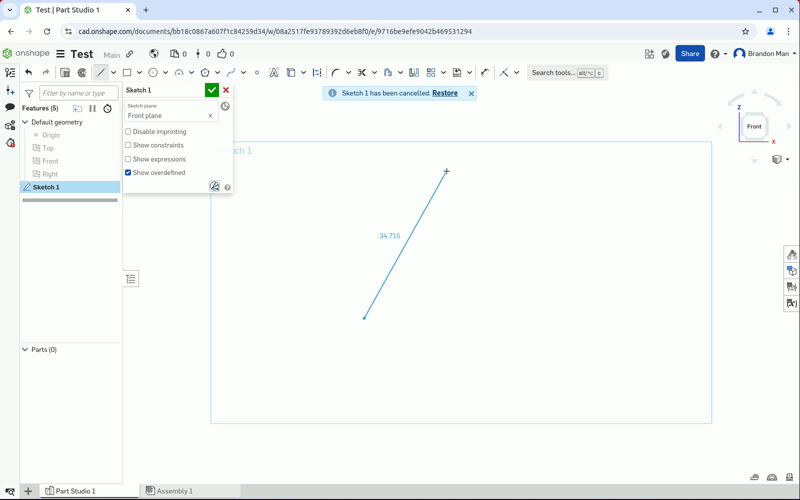
key_down(shift)
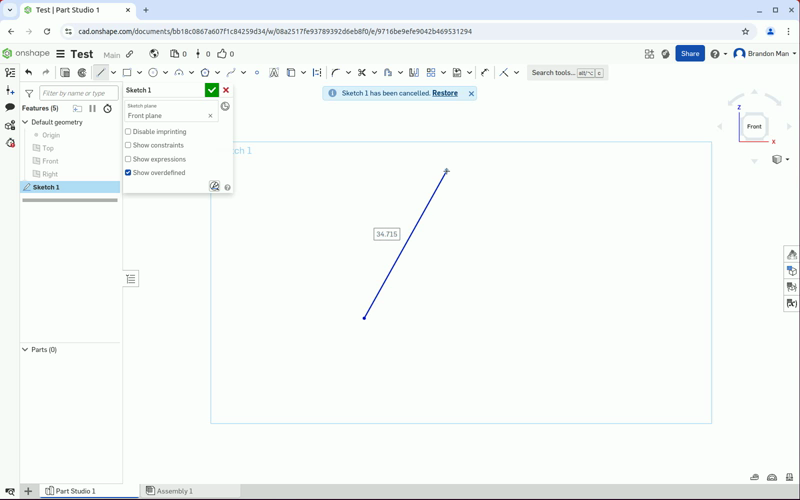
mouse_move(476, 170)
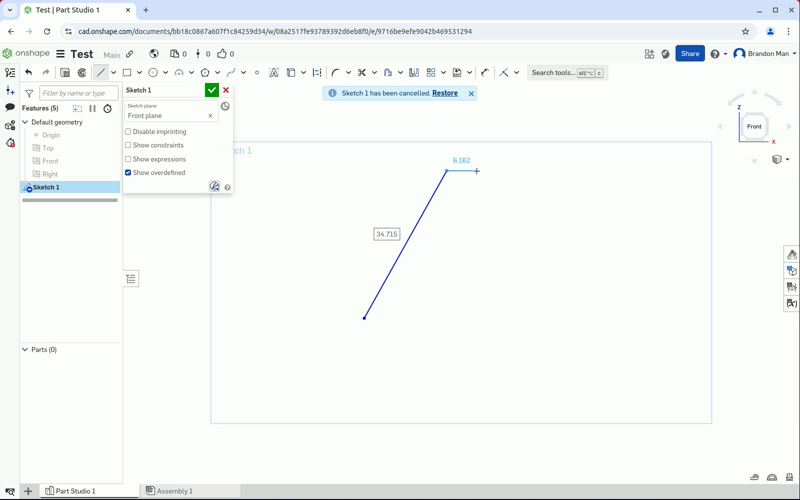
mouse_move(440, 170)
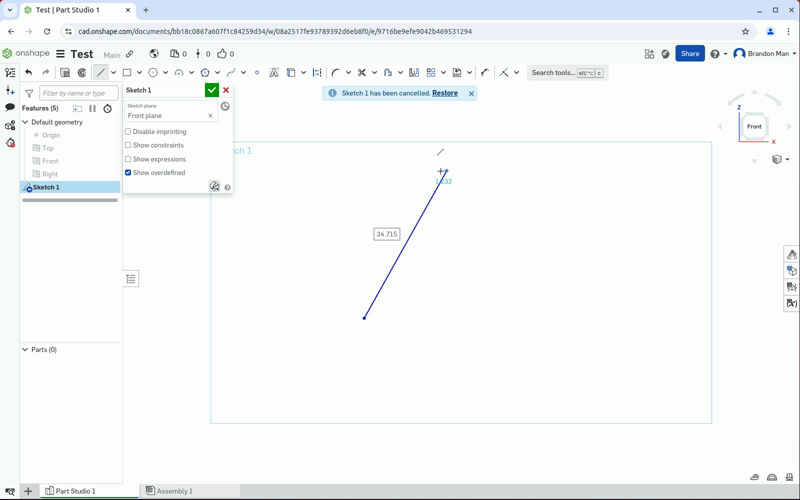
scroll(6)
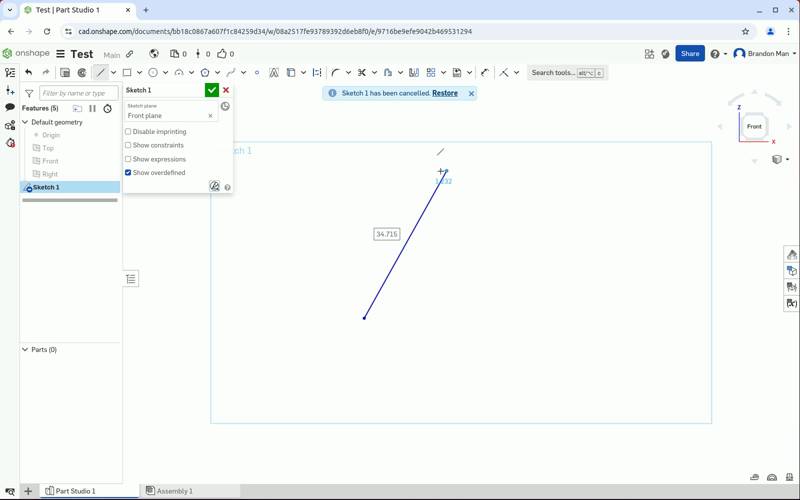
scroll(6)
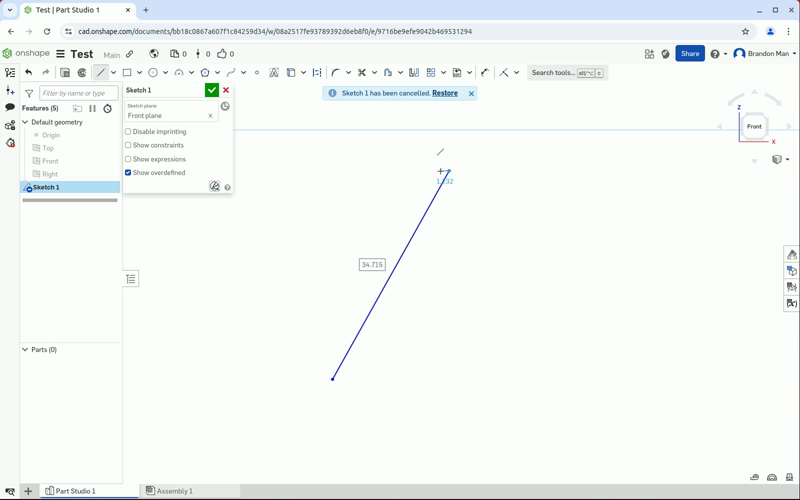
scroll(6)
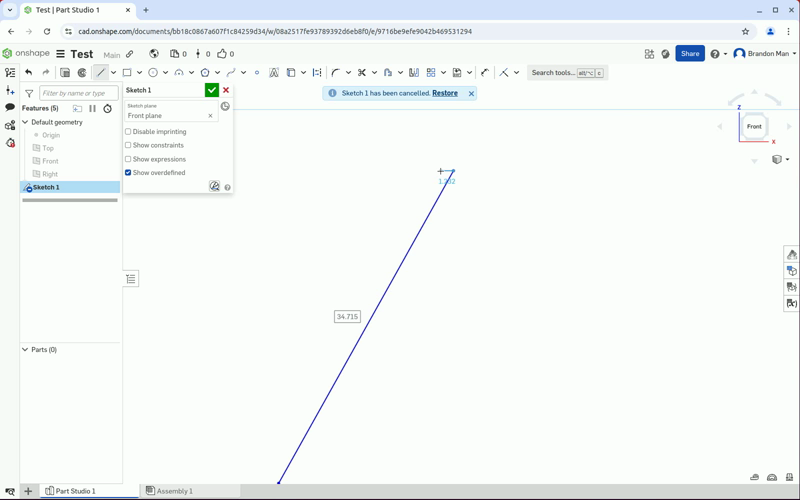
scroll(6)
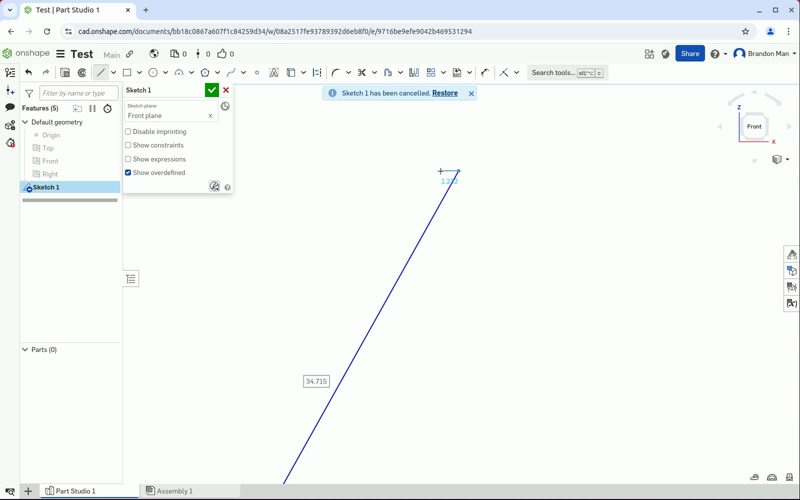
scroll(6)
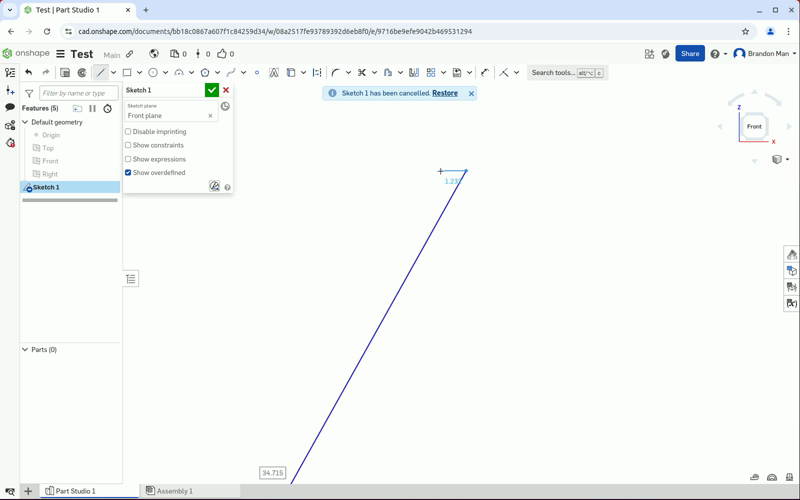
scroll(6)
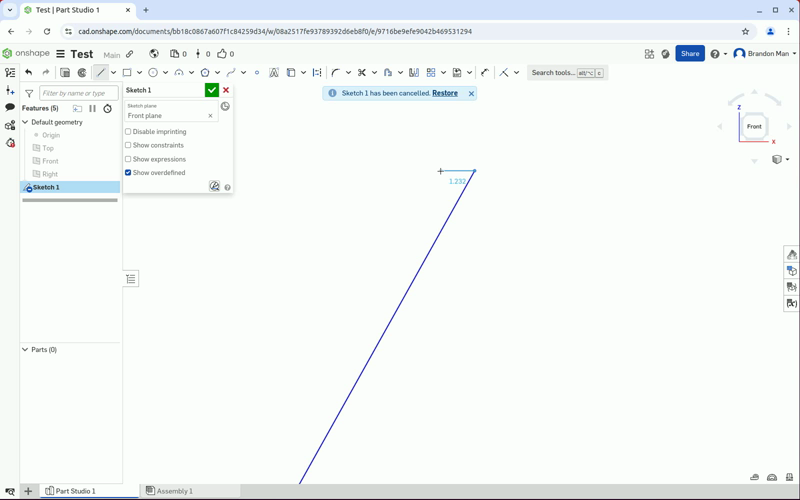
scroll(6)
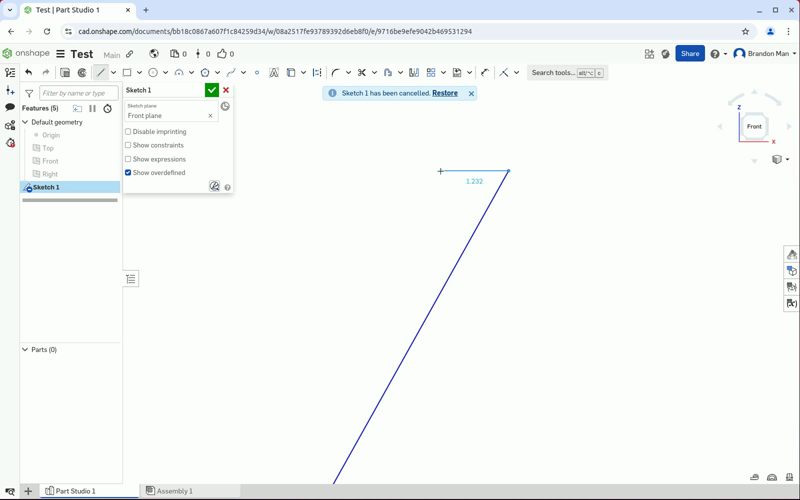
click(440, 170)
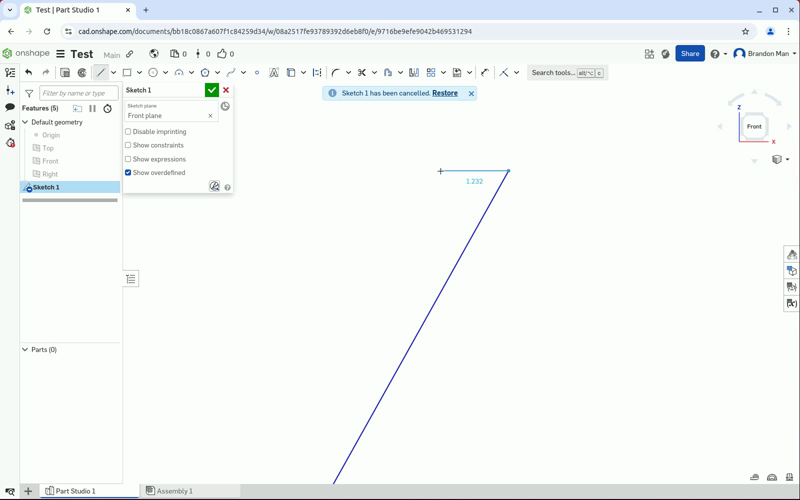
scroll(-6)
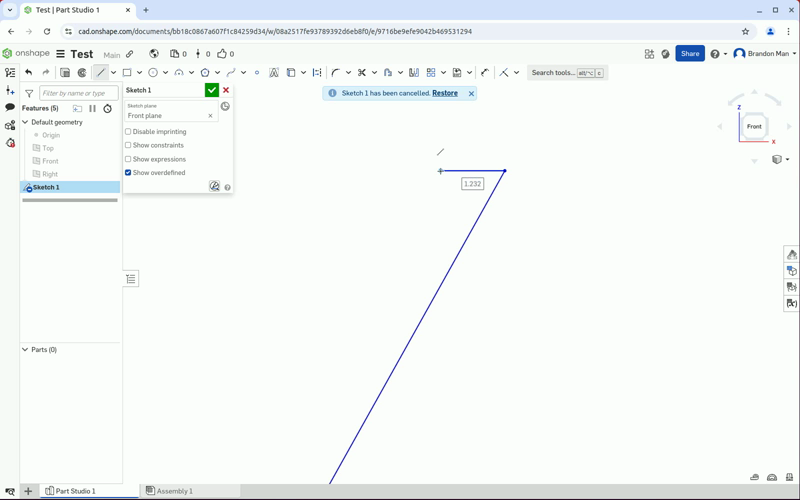
scroll(-6)
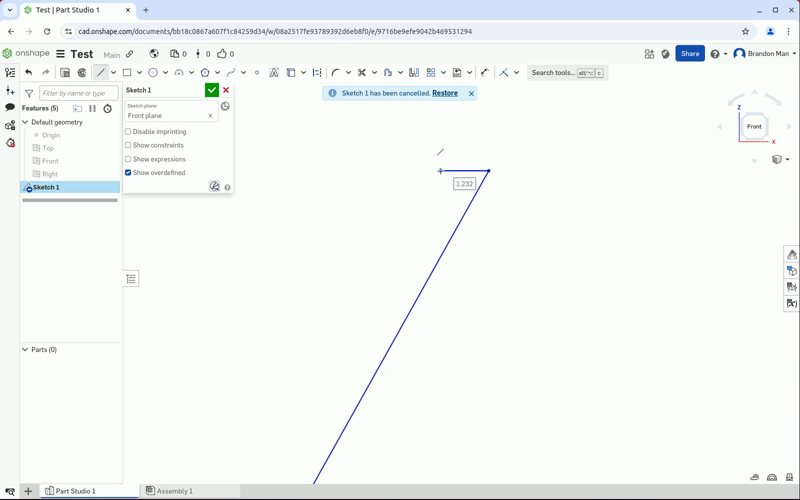
scroll(-6)
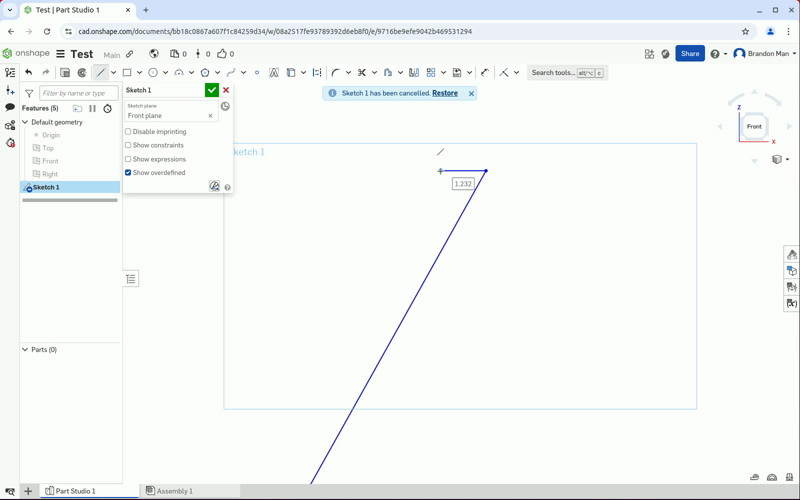
scroll(-6)
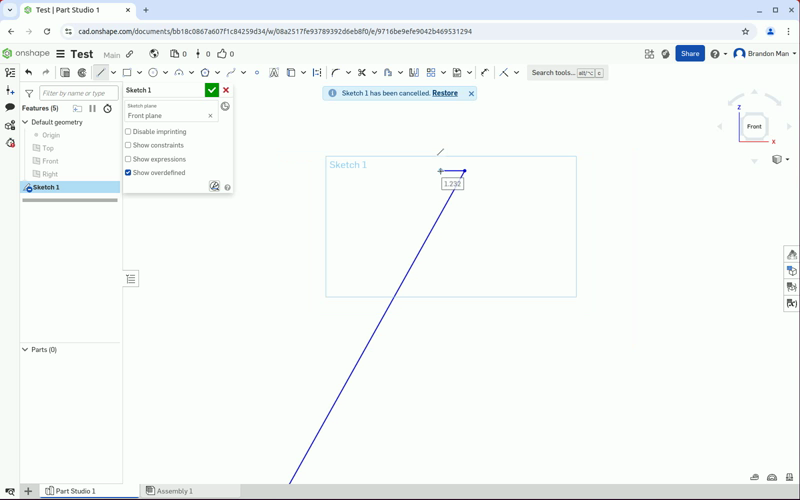
scroll(-6)
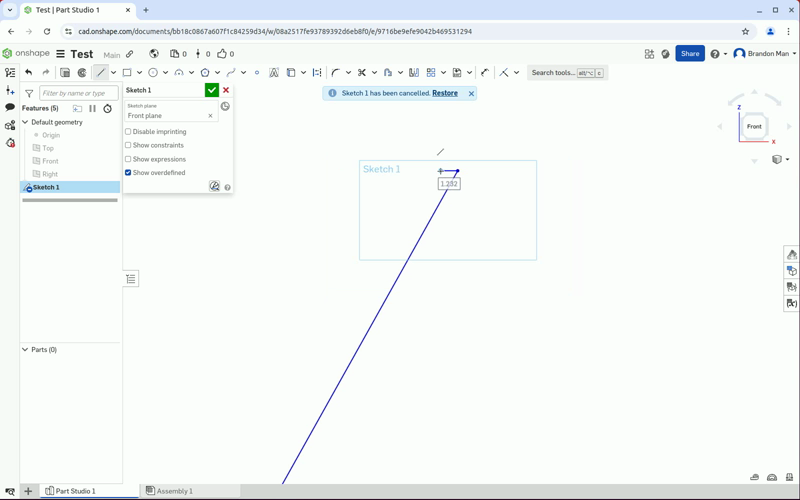
scroll(-6)
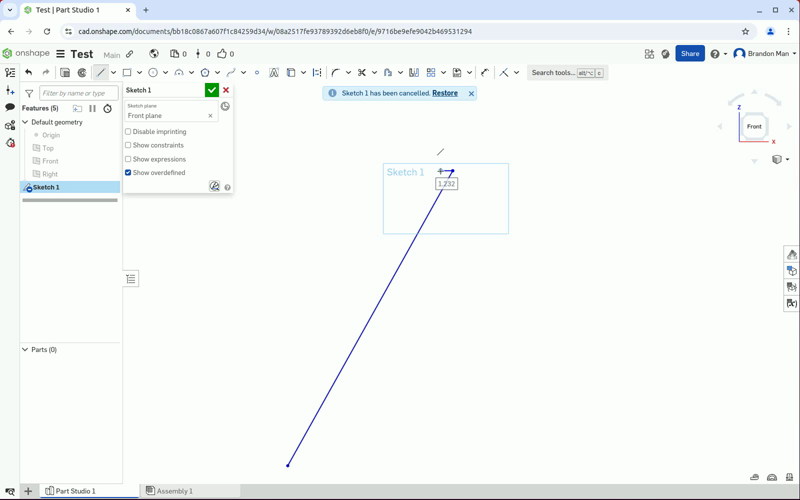
scroll(-6)
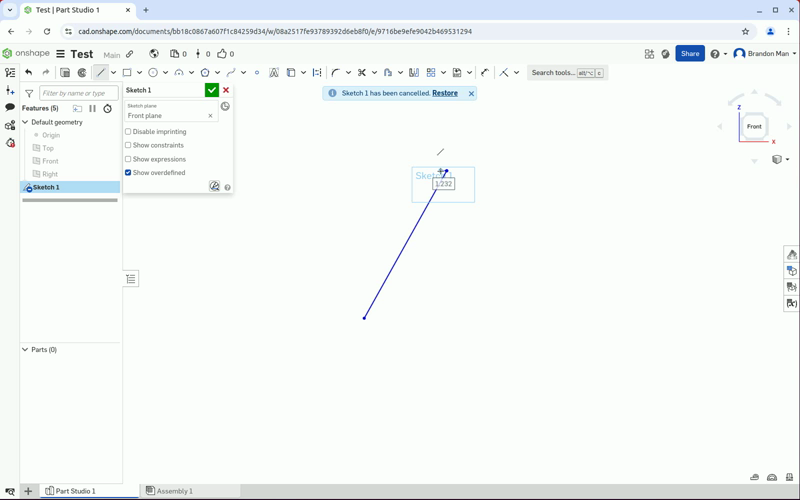
key_up(shift)
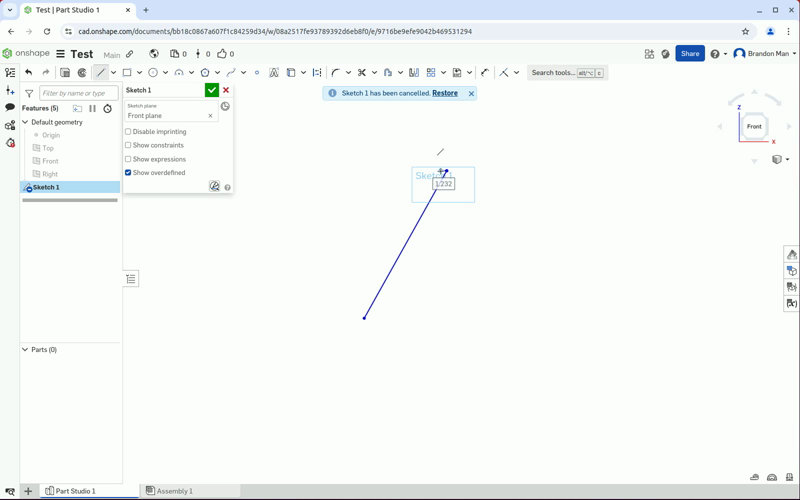
key_down(shift)
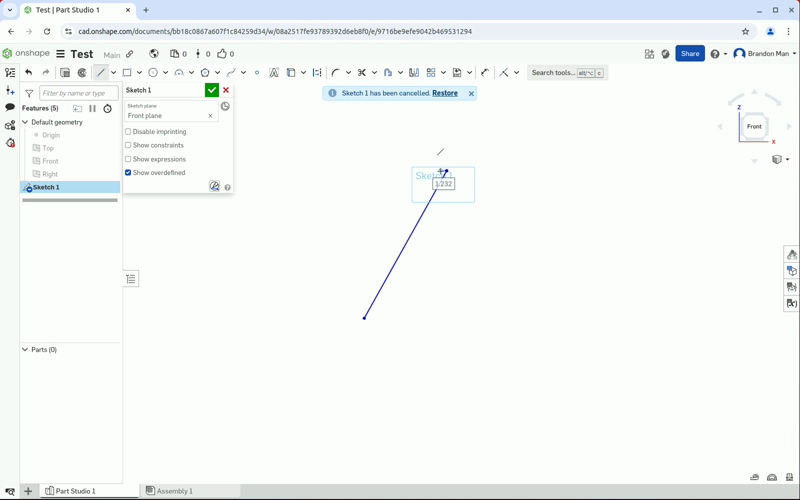
mouse_move(364, 311)
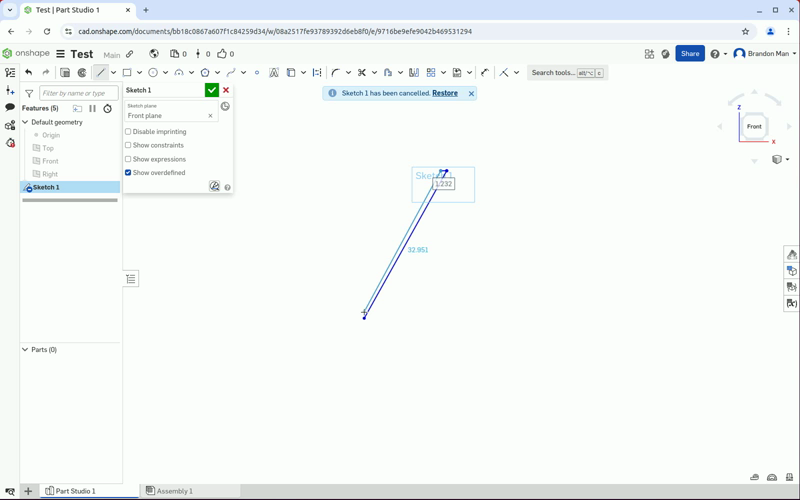
click(364, 311)
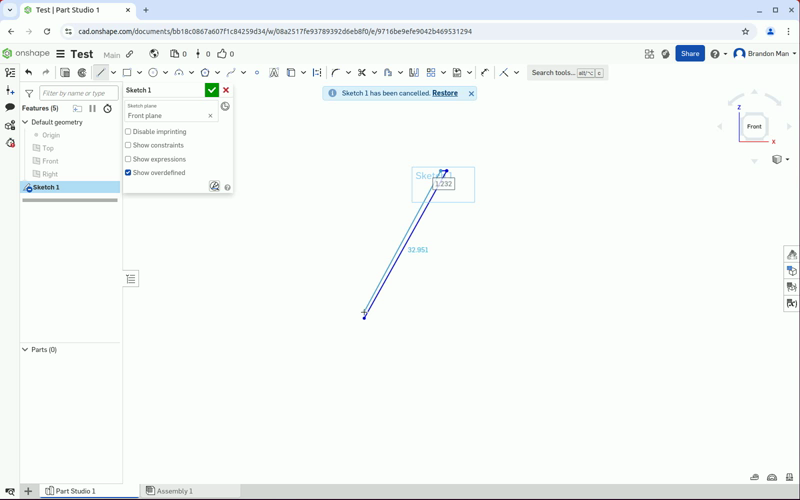
key_up(shift)
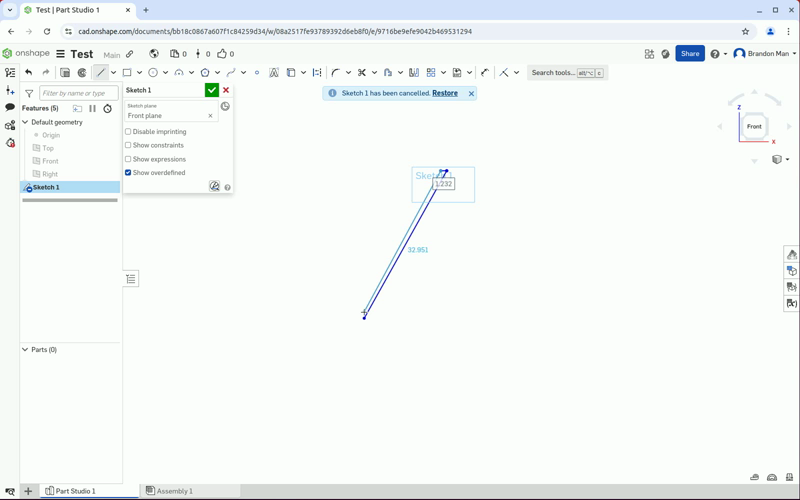
mouse_move(394, 311)
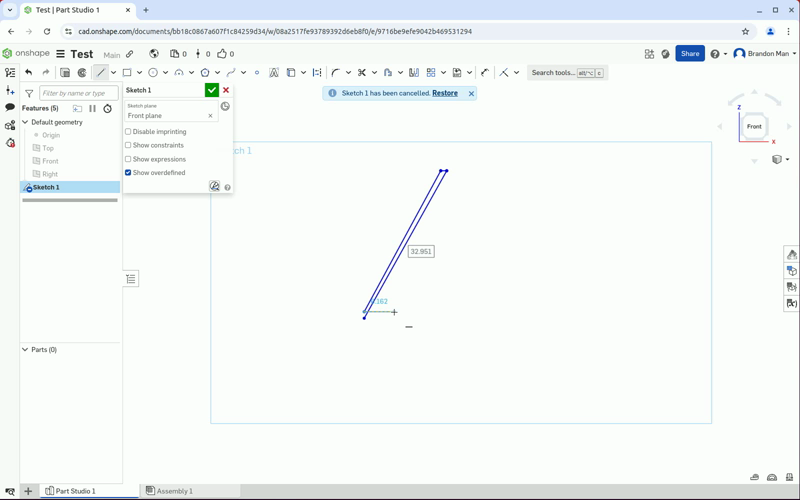
key_down(shift)
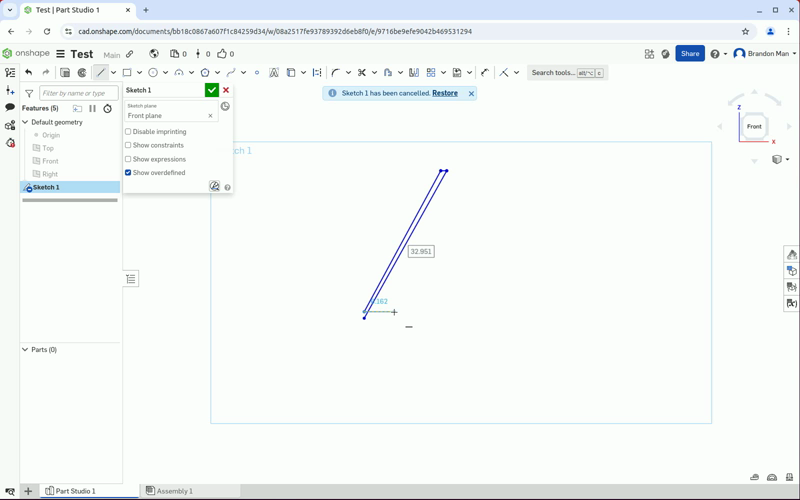
mouse_move(364, 318)
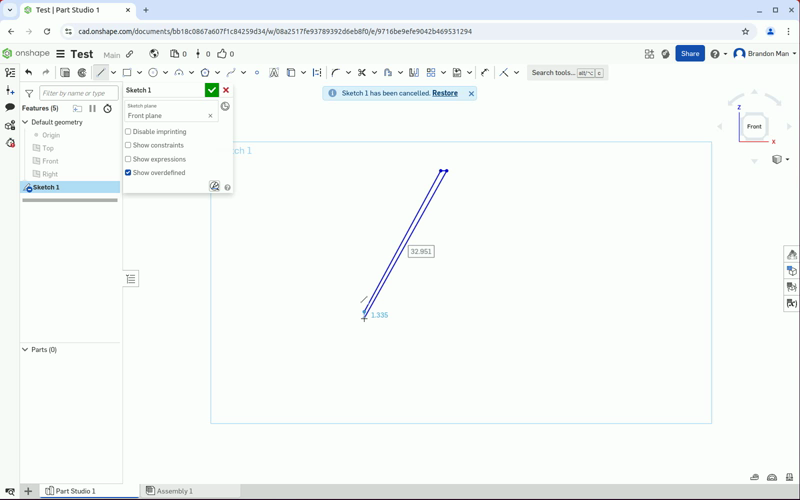
scroll(6)
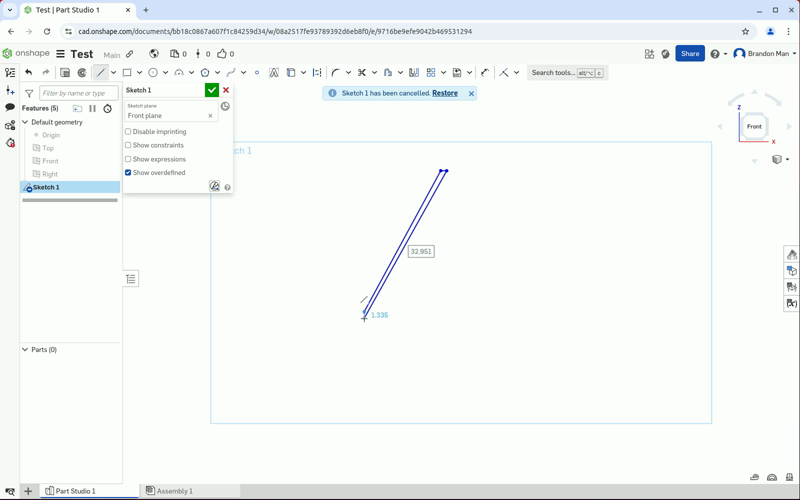
scroll(6)
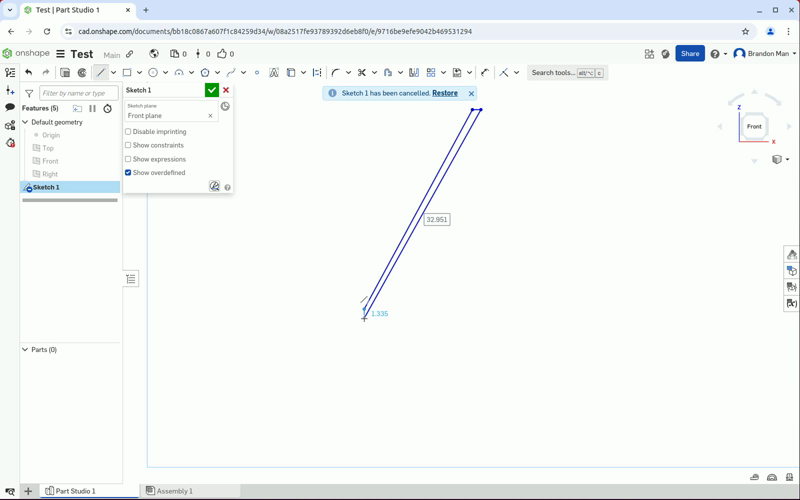
scroll(6)
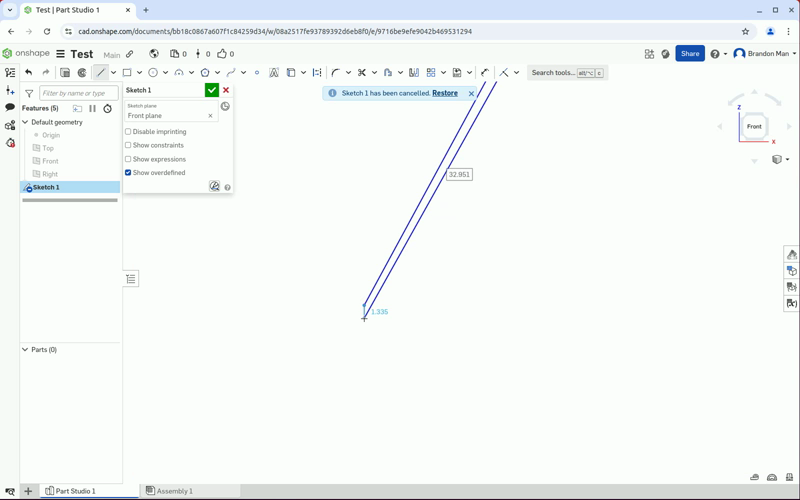
scroll(6)
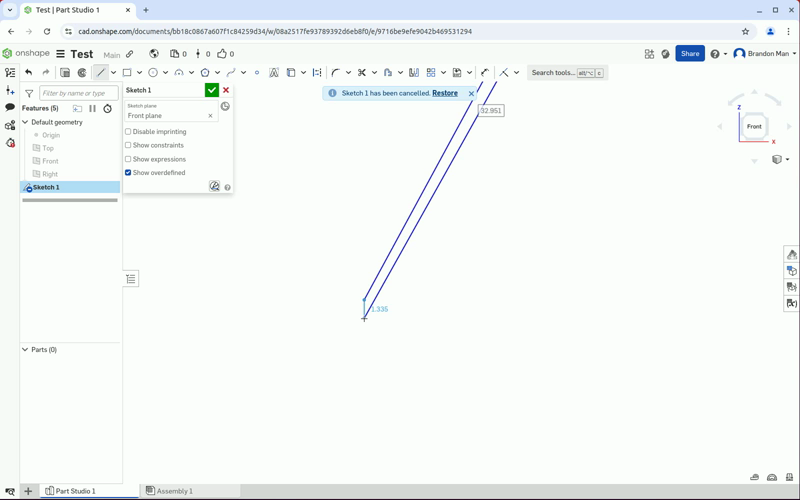
scroll(6)
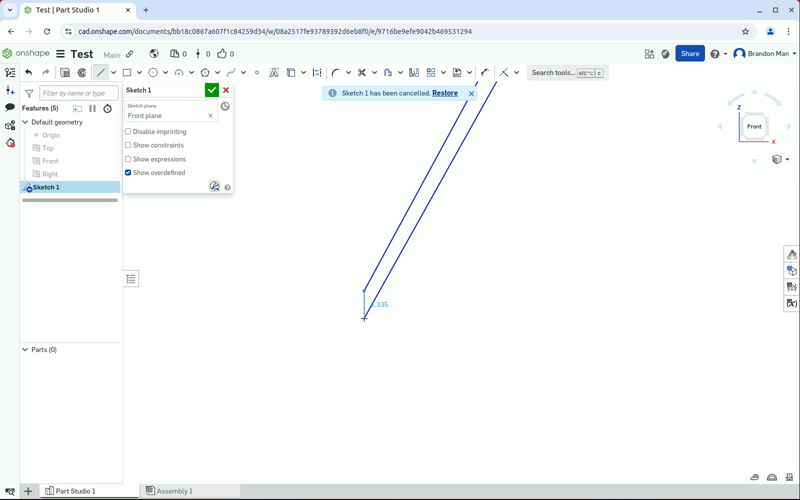
scroll(6)
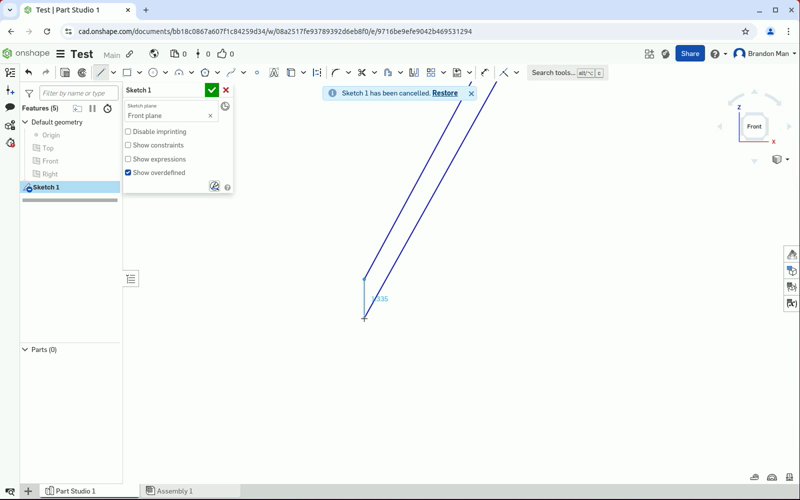
scroll(6)
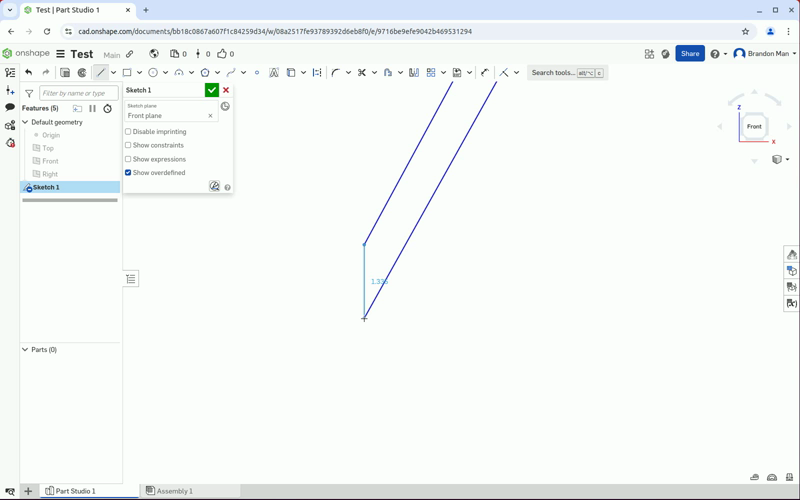
key_up(shift)
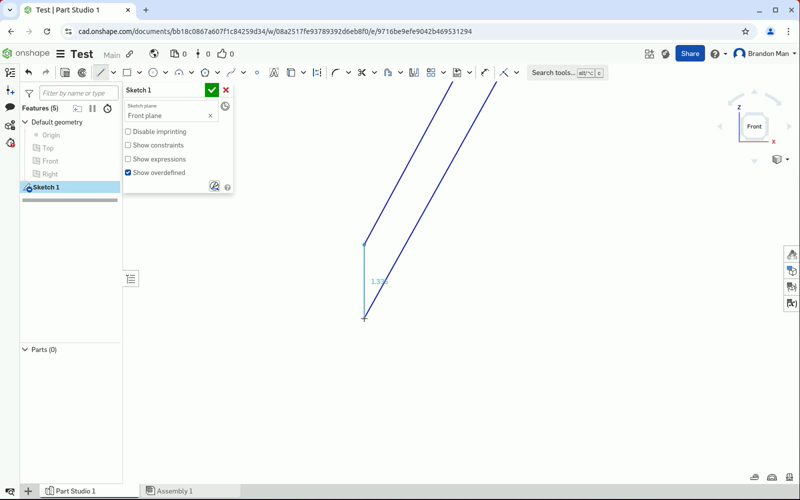
click(364, 318)
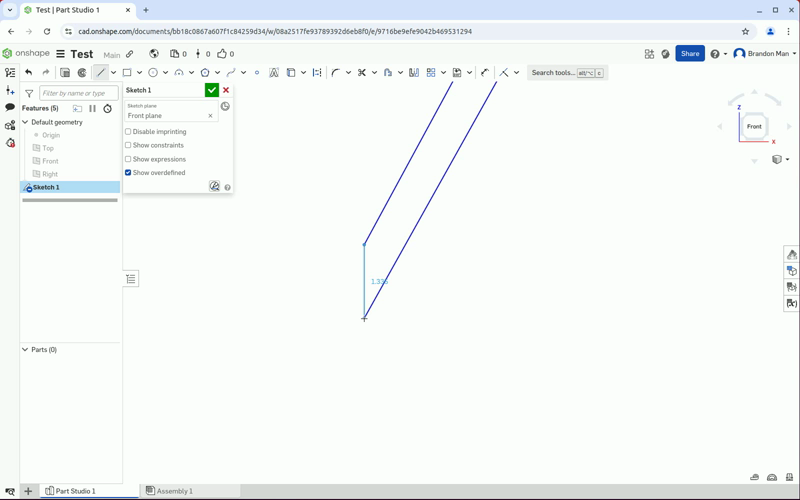
scroll(-6)
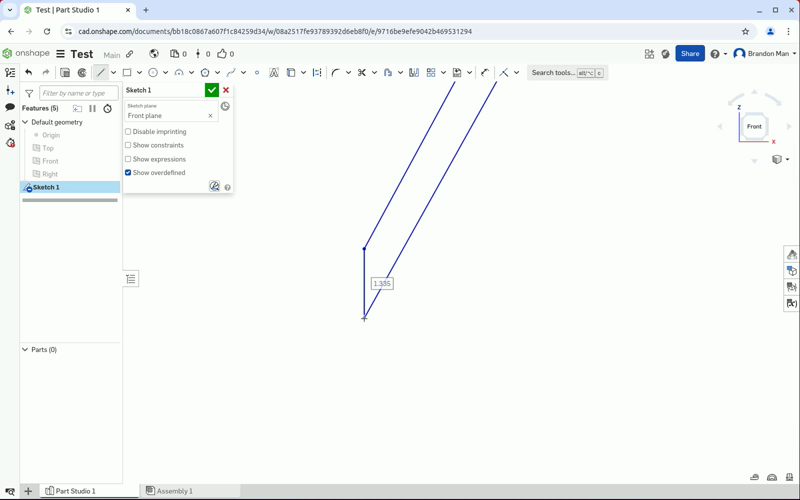
scroll(-6)
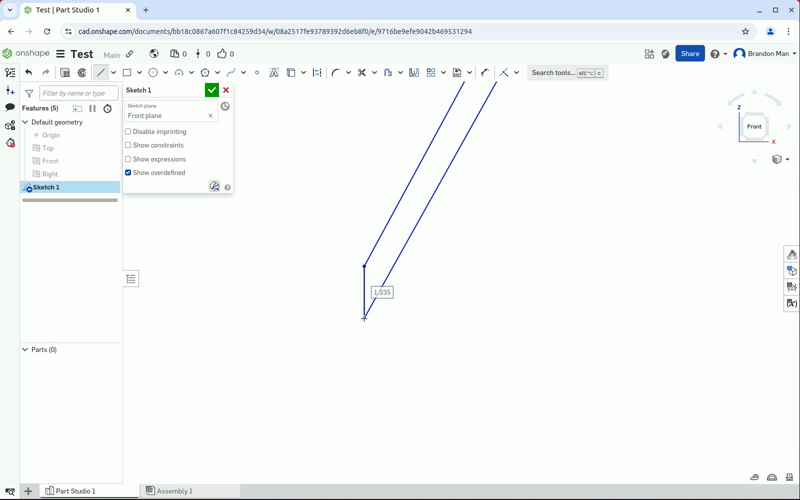
scroll(-6)
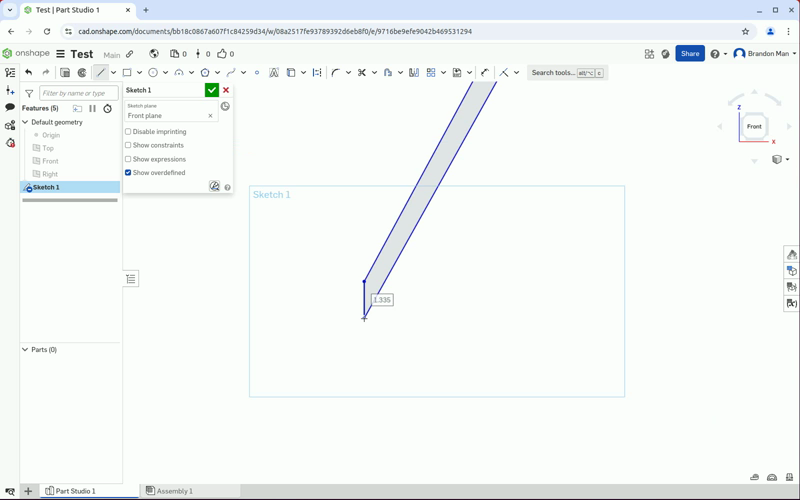
scroll(-6)
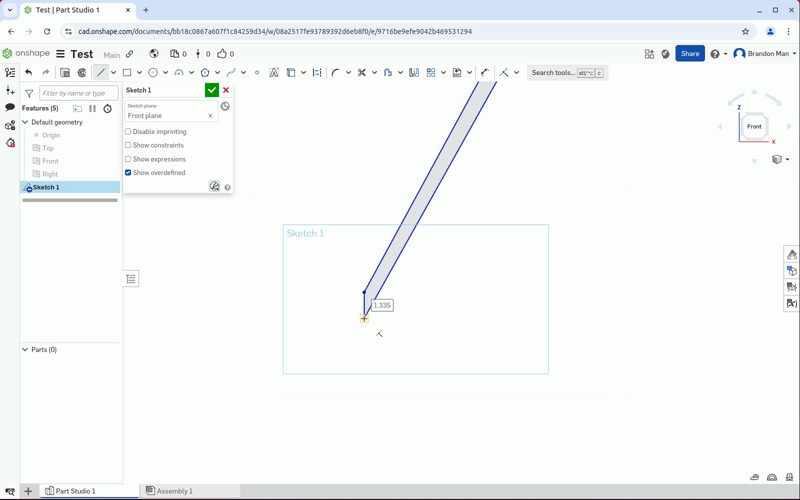
scroll(-6)
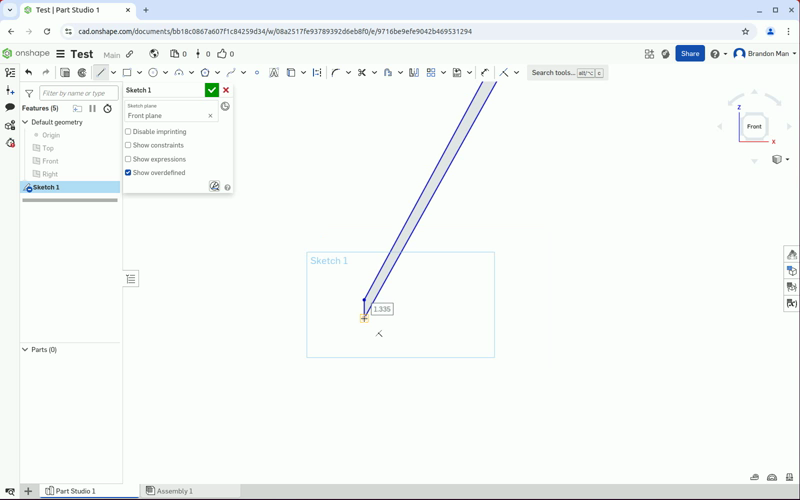
scroll(-6)
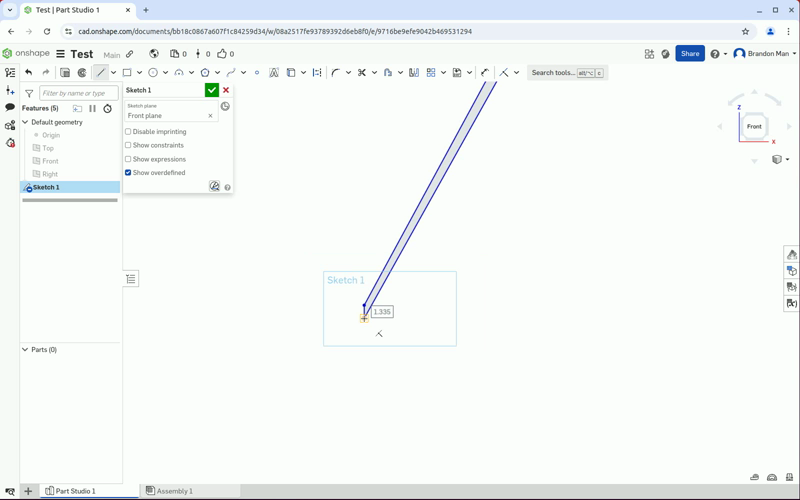
scroll(-6)
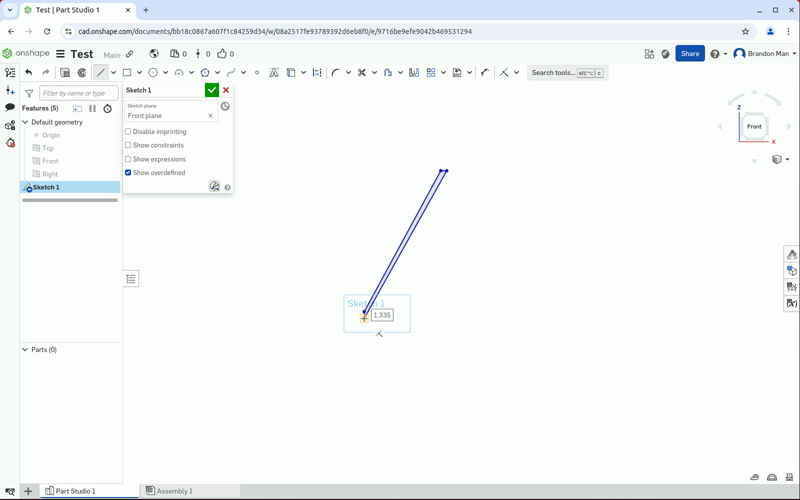
key(esc)
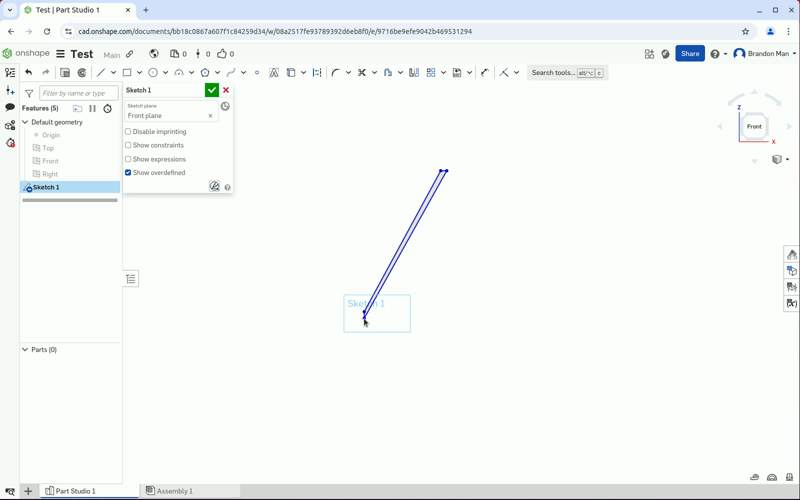
mouse_move(417, 217)
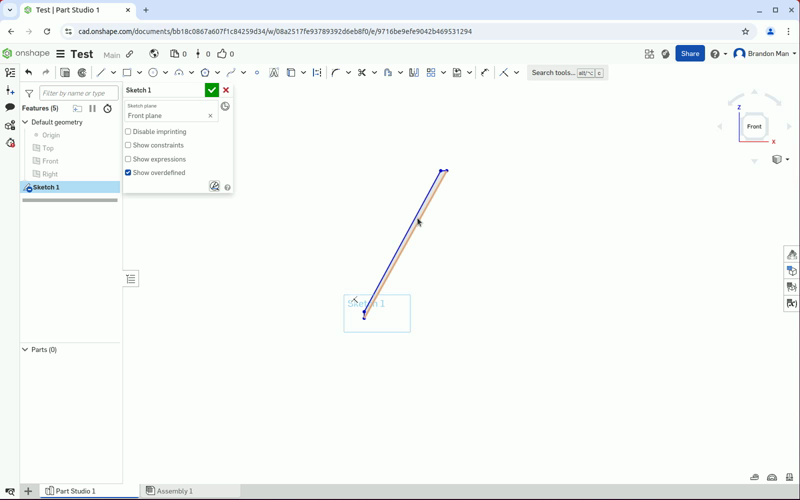
scroll(6)
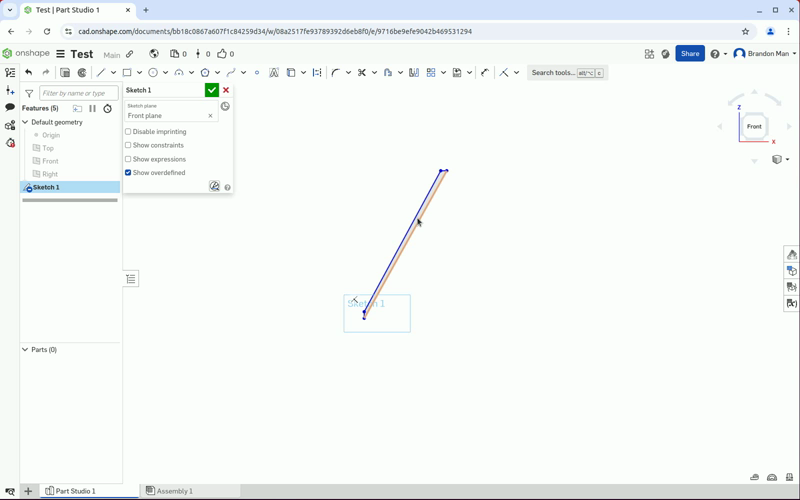
scroll(6)
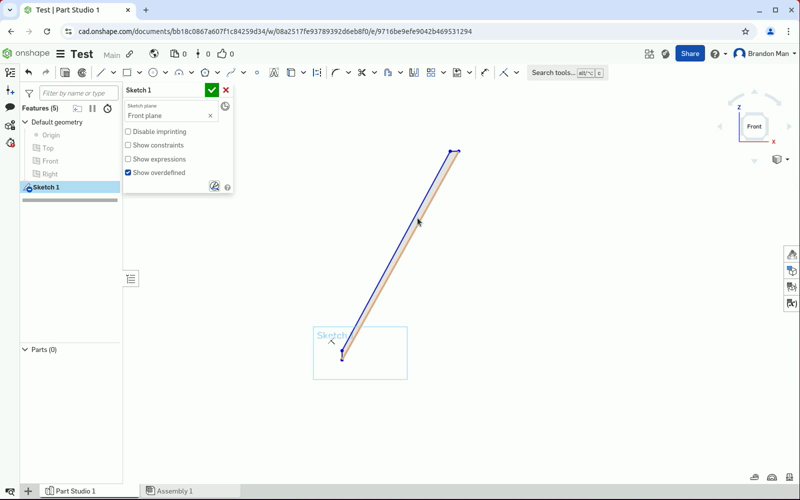
scroll(6)
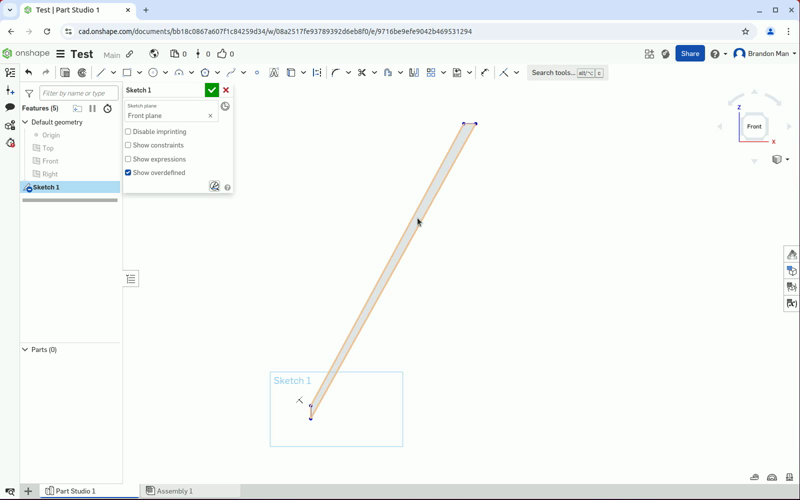
scroll(6)
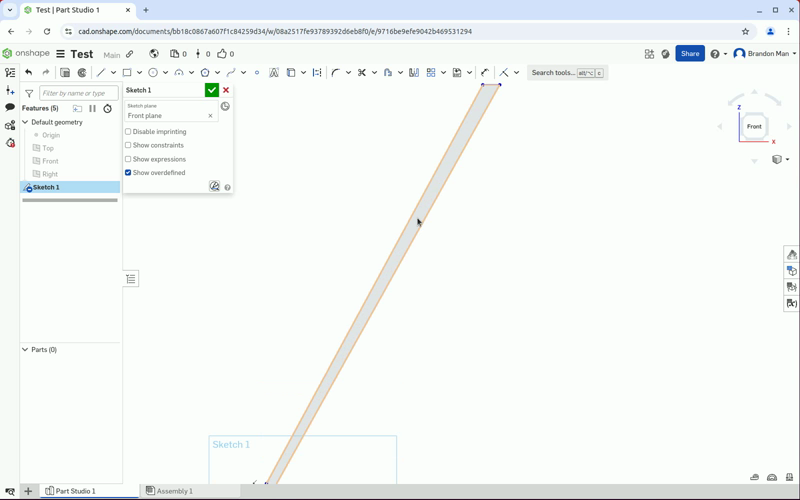
scroll(6)
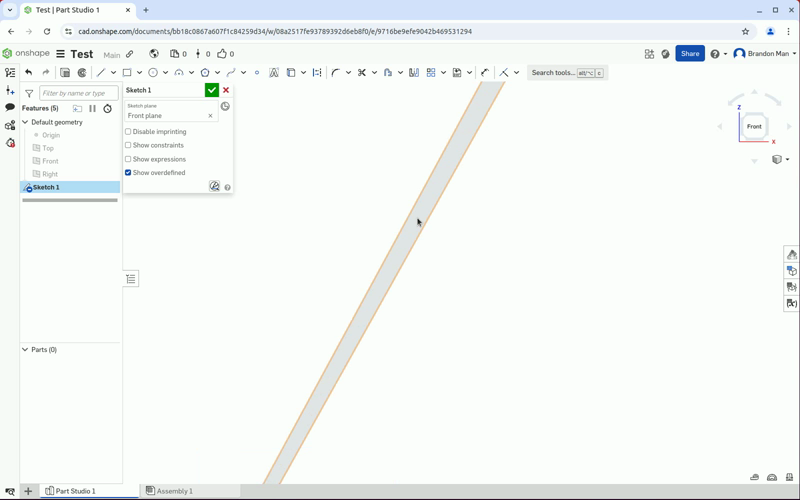
scroll(6)
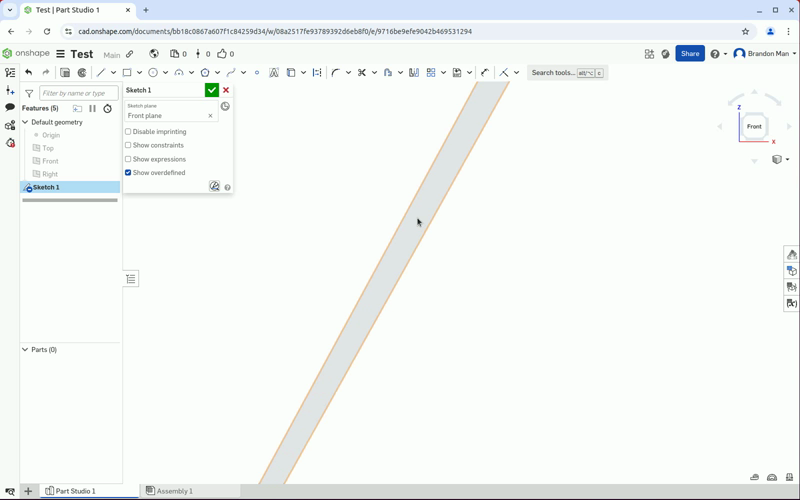
scroll(6)
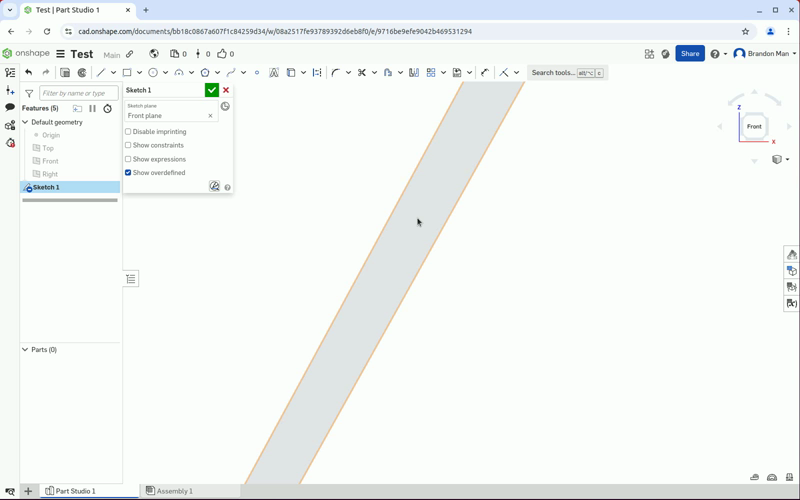
click(417, 217)
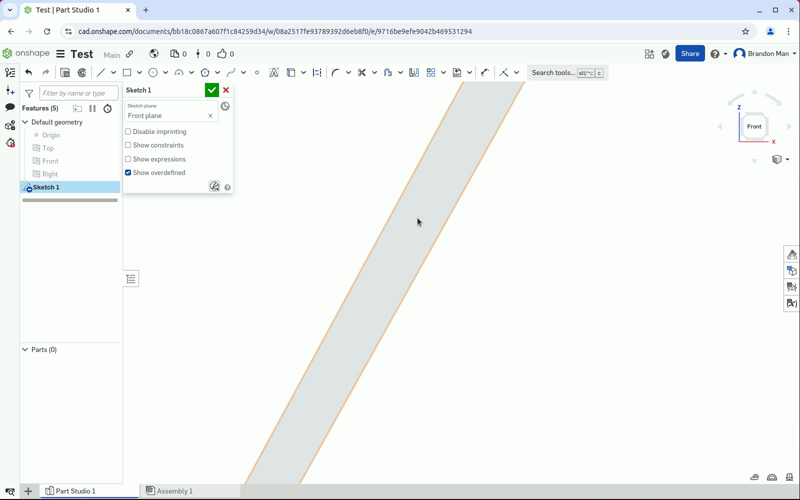
scroll(-6)
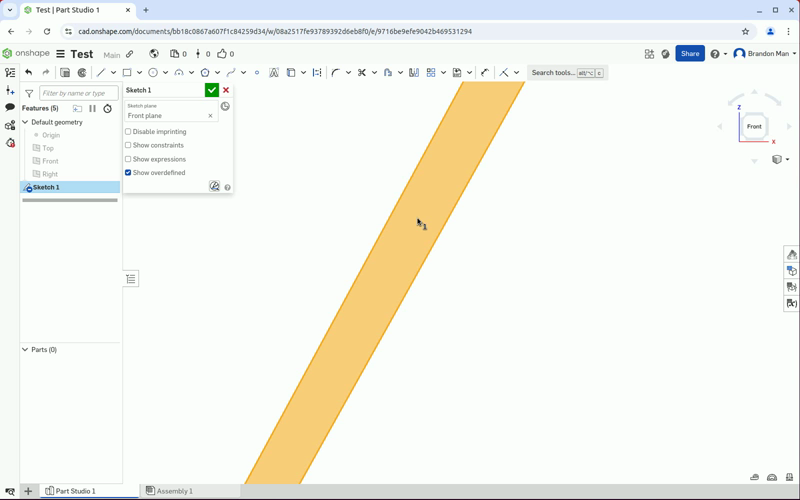
scroll(-6)
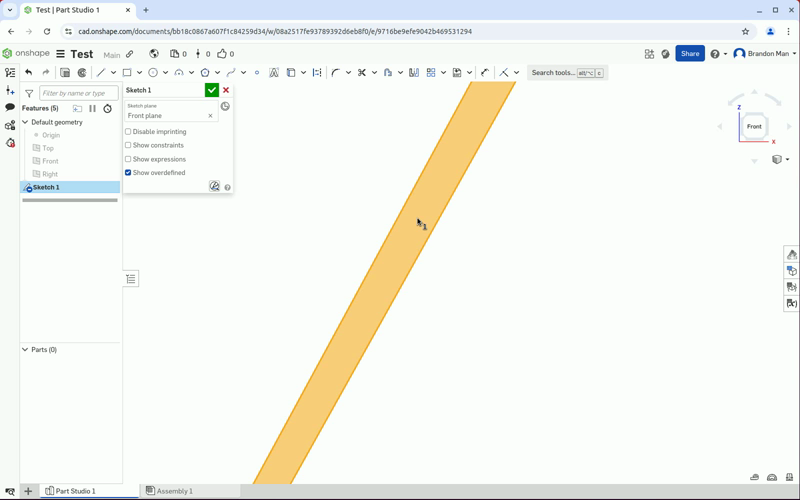
scroll(-6)
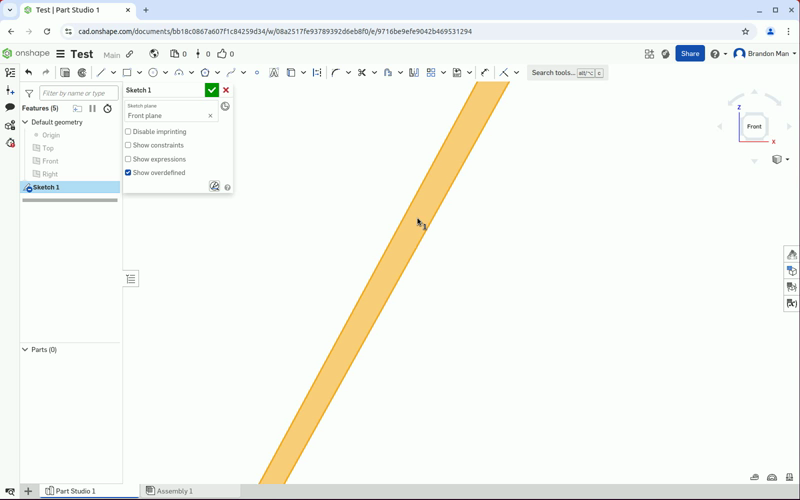
scroll(-6)
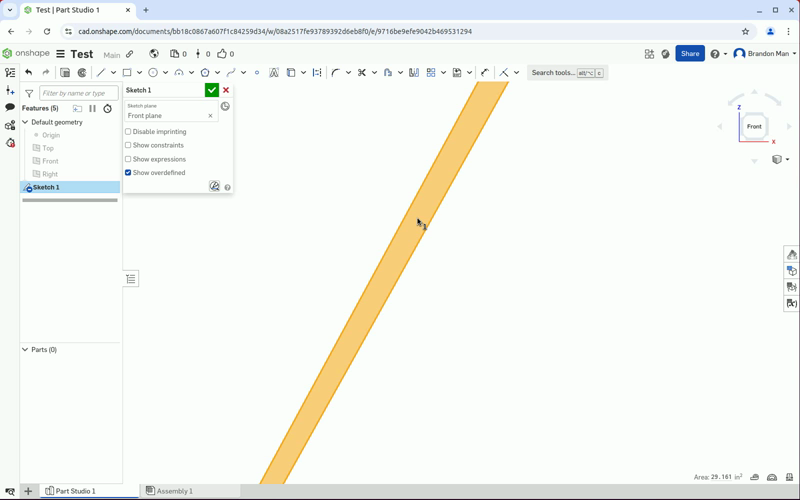
scroll(-6)
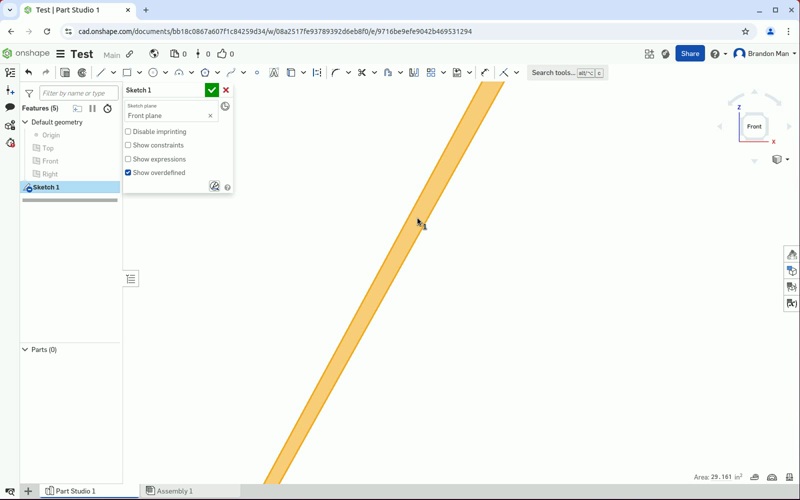
scroll(-6)
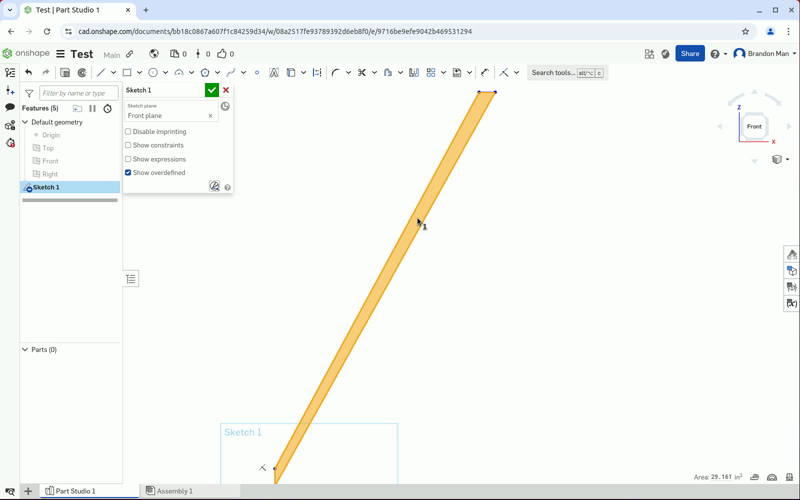
scroll(-6)
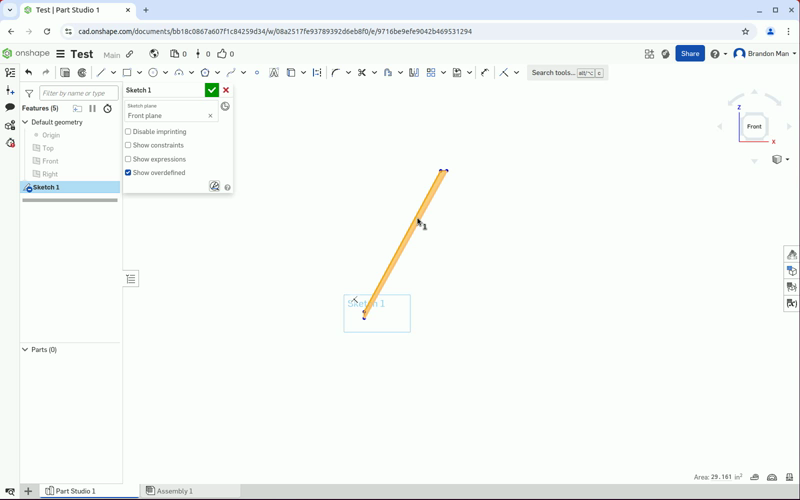
mouse_move(73, 352)
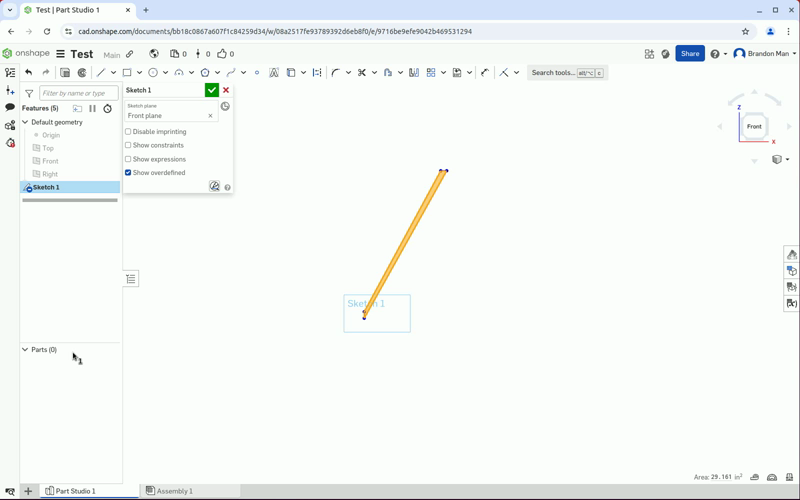
key(shift+y)
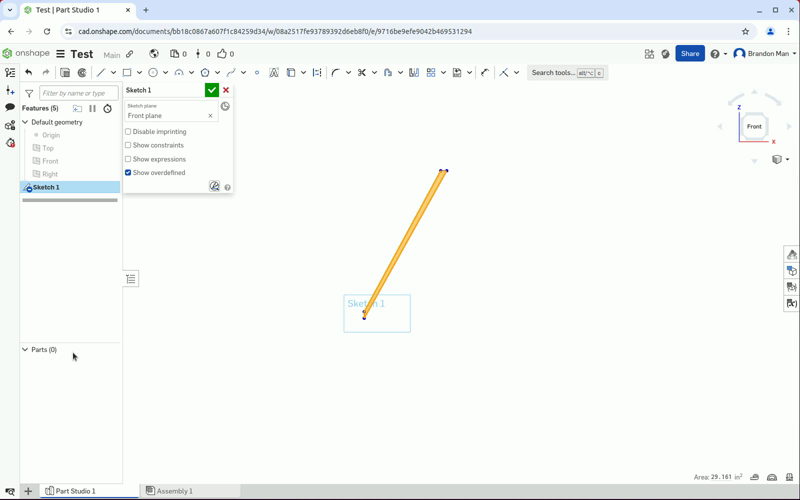
key(shift+e)
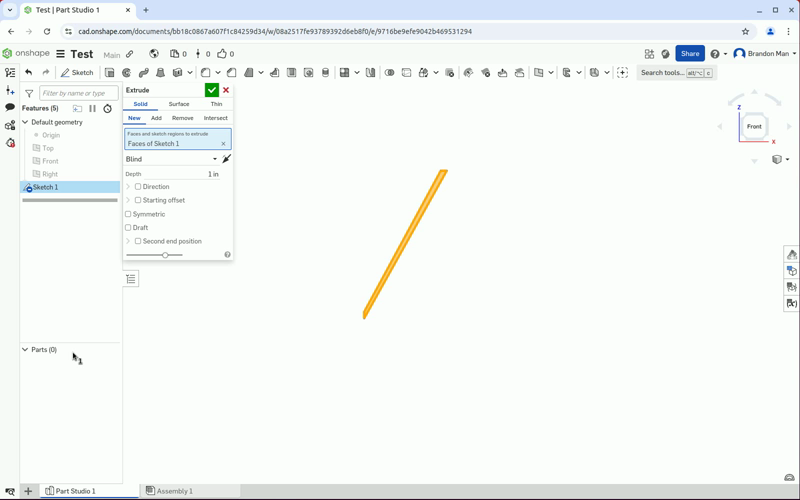
mouse_move(143, 106)
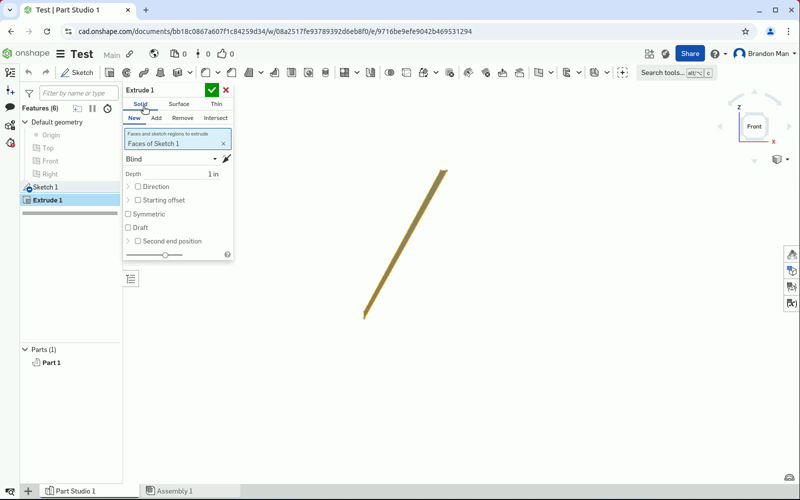
click(143, 106)
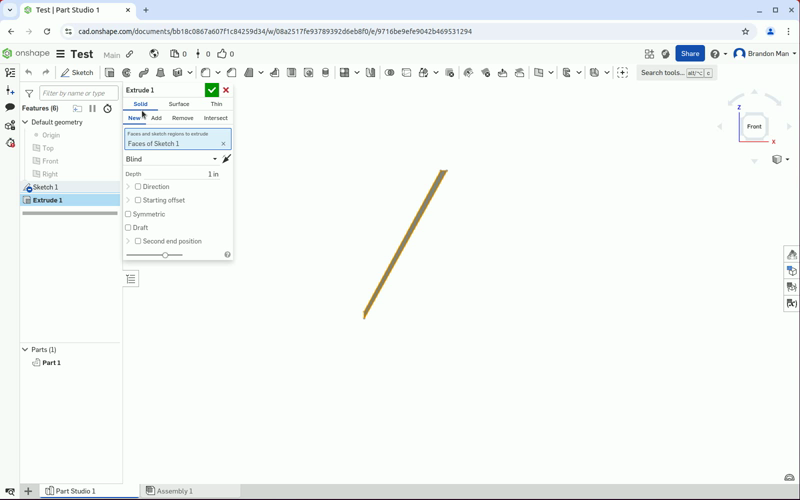
mouse_move(137, 120)
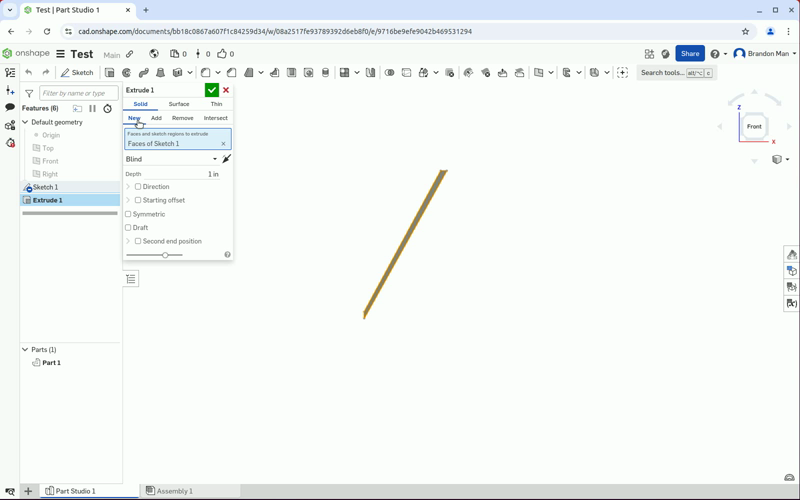
click(137, 120)
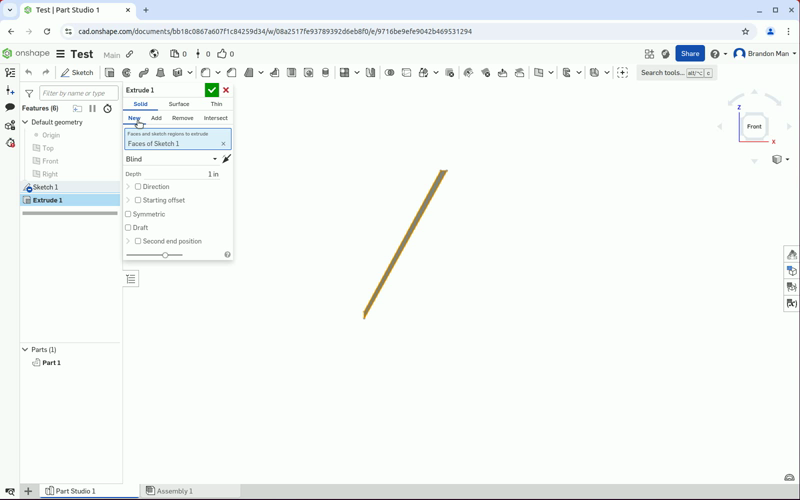
key(tab, 4)
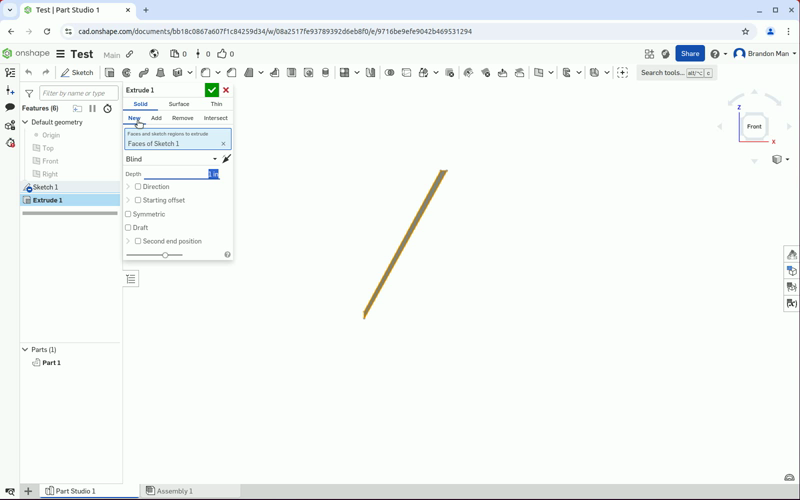
text(0.481)
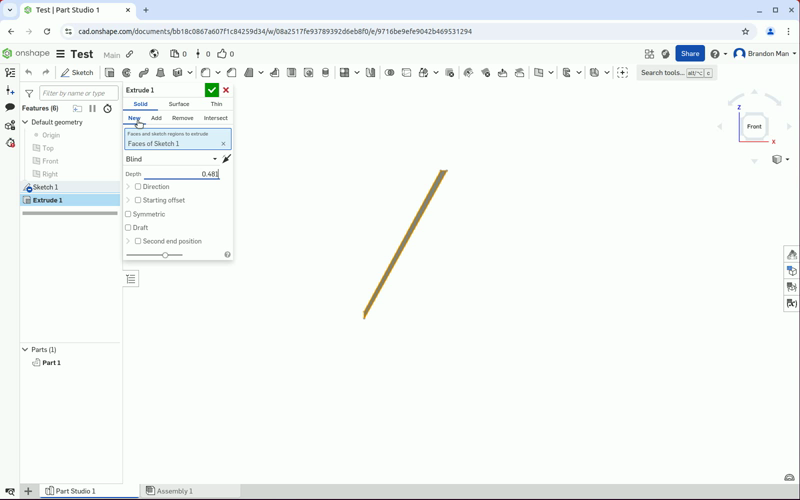
key(enter)
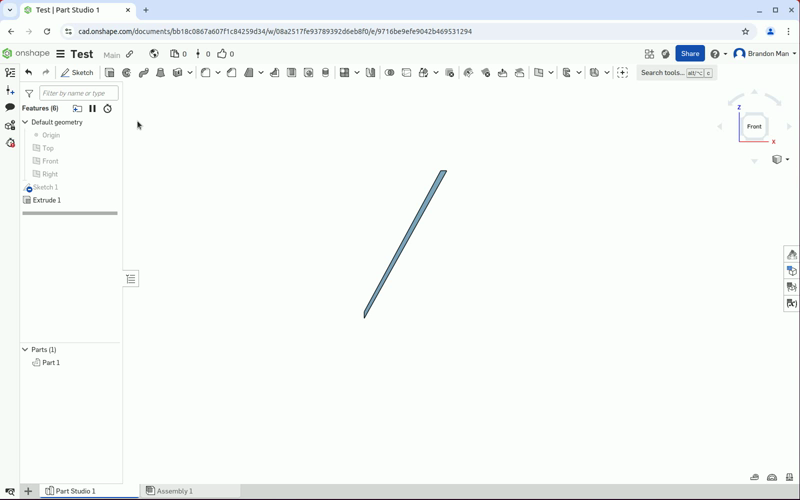
key(shift+h)
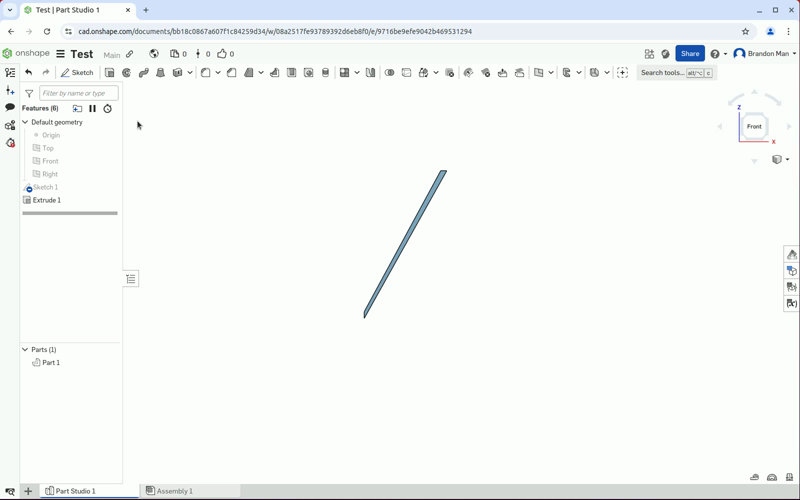
key(shift+h)
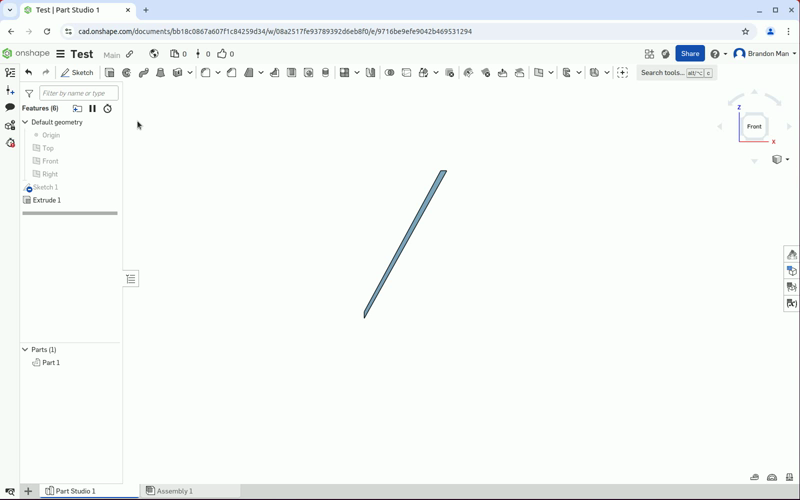
mouse_move(73, 189)
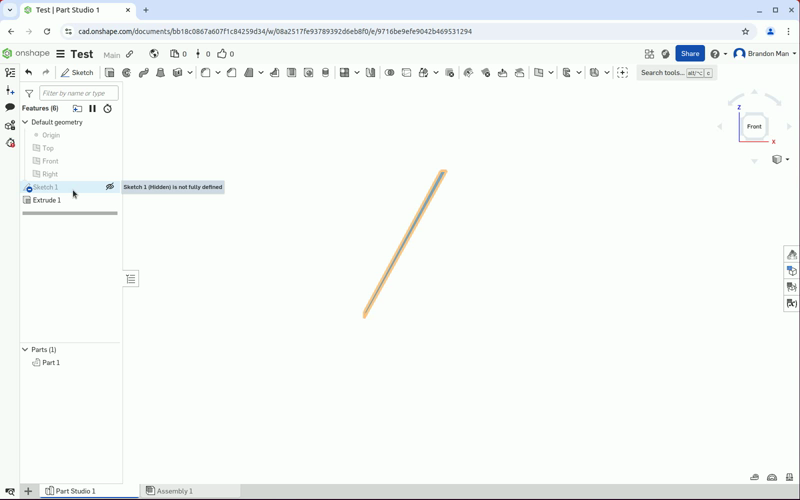
click(73, 189)
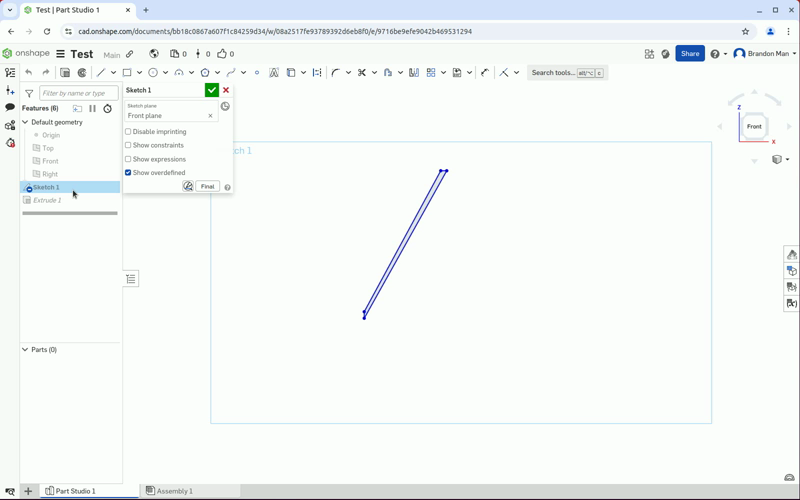
mouse_move(229, 92)
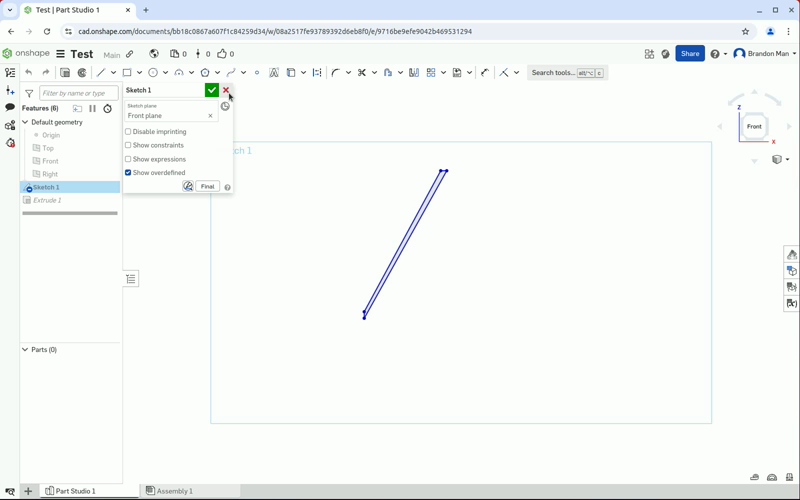
click(229, 92)
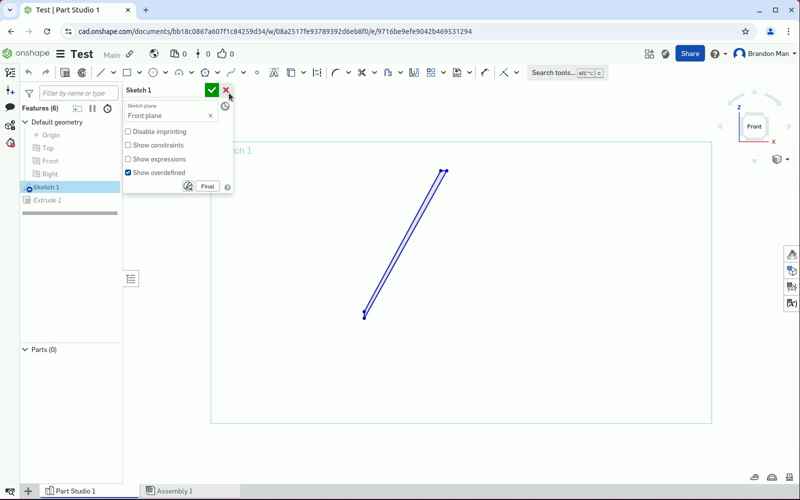
key(shift+s)
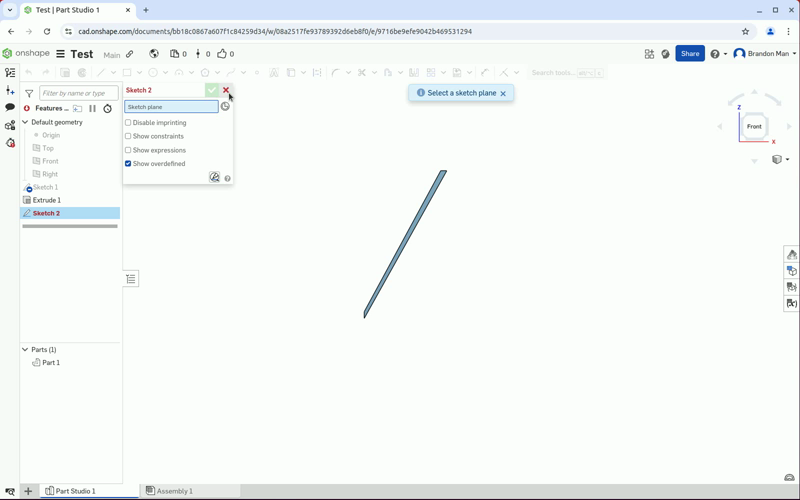
mouse_move(73, 163)
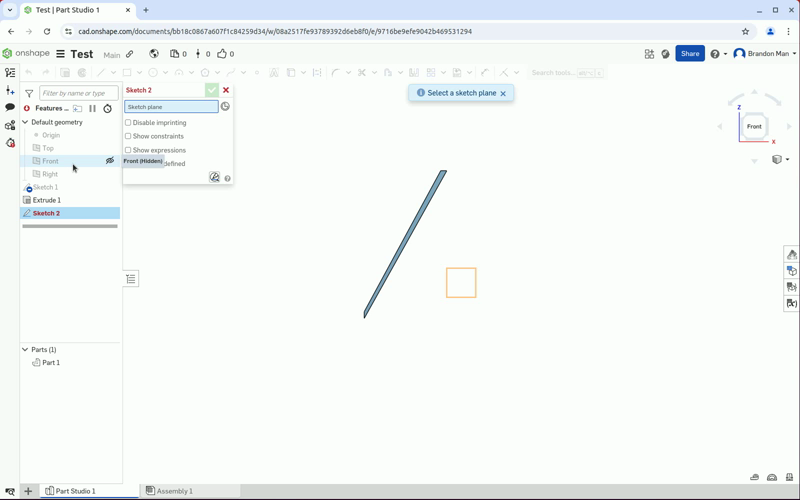
click(73, 163)
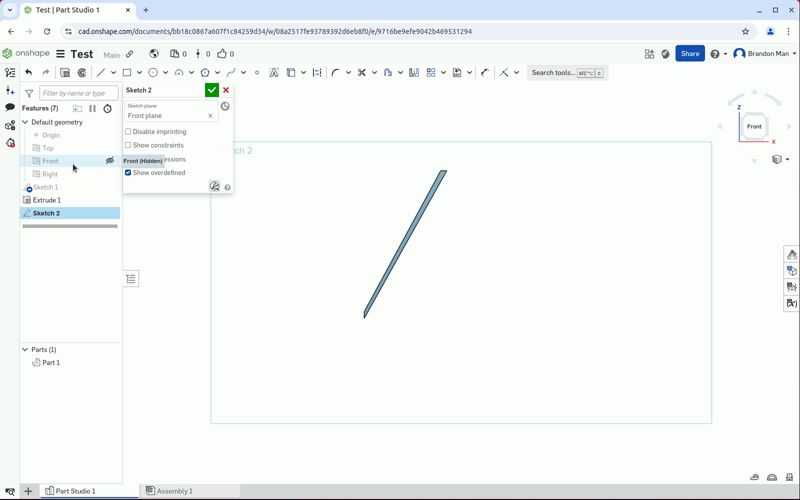
mouse_move(73, 352)
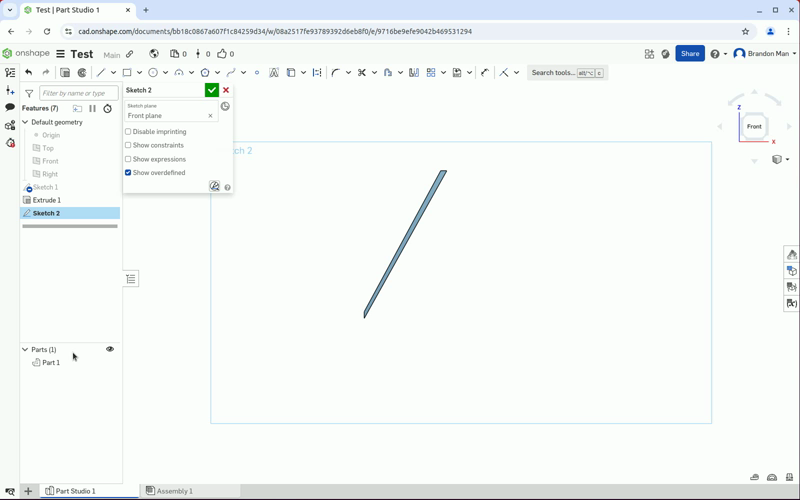
key(y)
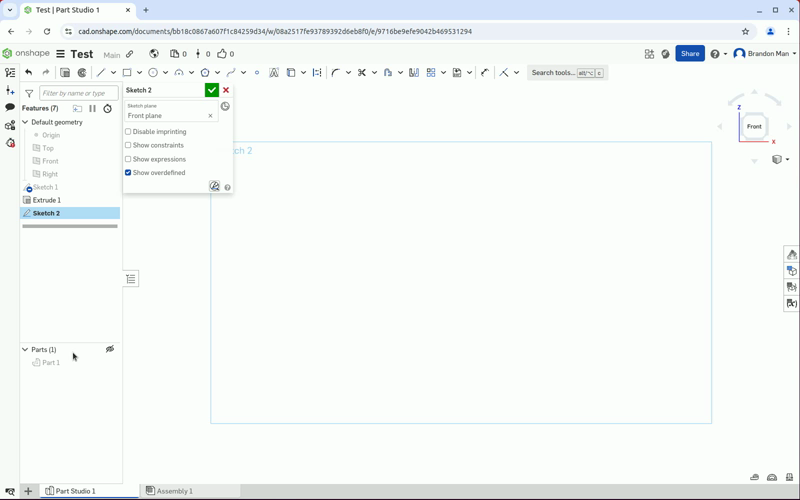
key(l)
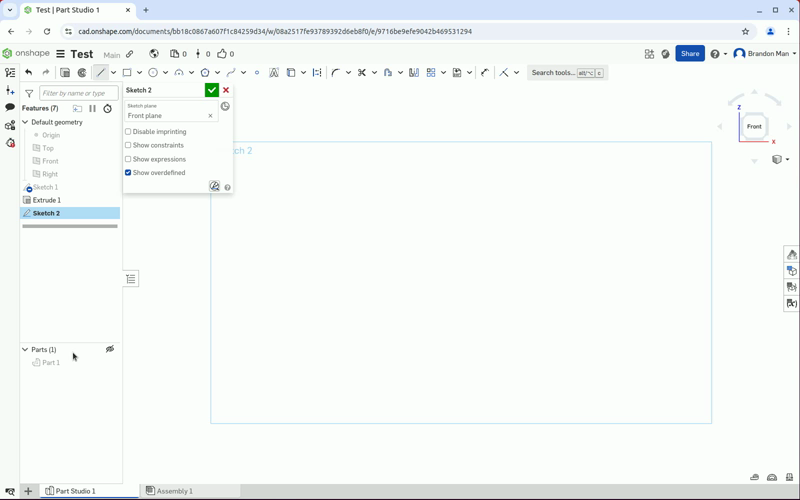
key_down(shift)
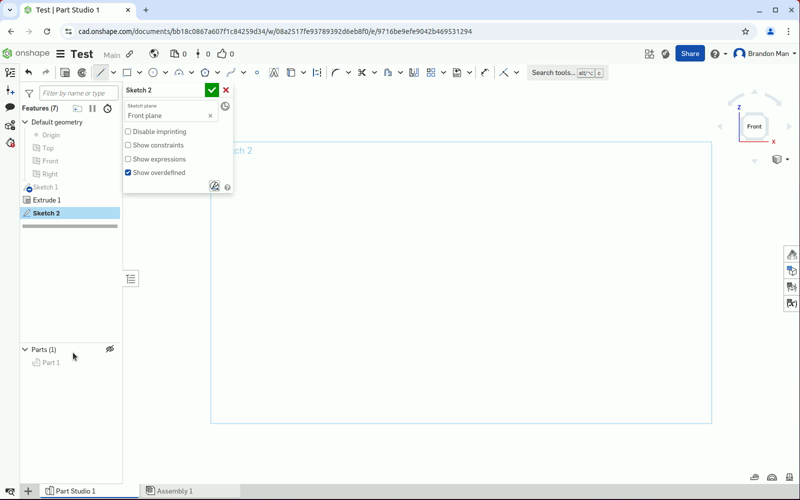
mouse_move(474, 170)
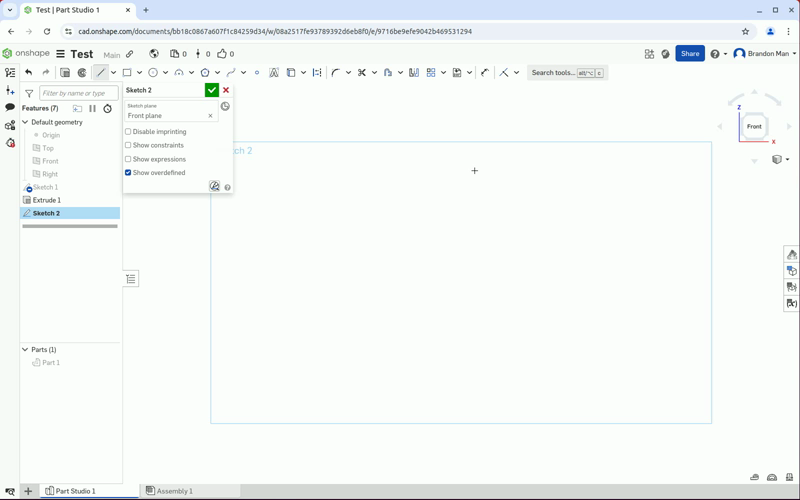
click(474, 170)
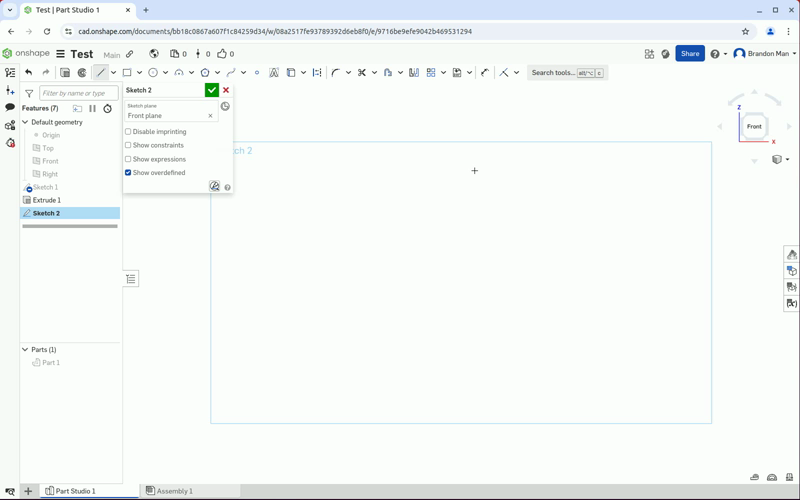
key_up(shift)
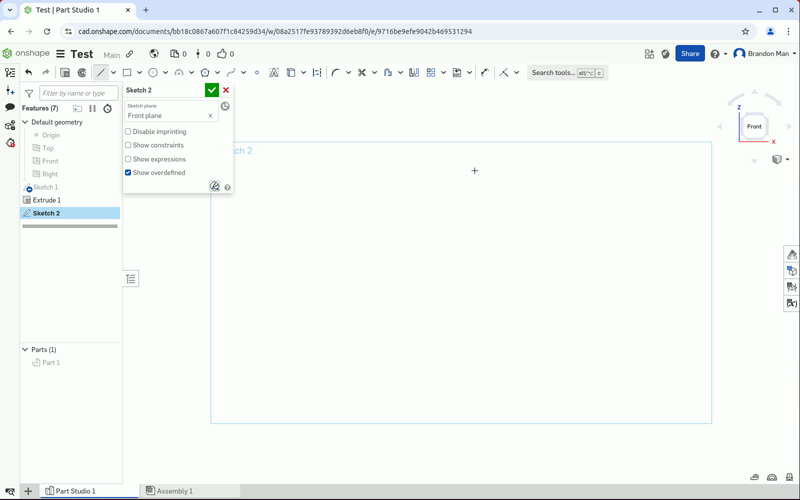
key_down(shift)
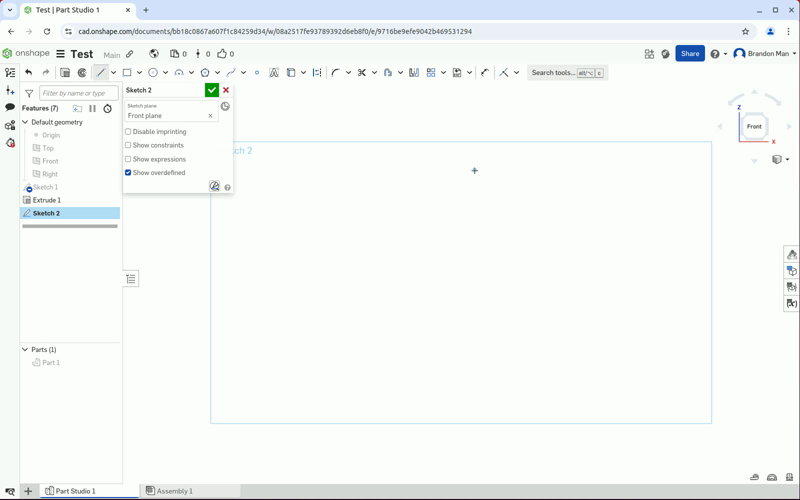
mouse_move(557, 317)
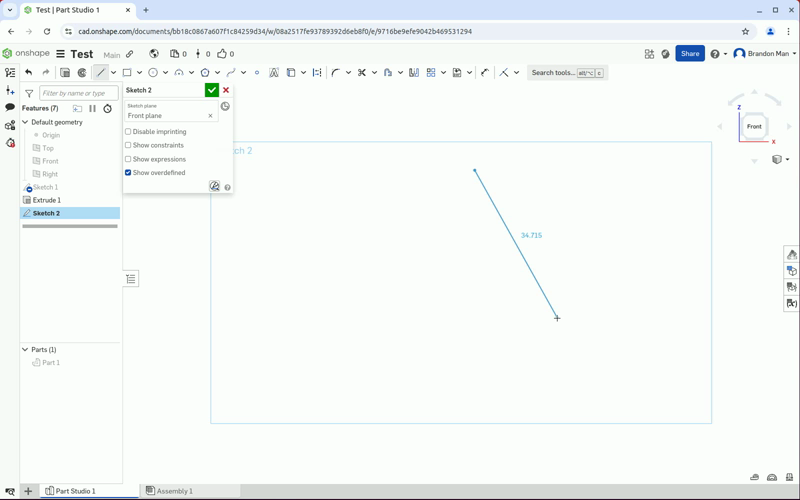
click(557, 317)
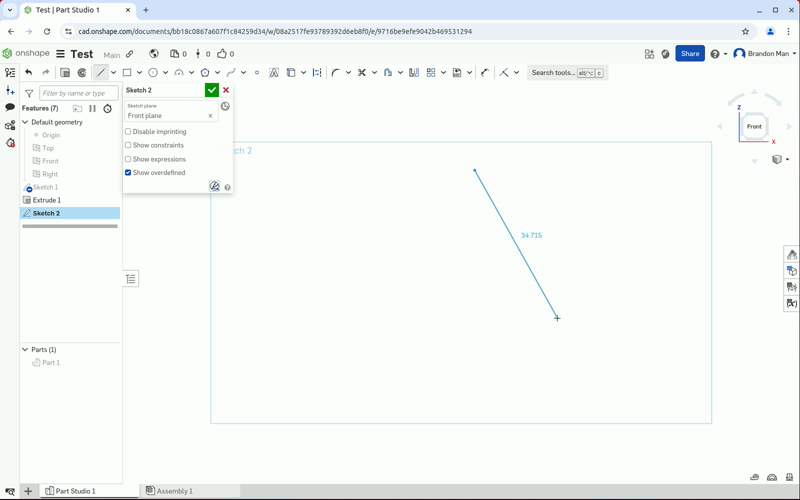
key_up(shift)
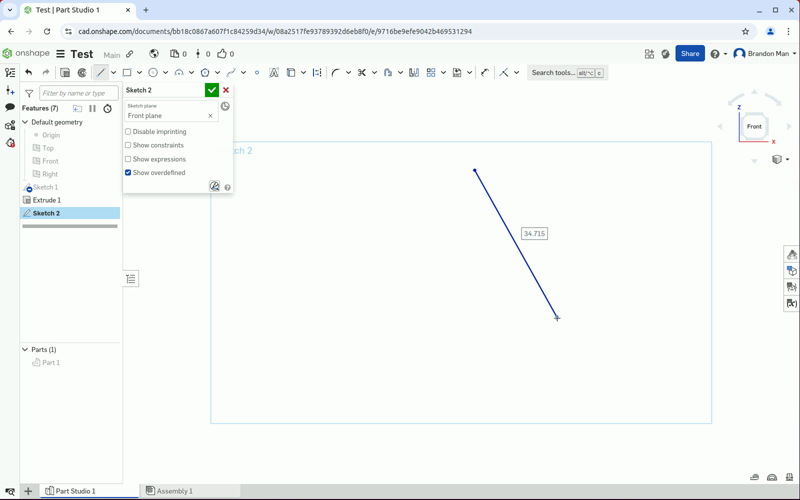
key_down(shift)
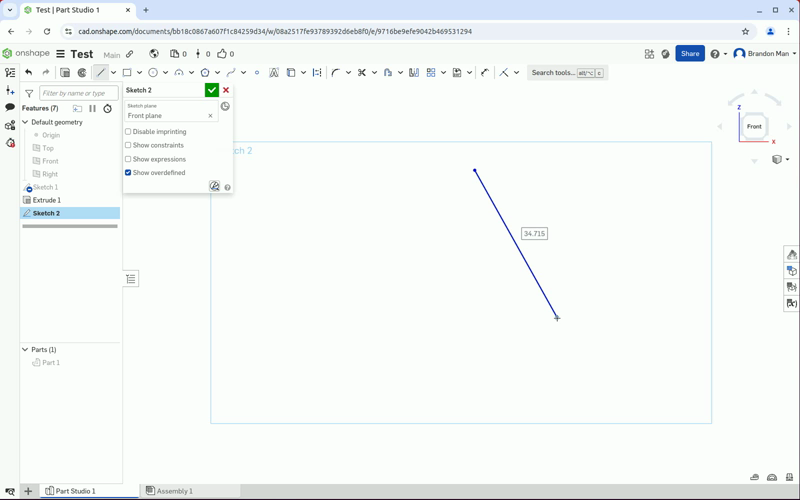
mouse_move(587, 317)
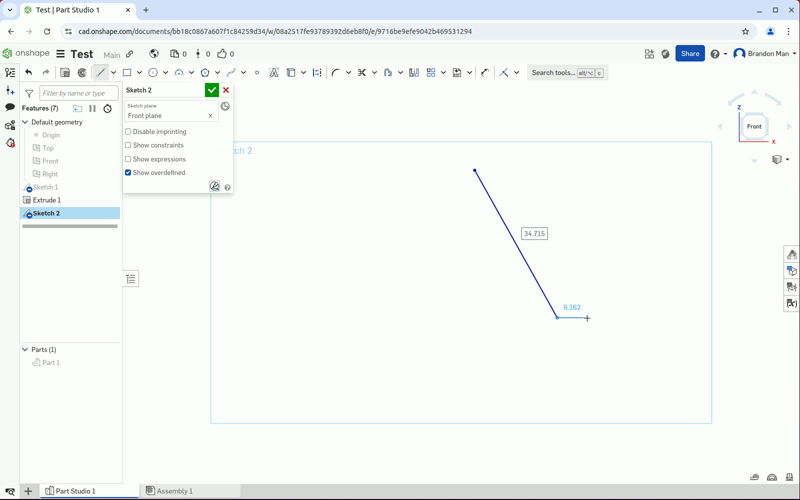
mouse_move(557, 311)
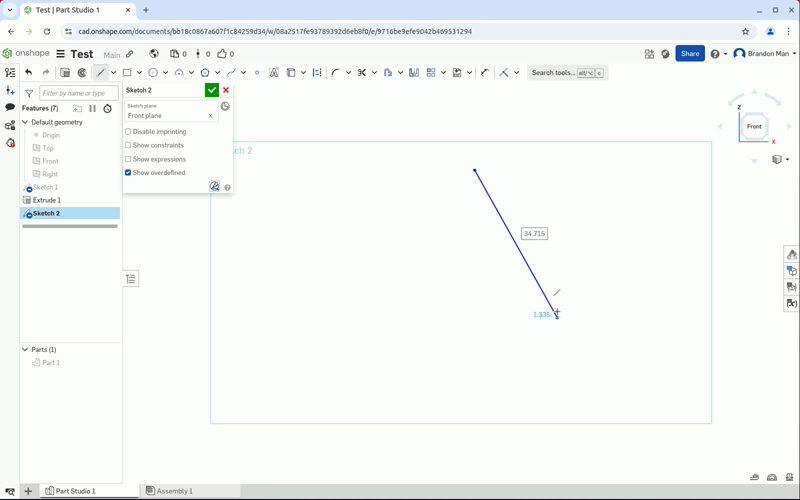
scroll(6)
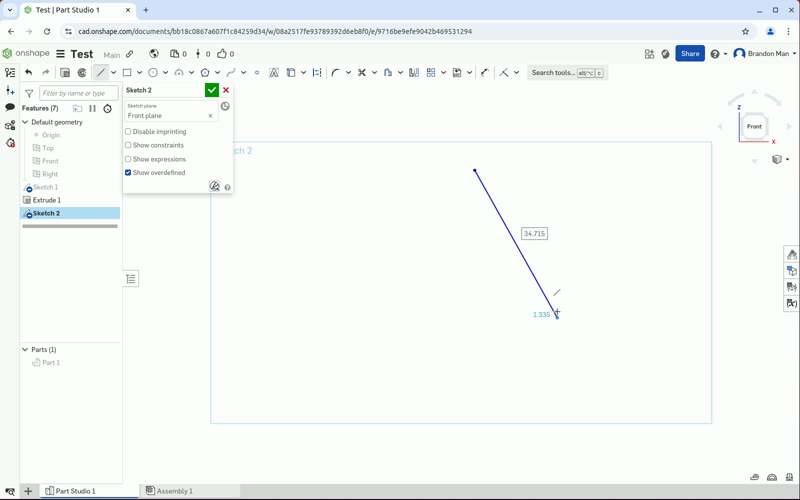
scroll(6)
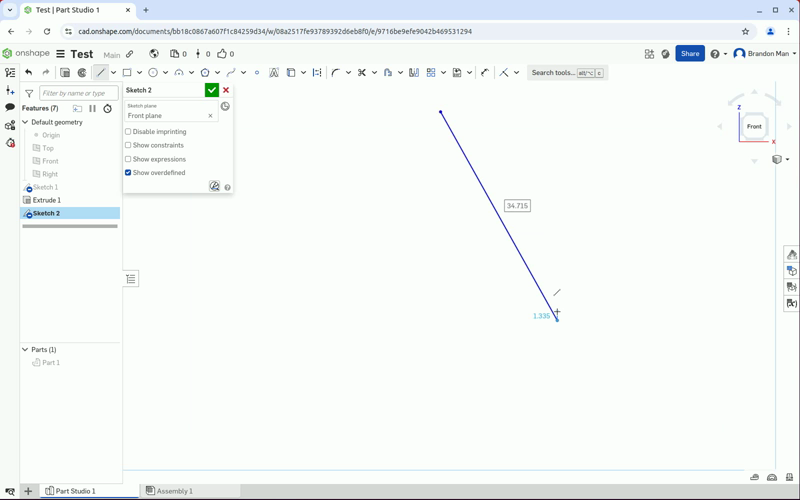
scroll(6)
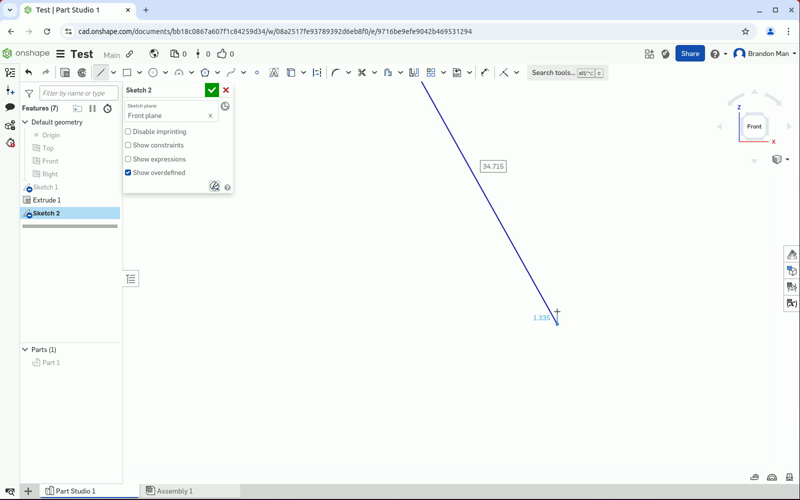
scroll(6)
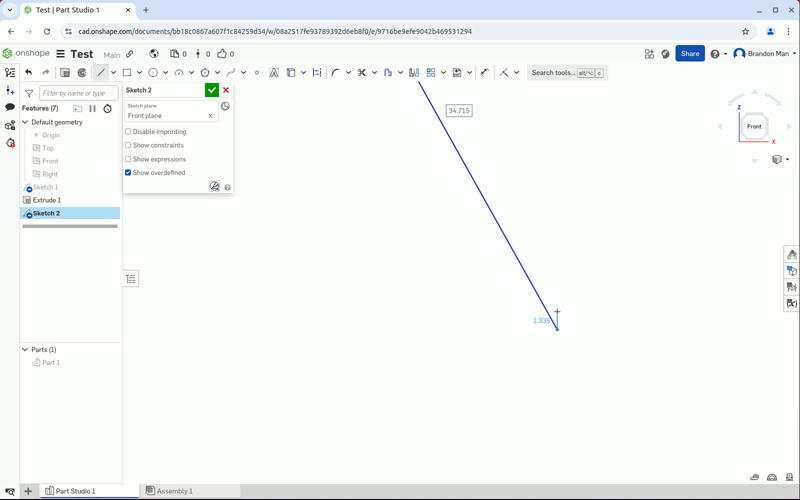
scroll(6)
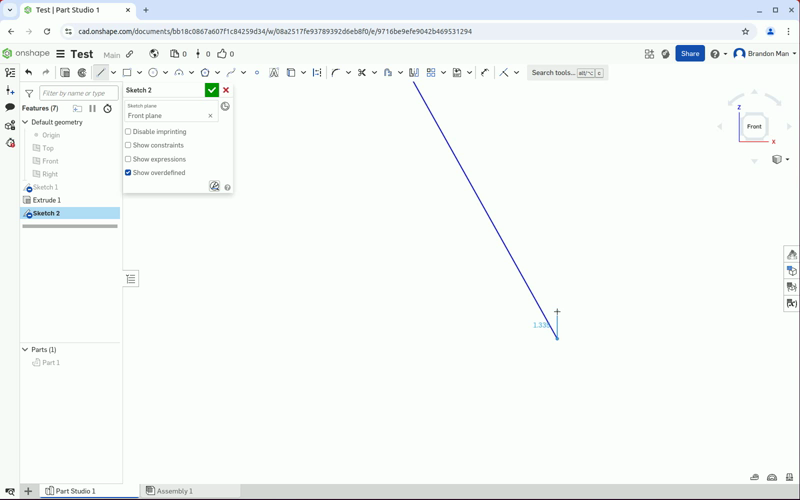
scroll(6)
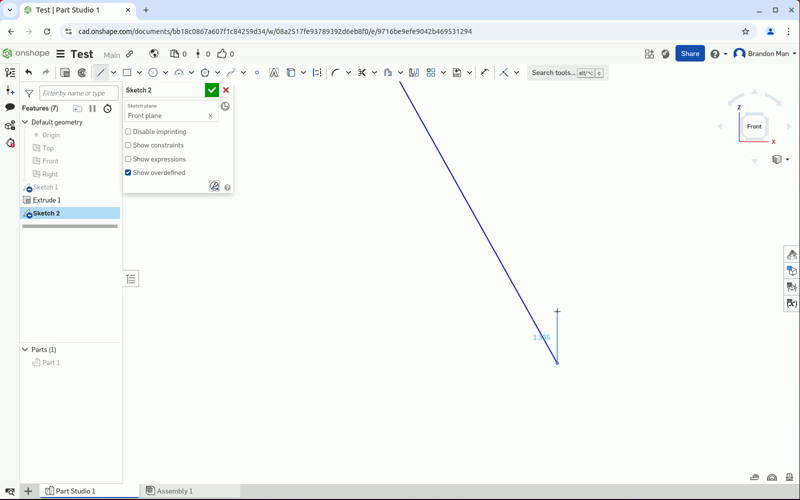
scroll(6)
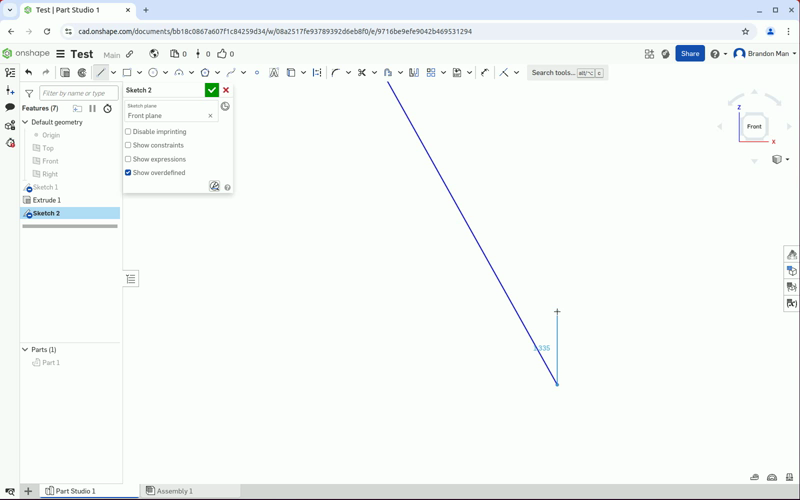
click(557, 311)
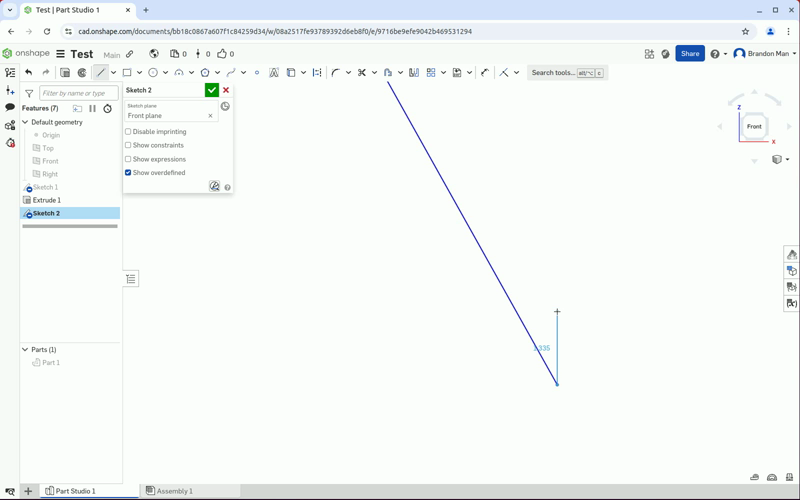
scroll(-6)
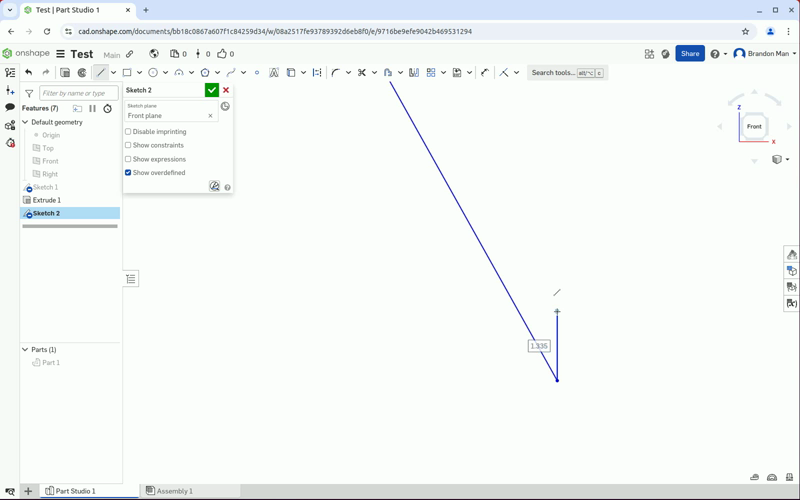
scroll(-6)
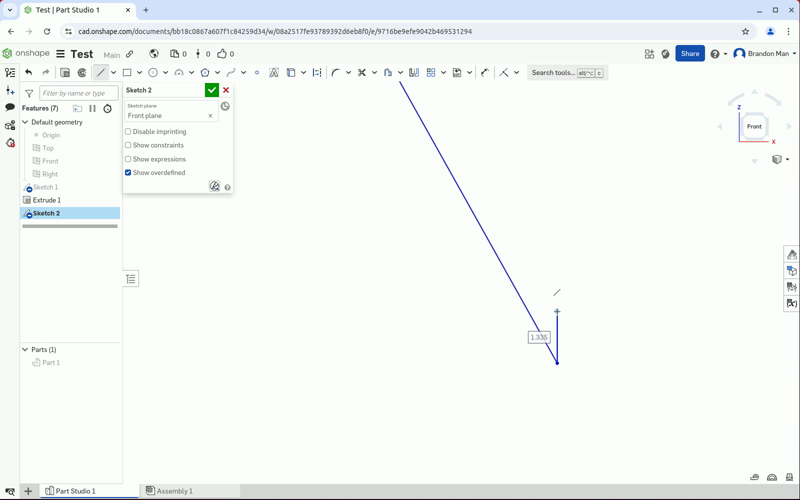
scroll(-6)
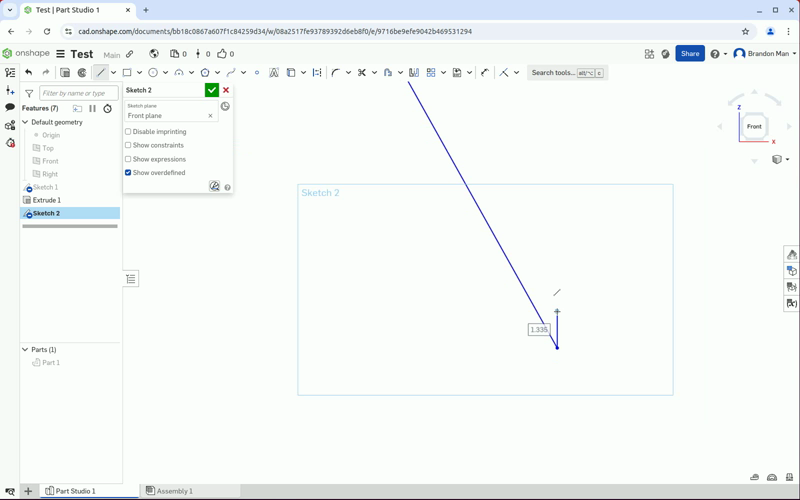
scroll(-6)
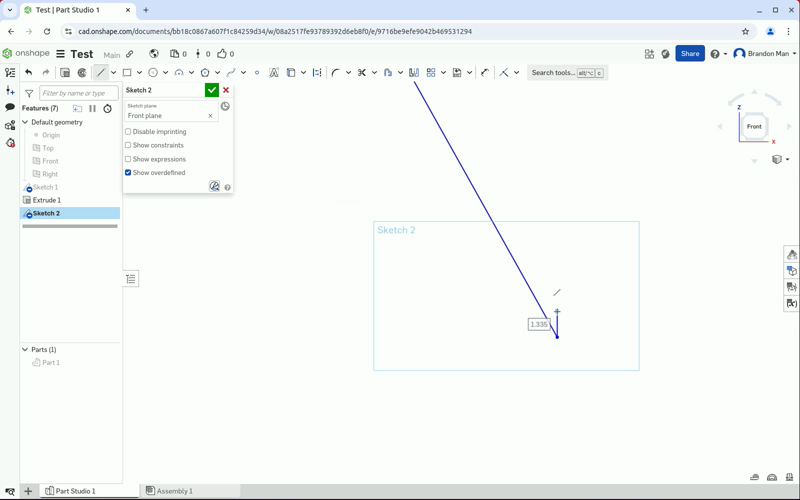
scroll(-6)
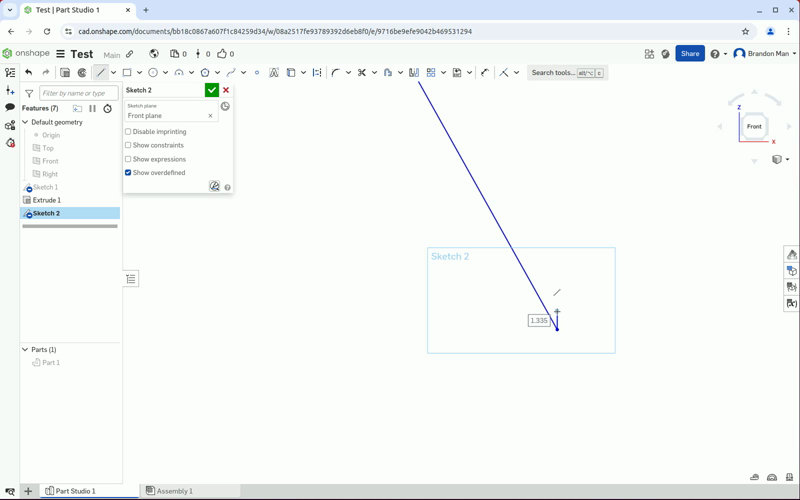
scroll(-6)
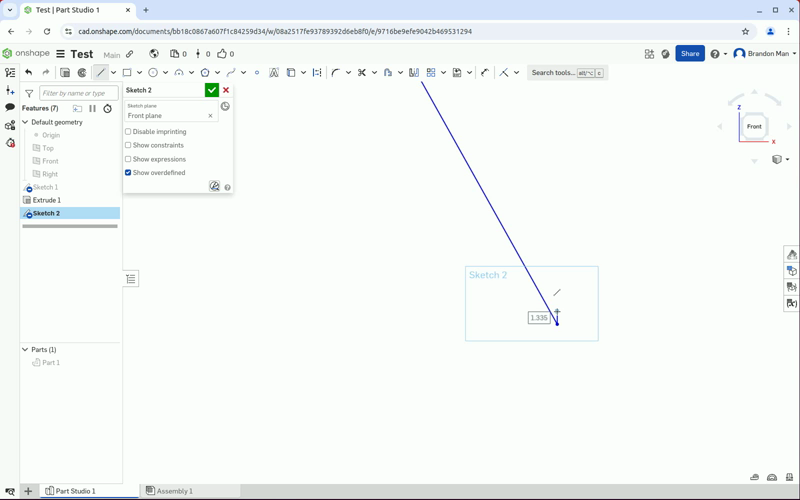
scroll(-6)
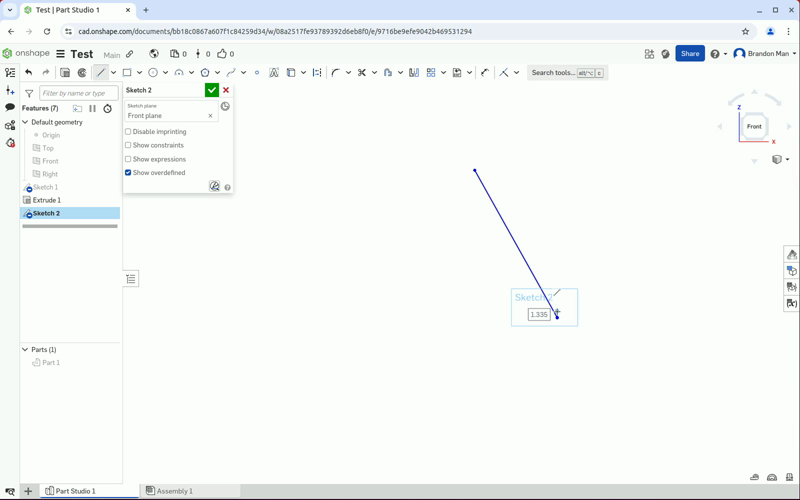
key_up(shift)
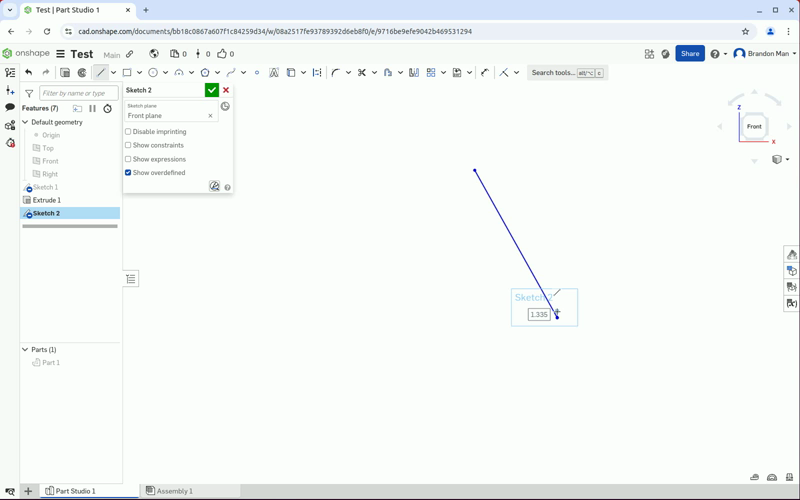
key_down(shift)
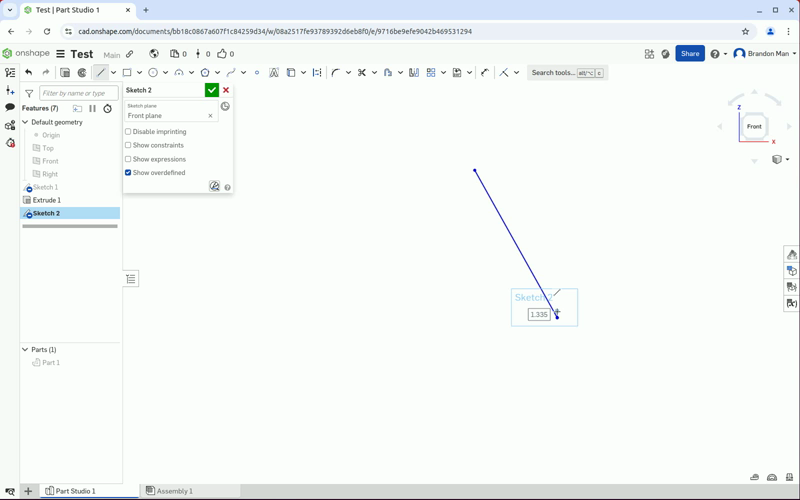
mouse_move(481, 170)
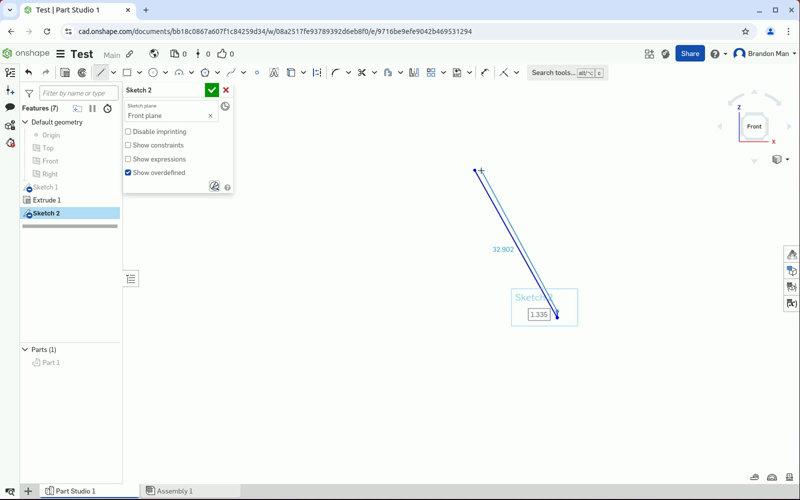
click(481, 170)
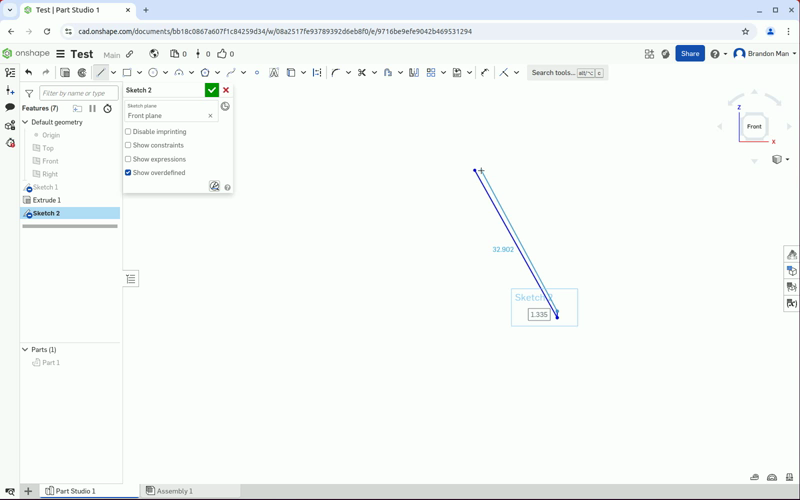
key_up(shift)
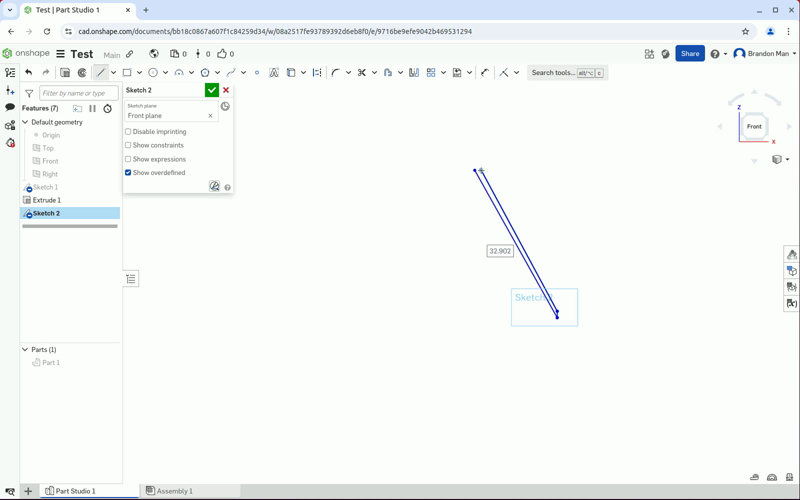
mouse_move(511, 170)
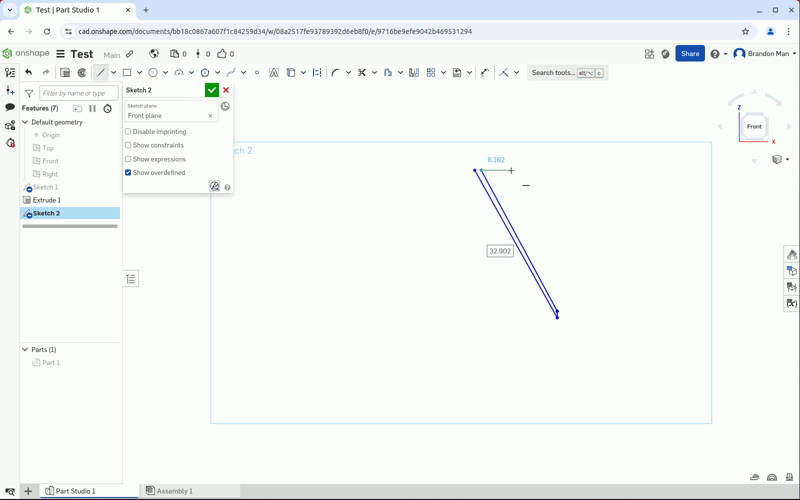
key_down(shift)
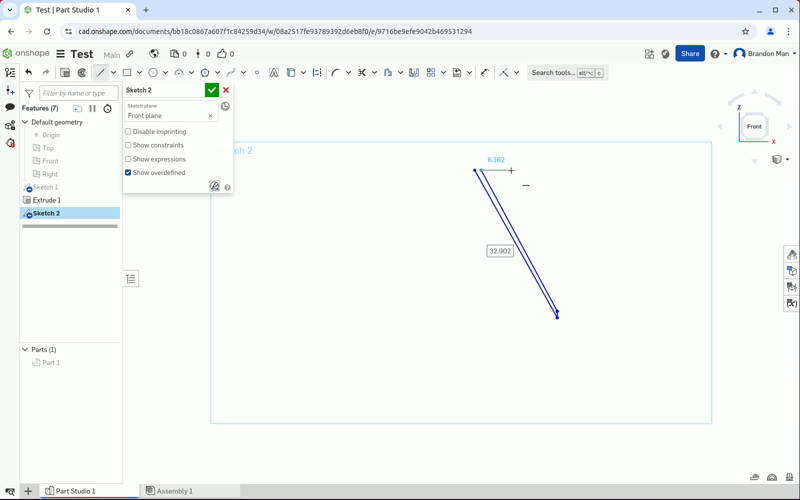
mouse_move(474, 170)
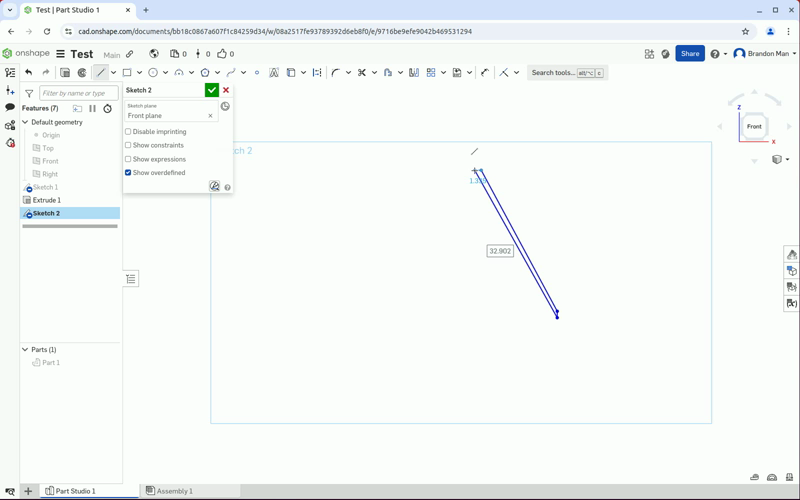
scroll(6)
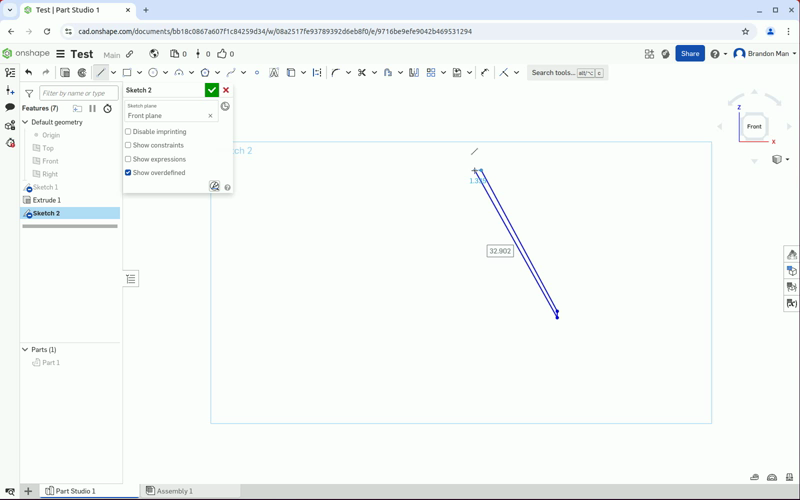
scroll(6)
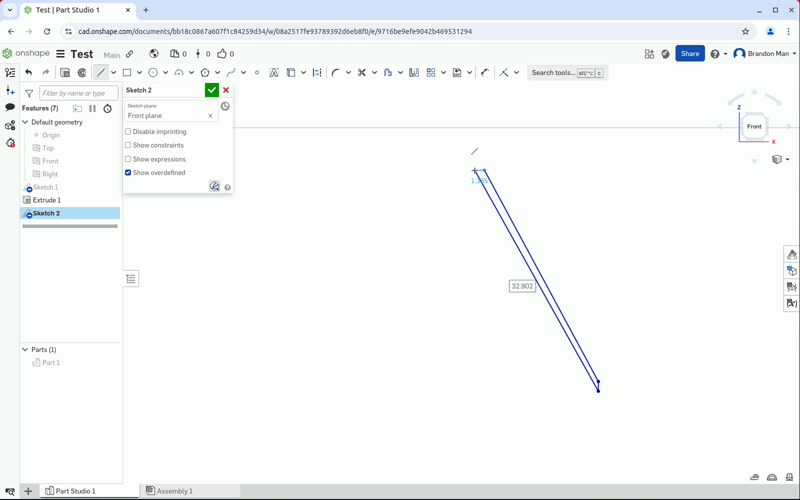
scroll(6)
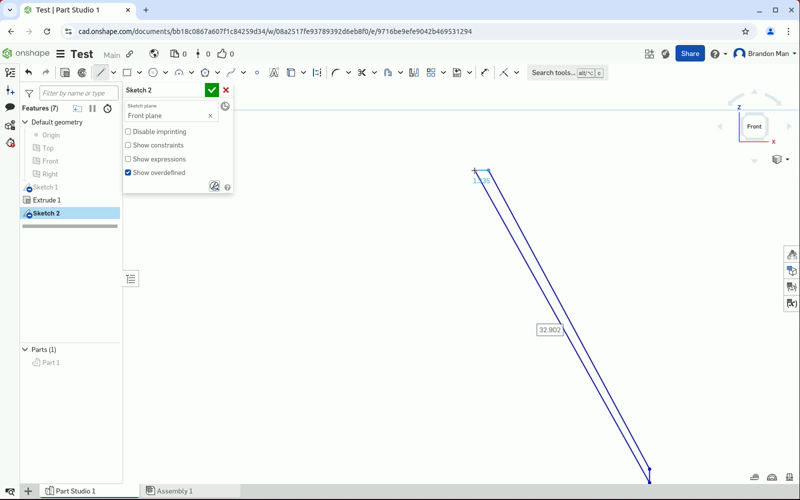
scroll(6)
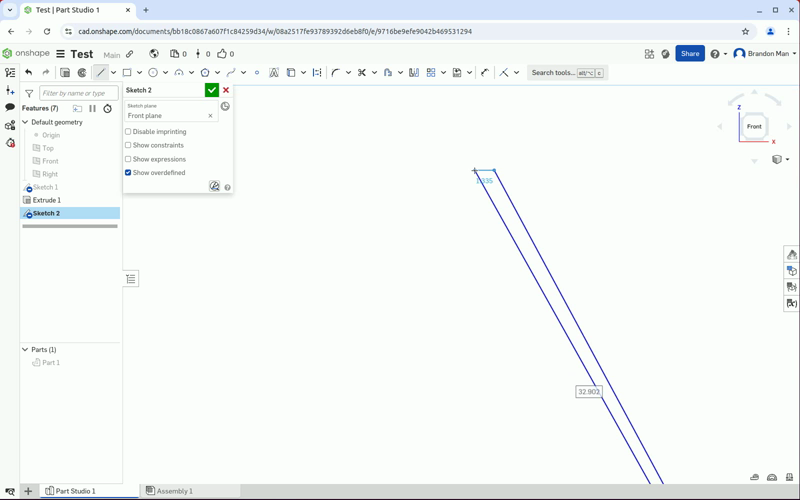
scroll(6)
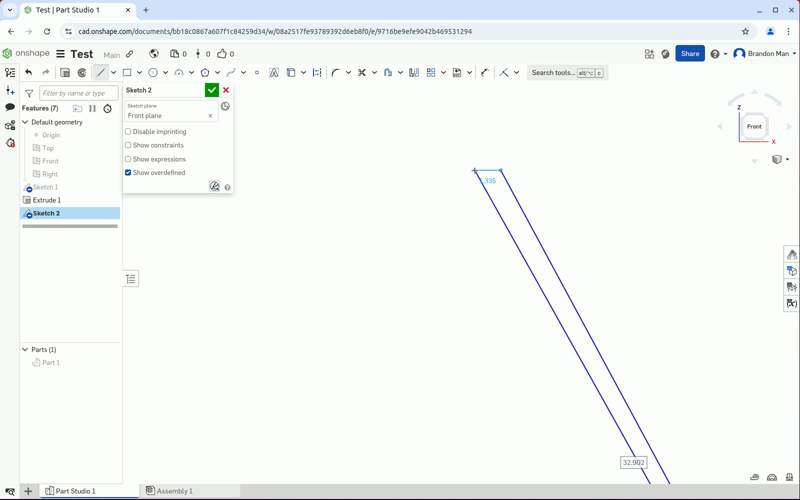
scroll(6)
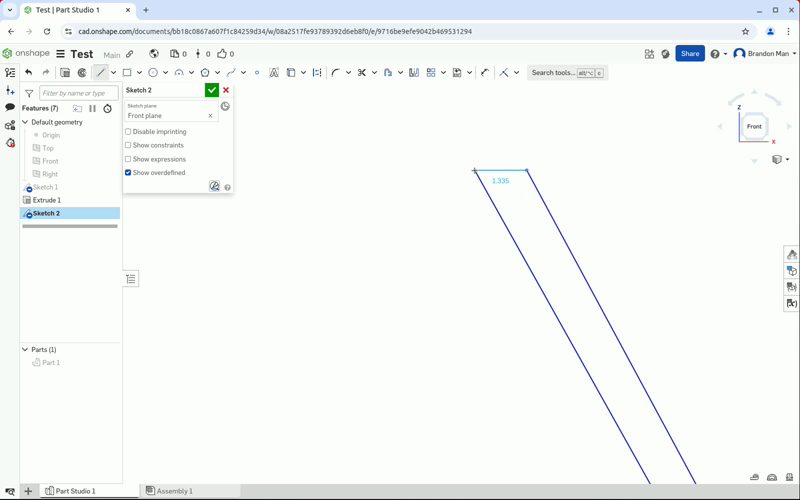
scroll(6)
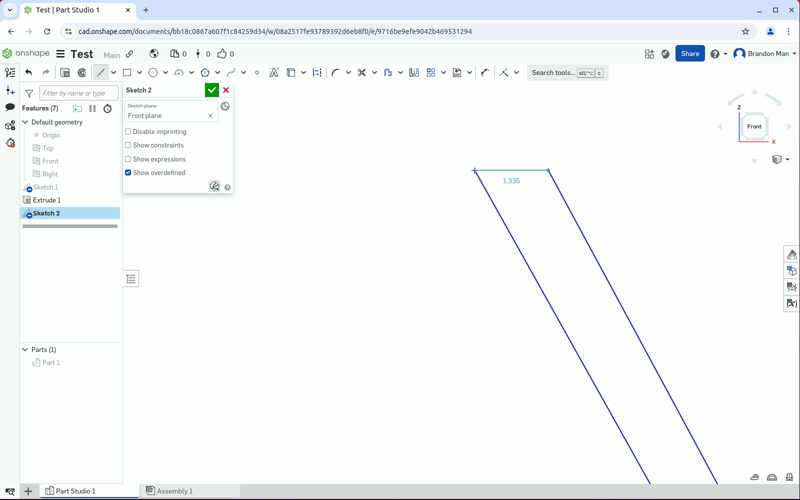
key_up(shift)
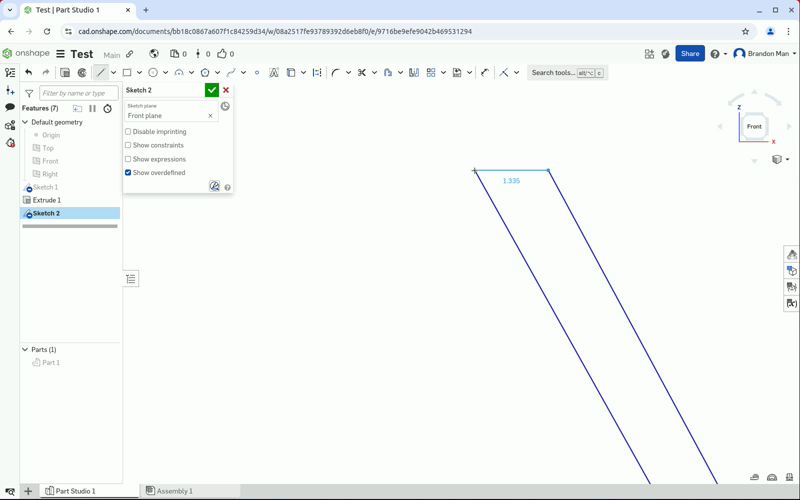
click(474, 170)
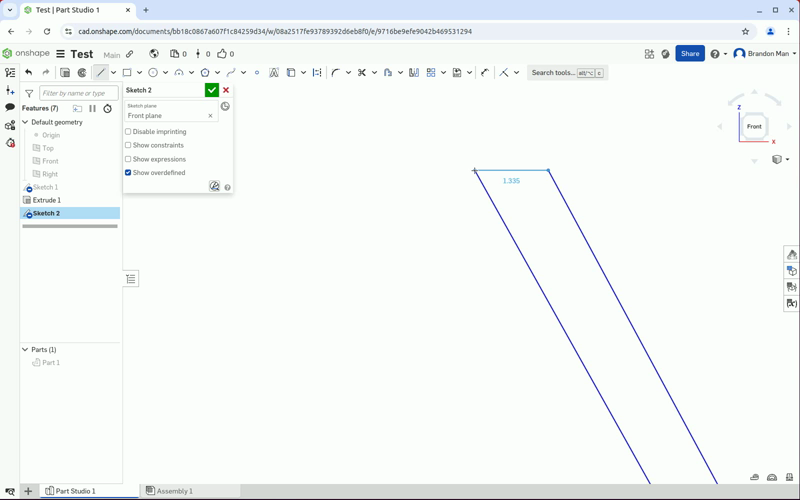
scroll(-6)
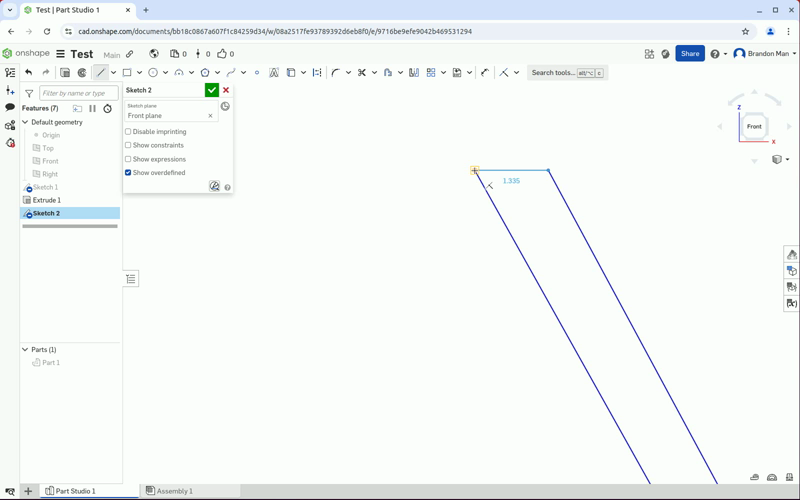
scroll(-6)
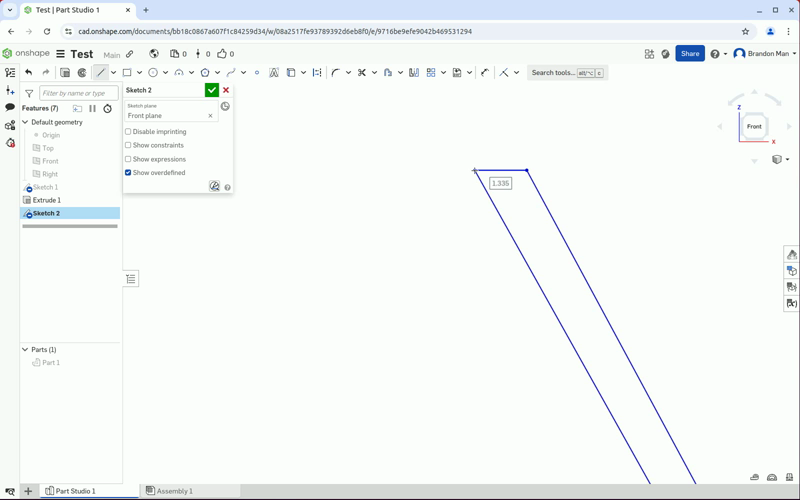
scroll(-6)
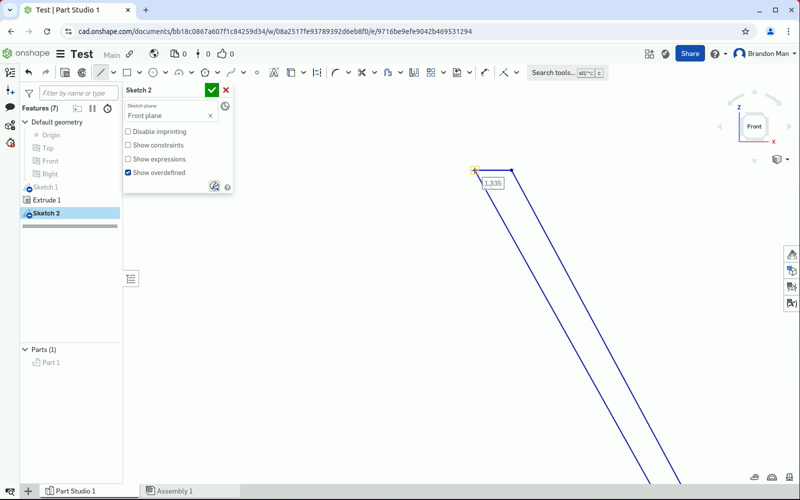
scroll(-6)
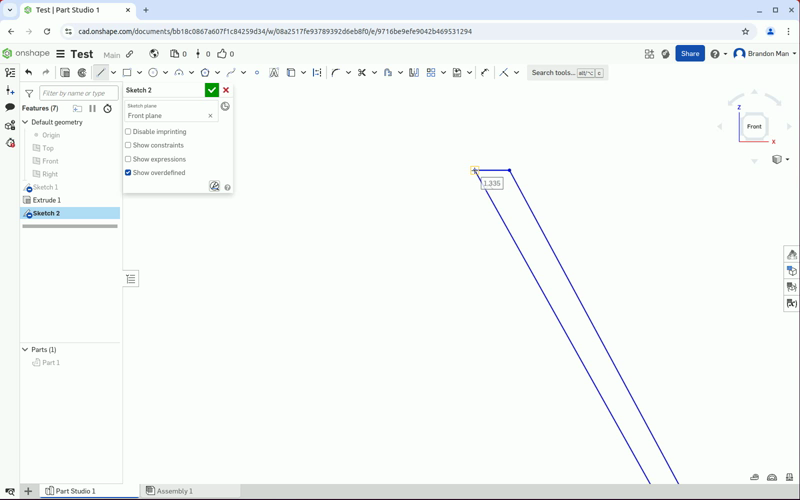
scroll(-6)
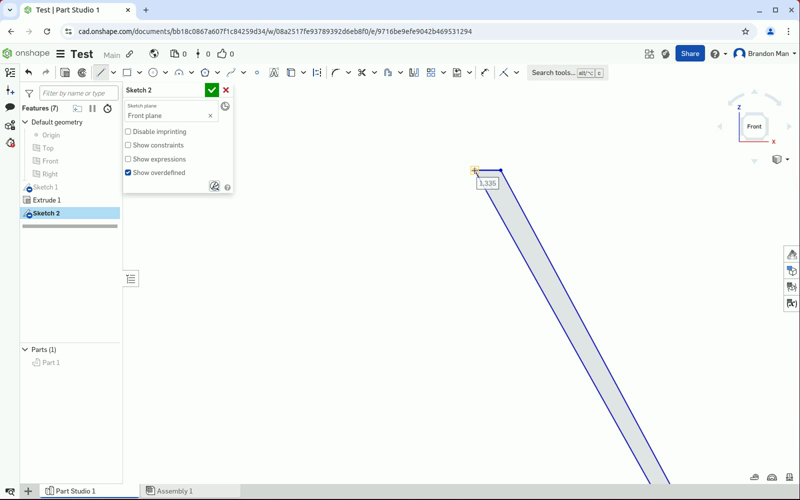
scroll(-6)
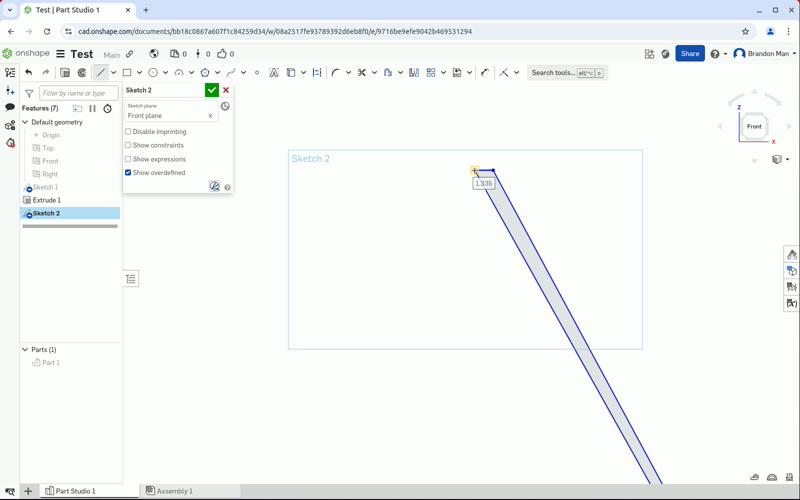
scroll(-6)
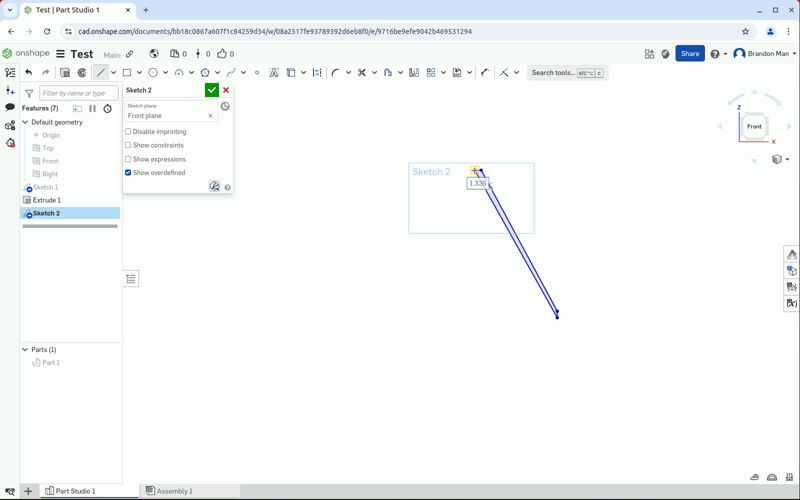
key(esc)
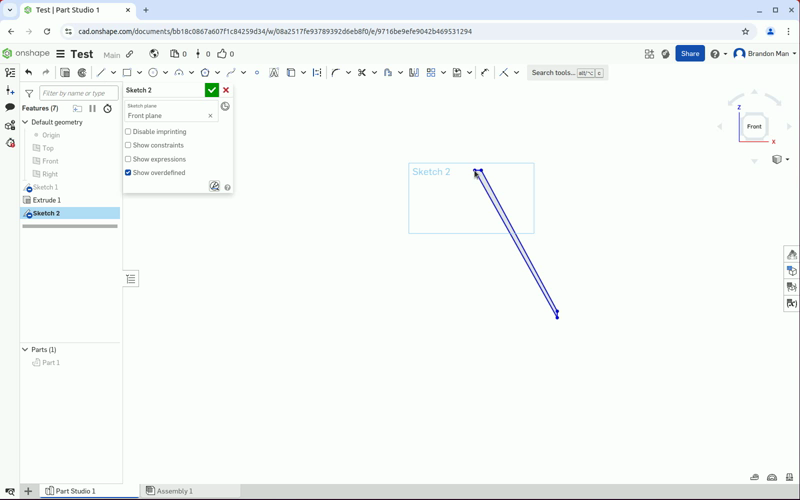
mouse_move(503, 218)
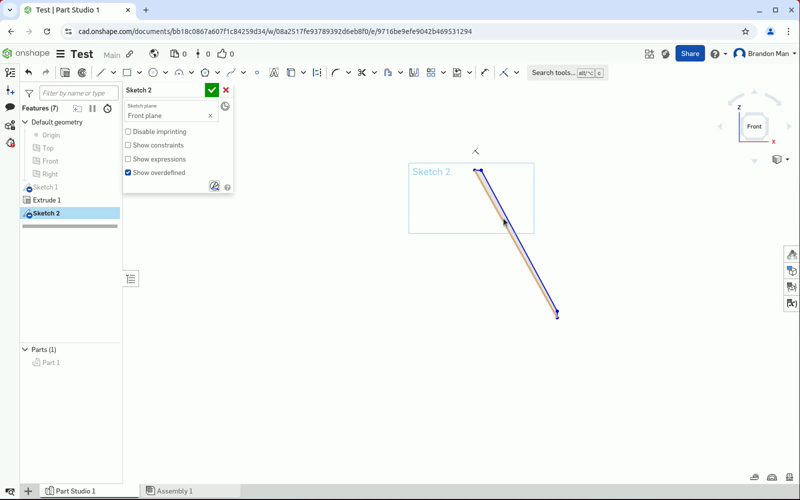
scroll(6)
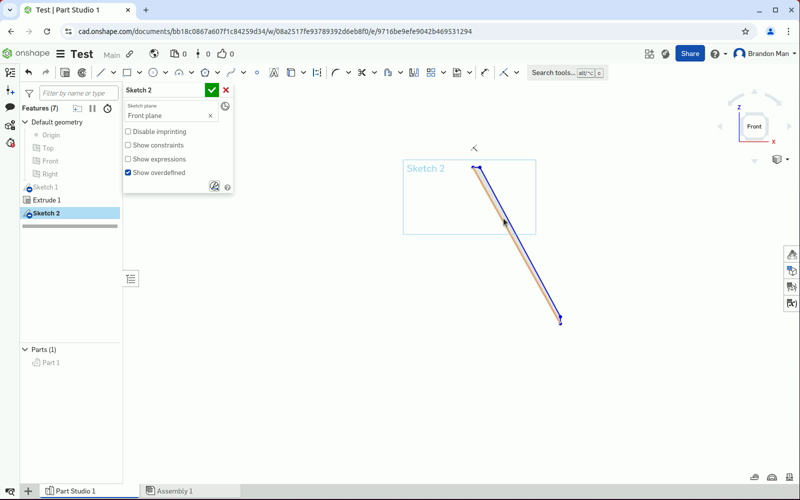
scroll(6)
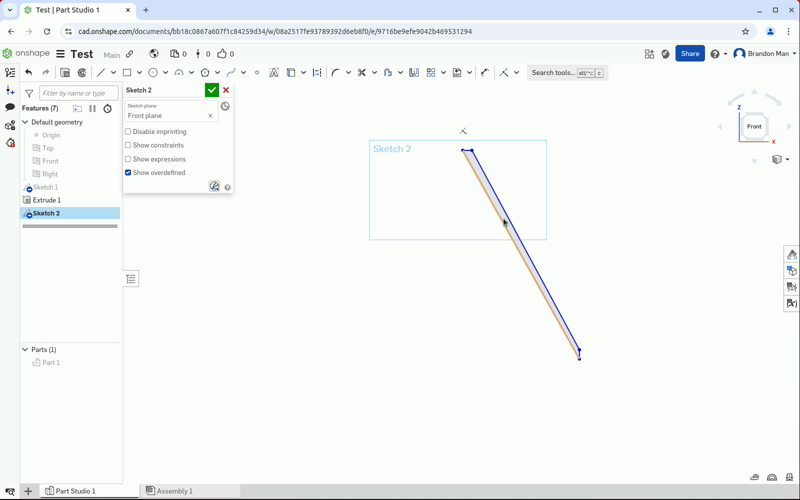
scroll(6)
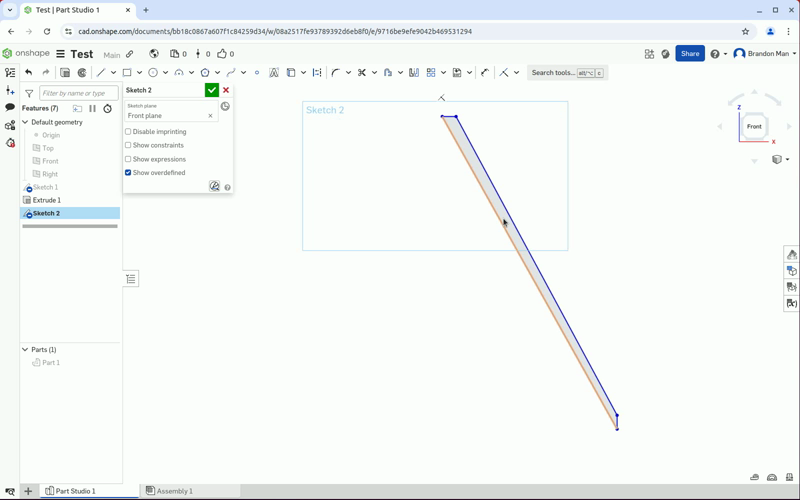
scroll(6)
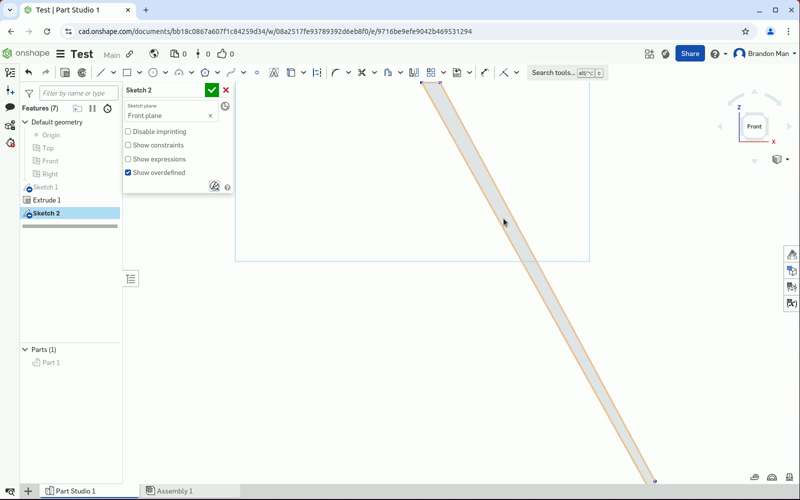
scroll(6)
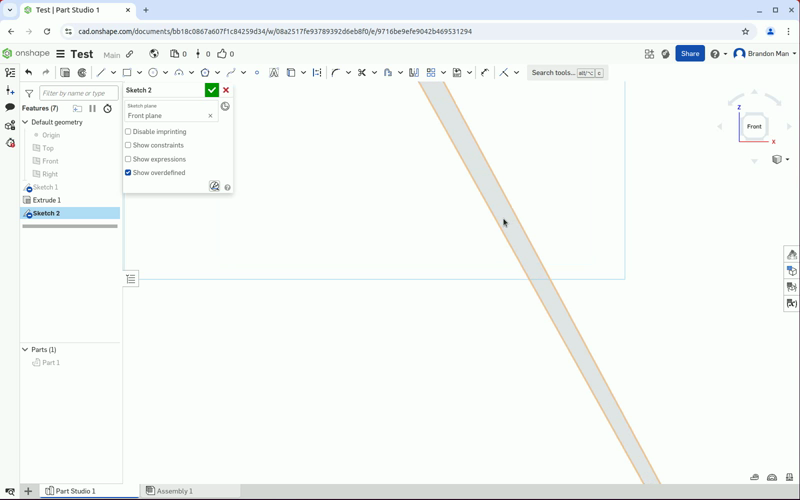
scroll(6)
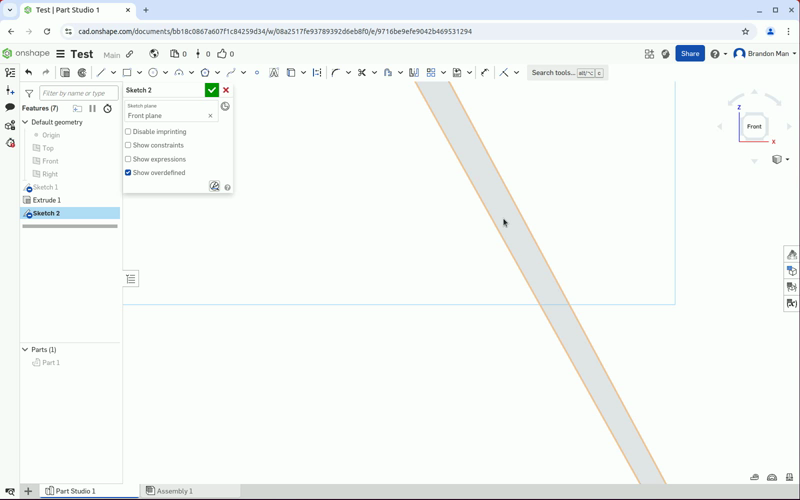
scroll(6)
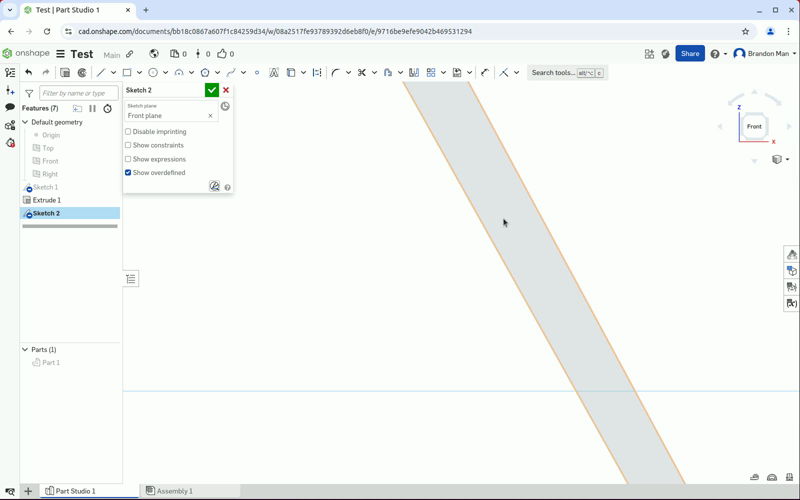
click(503, 218)
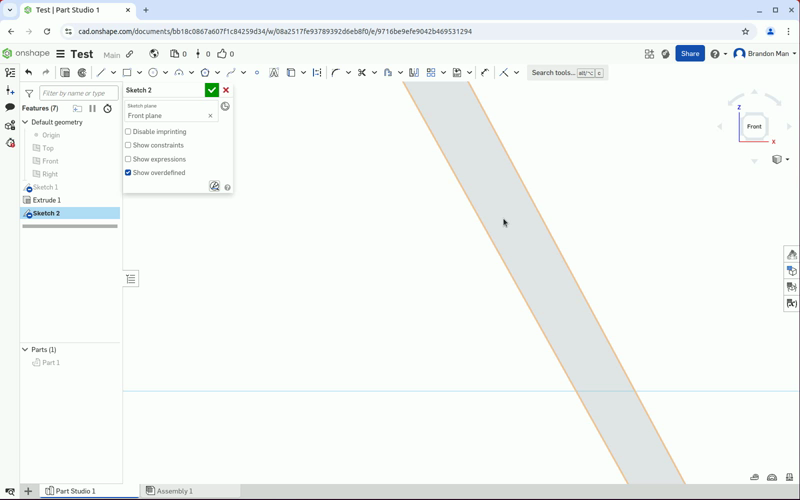
scroll(-6)
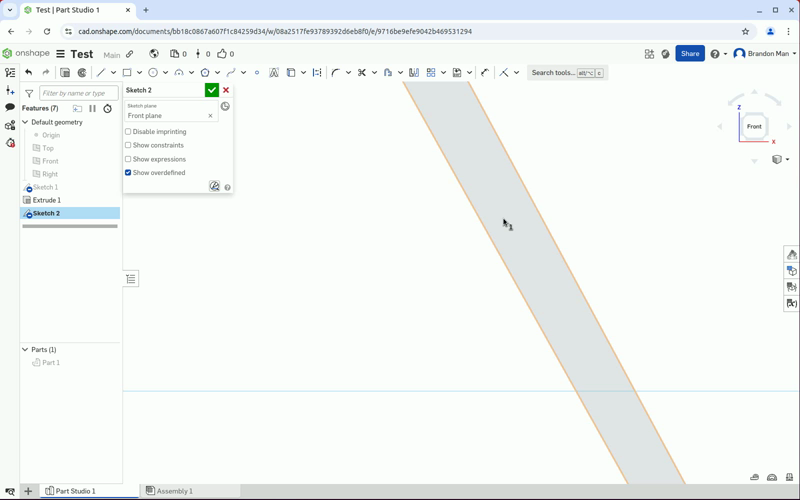
scroll(-6)
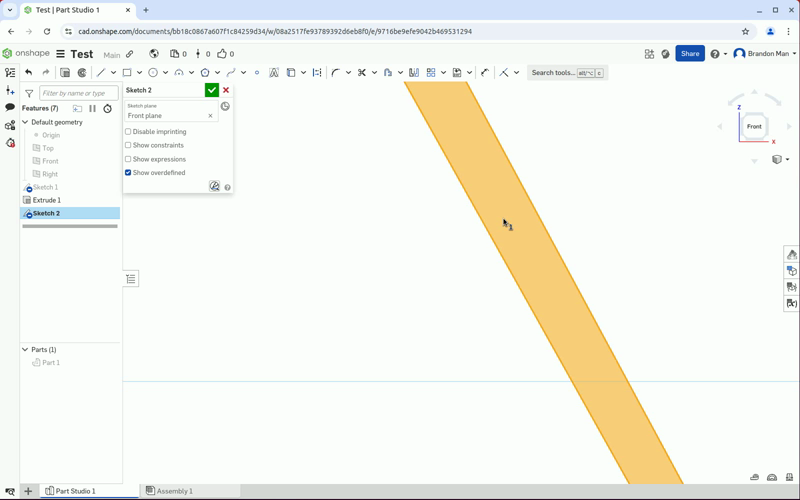
scroll(-6)
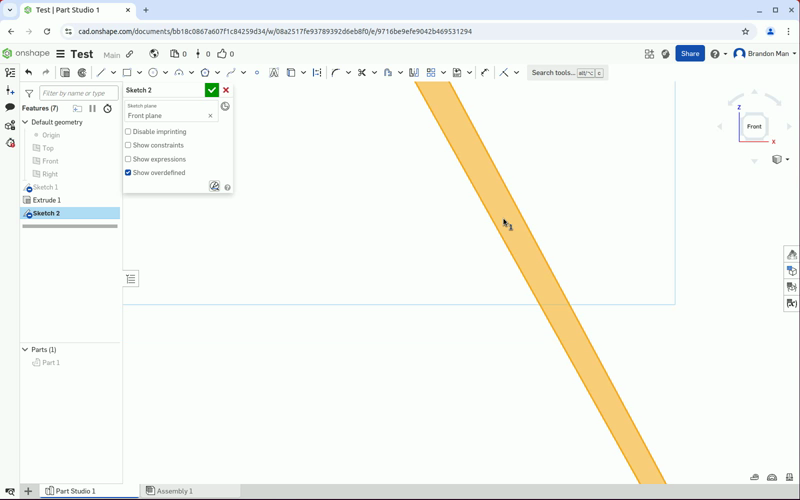
scroll(-6)
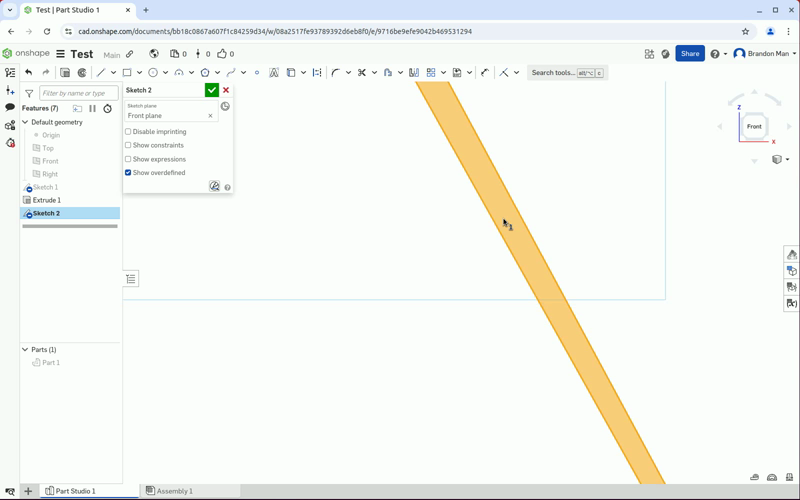
scroll(-6)
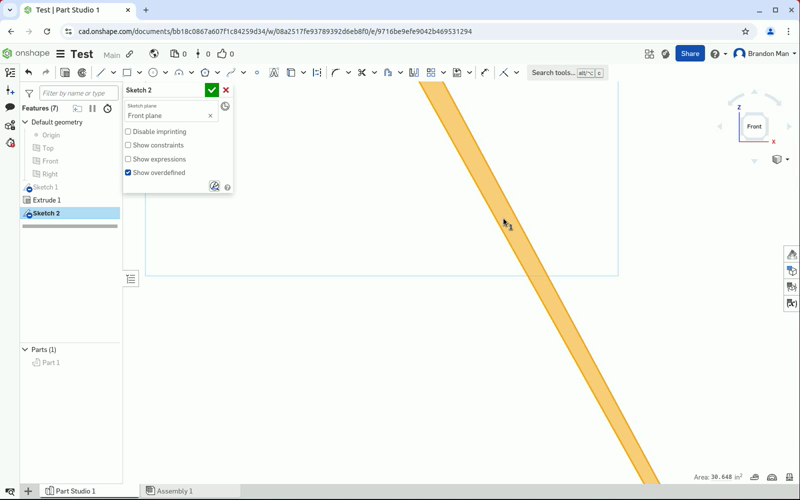
scroll(-6)
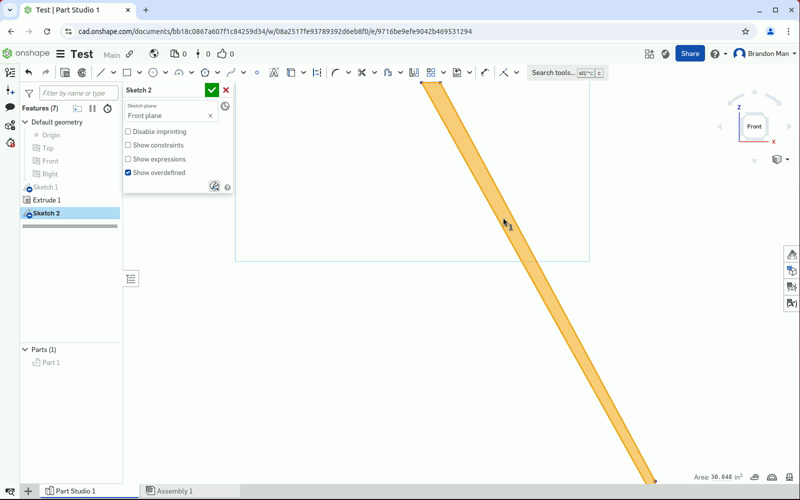
scroll(-6)
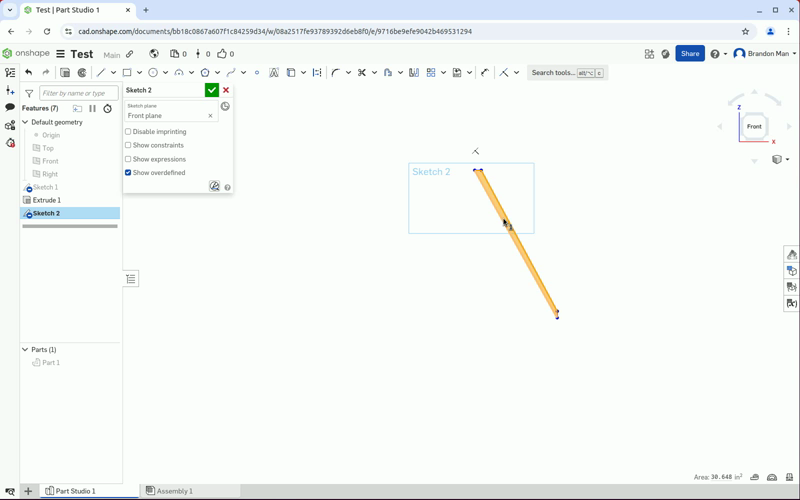
mouse_move(73, 352)
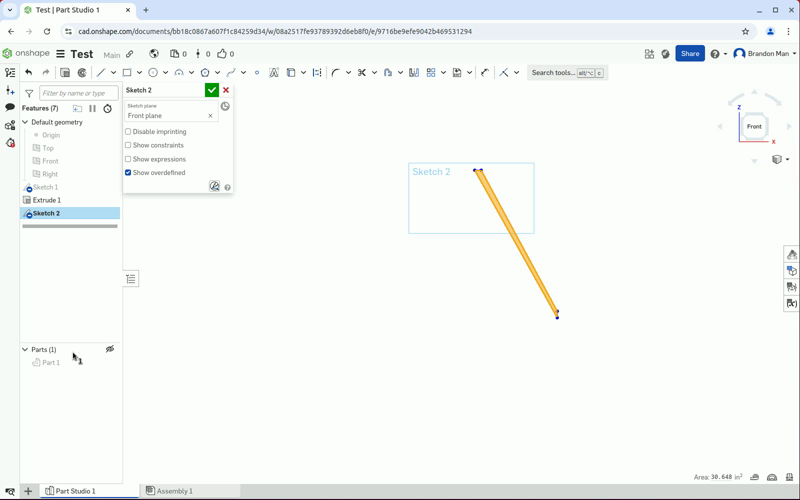
key(shift+y)
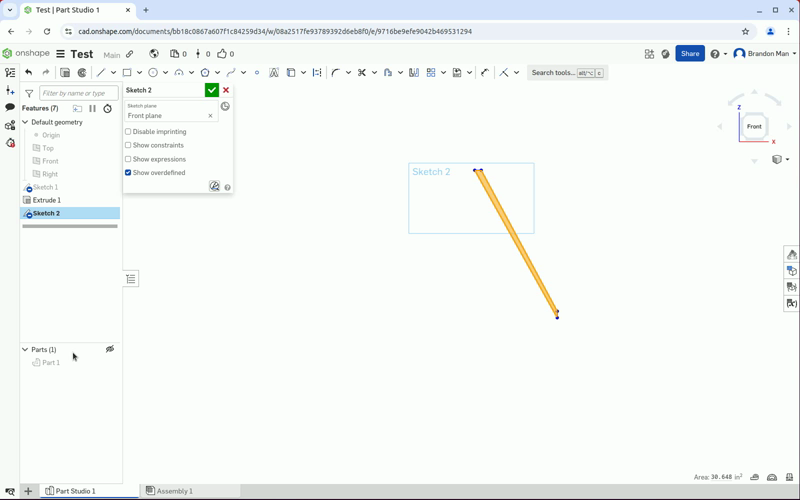
key(shift+e)
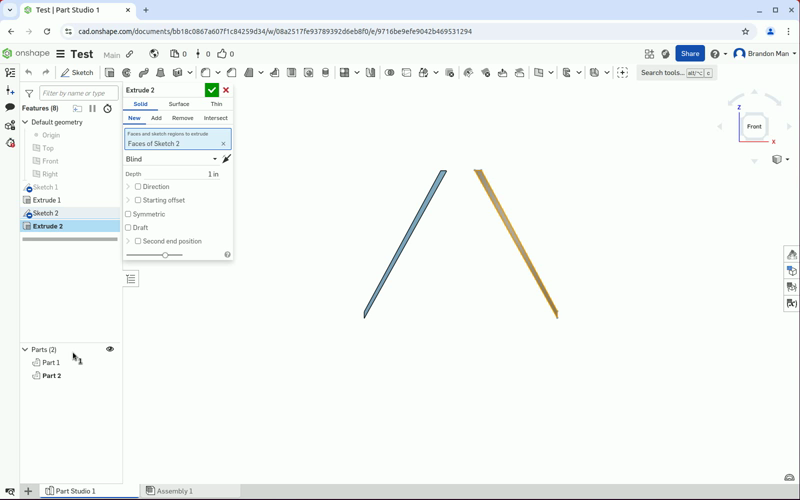
mouse_move(143, 106)
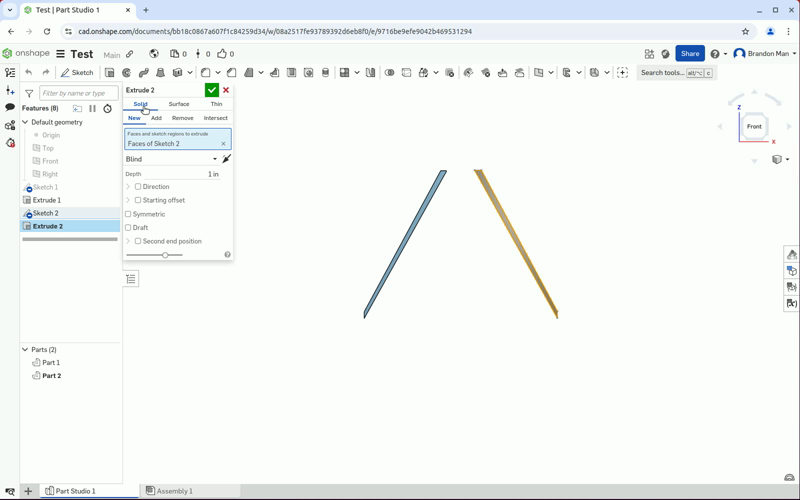
click(143, 106)
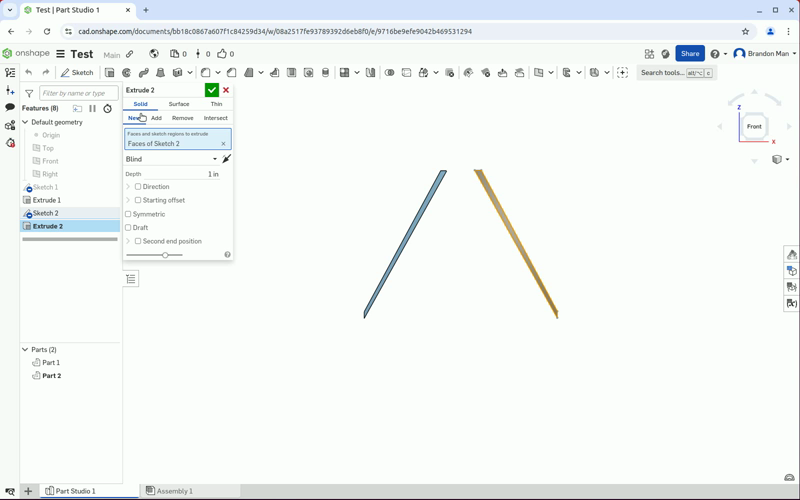
mouse_move(137, 120)
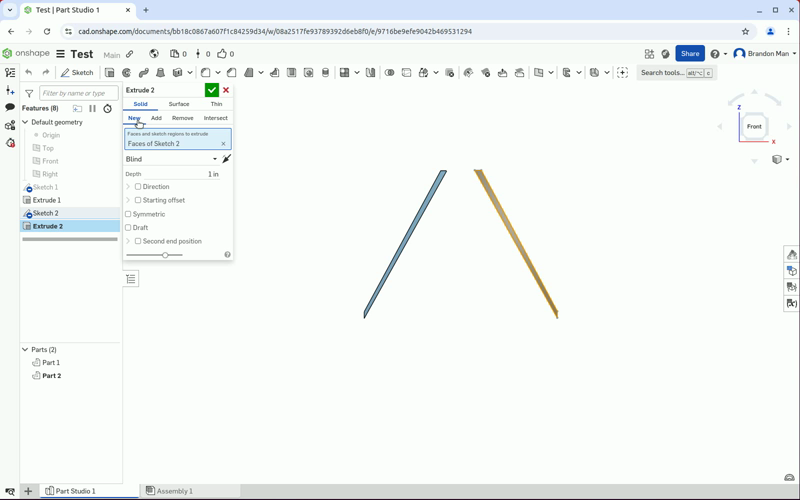
click(137, 120)
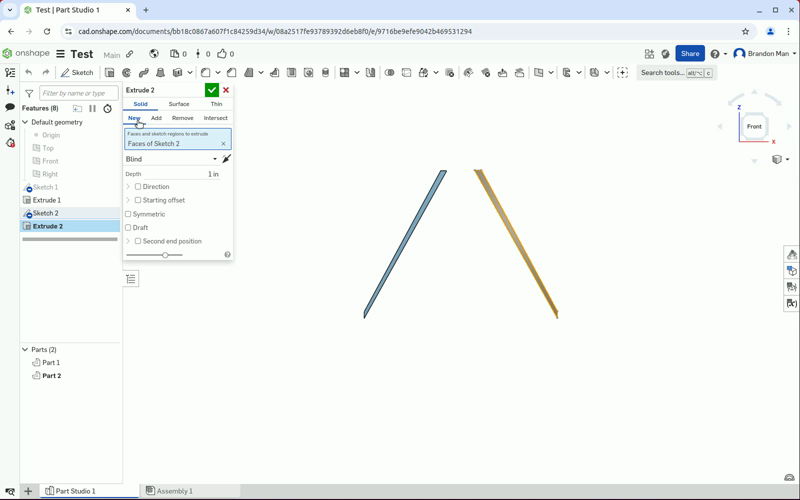
key(tab, 4)
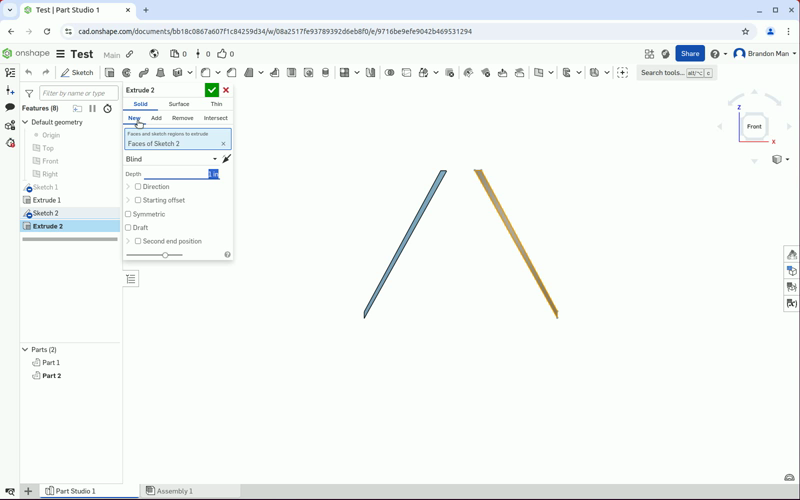
text(0.481)
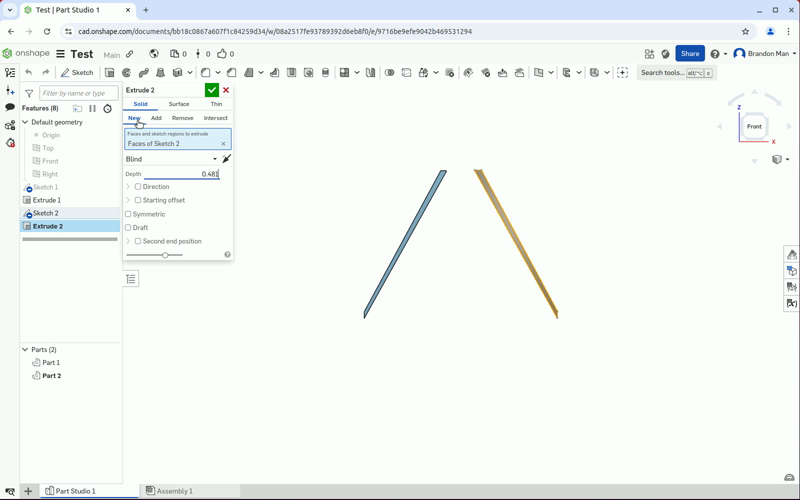
key(enter)
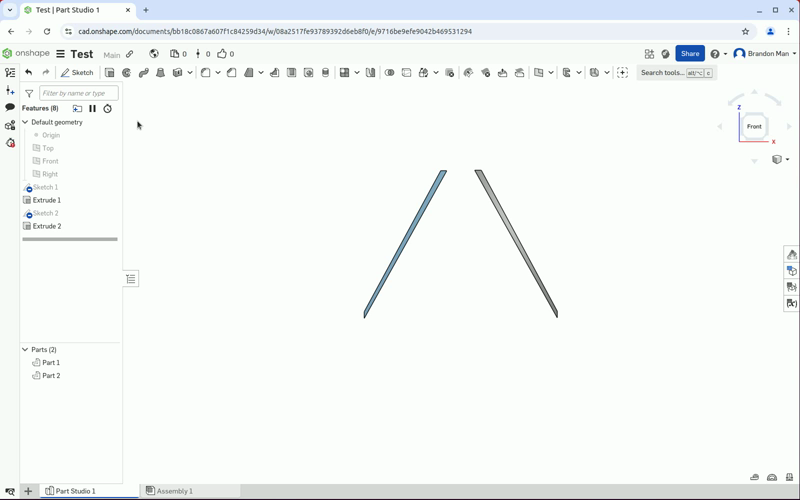
key(shift+h)
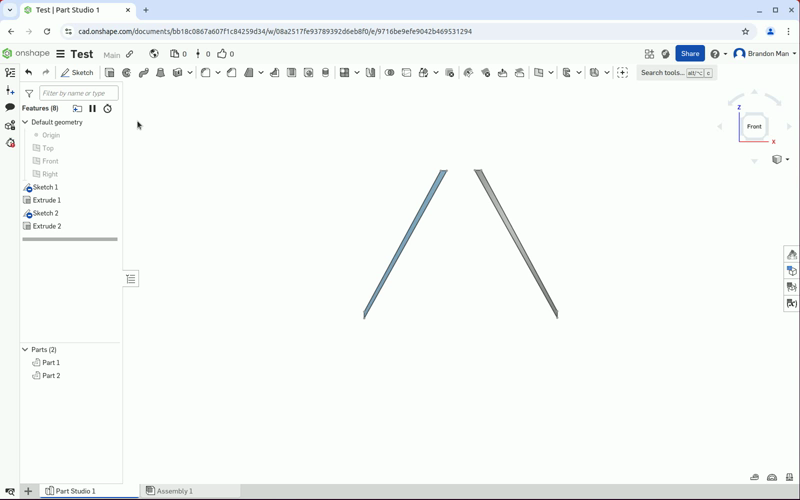
key(shift+h)
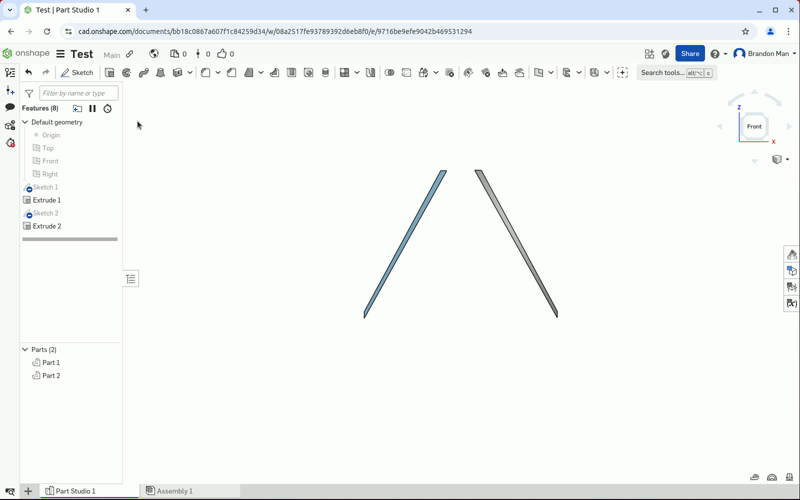
mouse_move(73, 189)
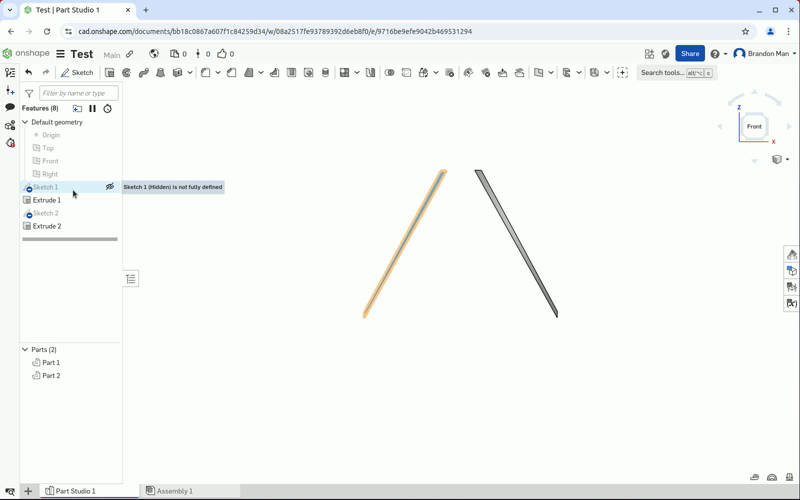
click(73, 189)
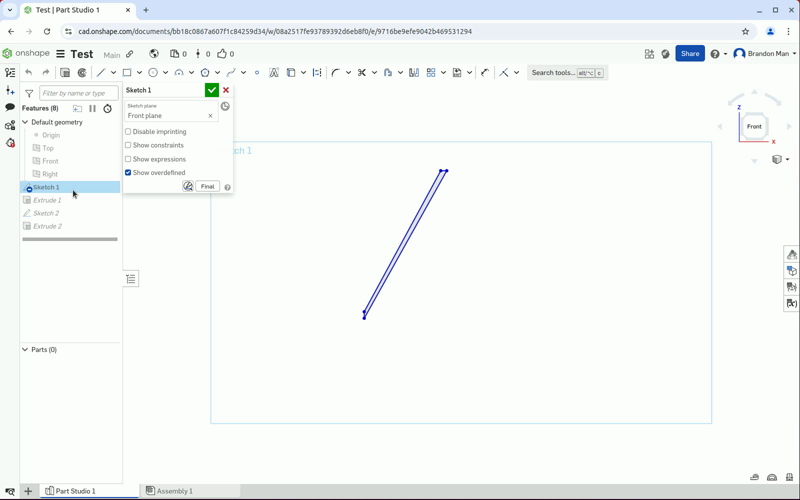
mouse_move(229, 92)
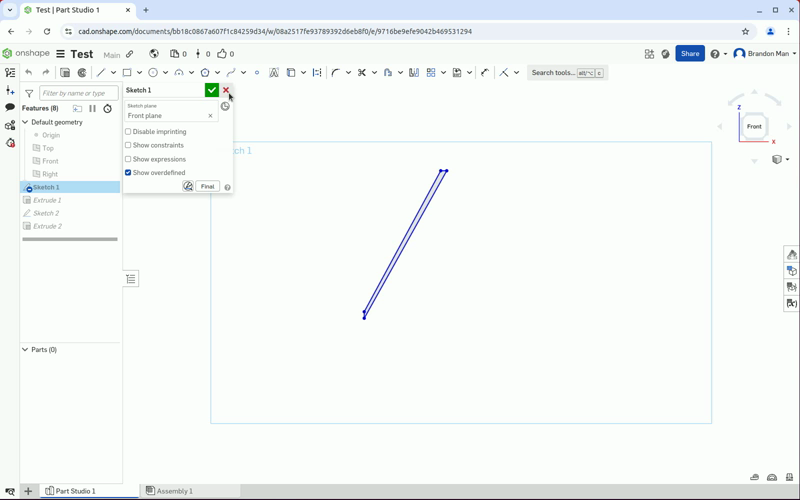
click(229, 92)
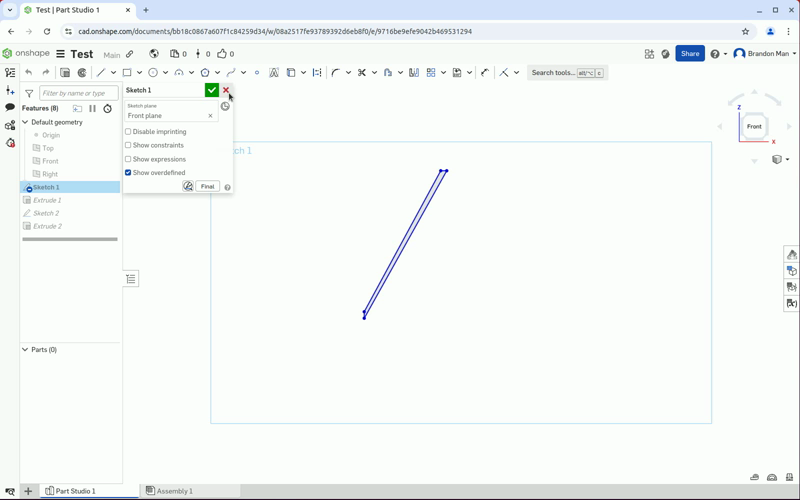
key(shift+s)
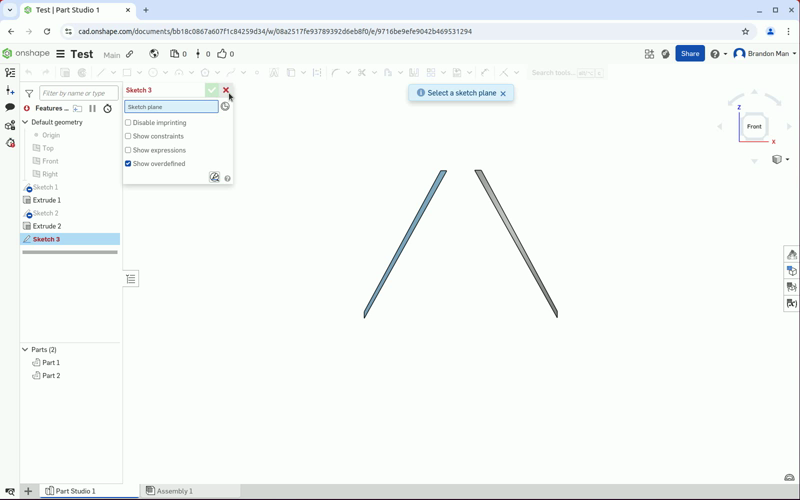
mouse_move(73, 163)
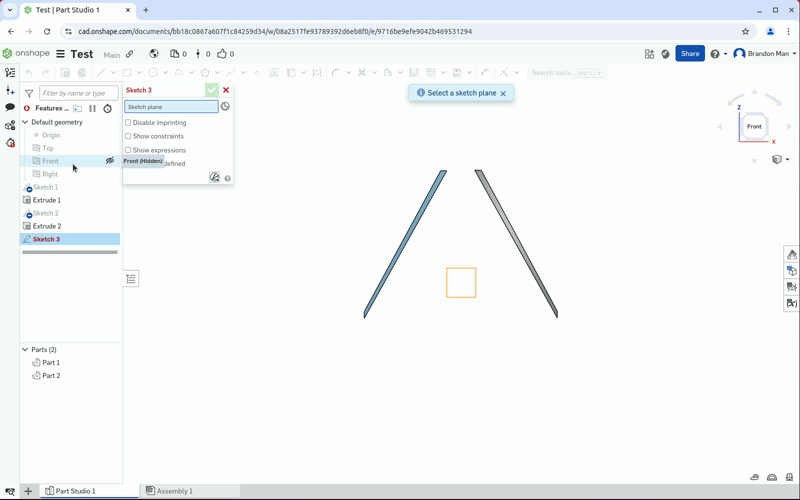
click(73, 163)
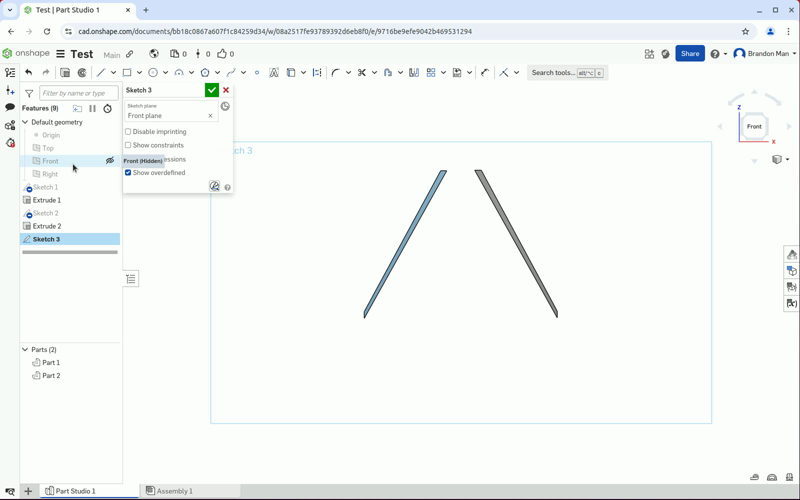
mouse_move(73, 352)
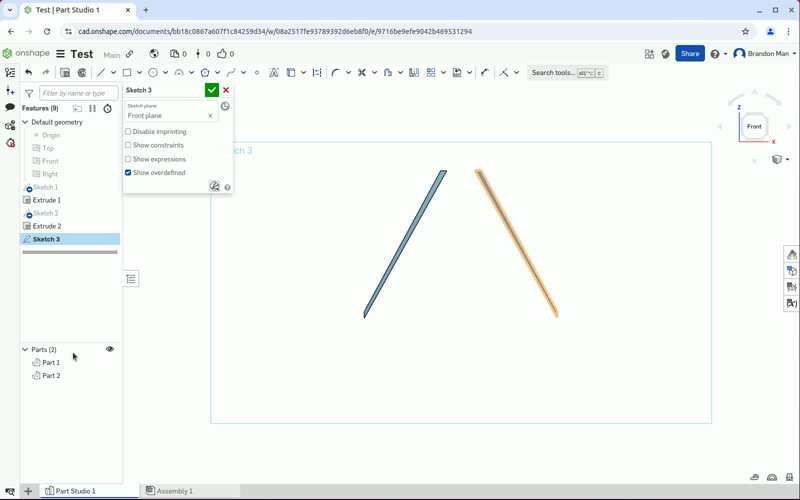
key(y)
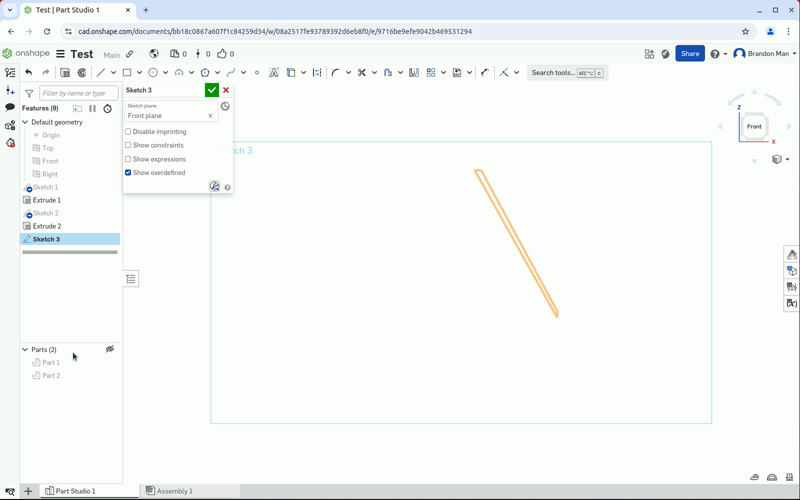
key(l)
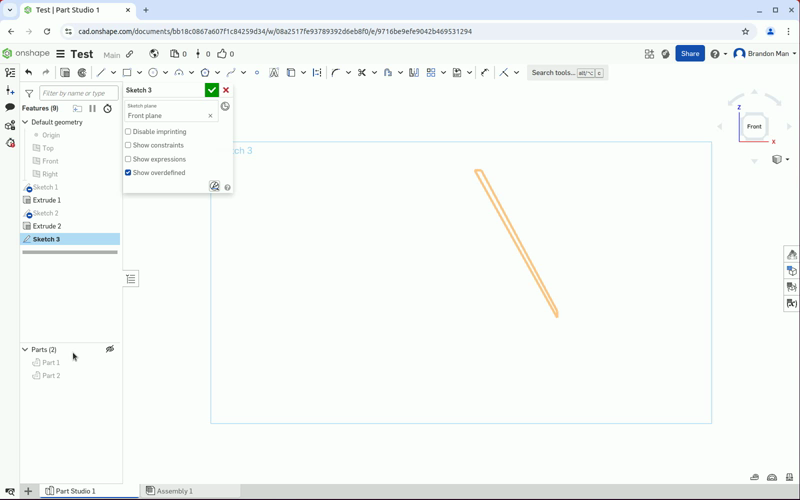
key_down(shift)
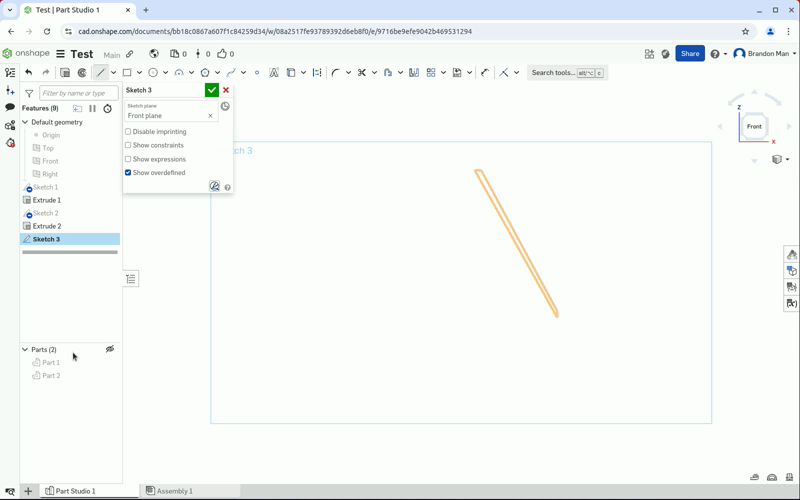
mouse_move(364, 390)
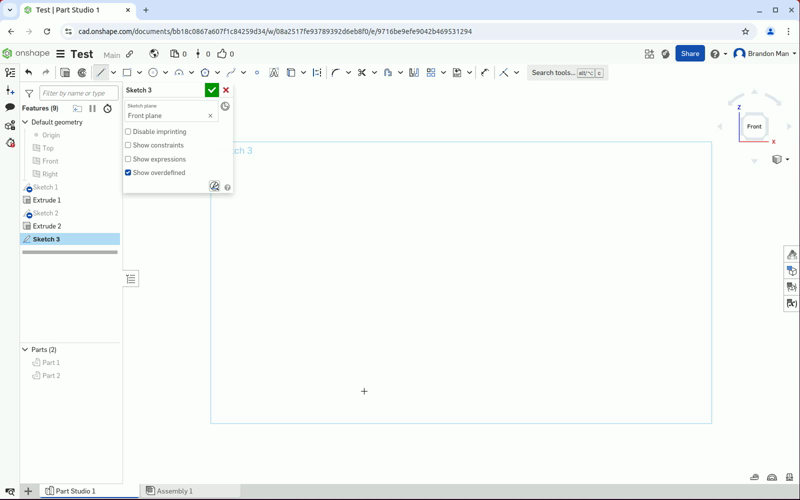
click(364, 390)
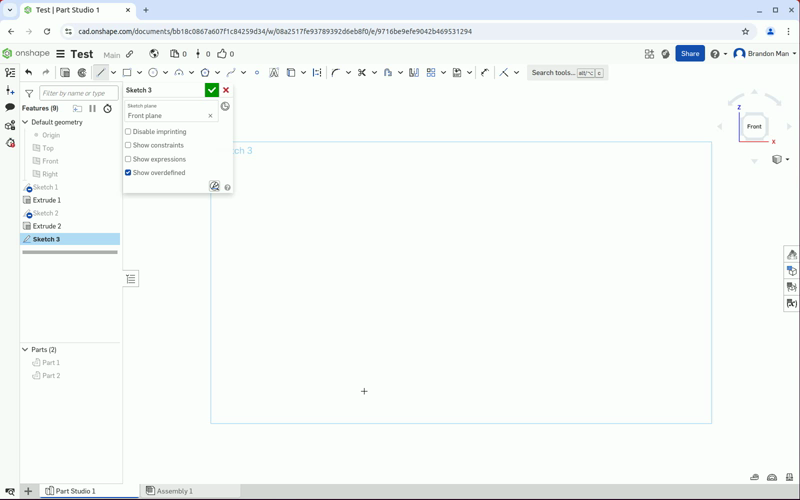
key_up(shift)
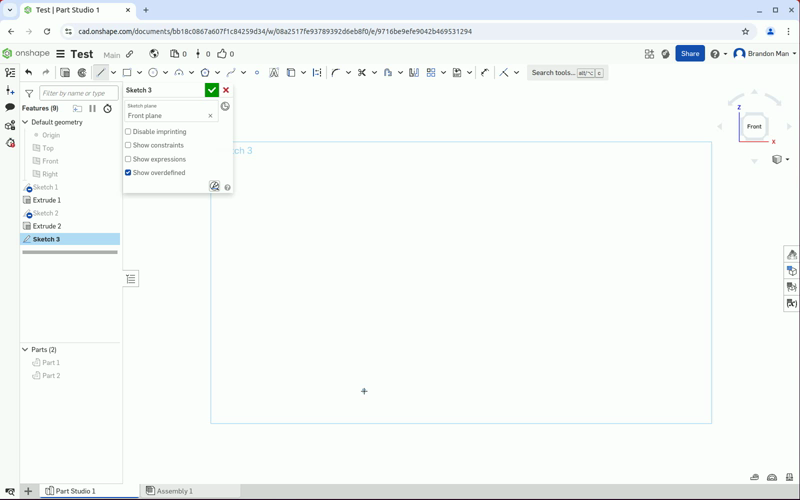
key_down(shift)
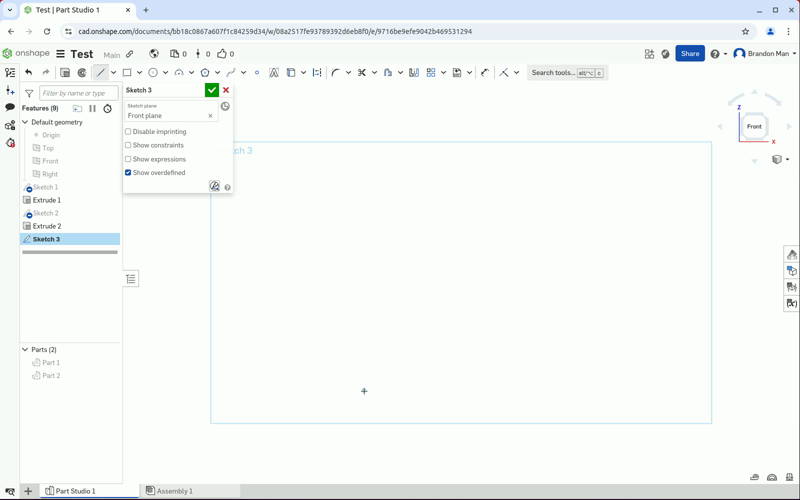
mouse_move(394, 390)
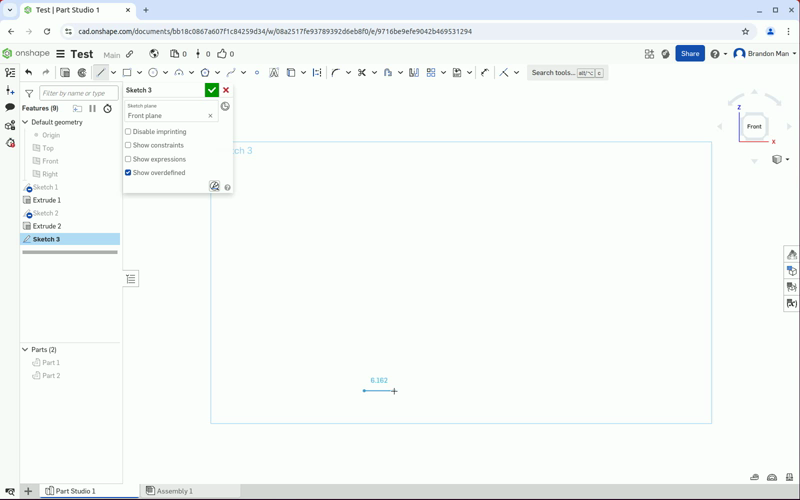
mouse_move(370, 396)
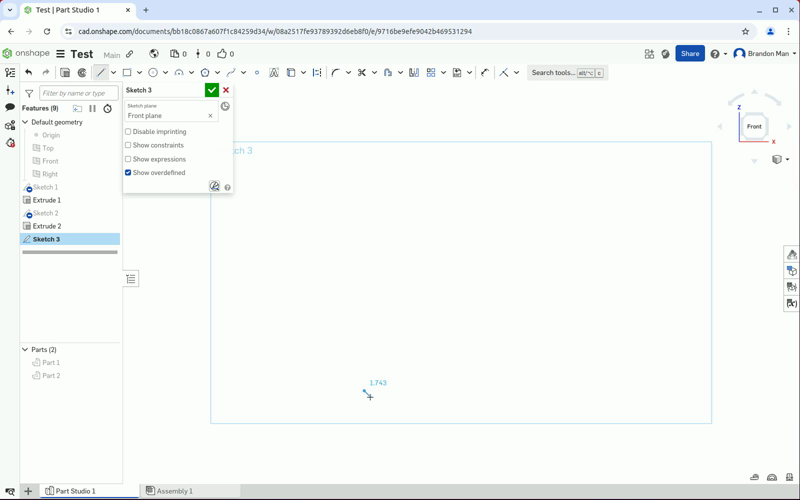
click(370, 396)
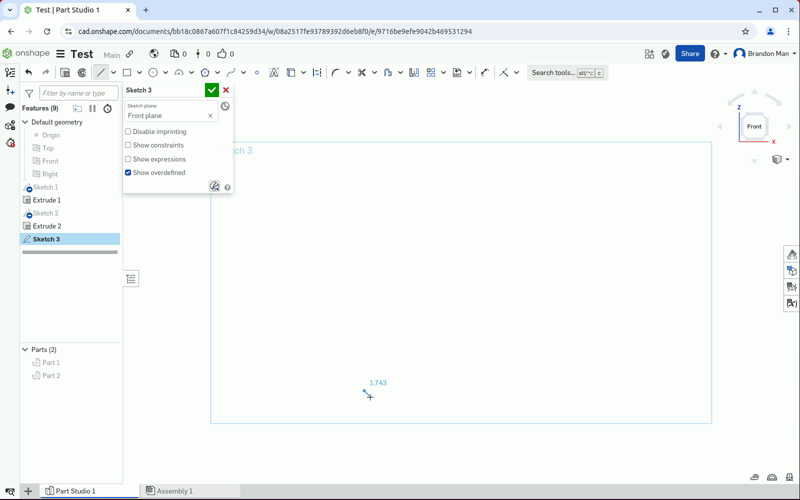
key_up(shift)
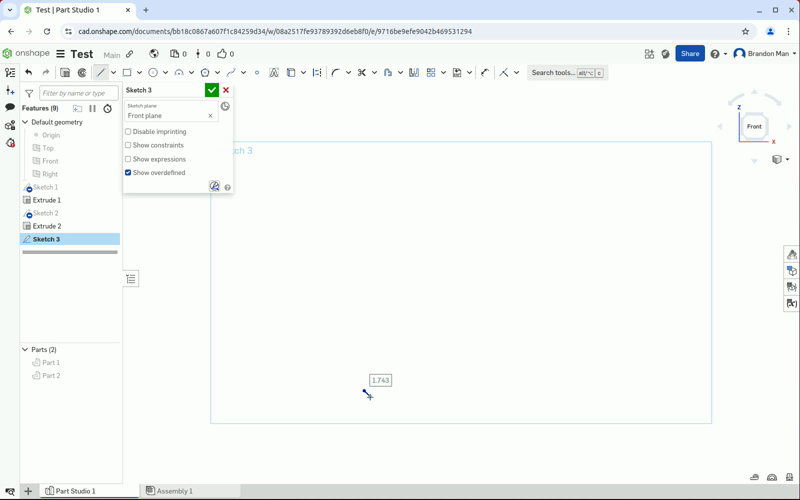
key_down(shift)
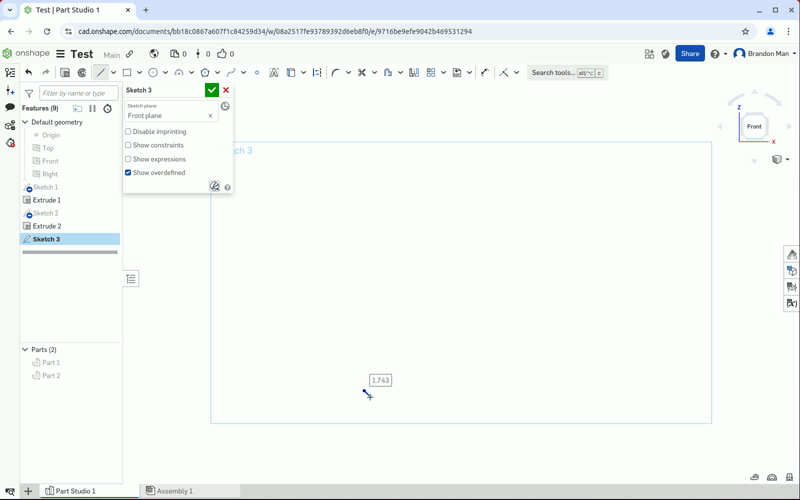
mouse_move(400, 396)
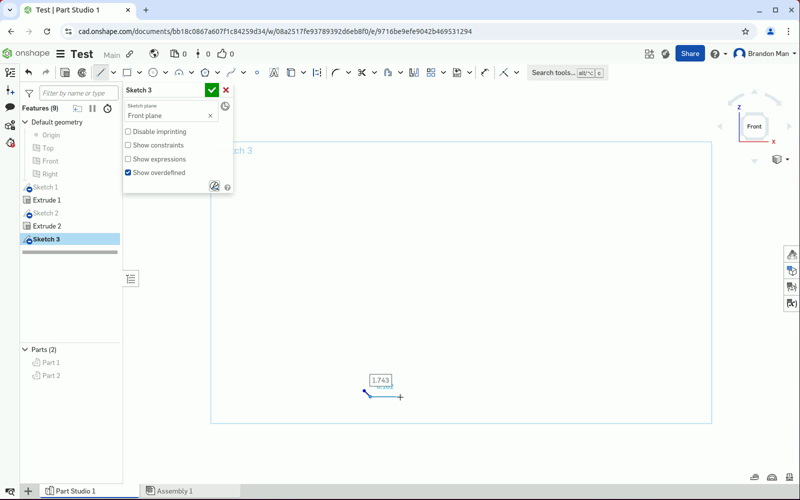
mouse_move(370, 390)
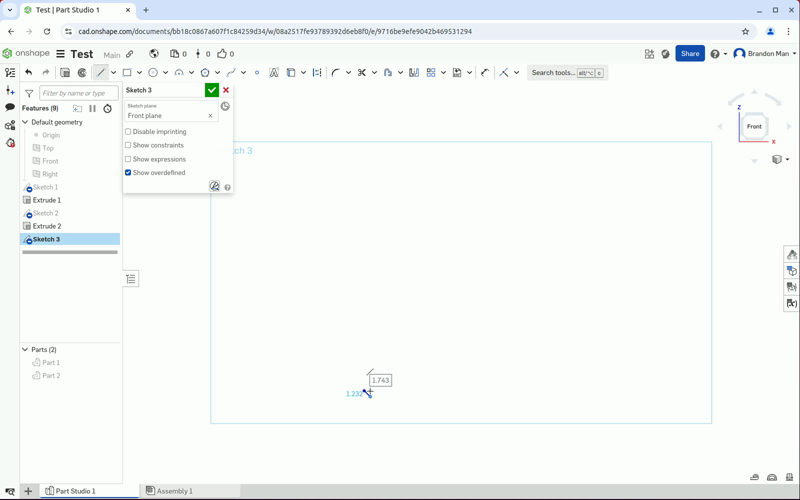
scroll(6)
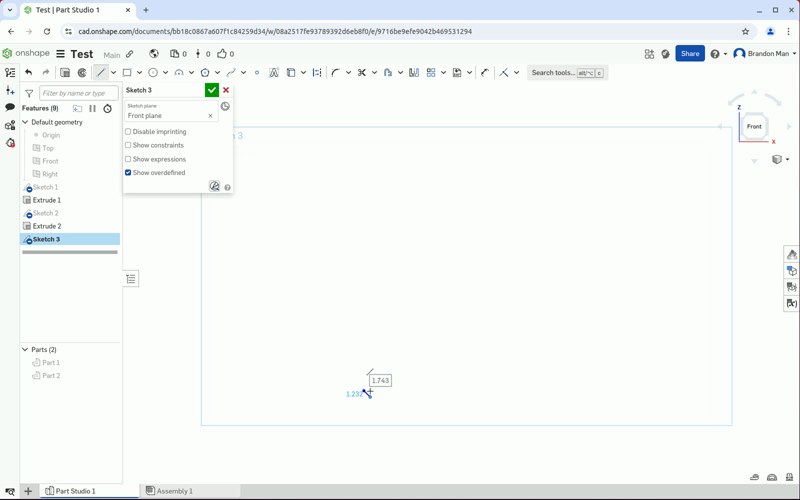
scroll(6)
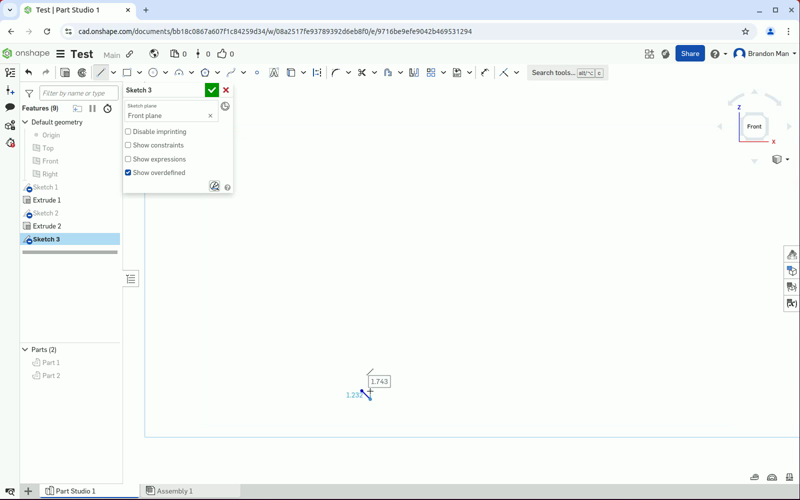
scroll(6)
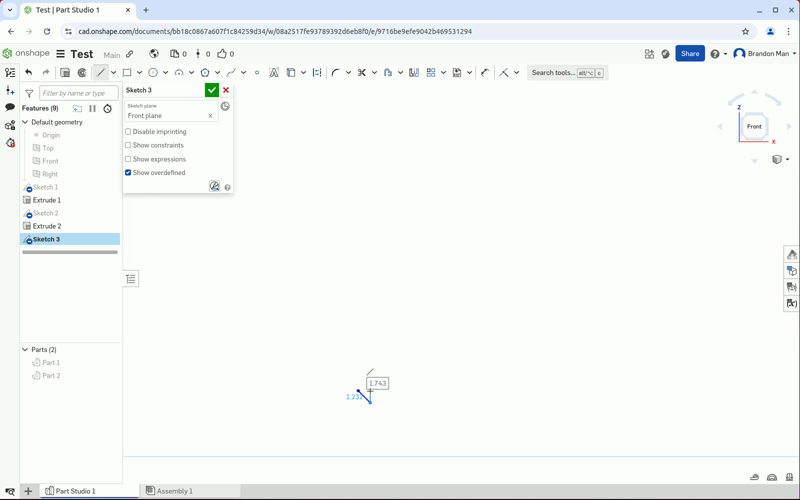
scroll(6)
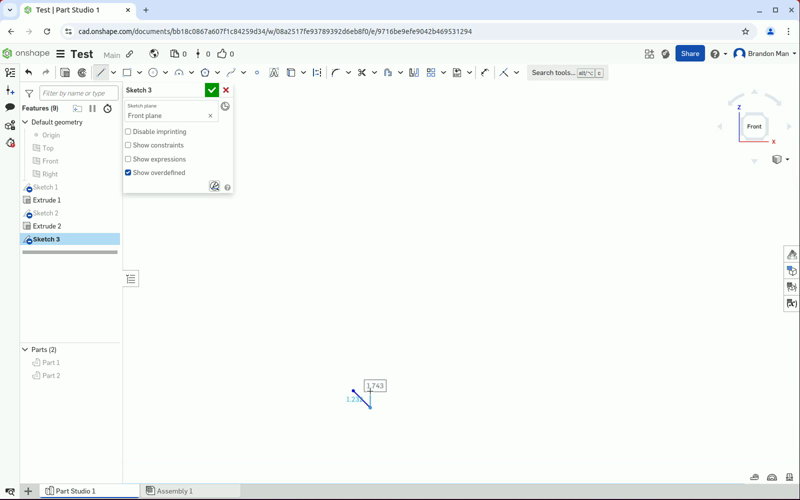
scroll(6)
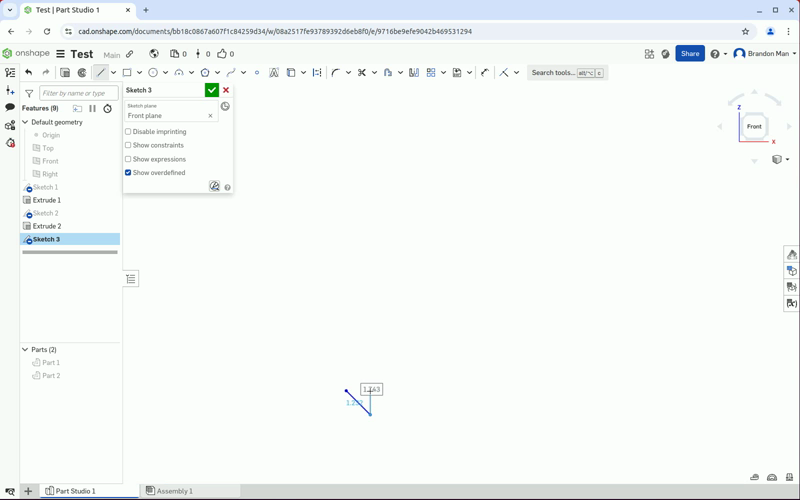
scroll(6)
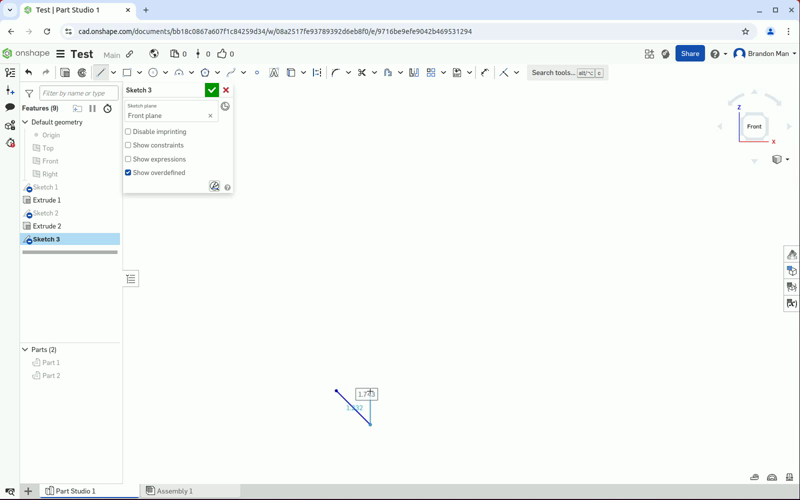
scroll(6)
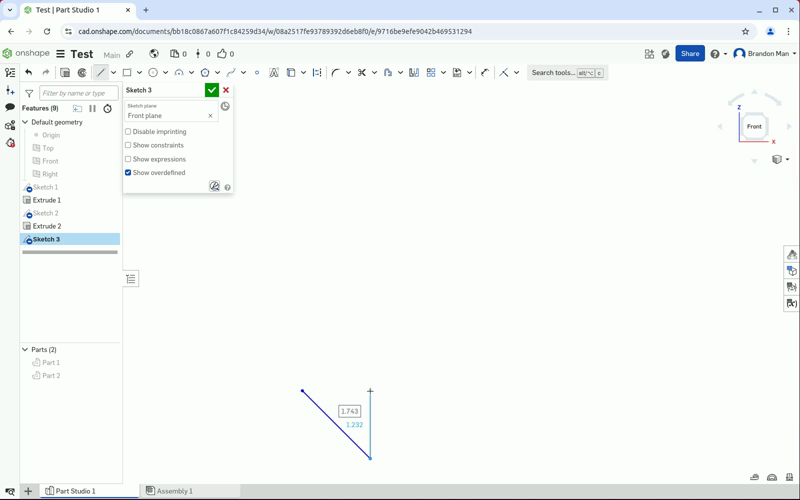
click(370, 390)
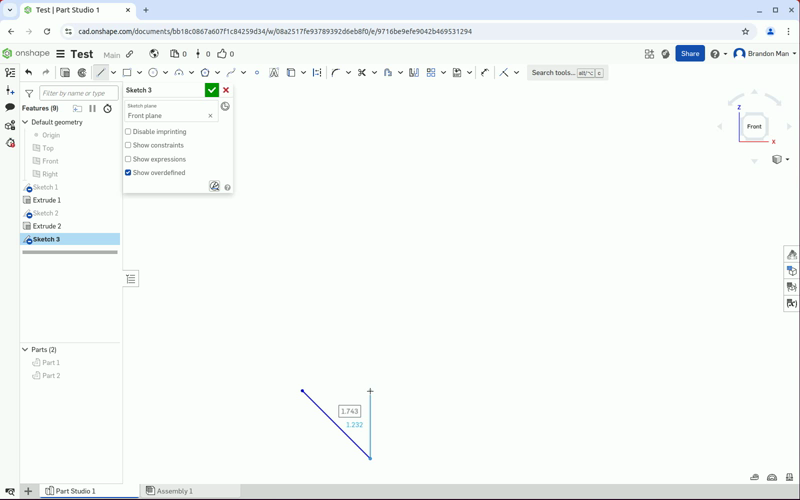
scroll(-6)
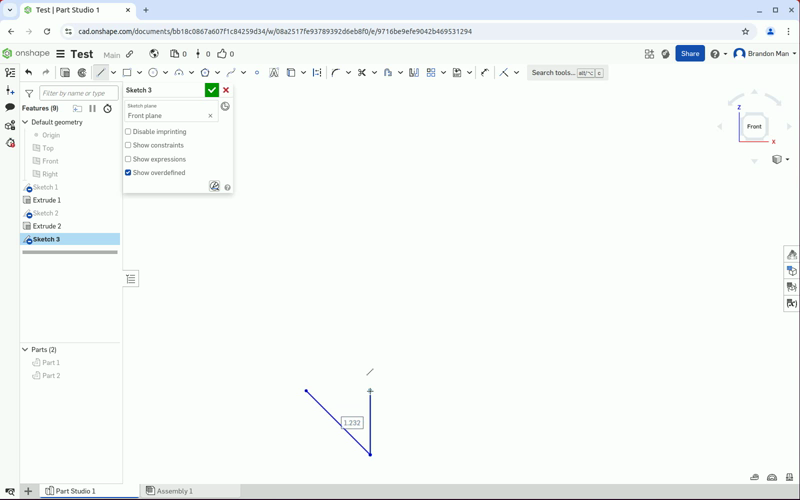
scroll(-6)
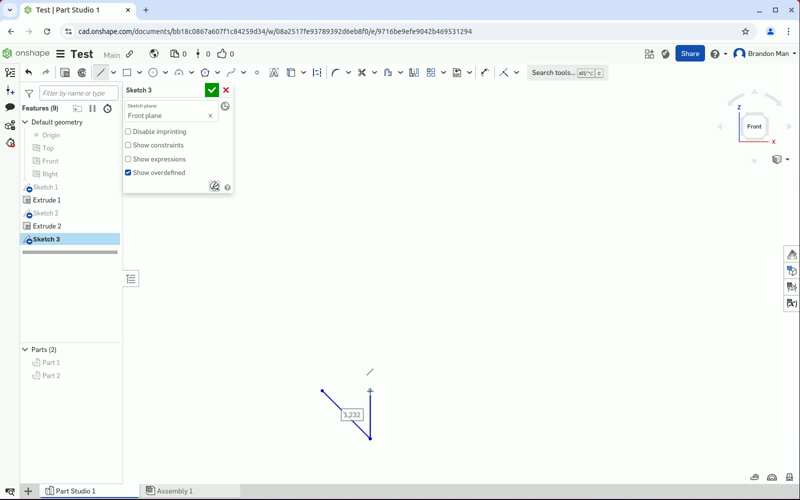
scroll(-6)
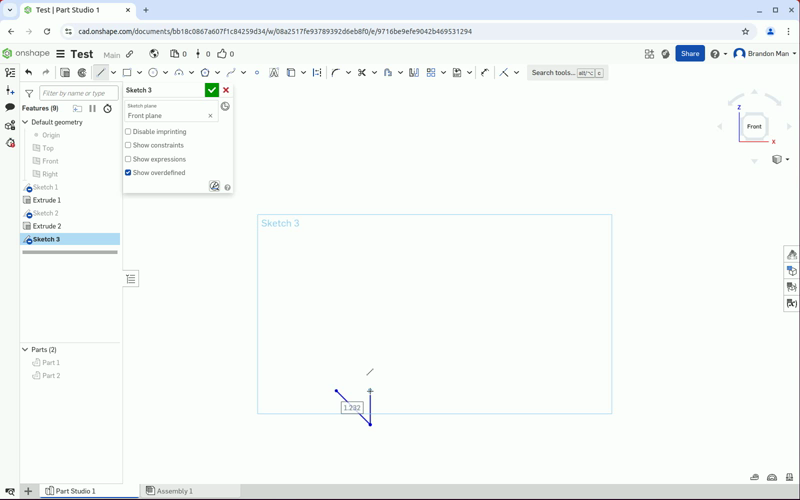
scroll(-6)
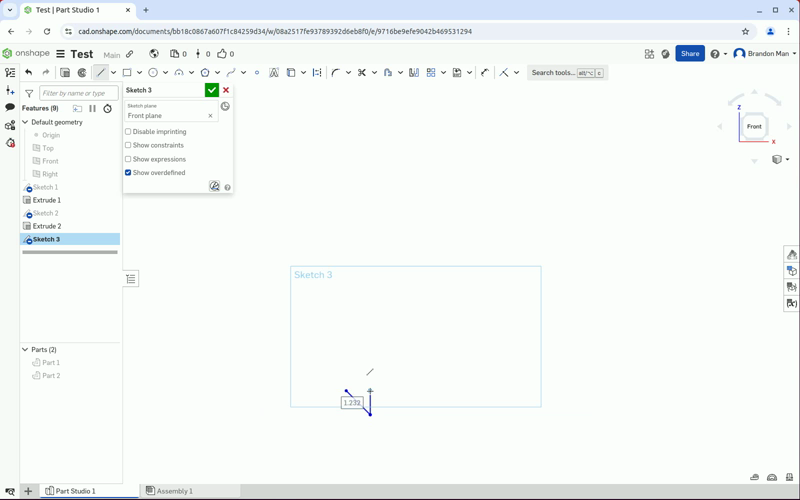
scroll(-6)
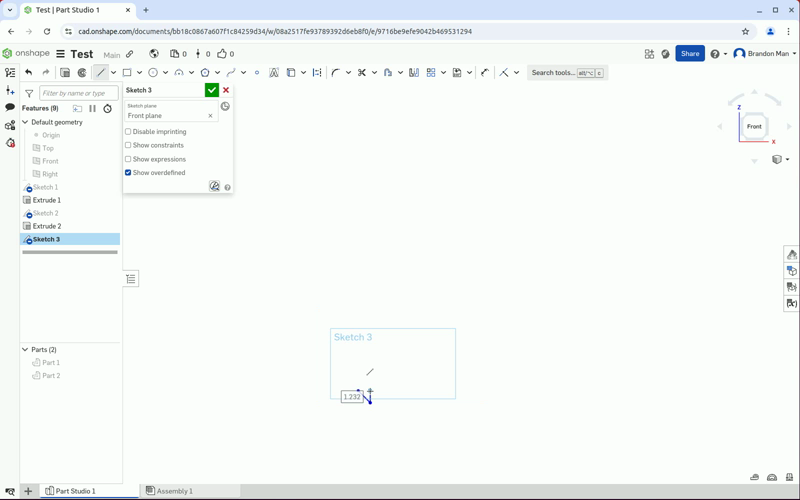
scroll(-6)
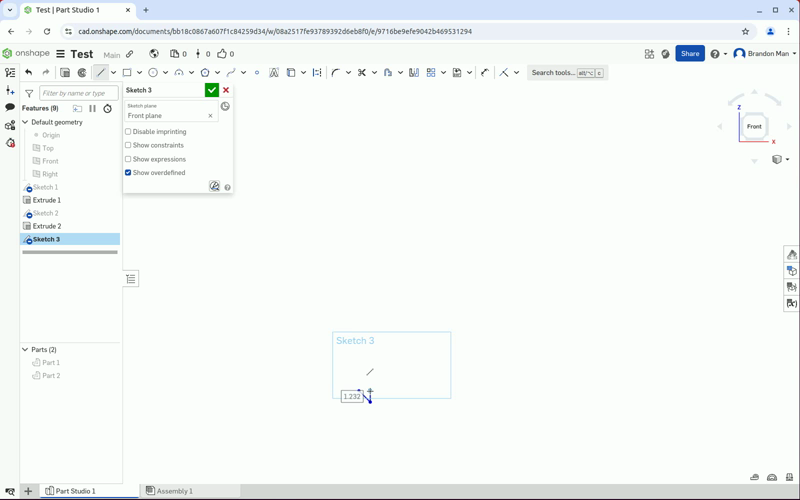
scroll(-6)
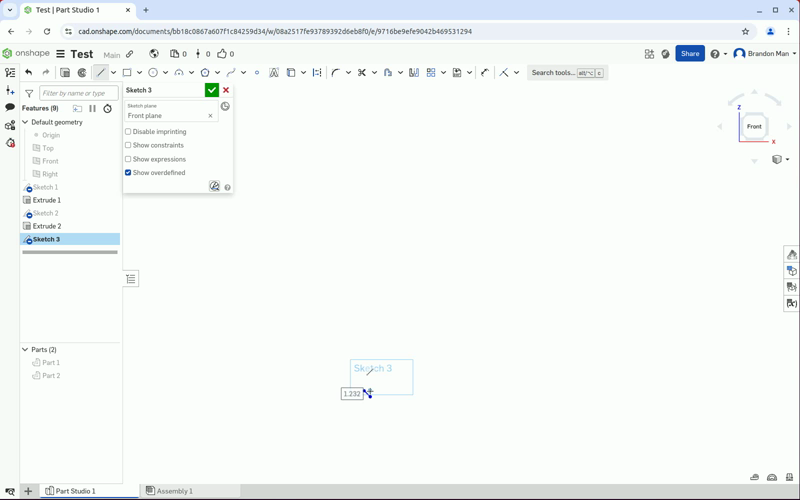
key_up(shift)
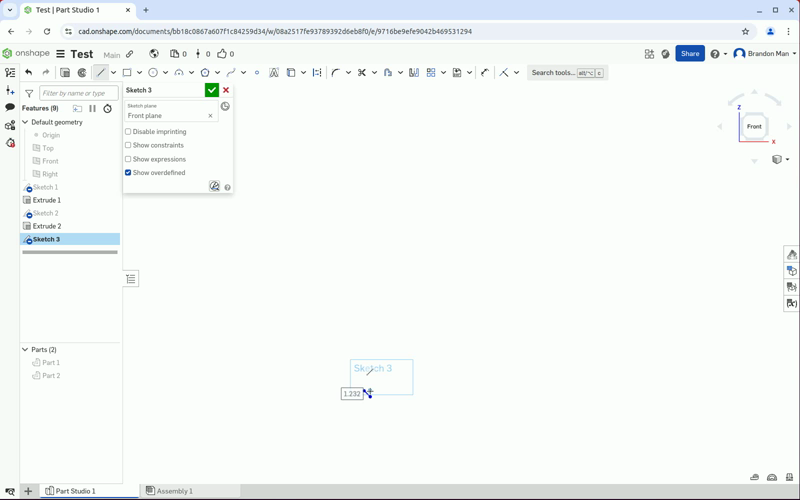
mouse_move(400, 390)
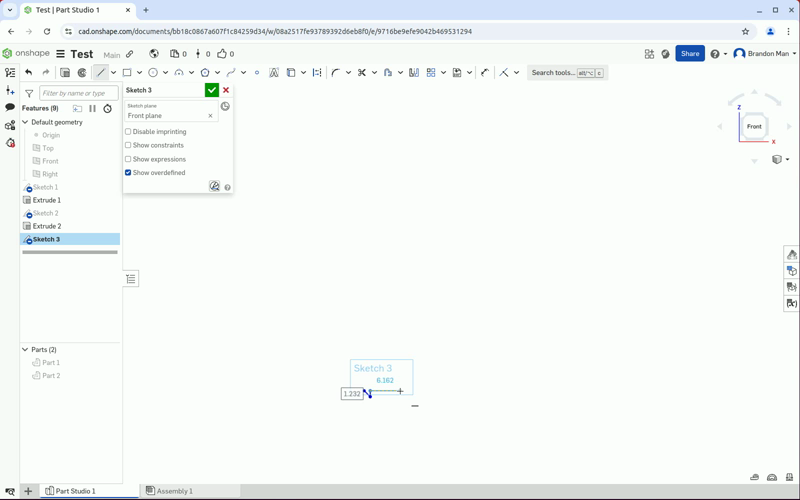
key_down(shift)
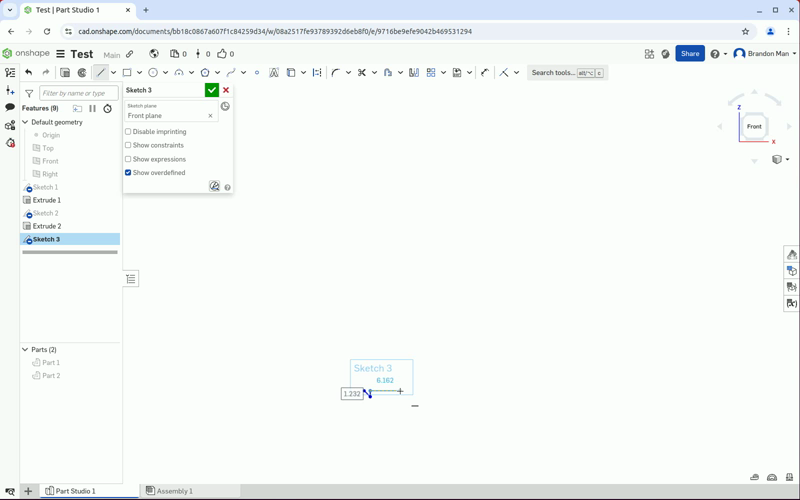
mouse_move(364, 390)
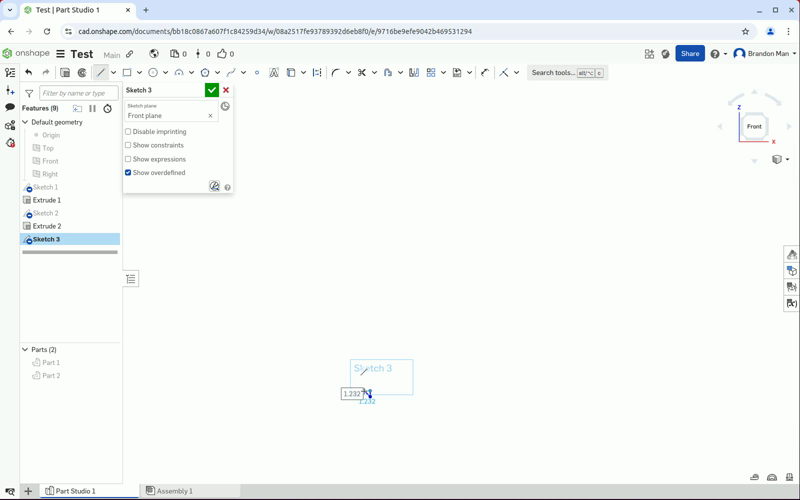
scroll(6)
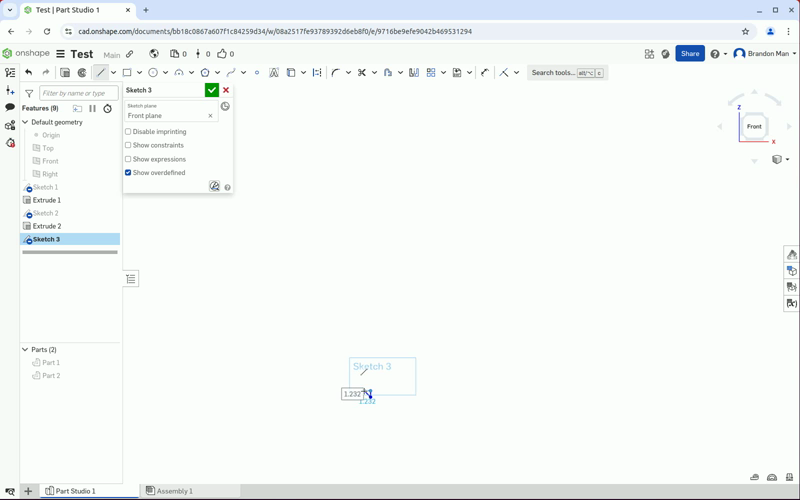
scroll(6)
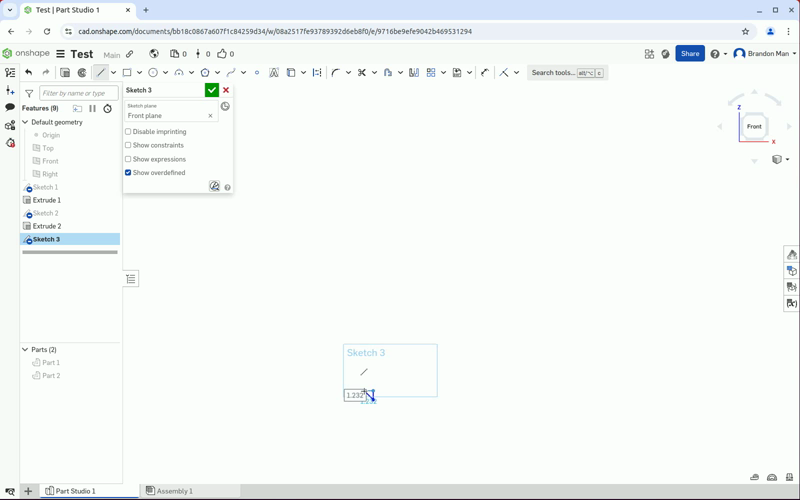
scroll(6)
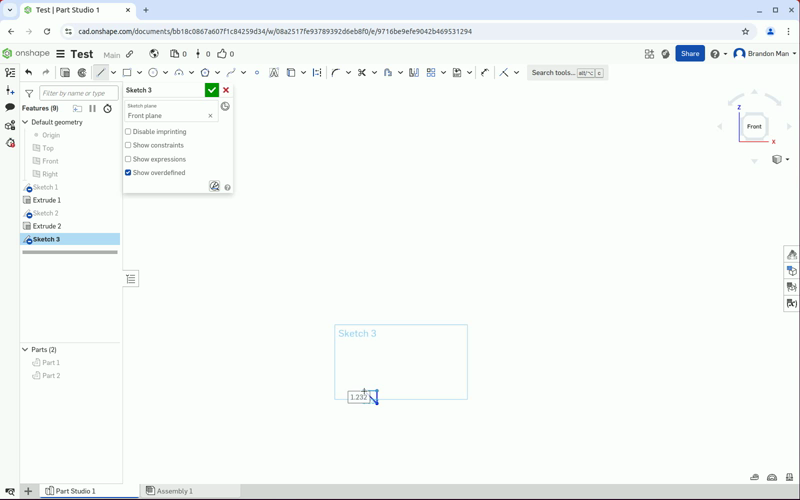
scroll(6)
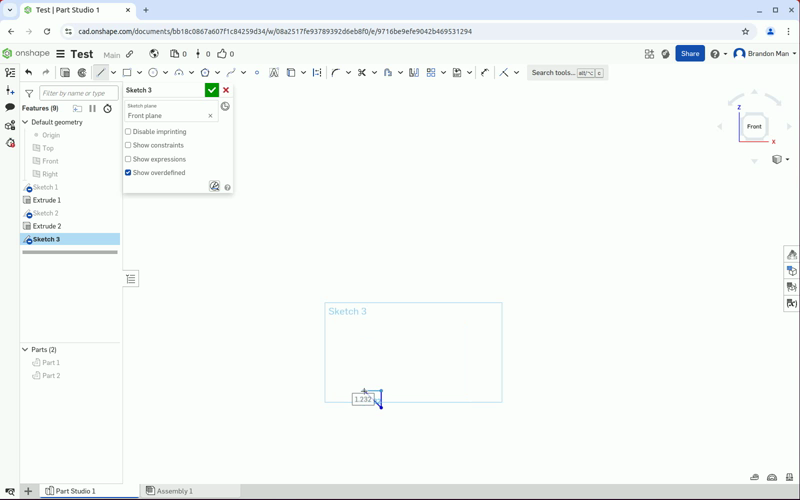
scroll(6)
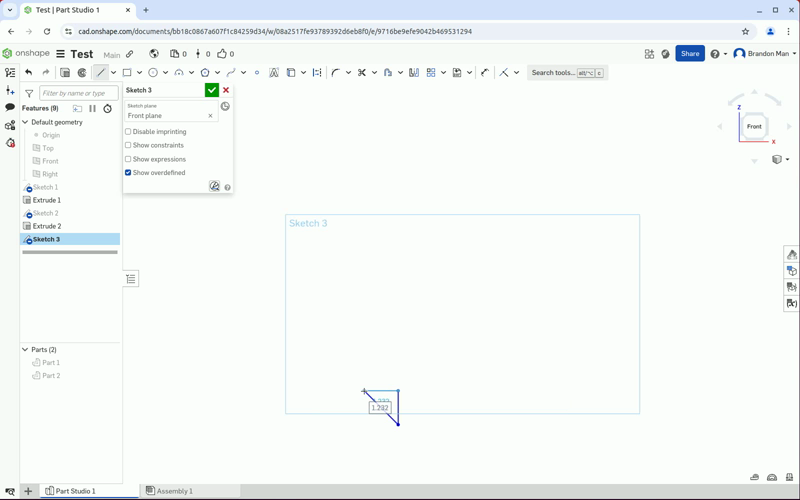
scroll(6)
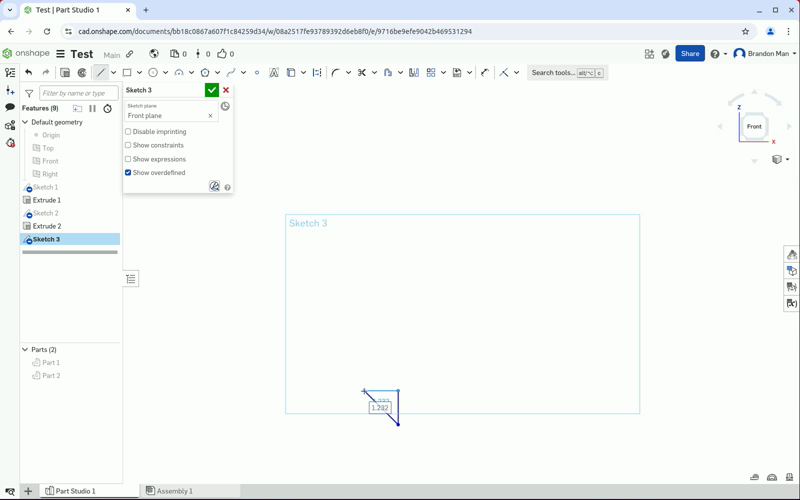
scroll(6)
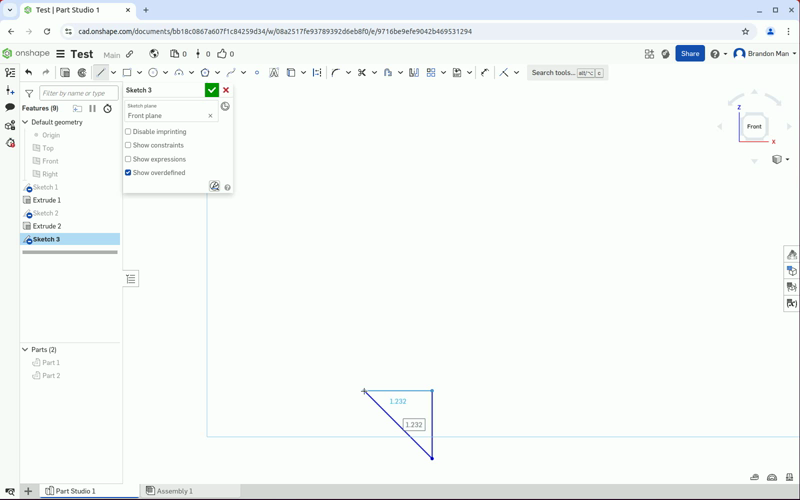
key_up(shift)
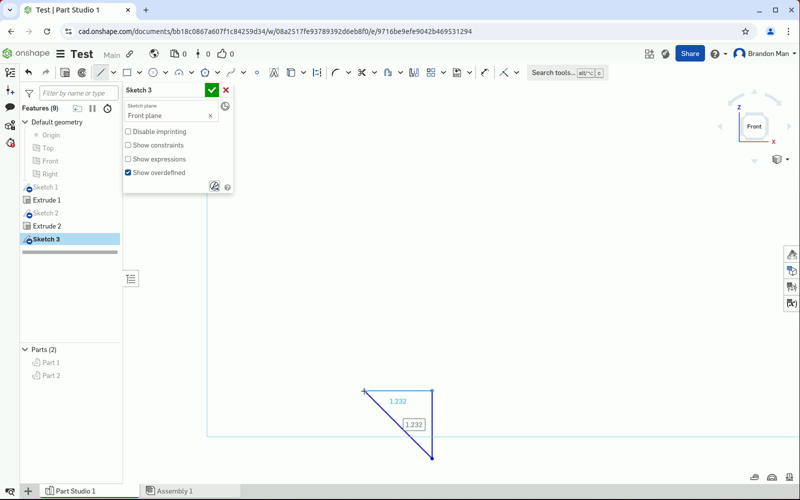
click(364, 390)
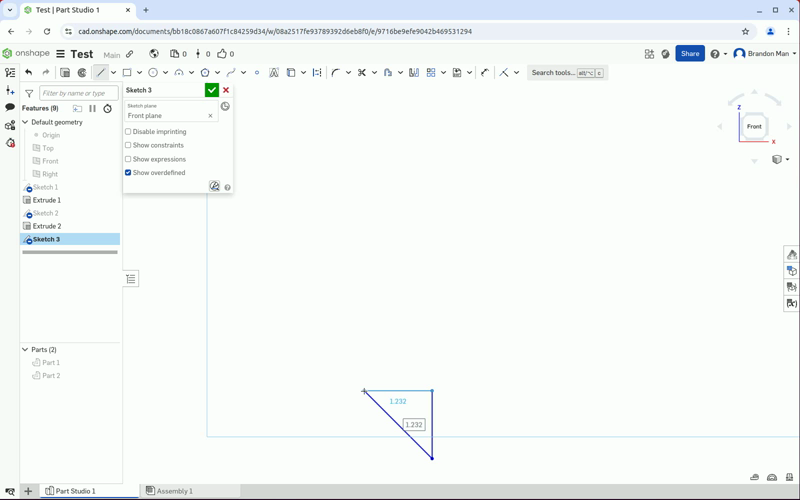
scroll(-6)
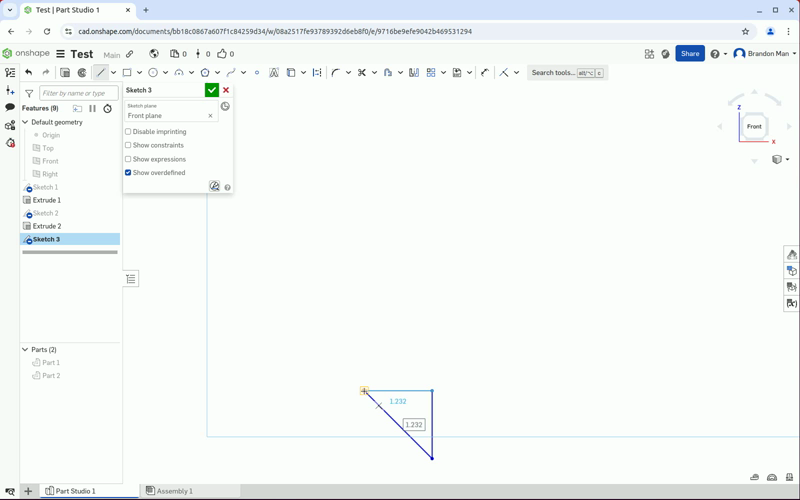
scroll(-6)
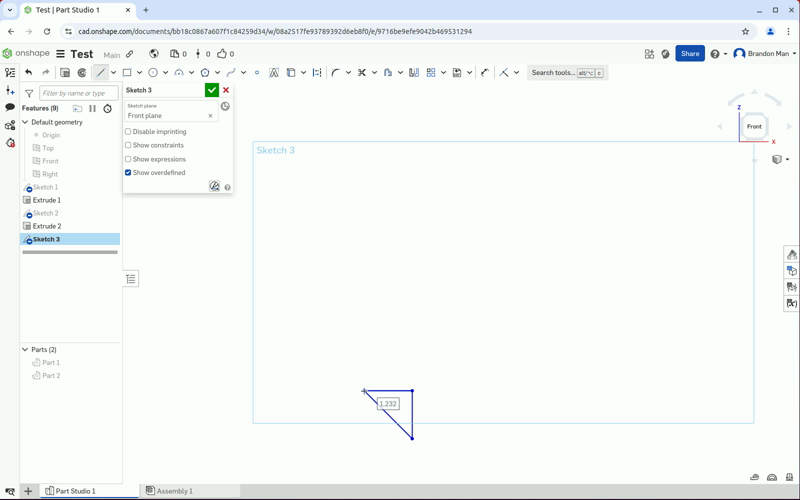
scroll(-6)
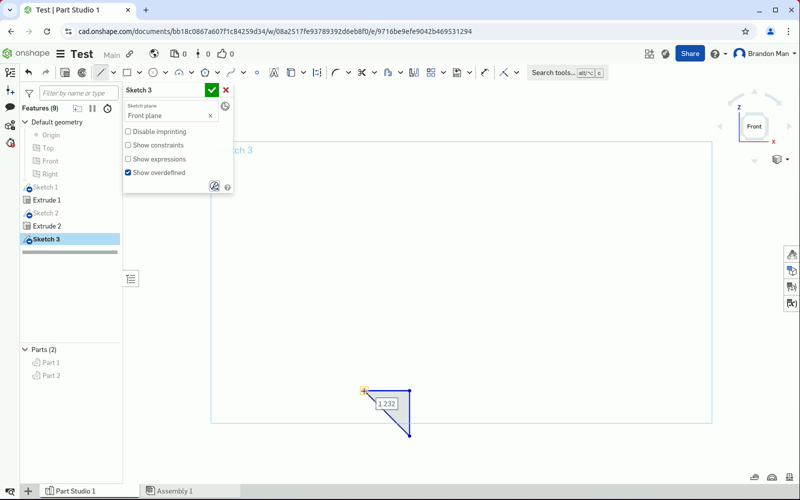
scroll(-6)
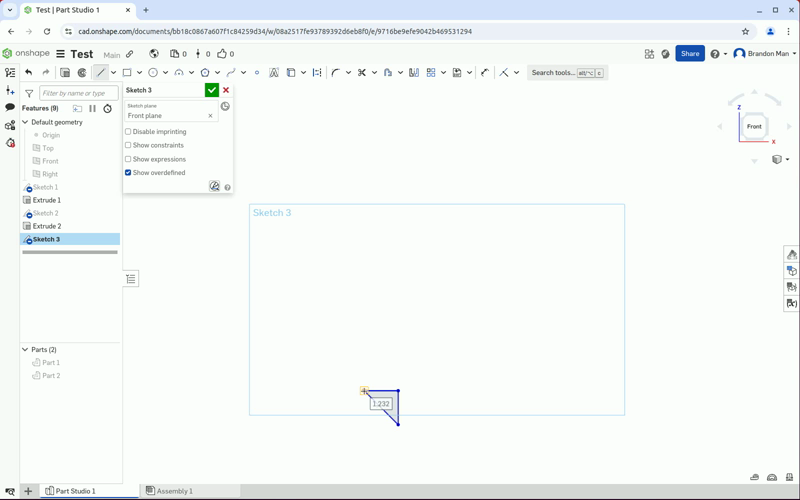
scroll(-6)
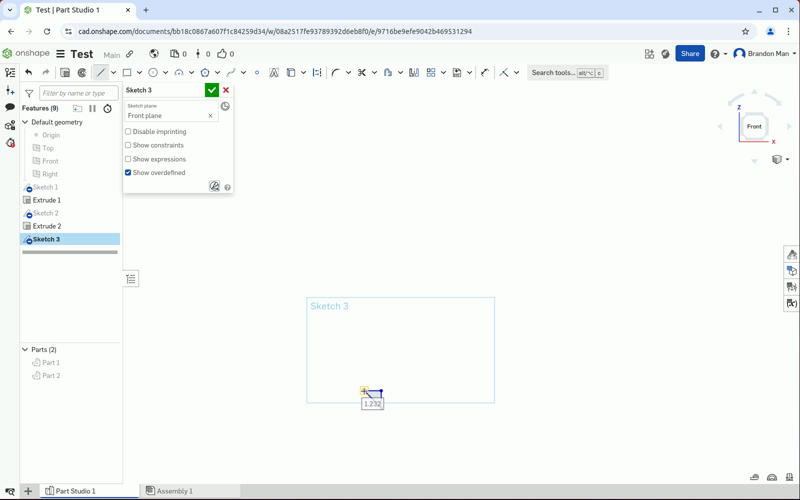
scroll(-6)
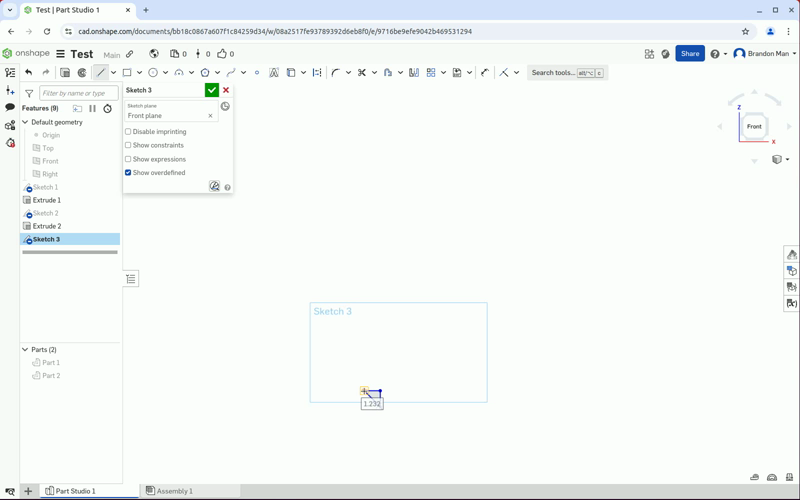
scroll(-6)
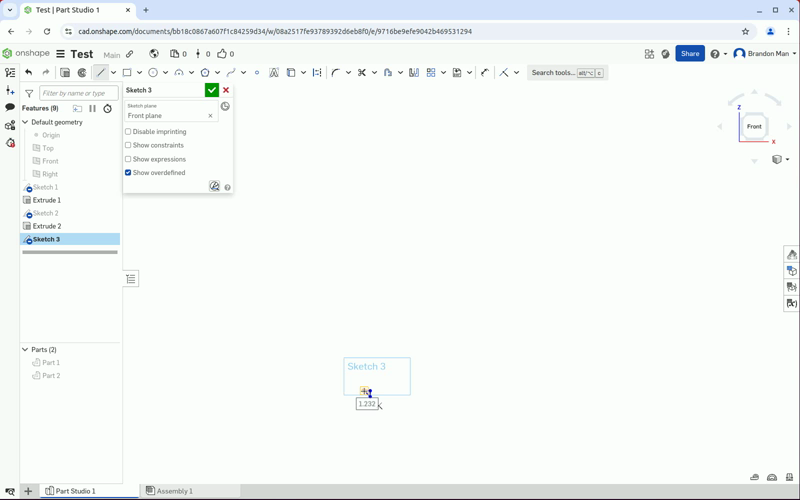
key(esc)
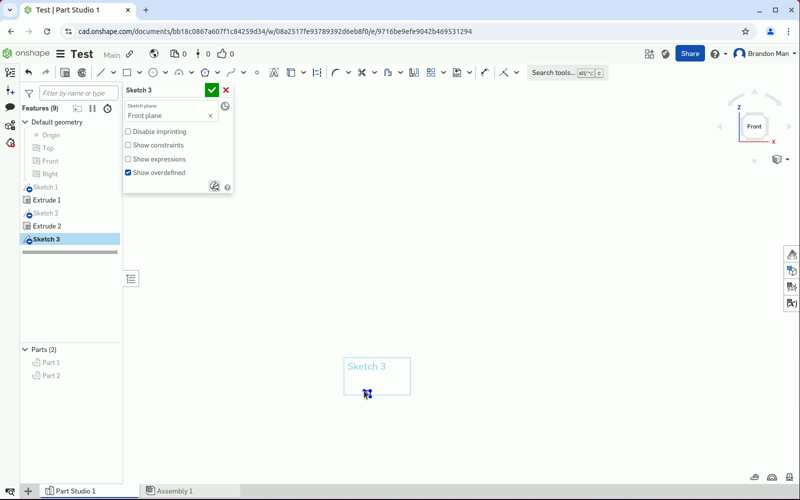
mouse_move(366, 392)
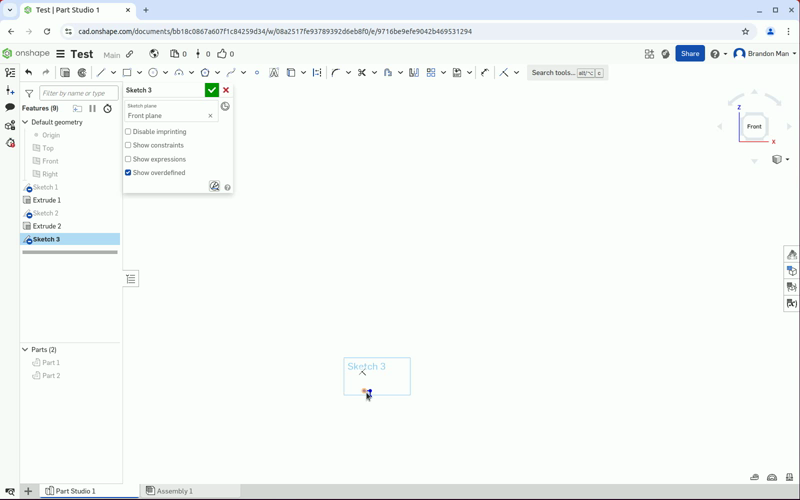
scroll(6)
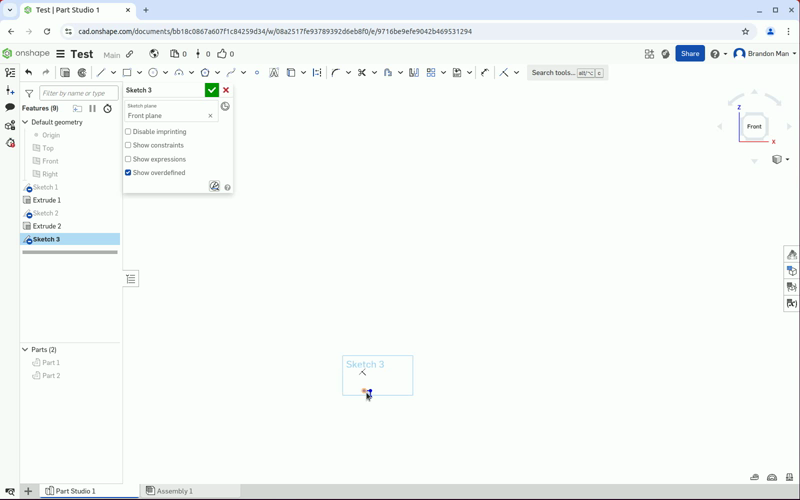
scroll(6)
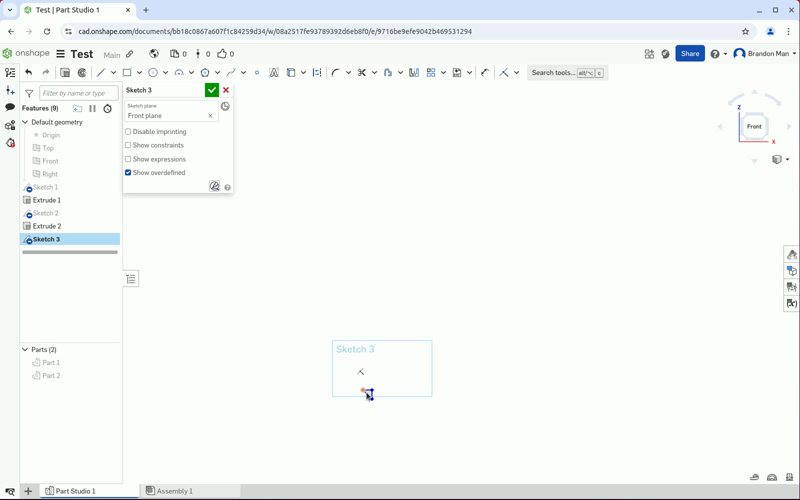
scroll(6)
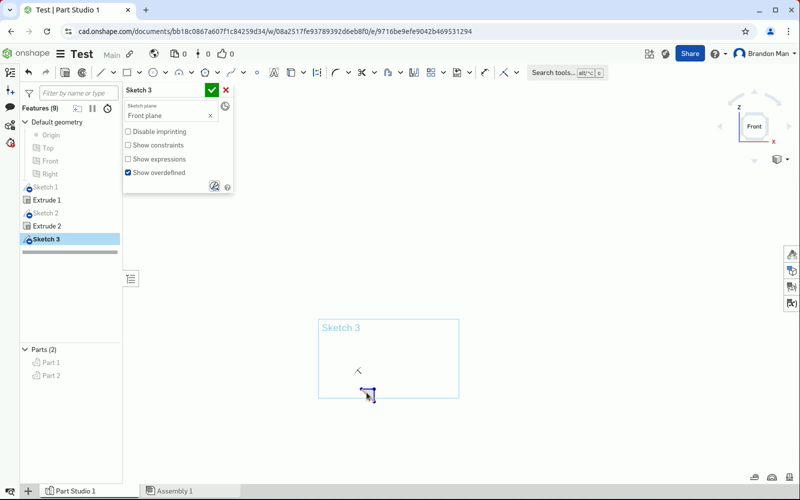
scroll(6)
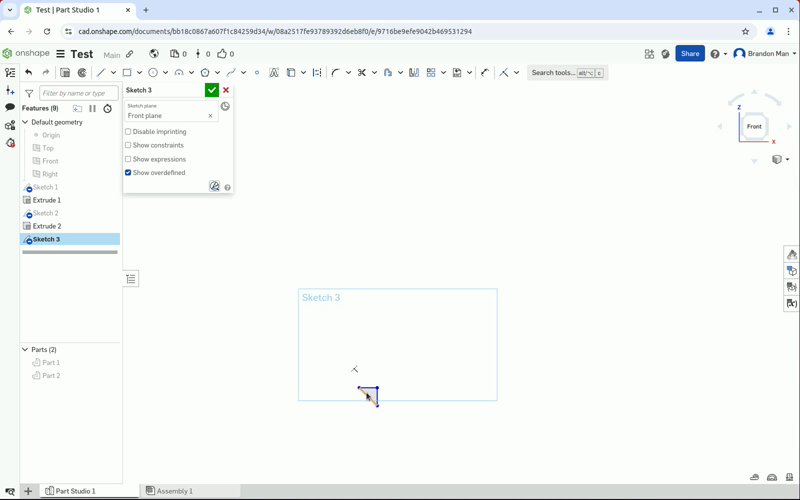
scroll(6)
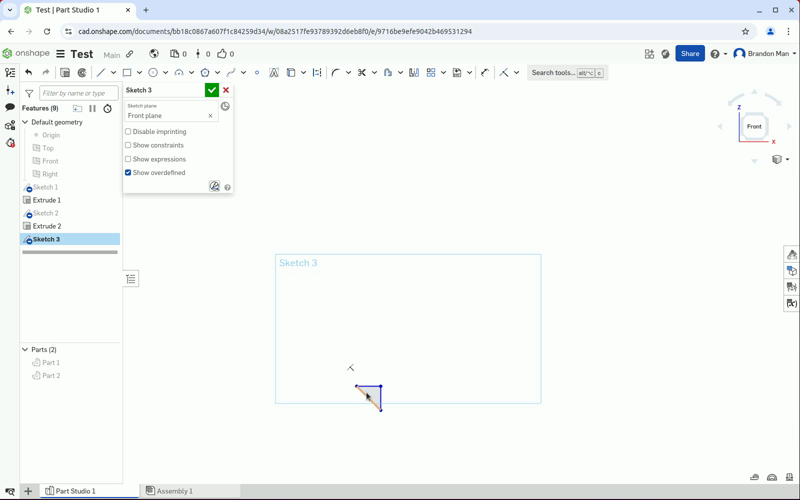
scroll(6)
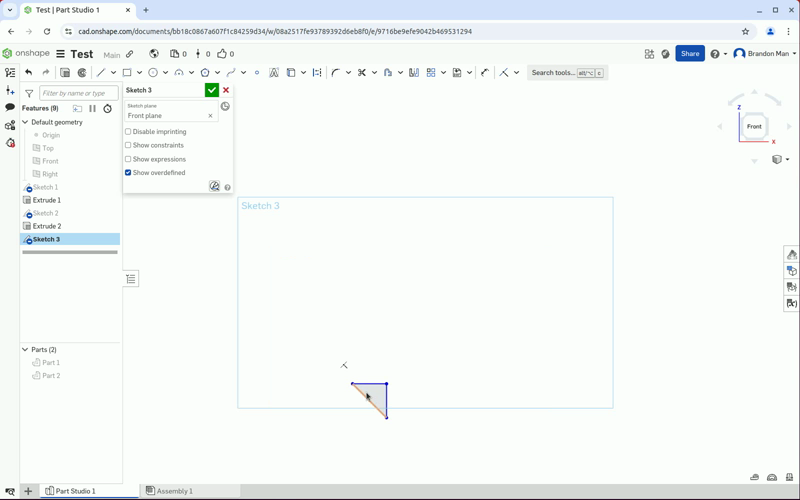
scroll(6)
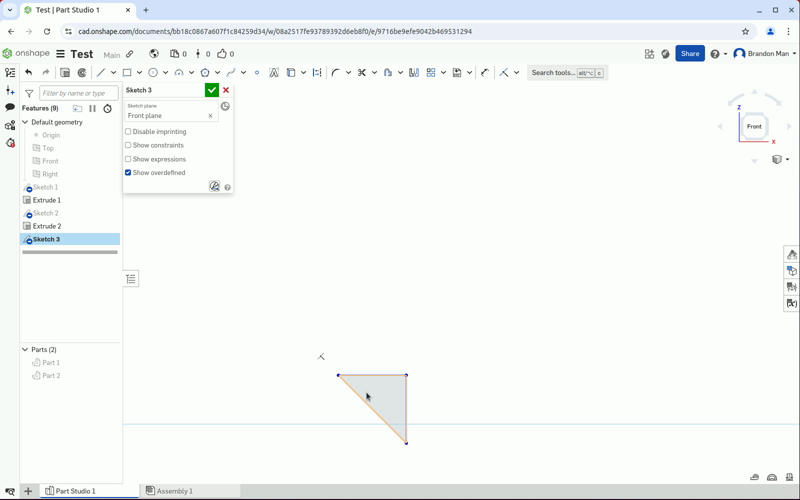
click(366, 392)
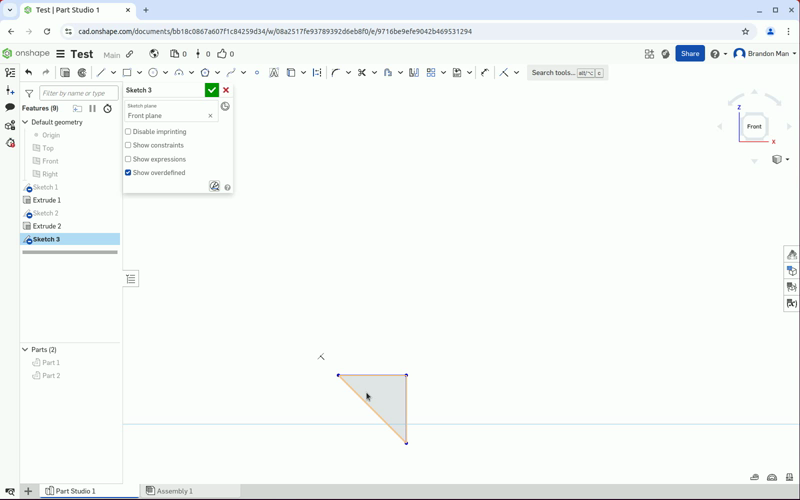
scroll(-6)
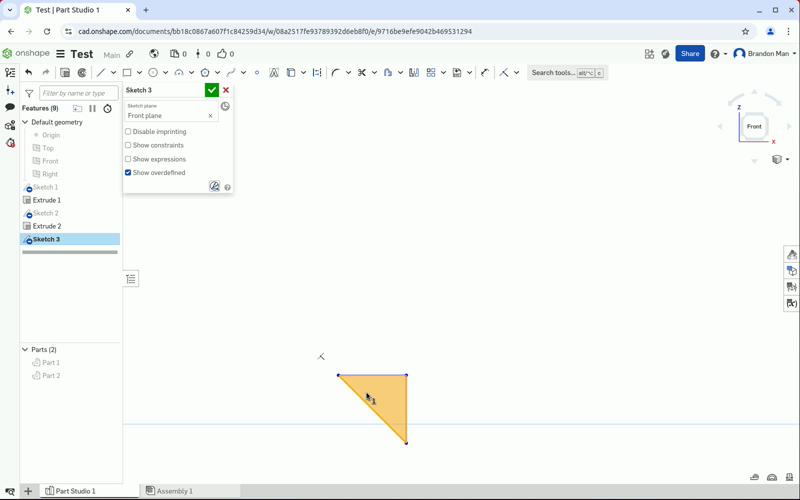
scroll(-6)
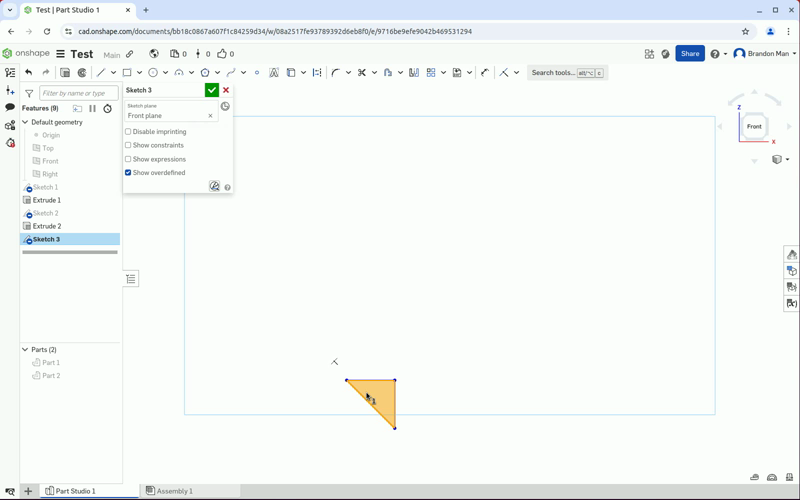
scroll(-6)
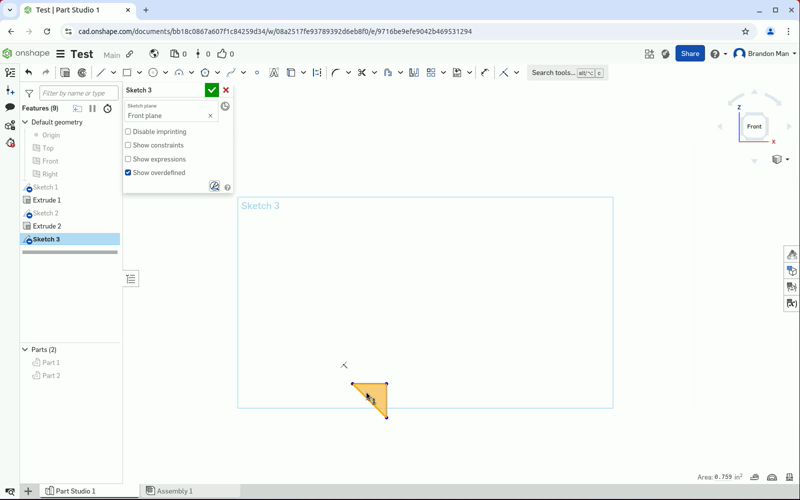
scroll(-6)
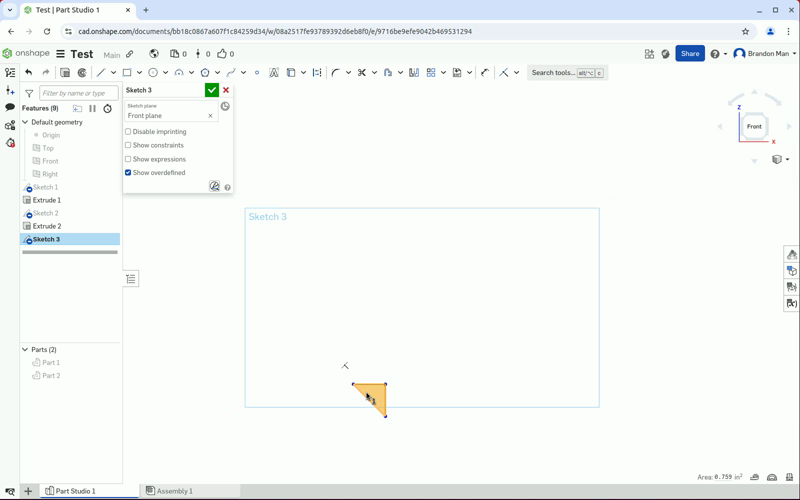
scroll(-6)
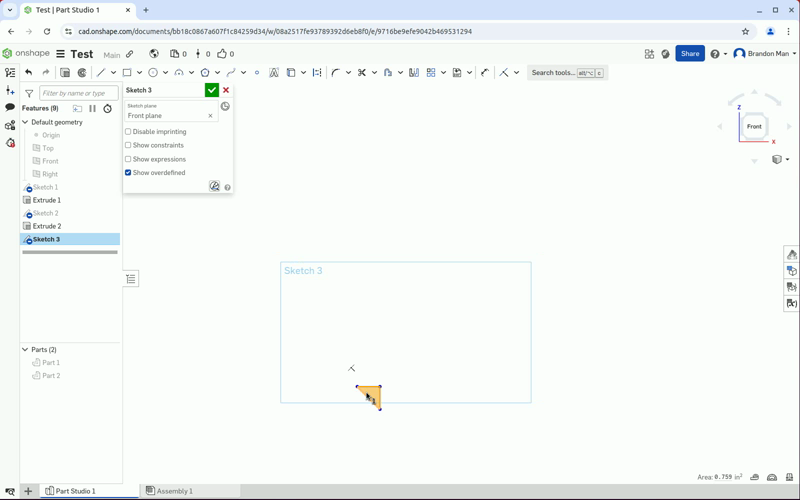
scroll(-6)
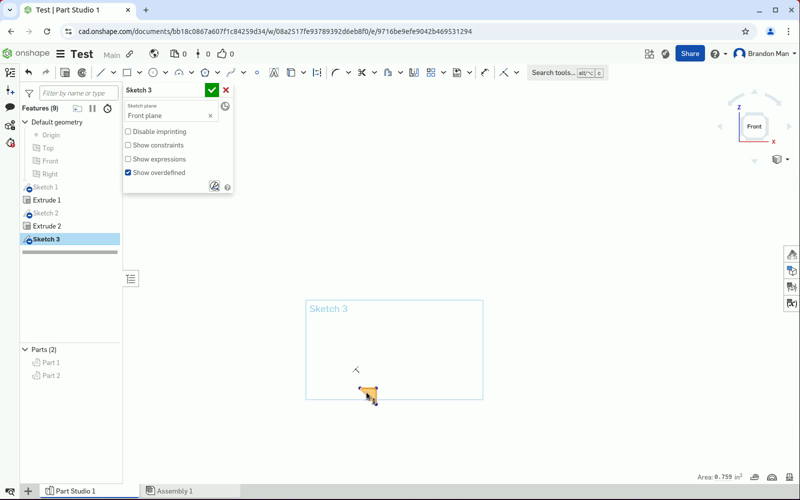
scroll(-6)
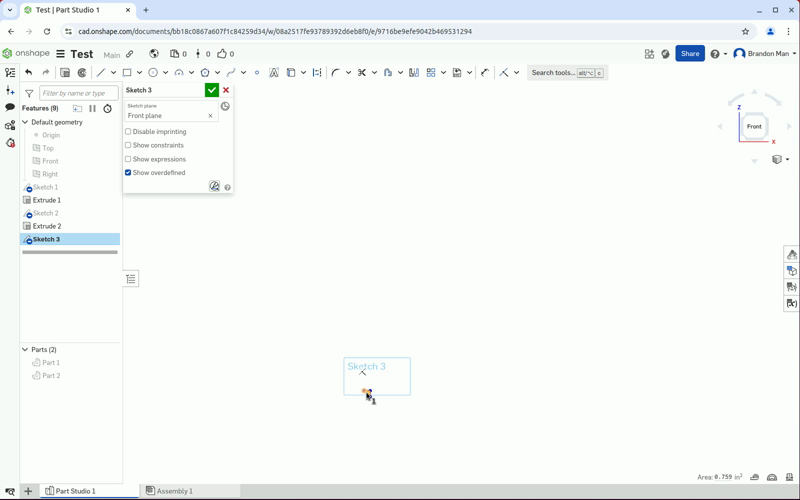
mouse_move(73, 352)
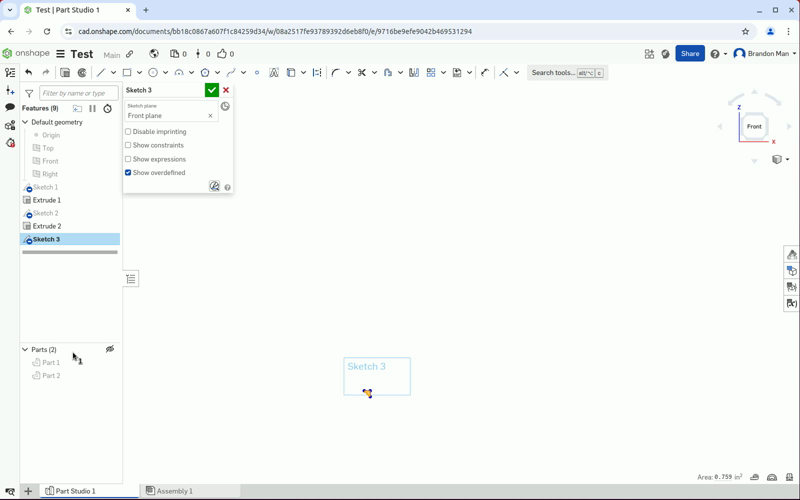
key(shift+y)
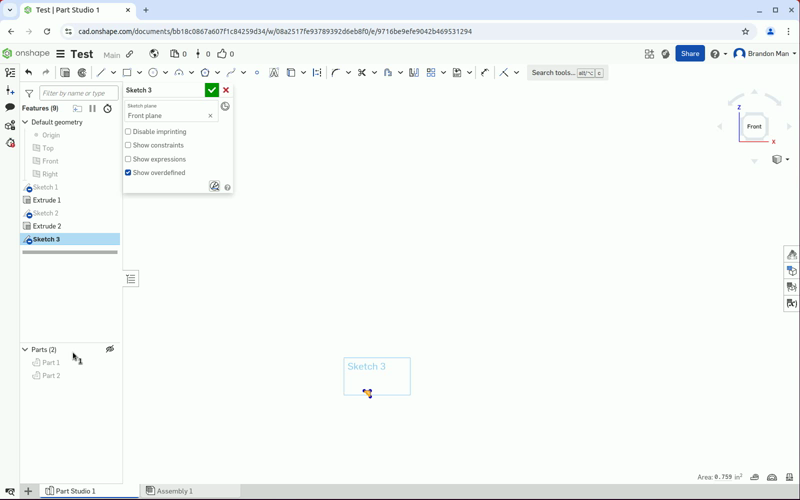
key(shift+e)
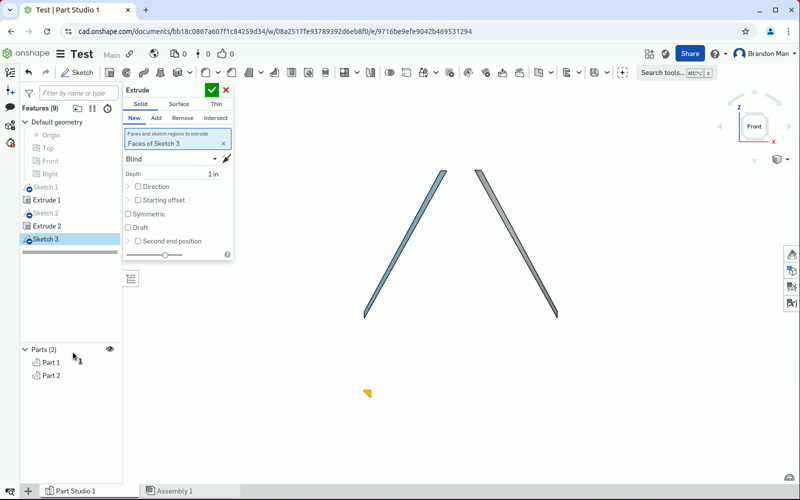
mouse_move(143, 106)
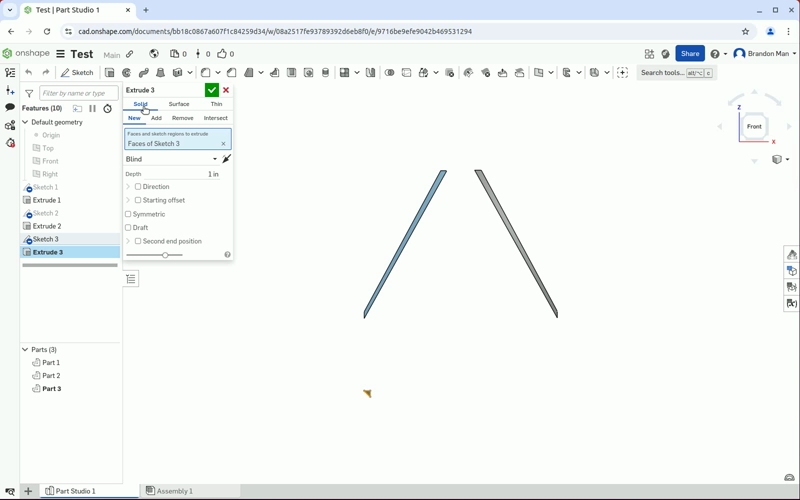
click(143, 106)
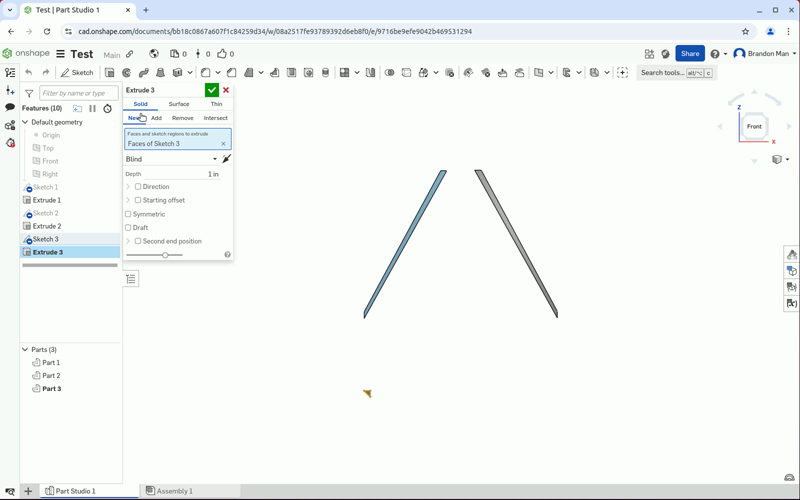
mouse_move(137, 120)
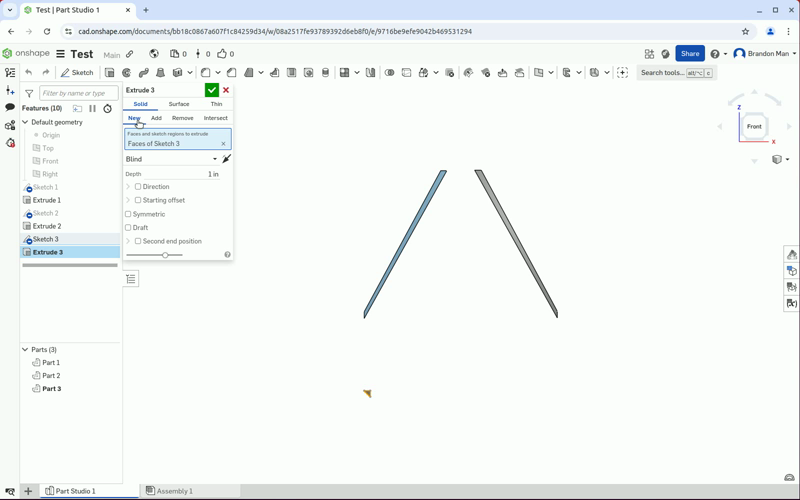
click(137, 120)
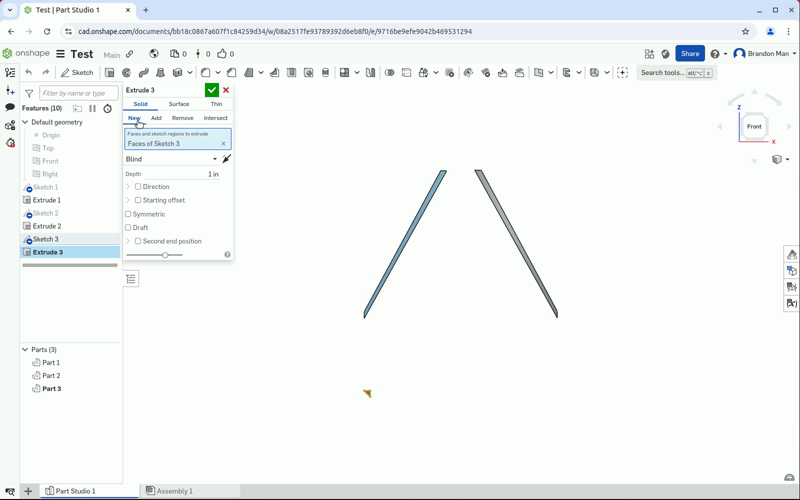
key(tab, 4)
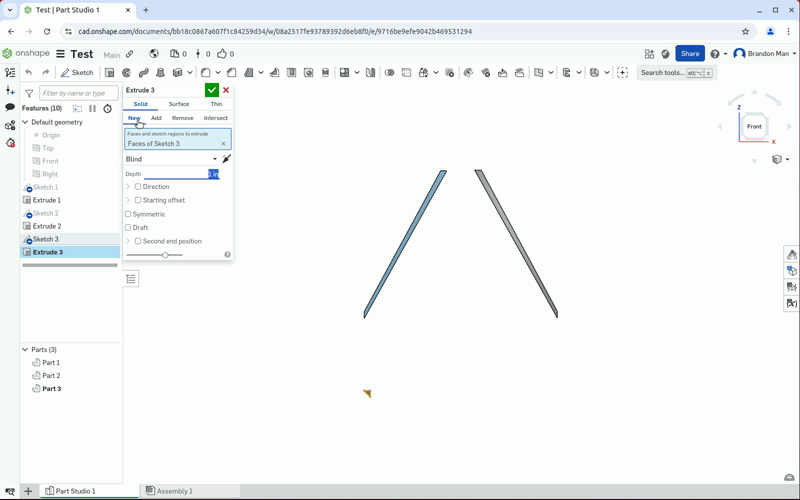
text(0.481)
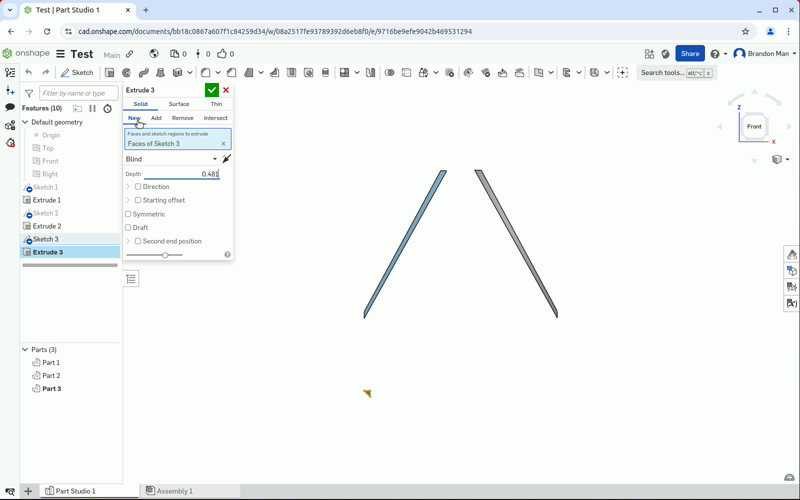
key(enter)
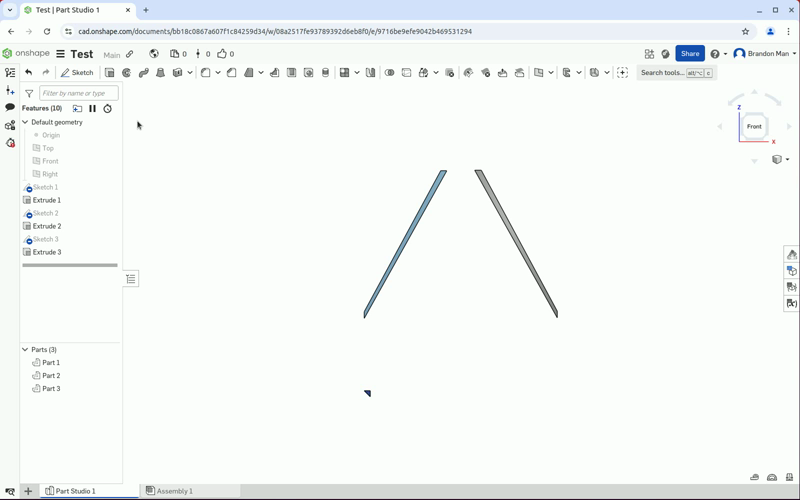
key(shift+h)
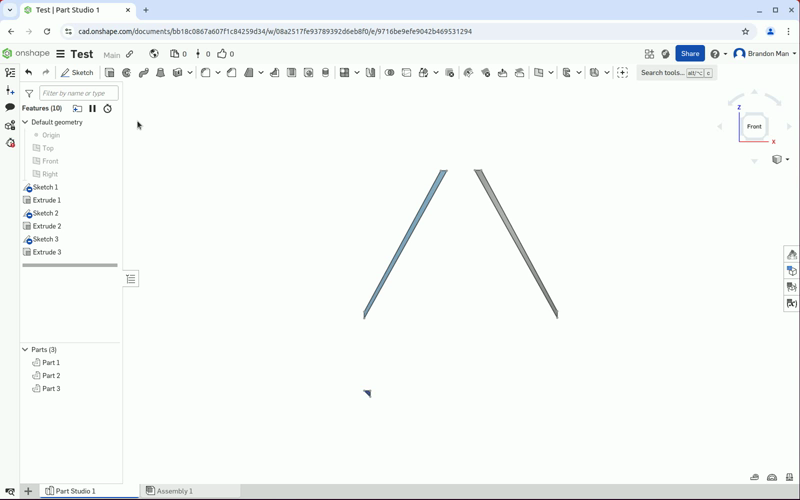
key(shift+h)
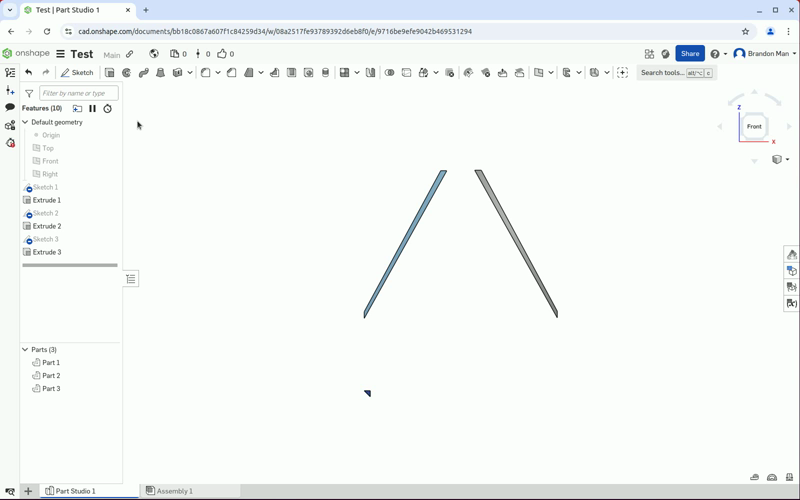
mouse_move(73, 189)
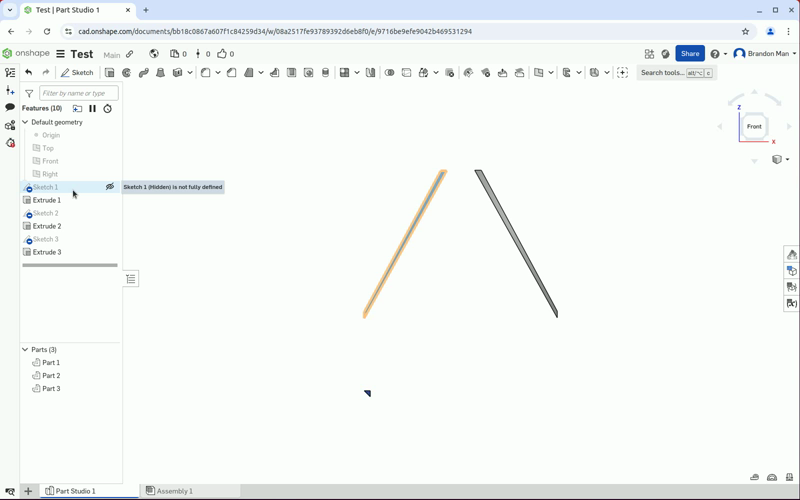
click(73, 189)
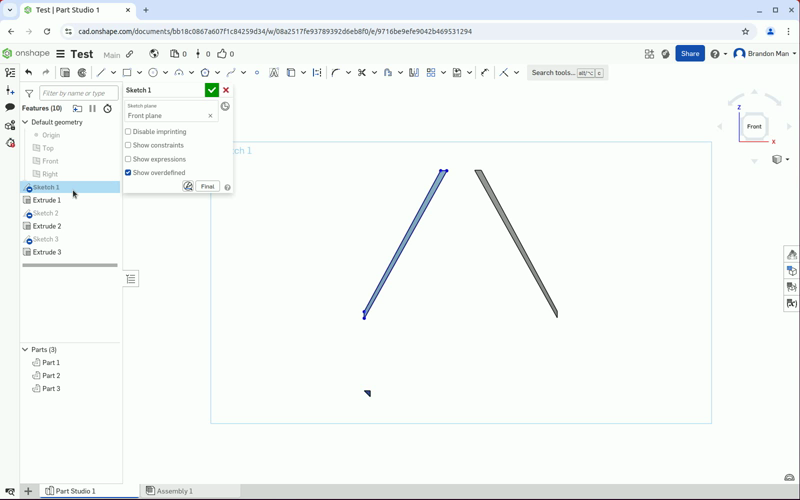
mouse_move(229, 92)
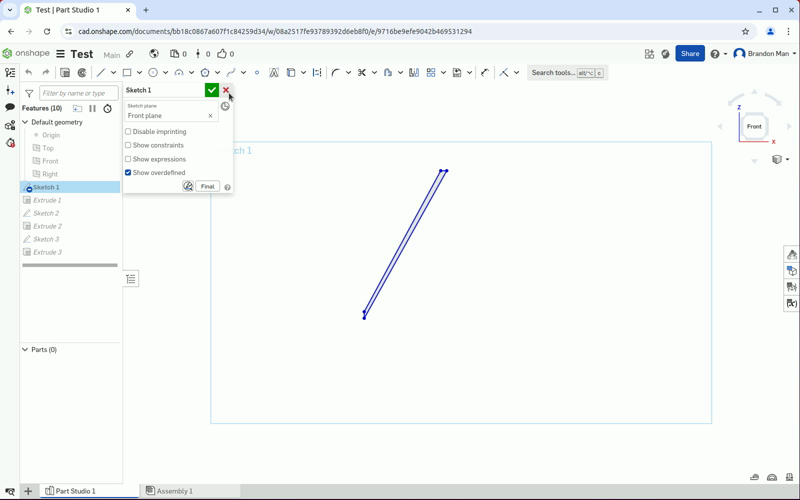
click(229, 92)
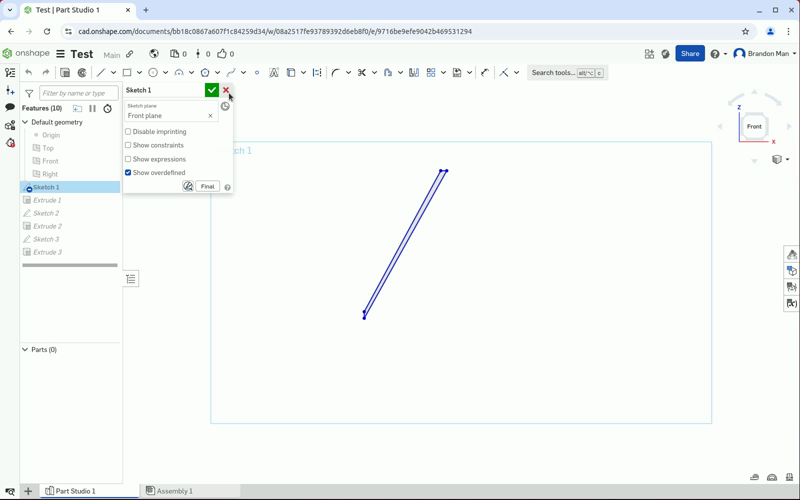
key(shift+s)
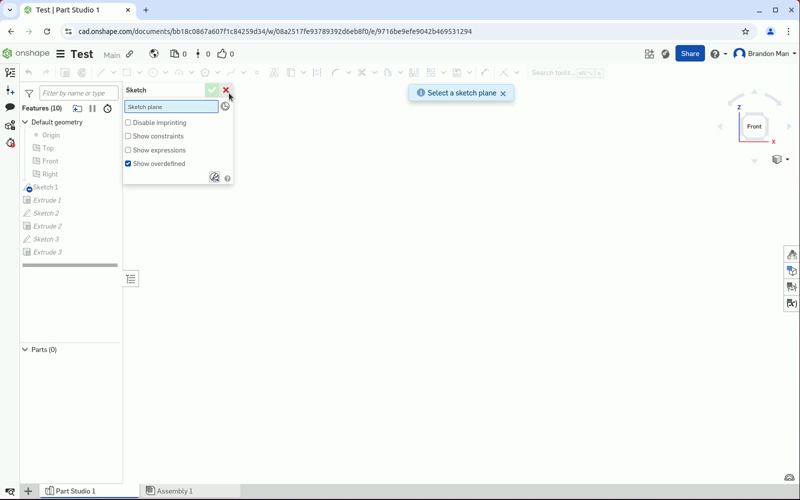
mouse_move(73, 163)
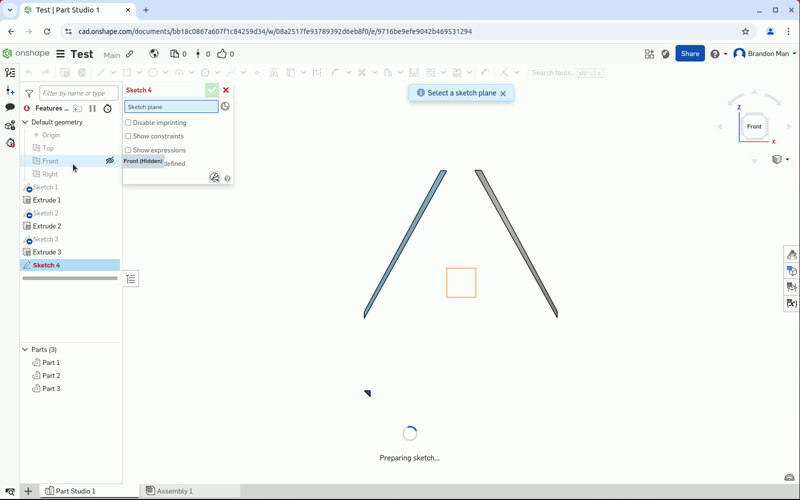
click(73, 163)
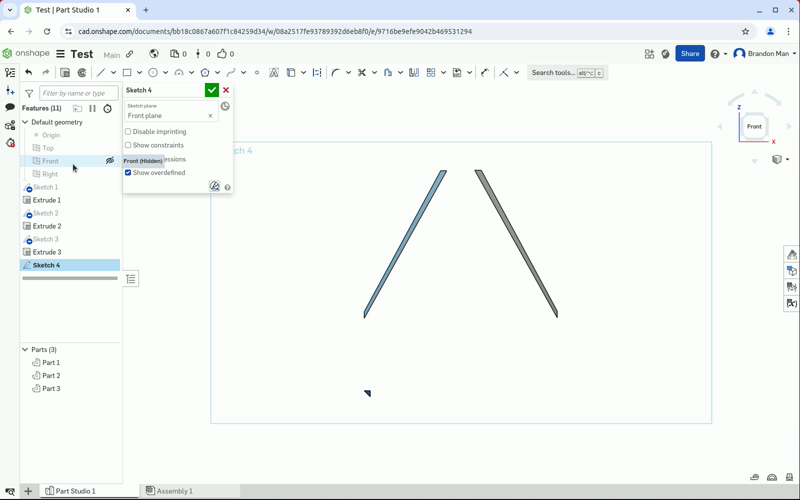
mouse_move(73, 352)
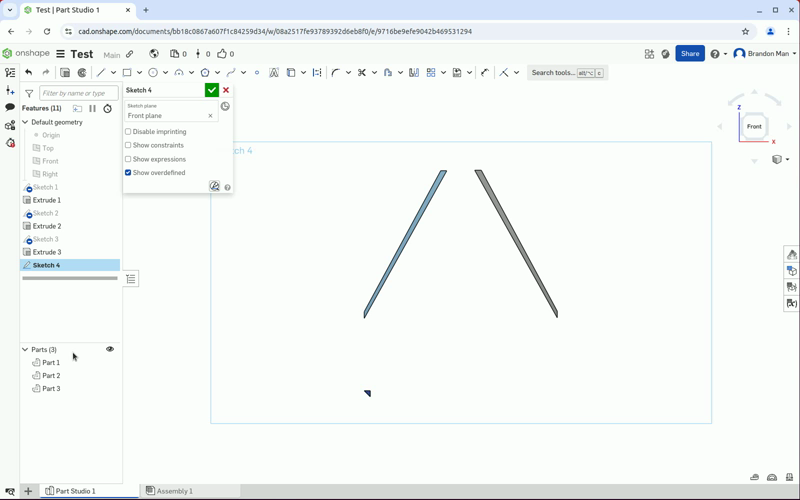
key(y)
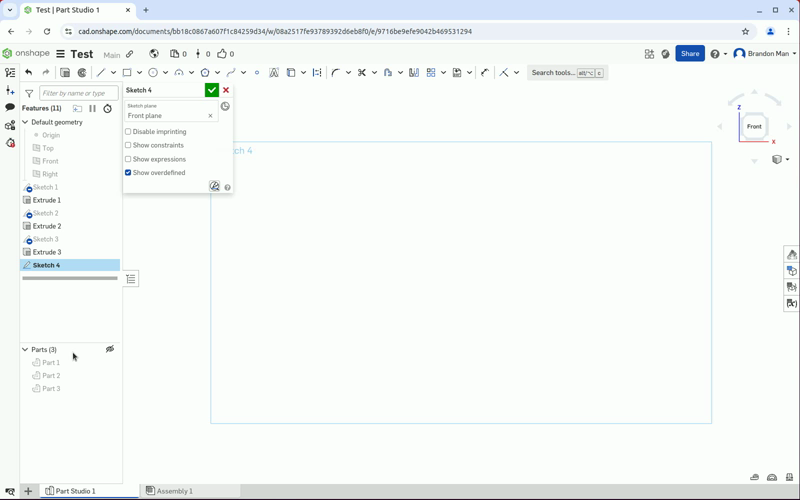
key(l)
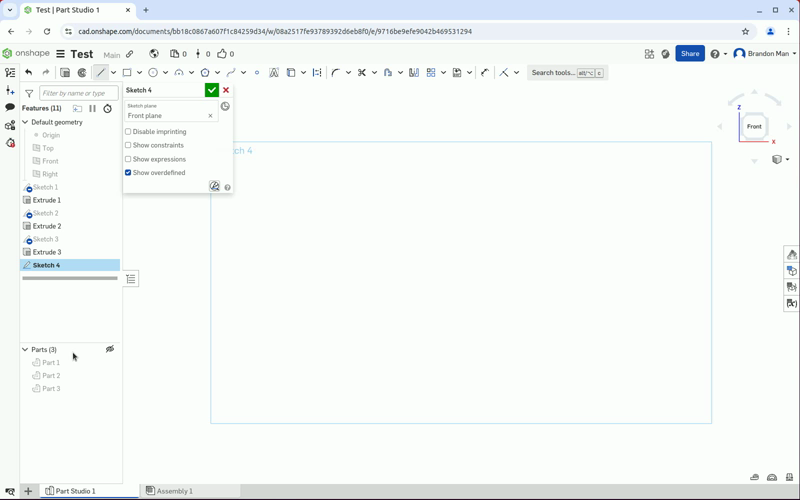
key_down(shift)
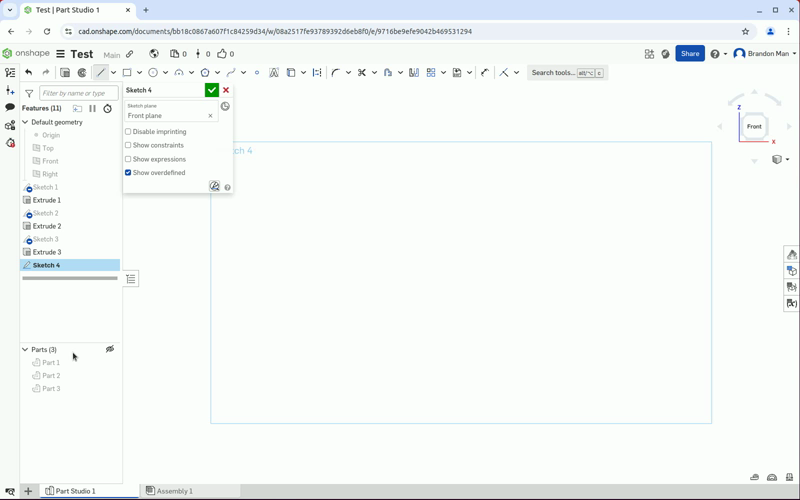
mouse_move(552, 395)
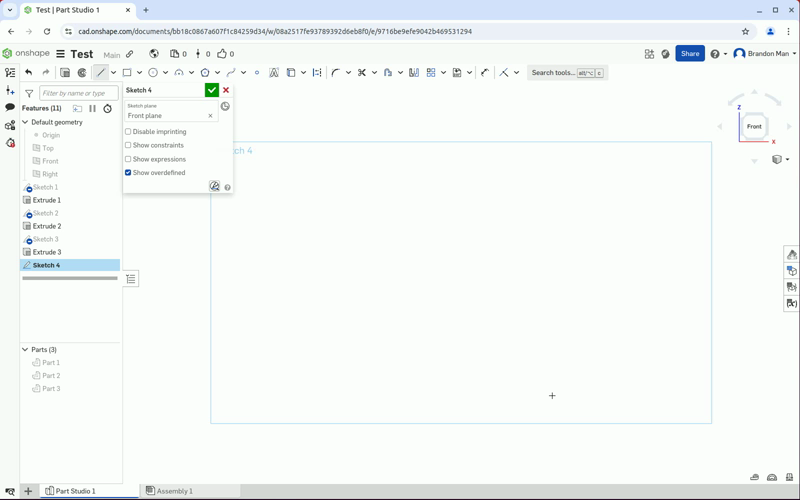
click(552, 395)
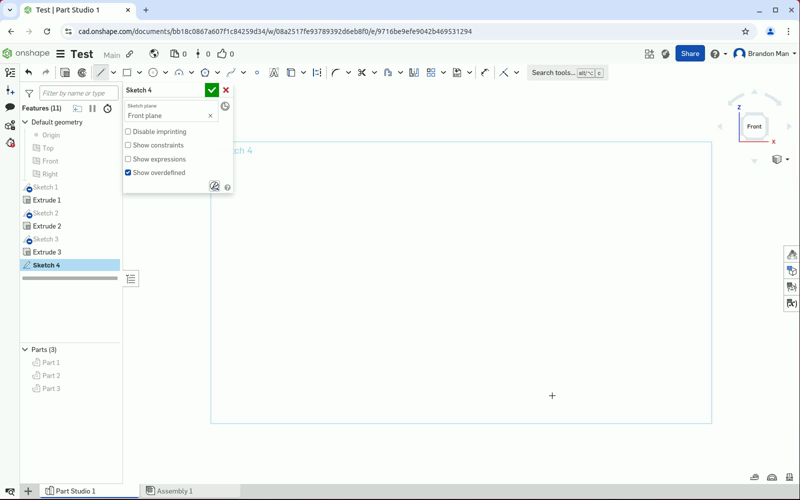
key_up(shift)
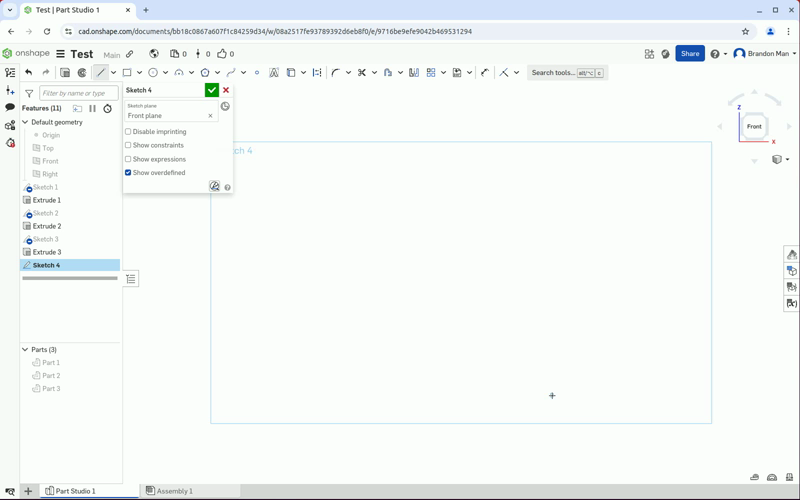
key_down(shift)
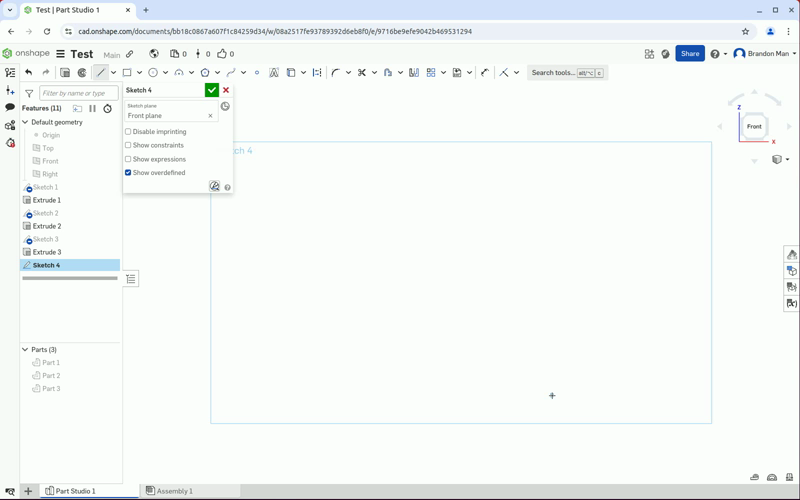
mouse_move(582, 395)
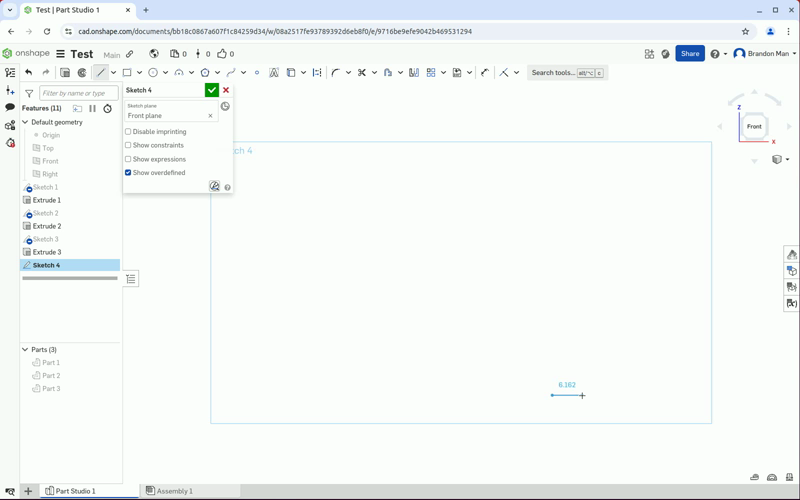
mouse_move(558, 389)
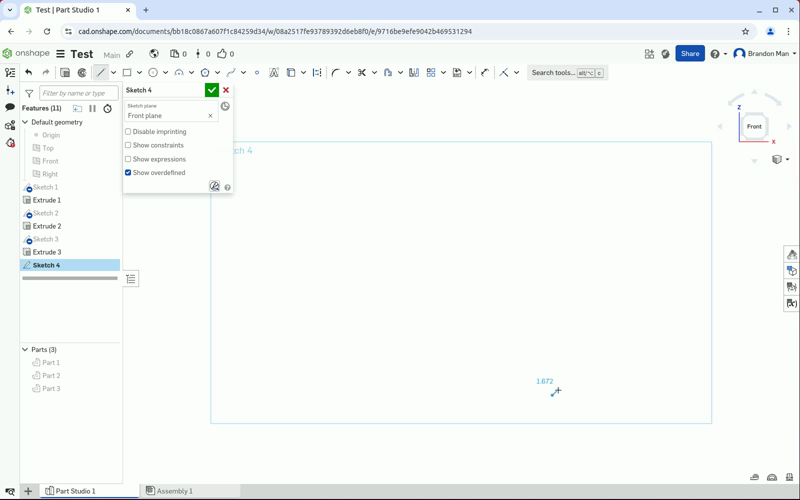
click(558, 389)
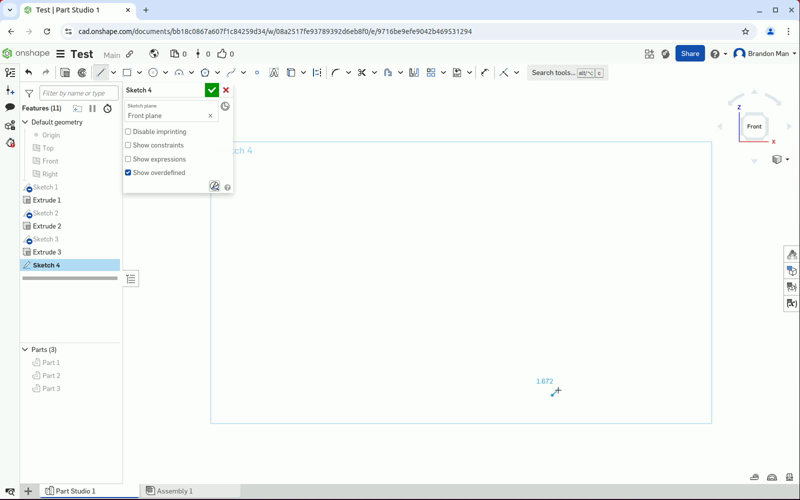
key_up(shift)
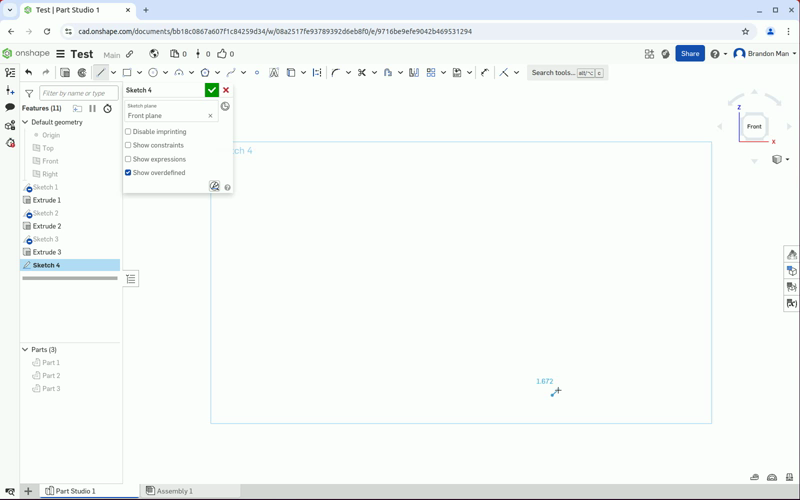
key_down(shift)
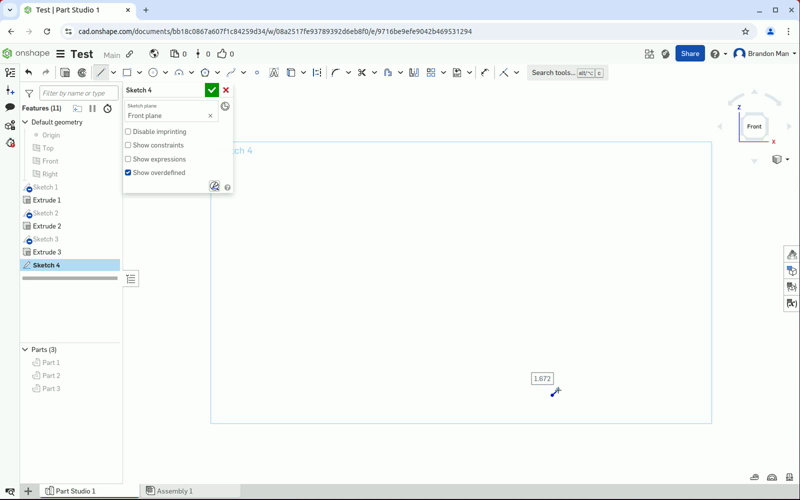
mouse_move(588, 389)
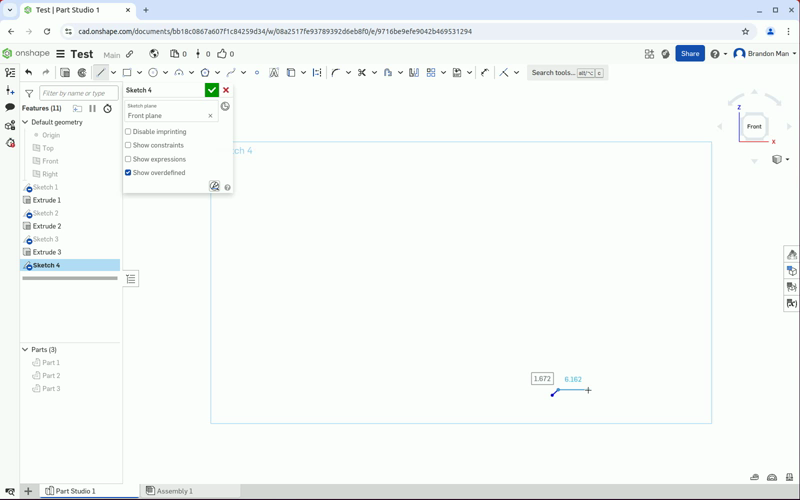
mouse_move(552, 389)
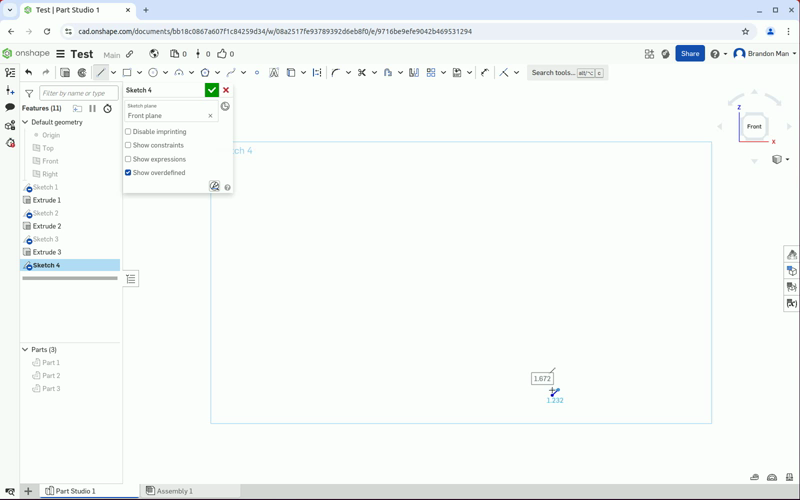
scroll(6)
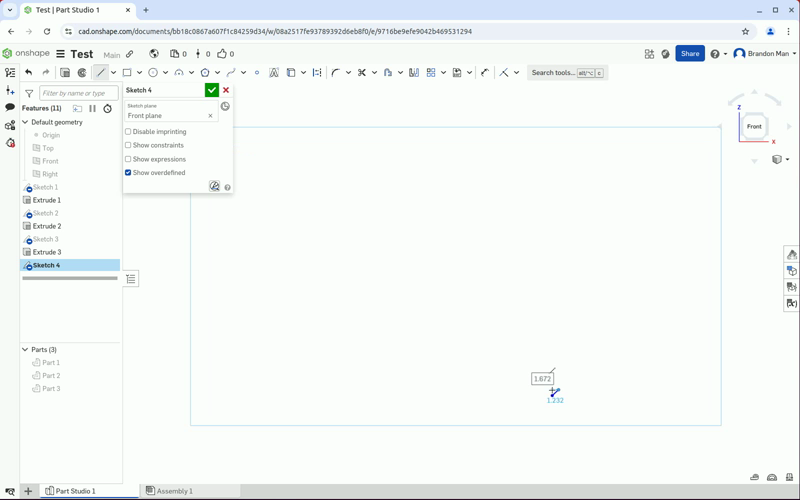
scroll(6)
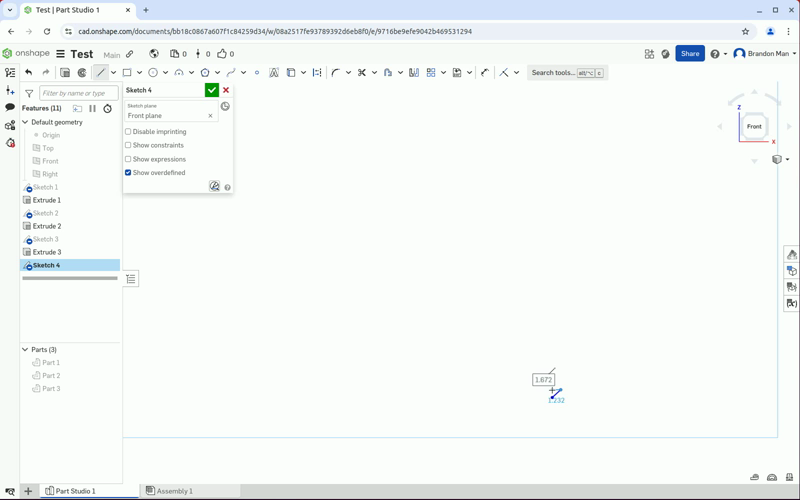
scroll(6)
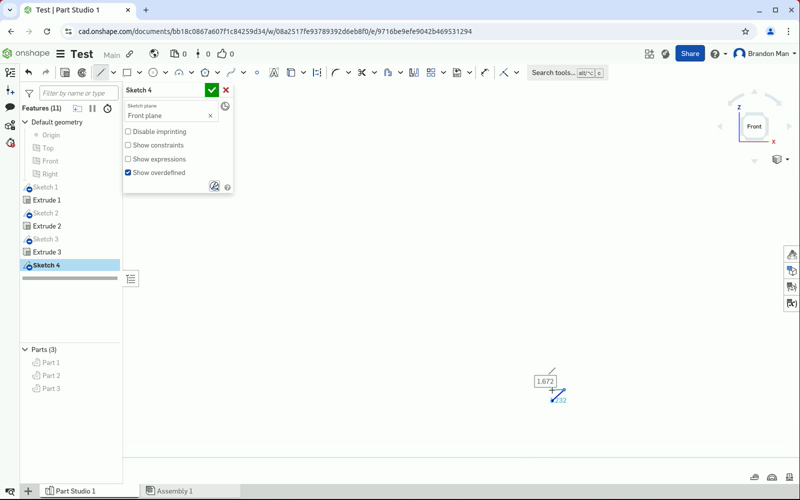
scroll(6)
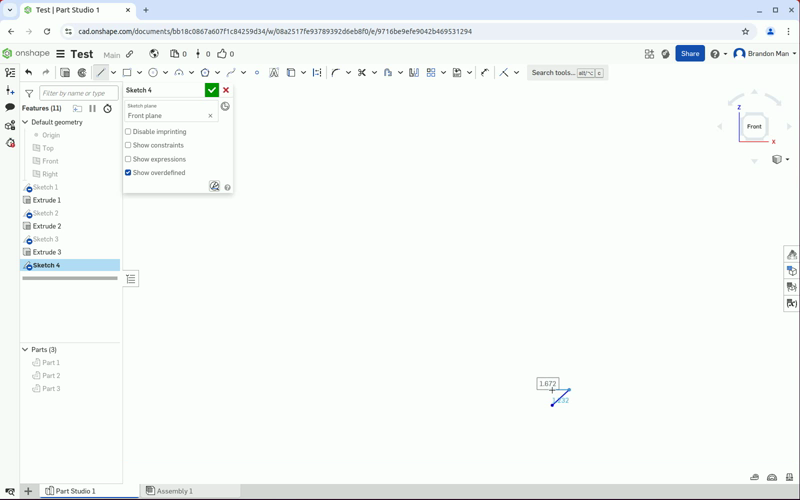
scroll(6)
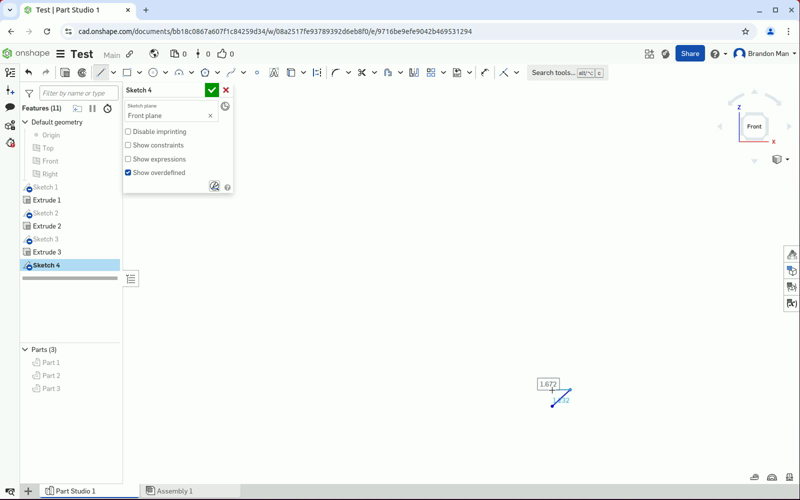
scroll(6)
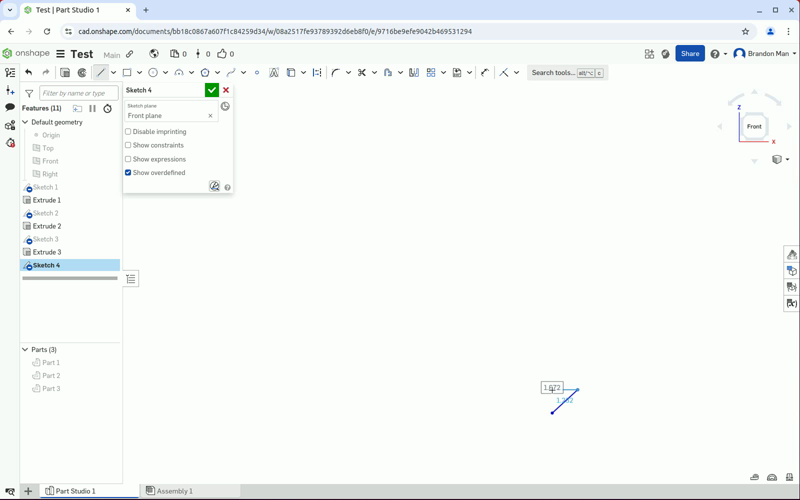
scroll(6)
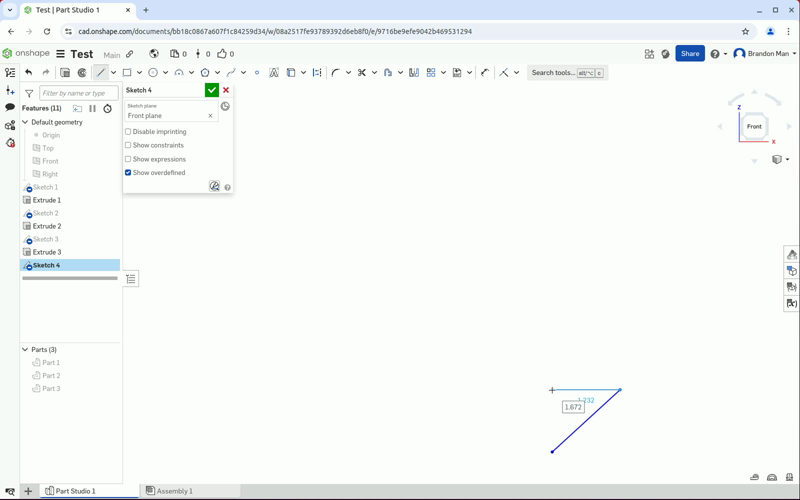
click(552, 389)
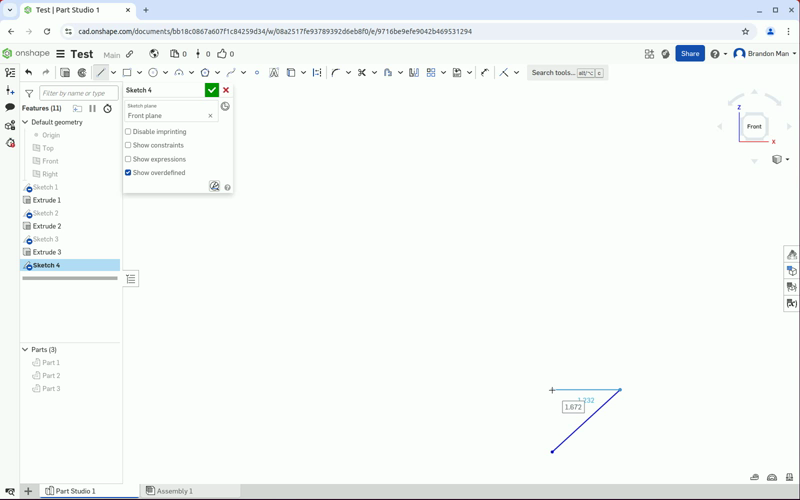
scroll(-6)
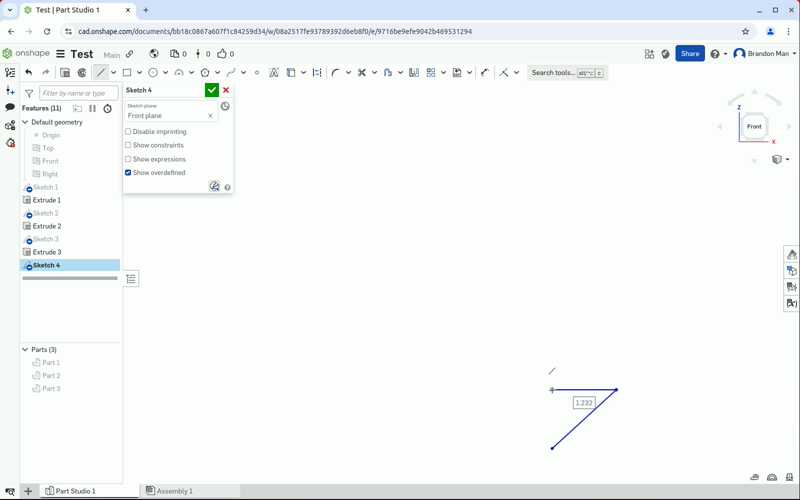
scroll(-6)
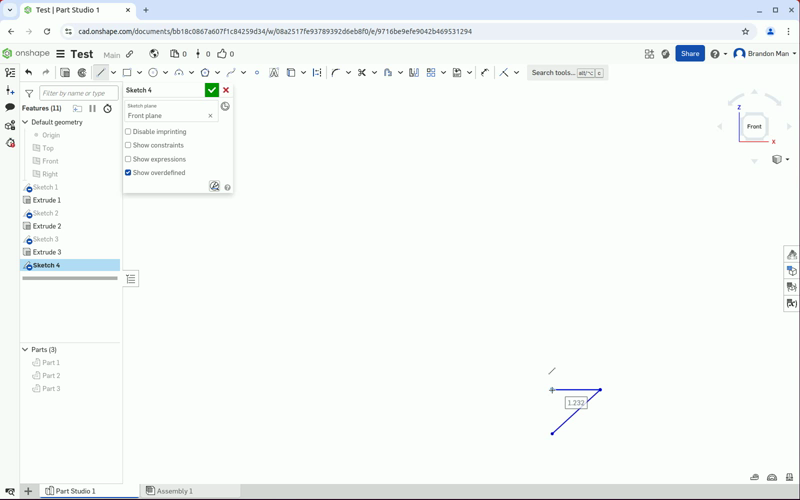
scroll(-6)
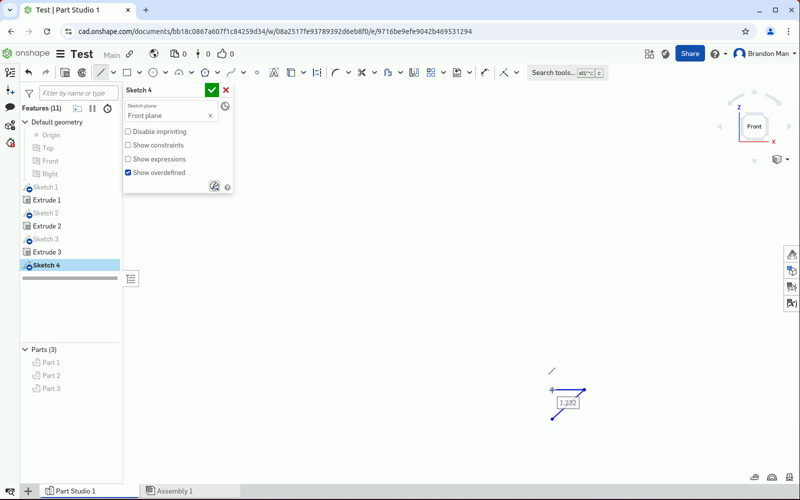
scroll(-6)
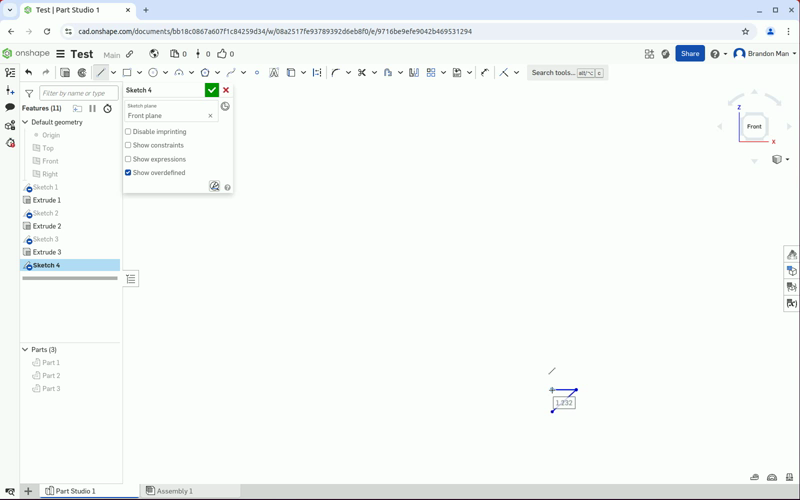
scroll(-6)
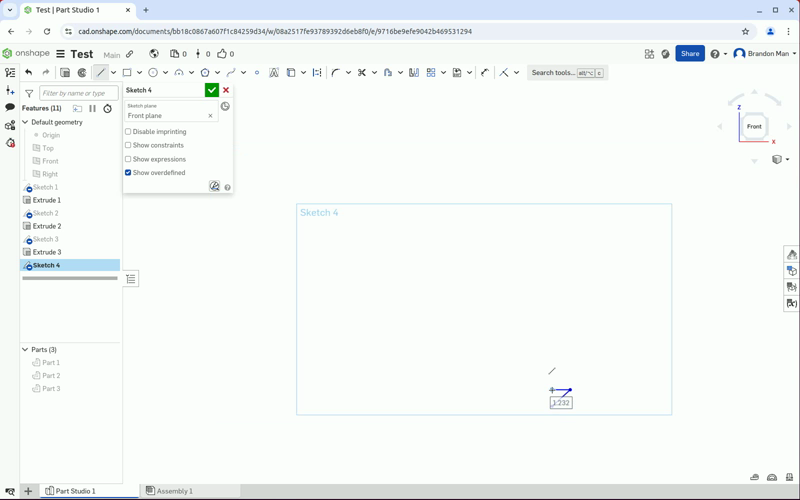
scroll(-6)
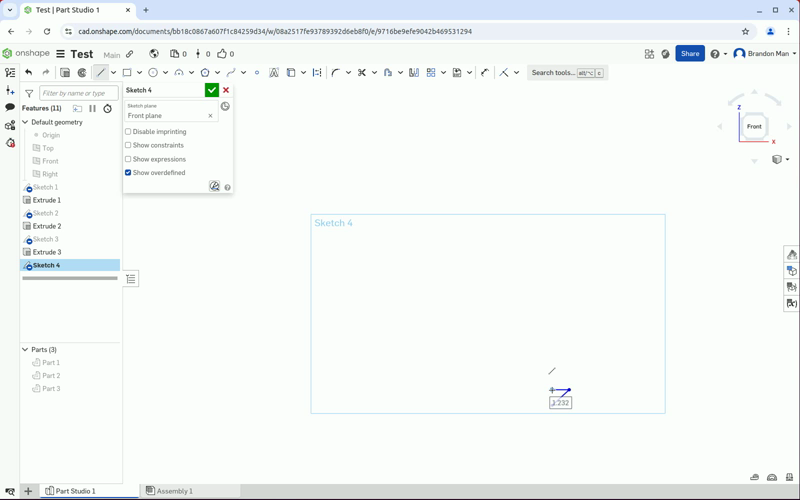
scroll(-6)
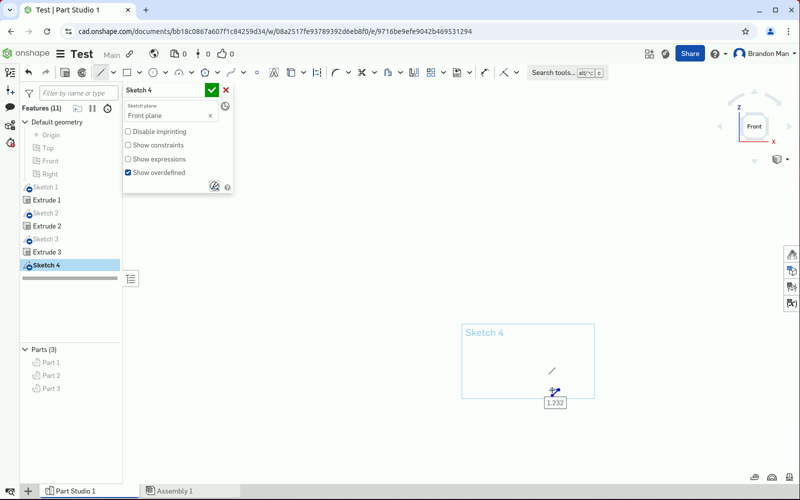
key_up(shift)
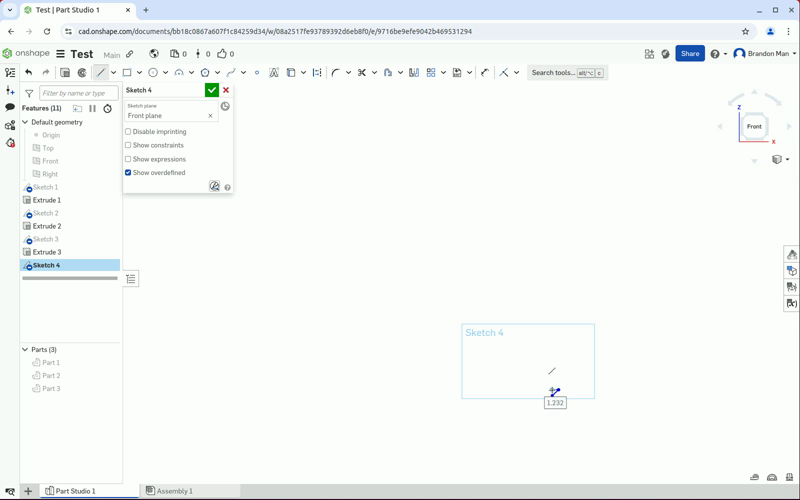
mouse_move(582, 389)
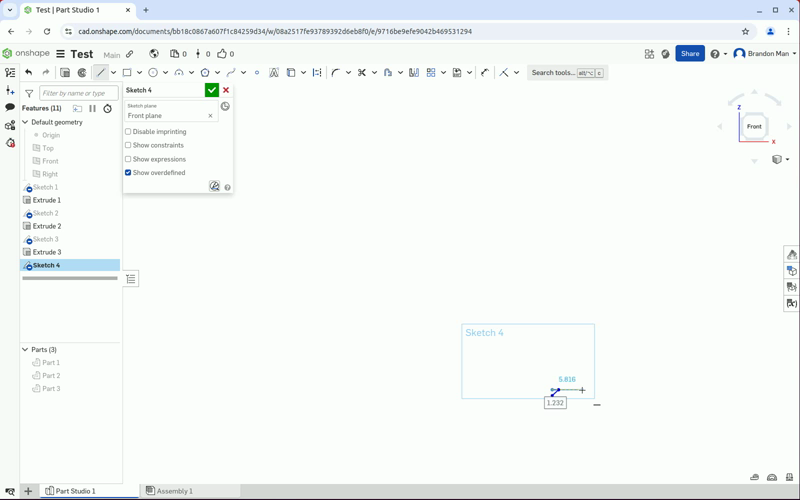
key_down(shift)
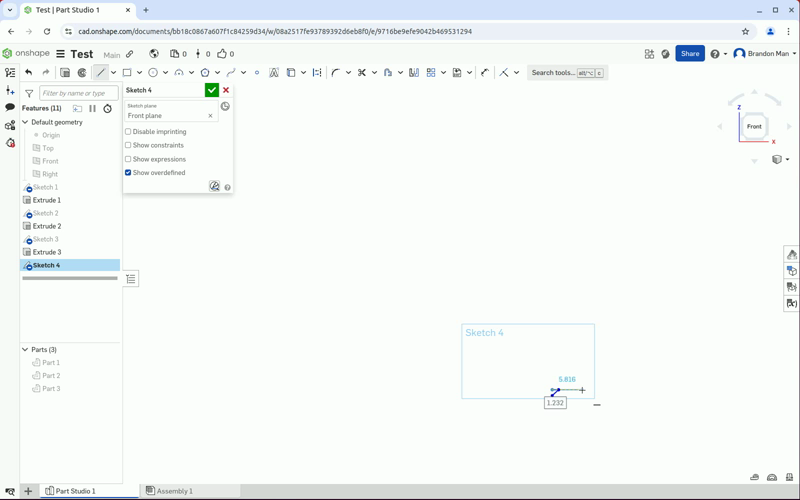
mouse_move(552, 395)
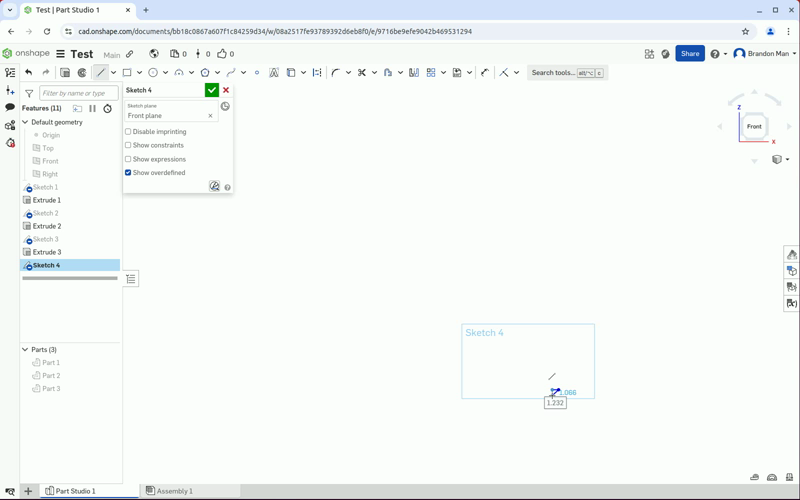
scroll(6)
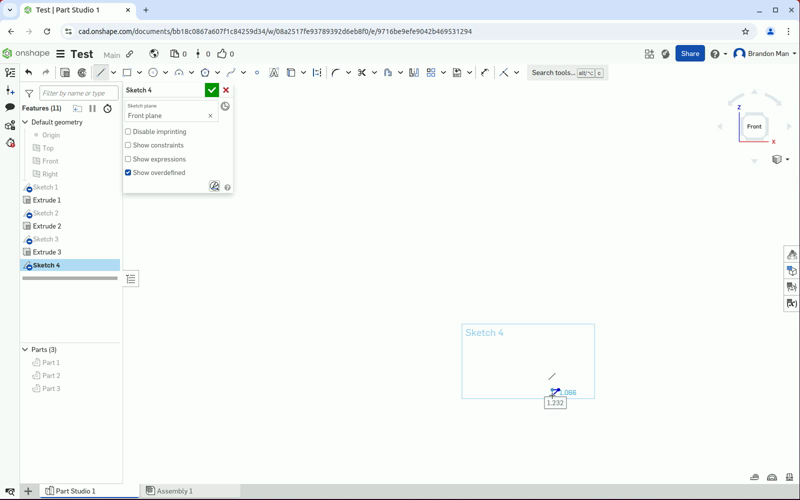
scroll(6)
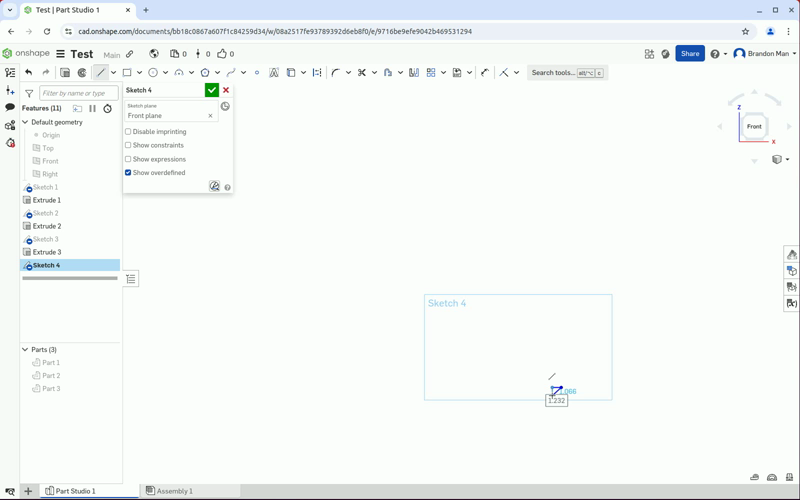
scroll(6)
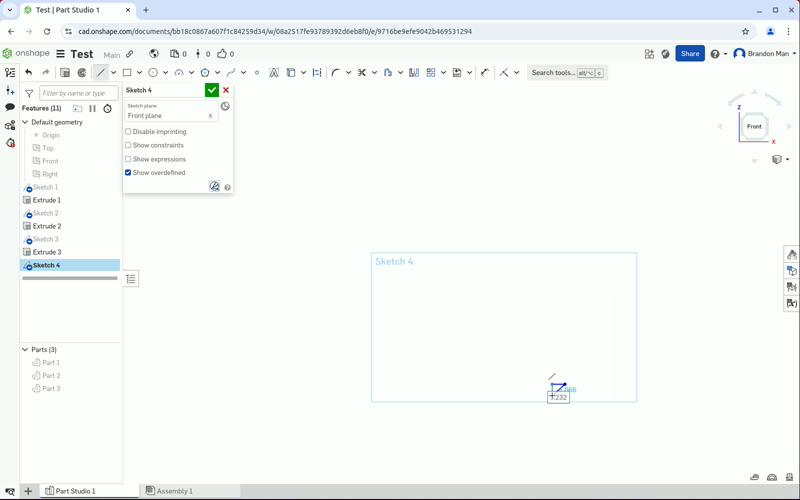
scroll(6)
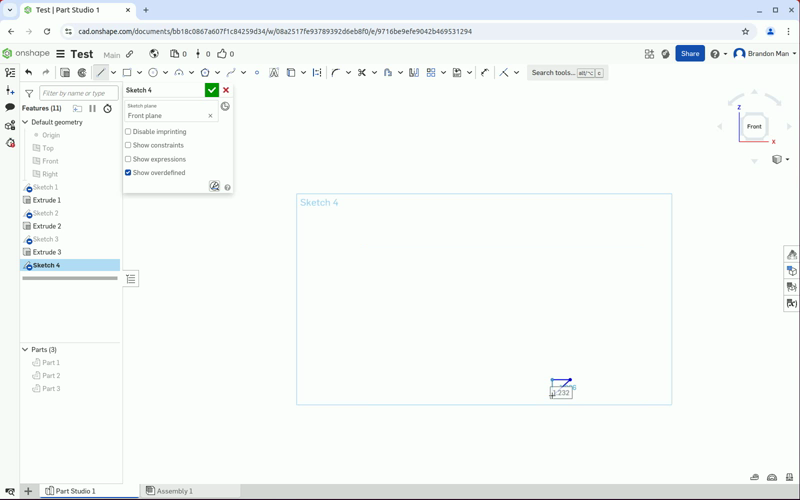
scroll(6)
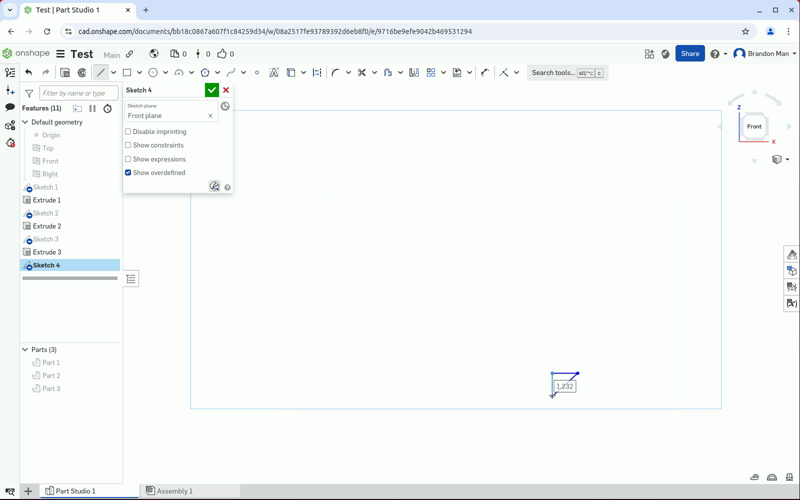
scroll(6)
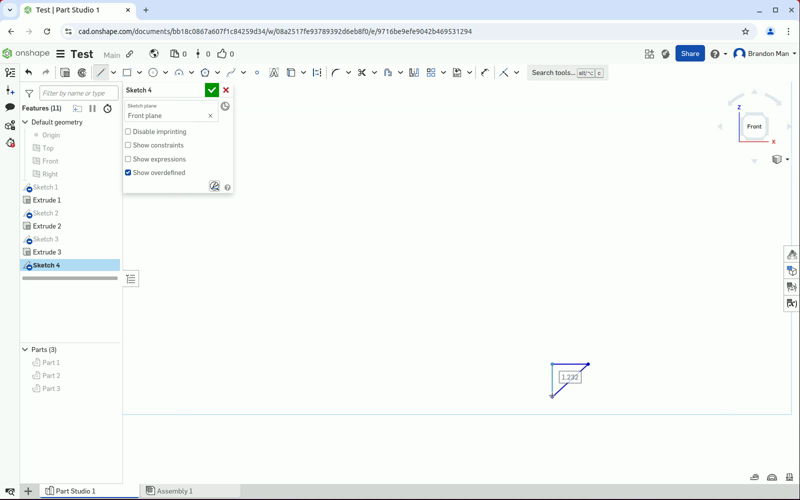
scroll(6)
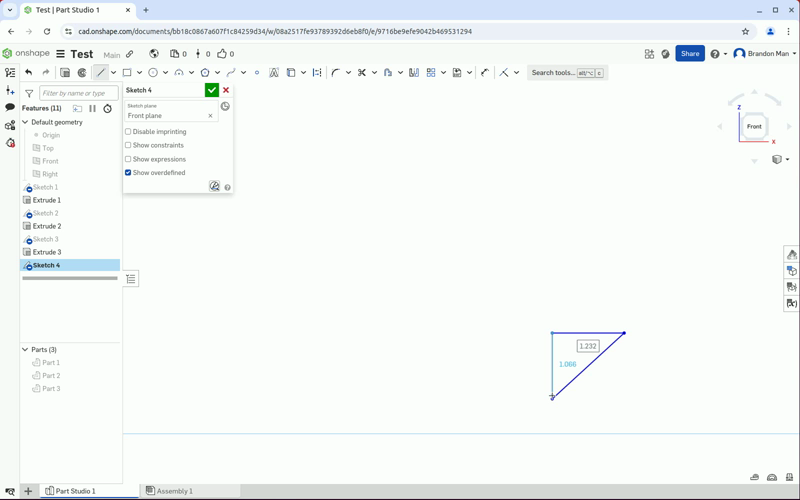
key_up(shift)
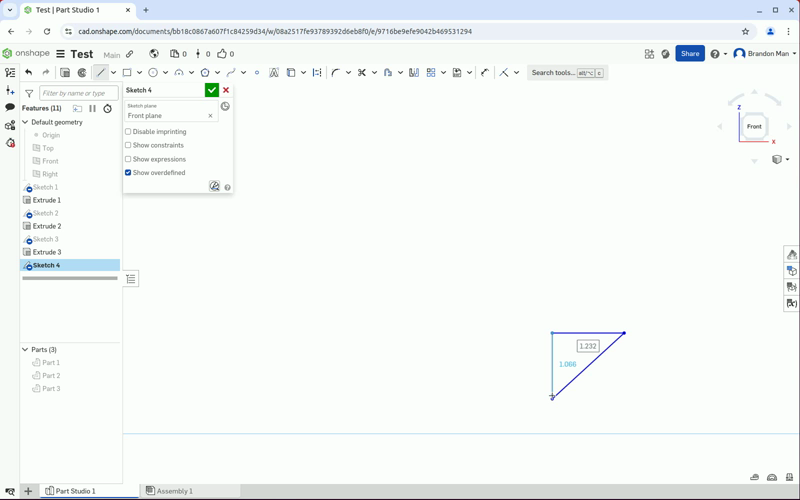
click(552, 395)
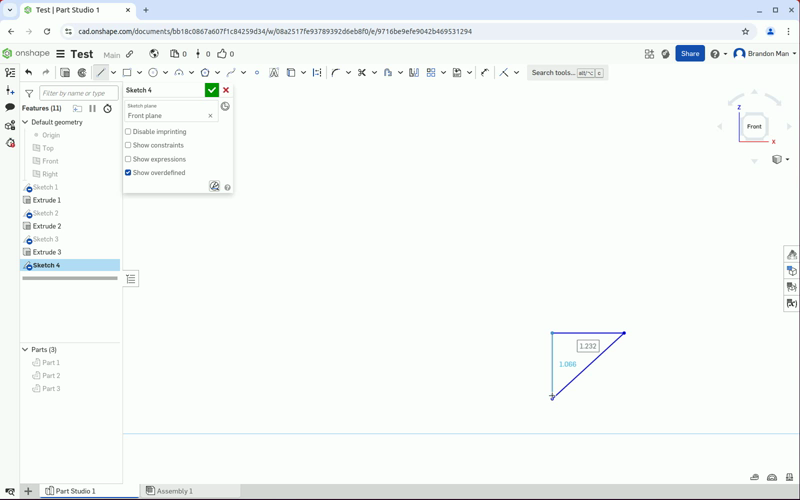
scroll(-6)
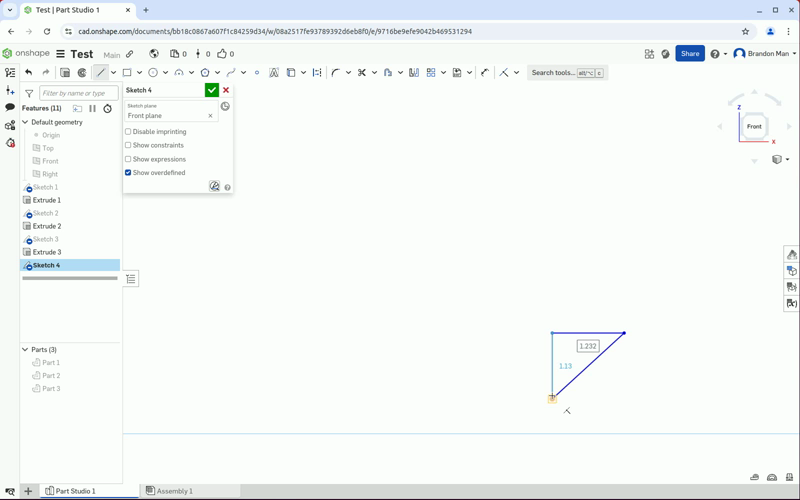
scroll(-6)
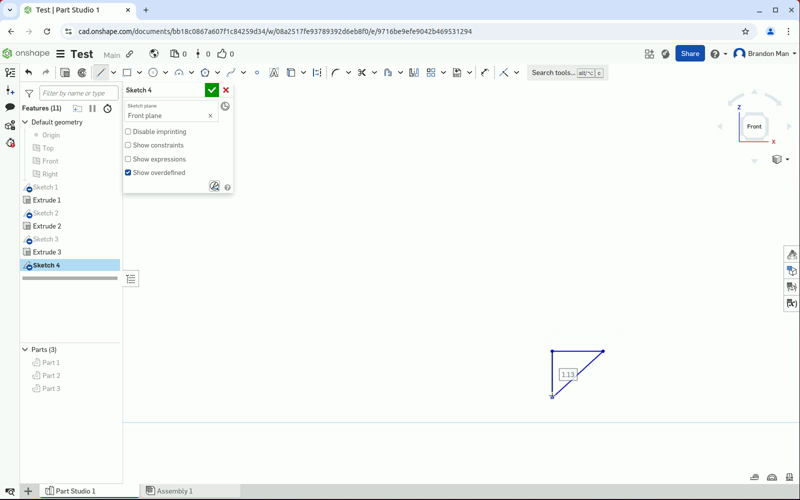
scroll(-6)
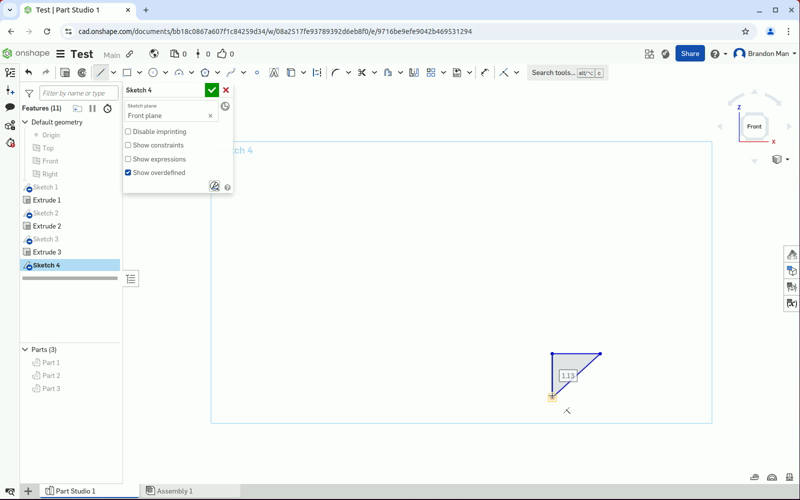
scroll(-6)
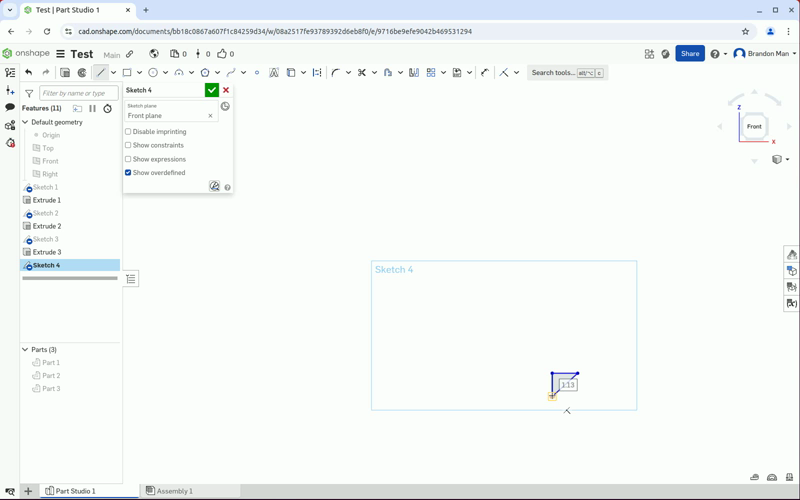
scroll(-6)
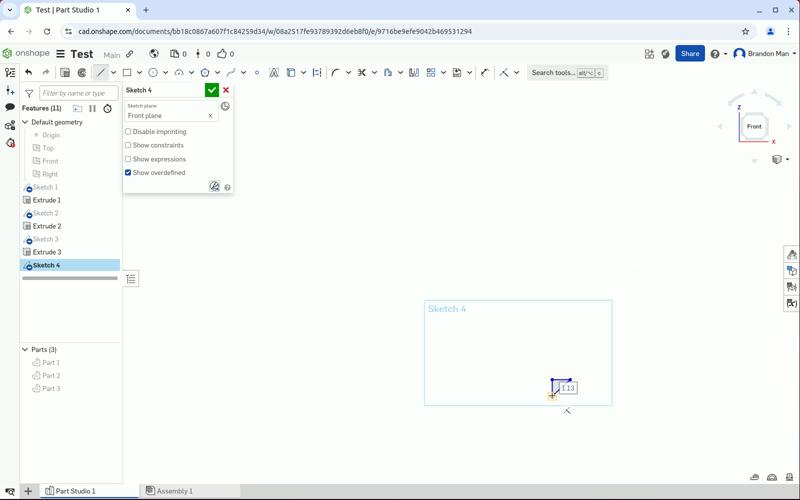
scroll(-6)
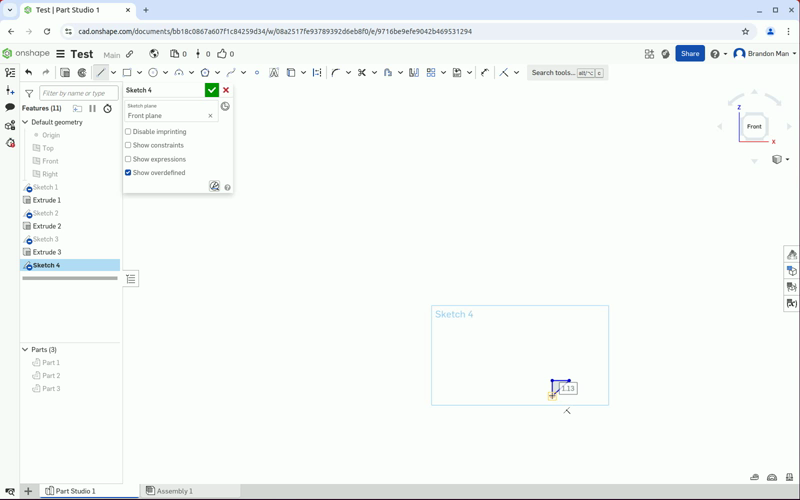
scroll(-6)
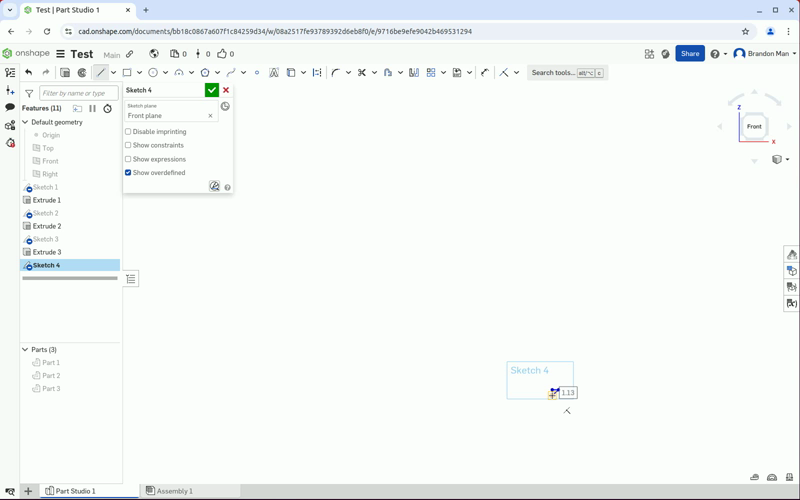
key(esc)
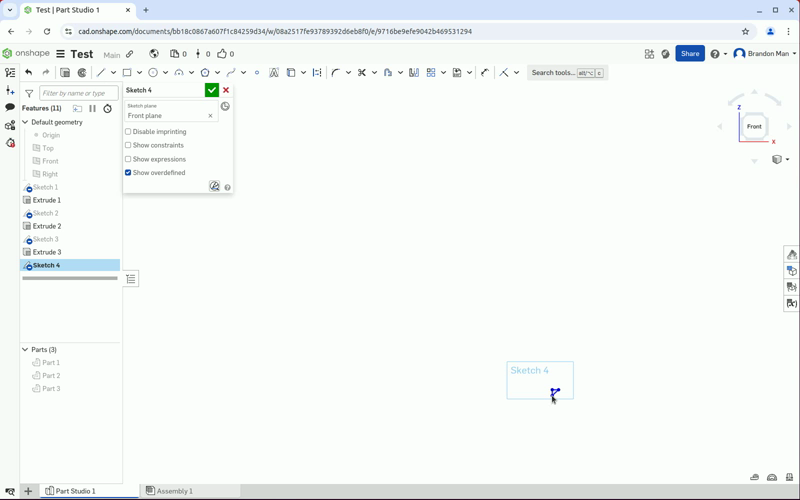
mouse_move(557, 390)
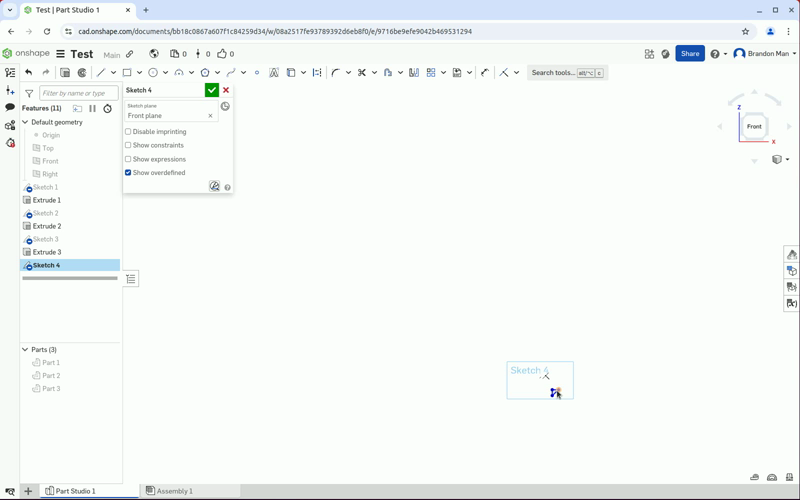
scroll(6)
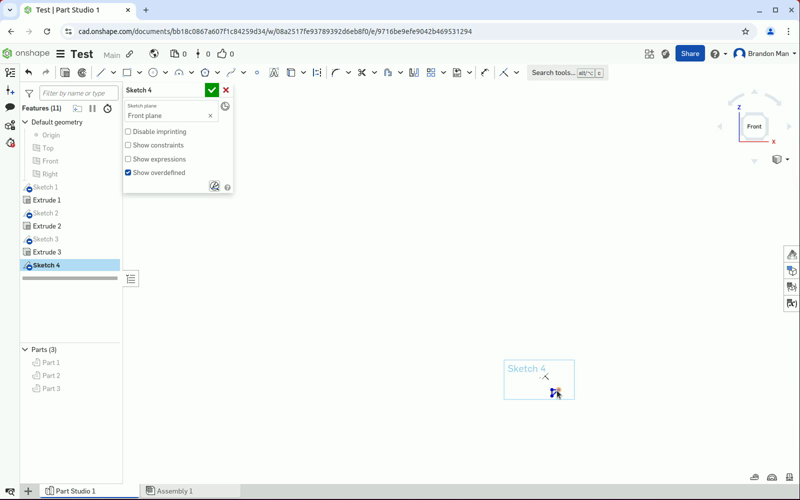
scroll(6)
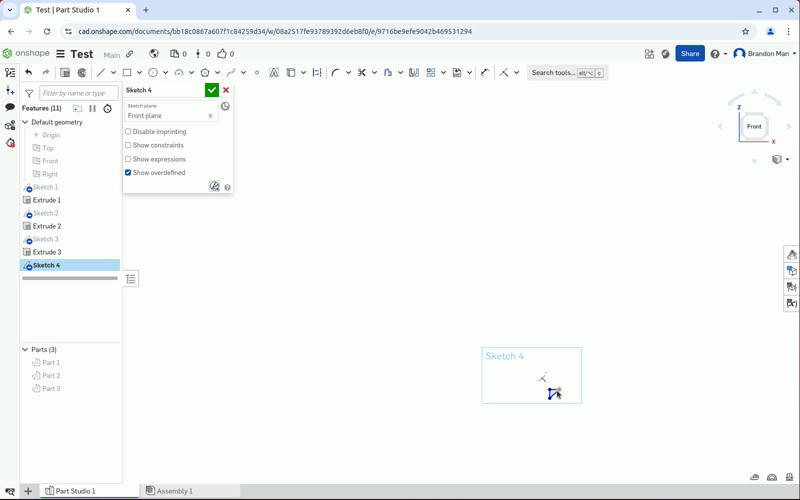
scroll(6)
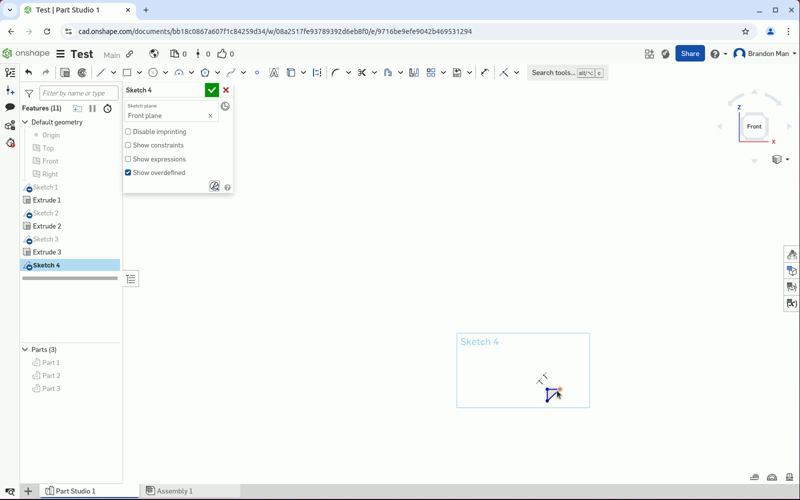
scroll(6)
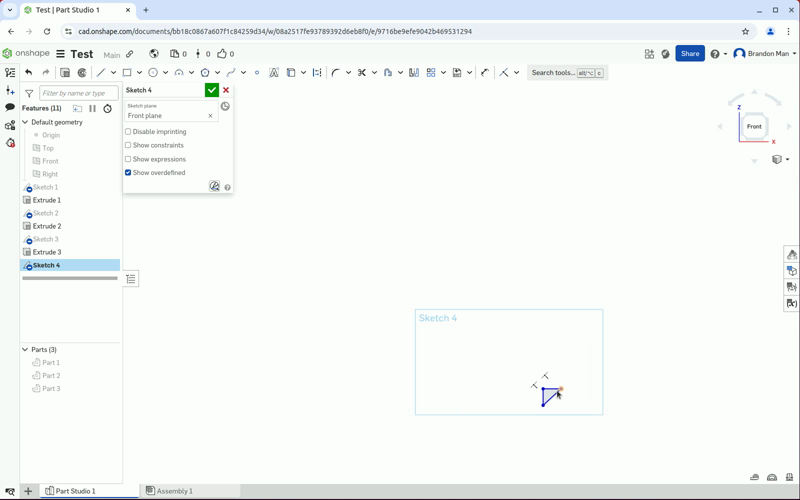
scroll(6)
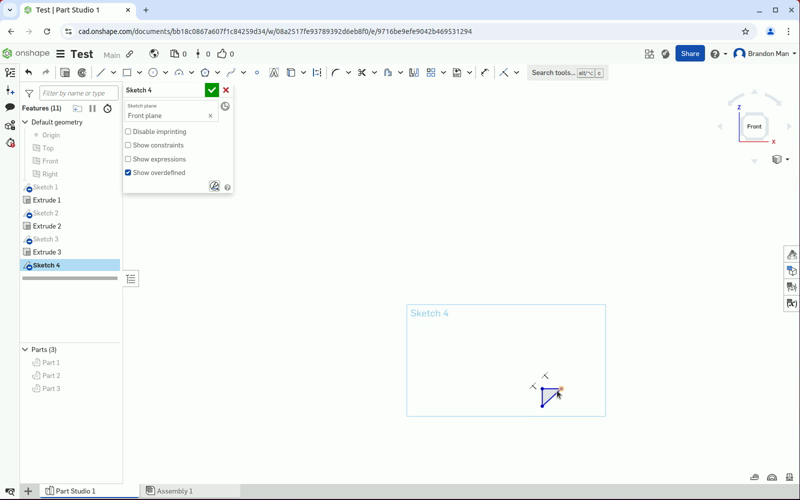
scroll(6)
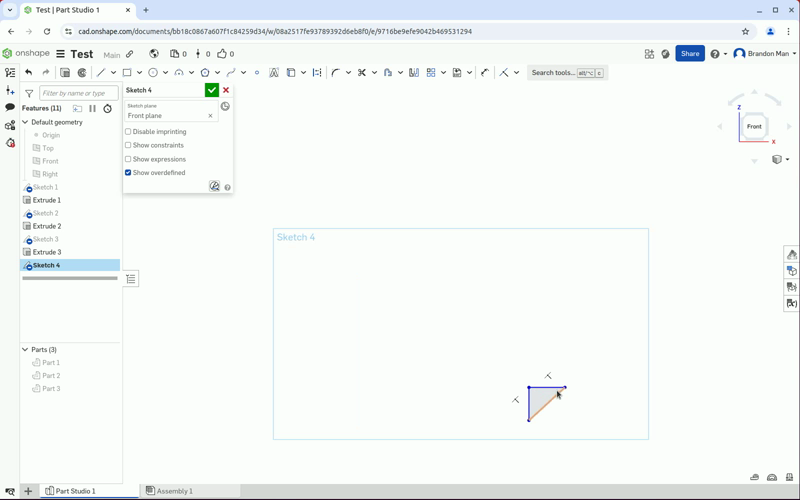
scroll(6)
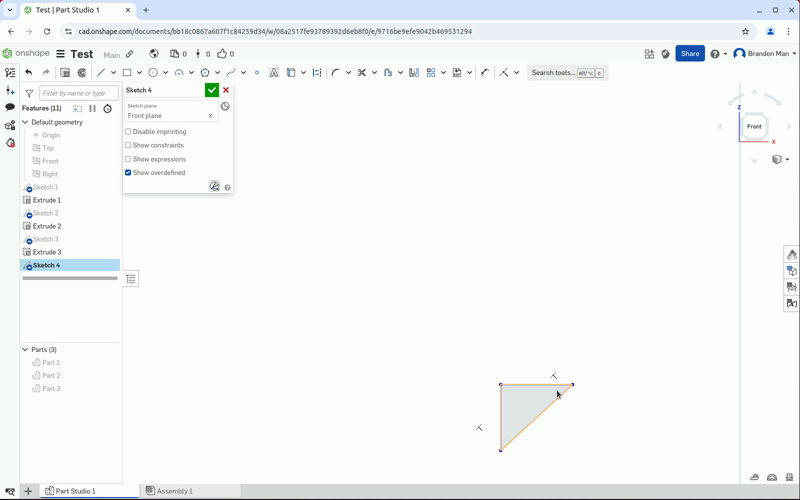
click(557, 390)
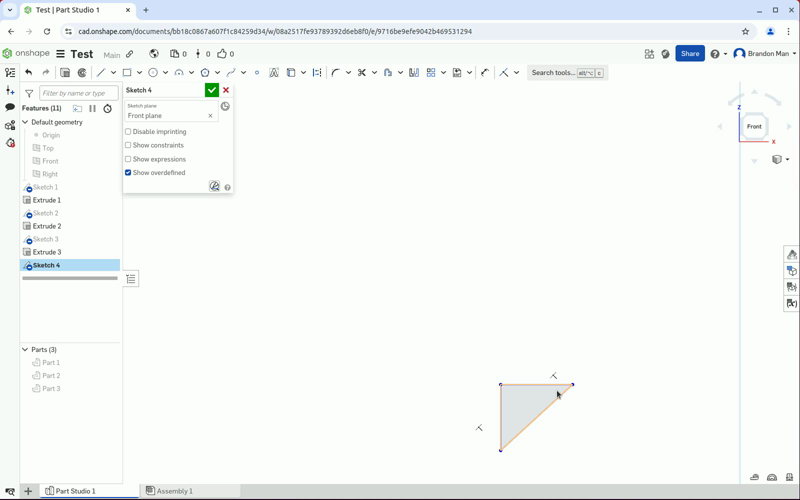
scroll(-6)
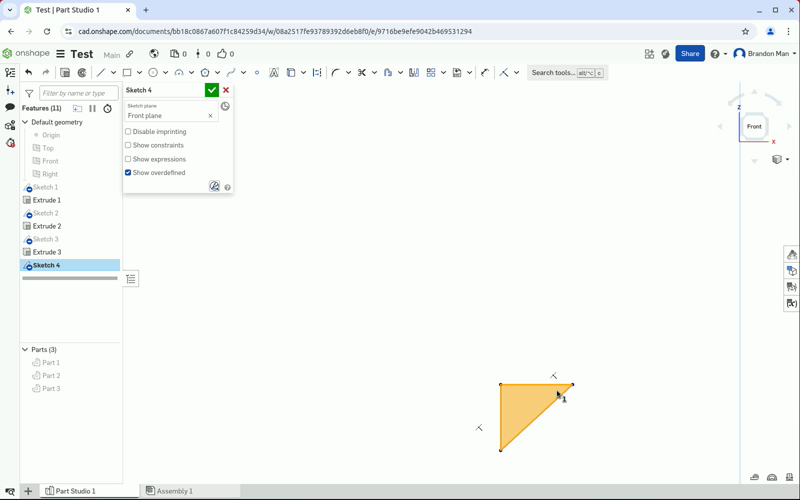
scroll(-6)
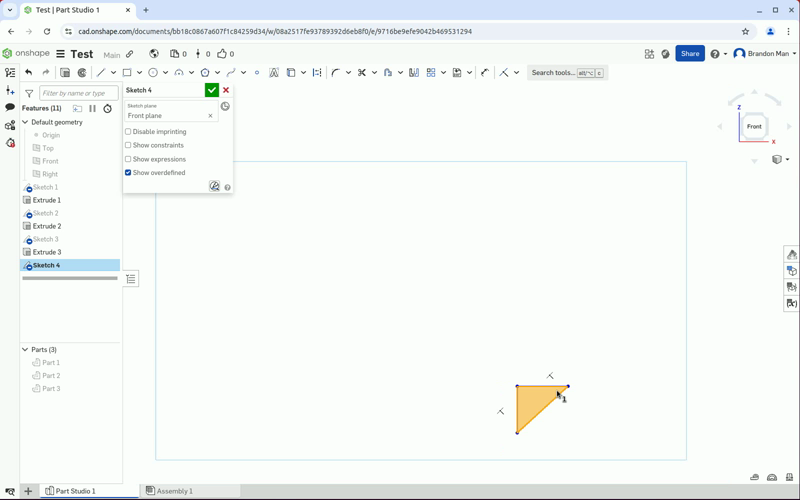
scroll(-6)
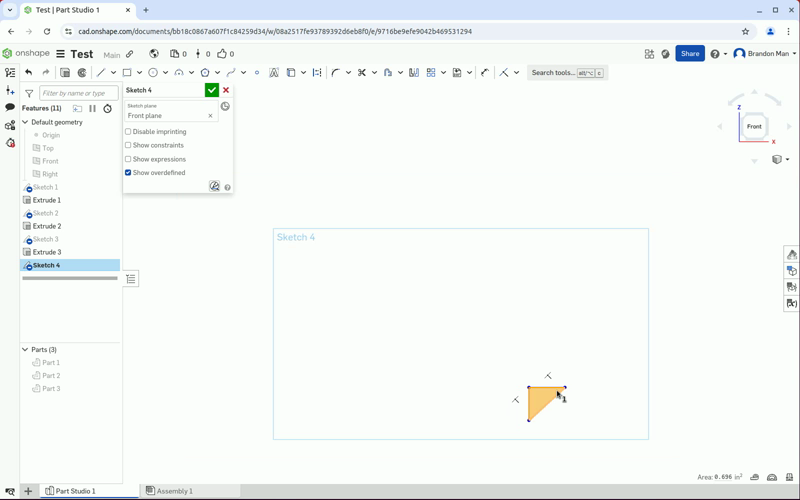
scroll(-6)
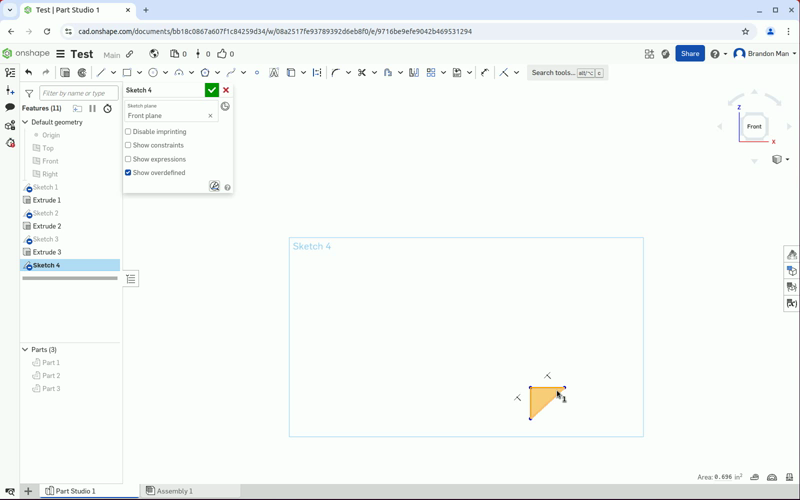
scroll(-6)
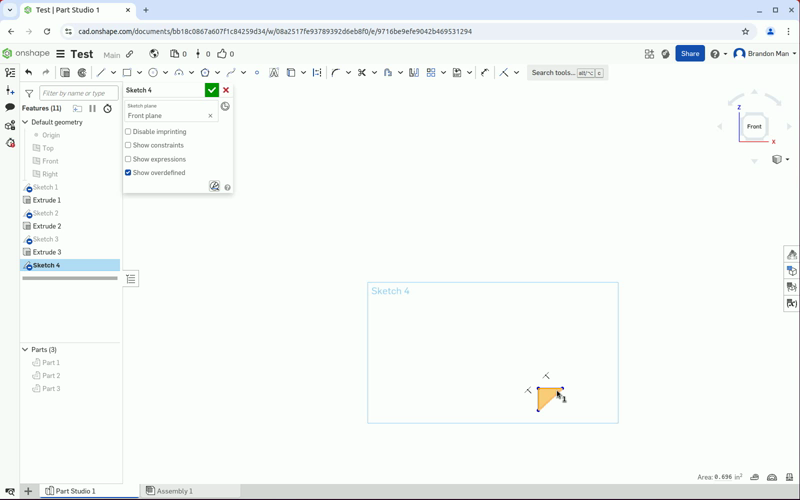
scroll(-6)
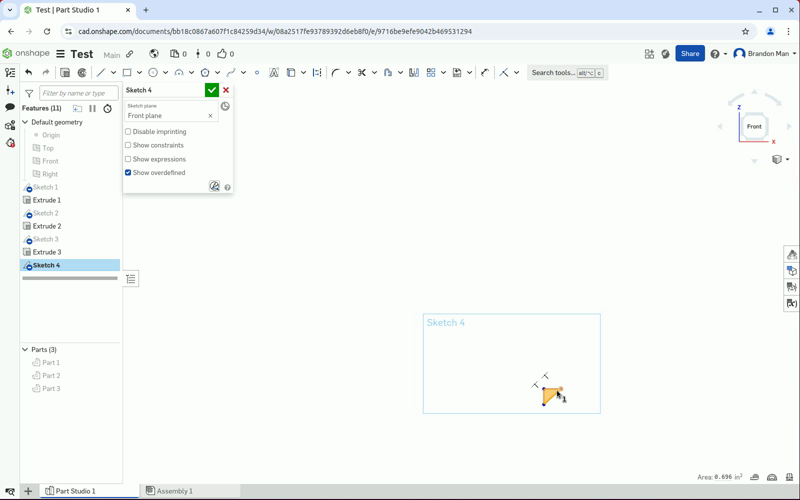
scroll(-6)
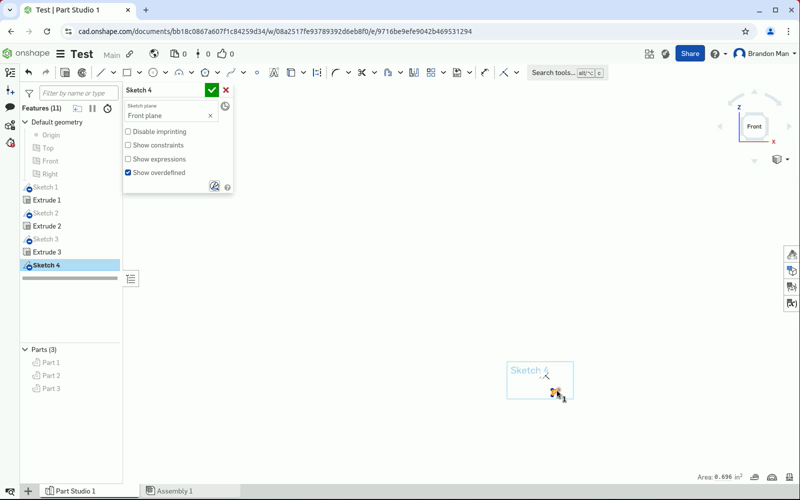
mouse_move(73, 352)
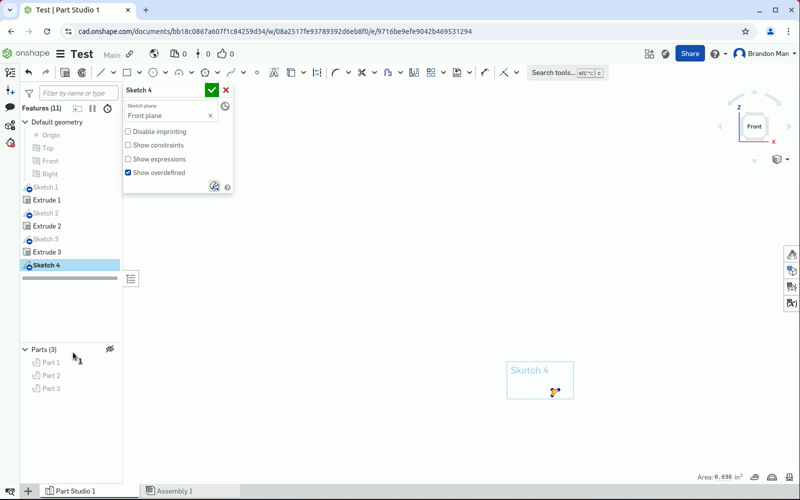
key(shift+y)
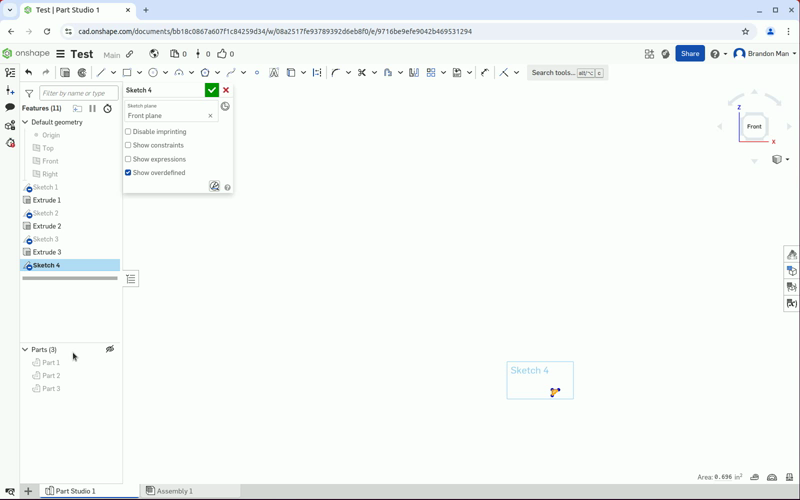
key(shift+e)
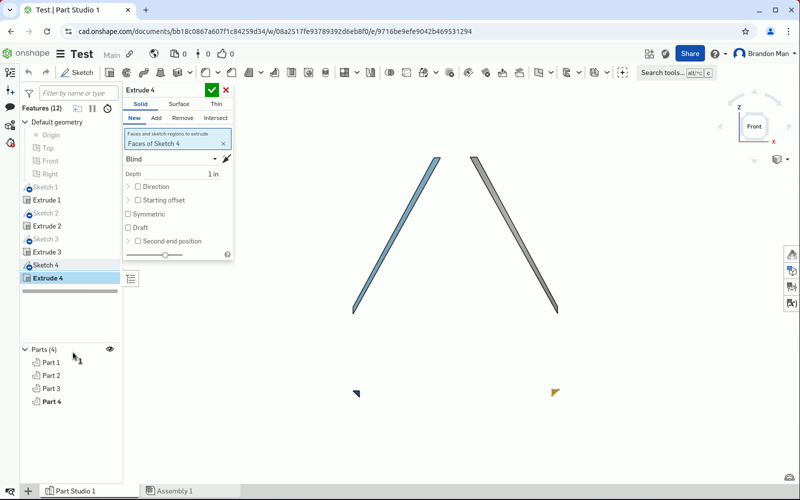
mouse_move(143, 106)
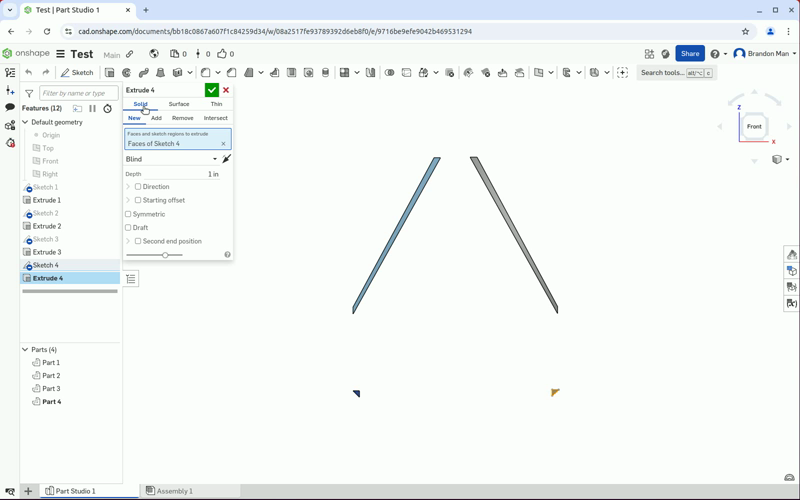
click(143, 106)
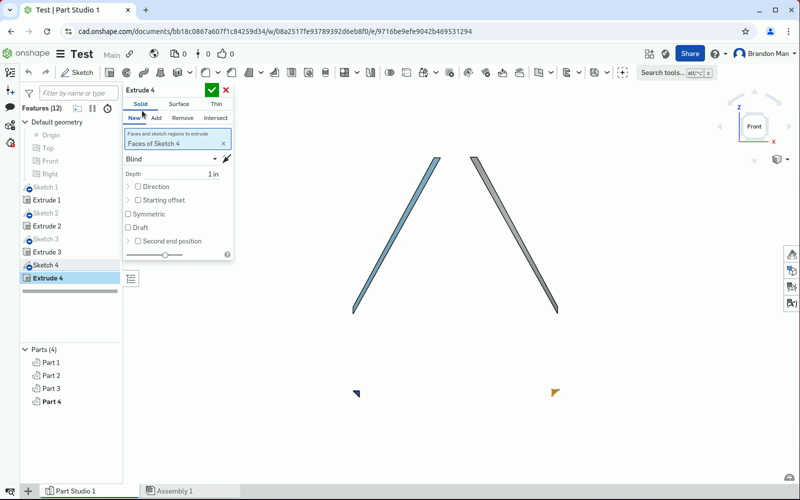
mouse_move(137, 120)
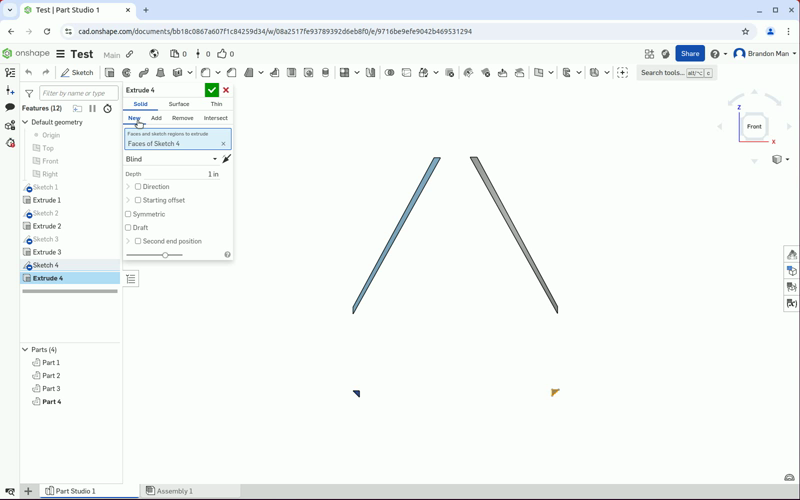
click(137, 120)
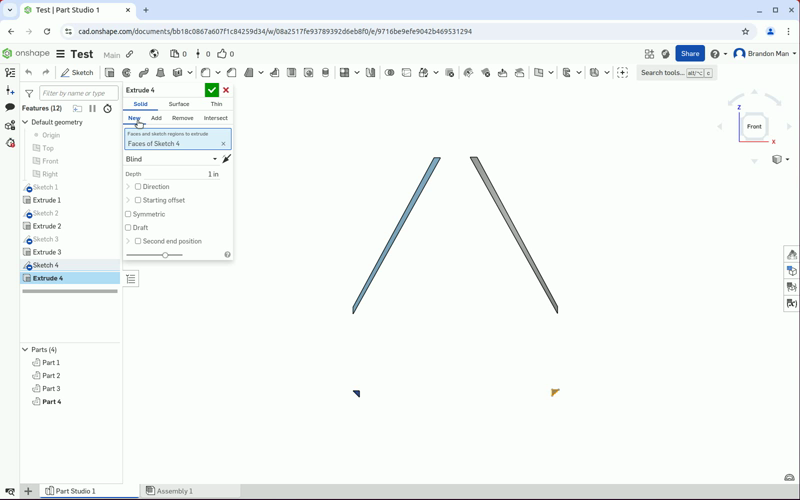
key(tab, 4)
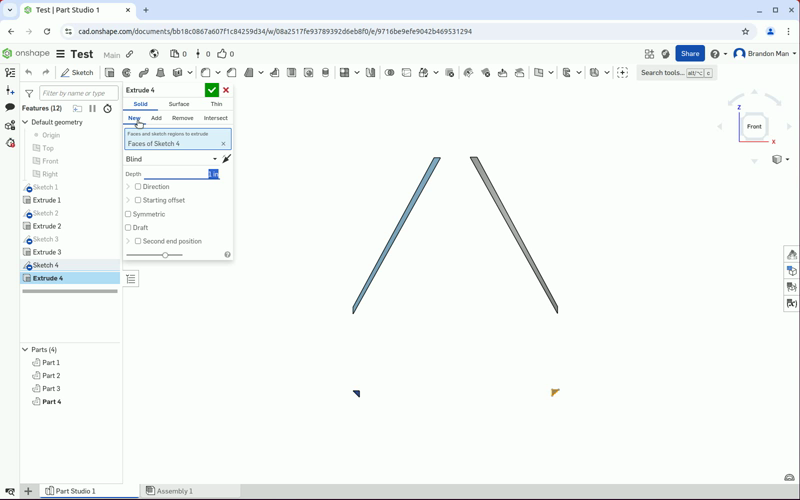
text(0.481)
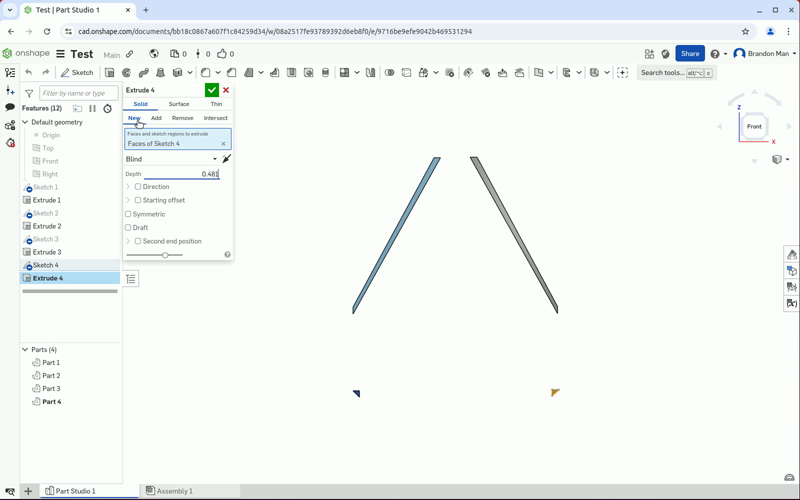
key(enter)
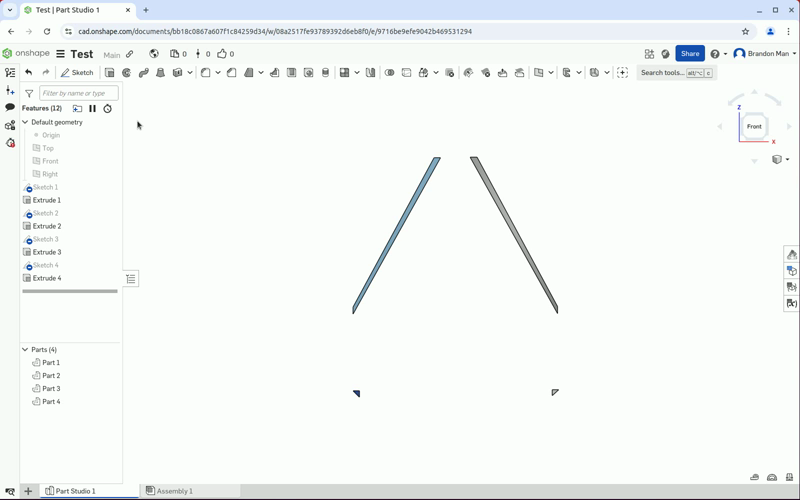
key(shift+h)
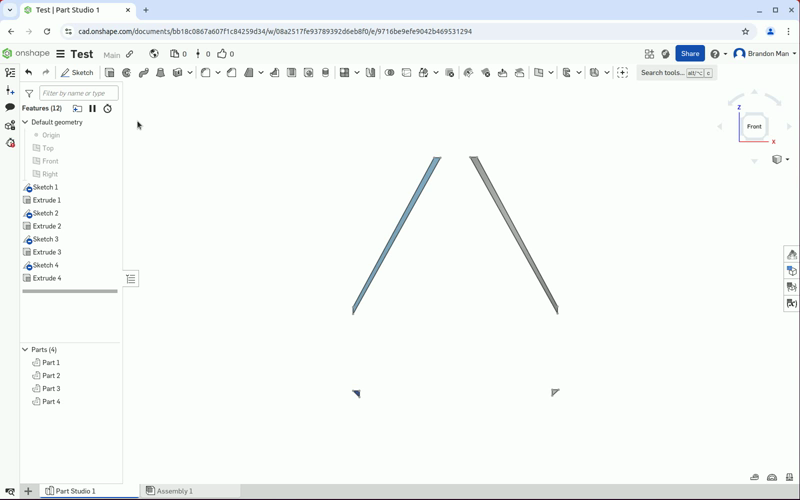
key(shift+h)
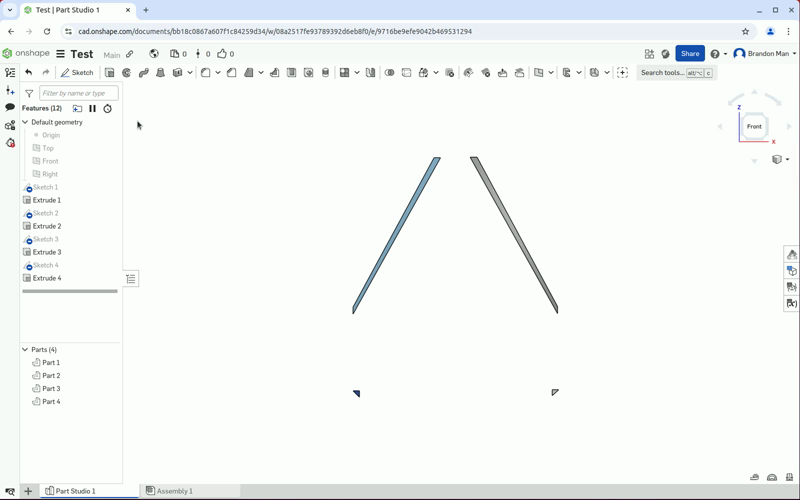
mouse_move(73, 189)
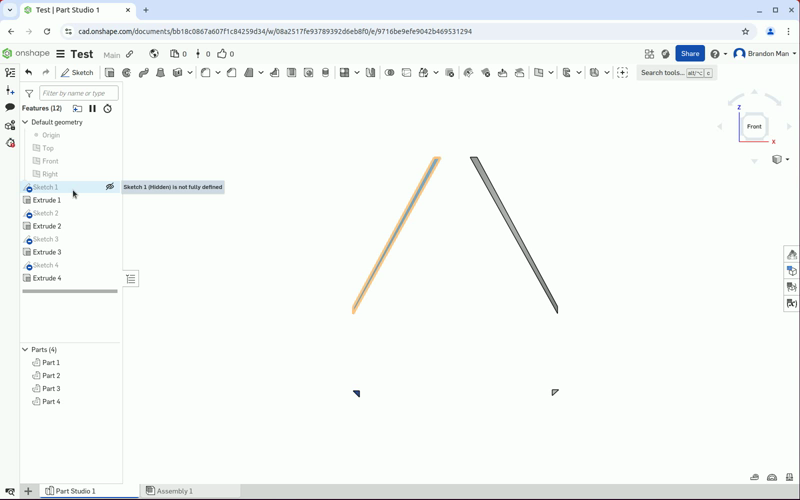
click(73, 189)
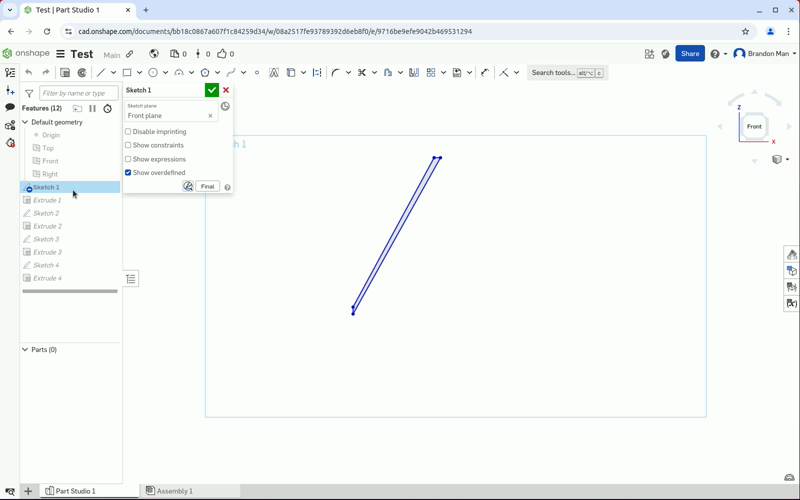
mouse_move(229, 92)
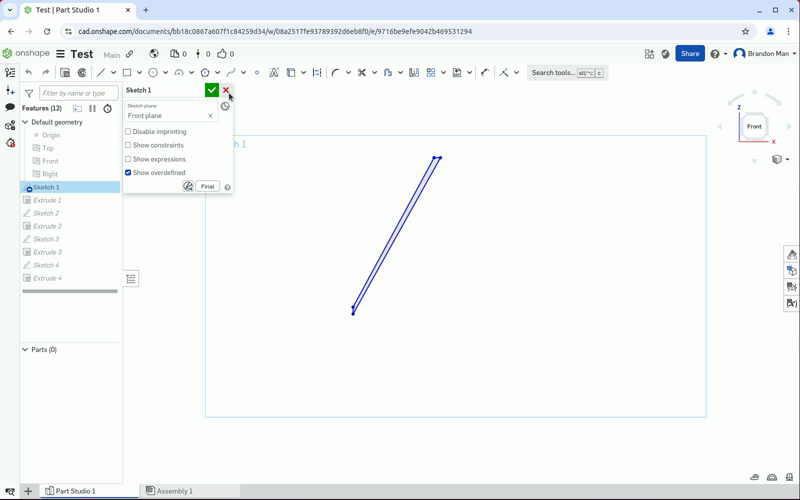
click(229, 92)
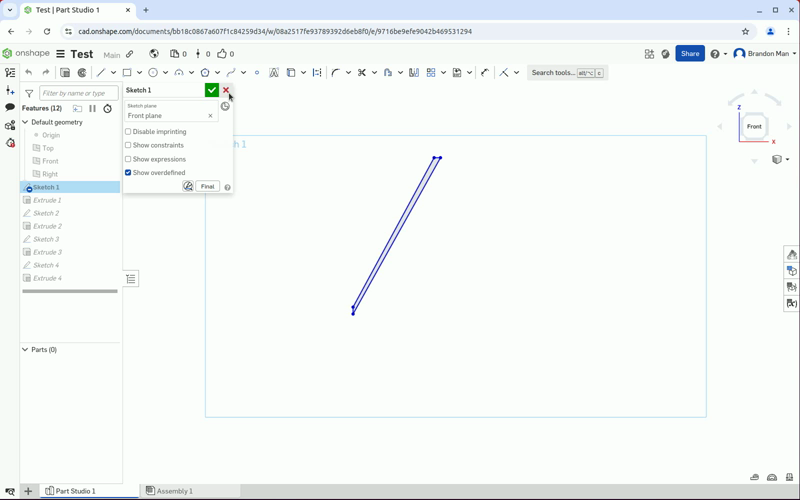
key(shift+s)
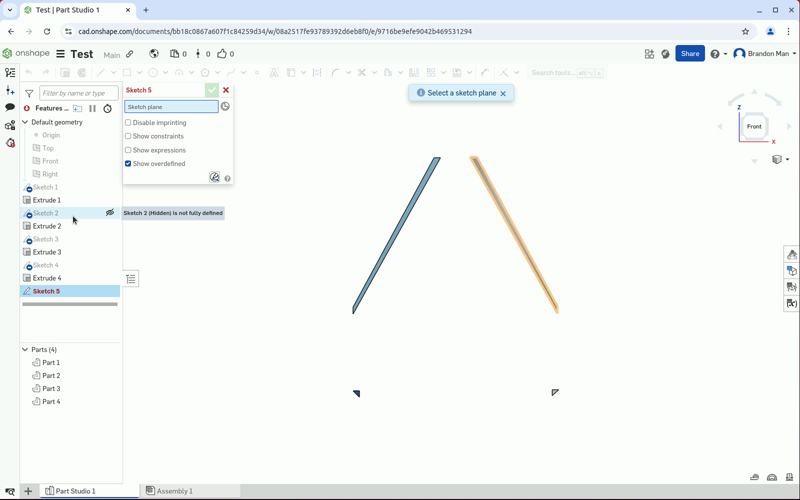
scroll(3)
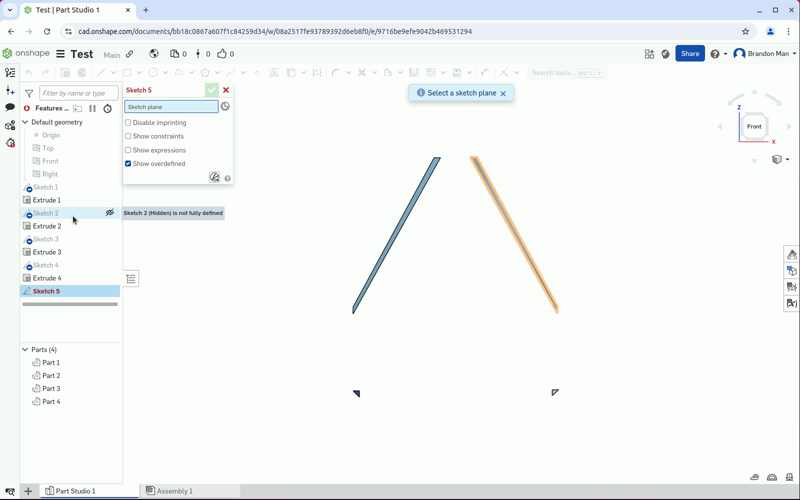
mouse_move(73, 163)
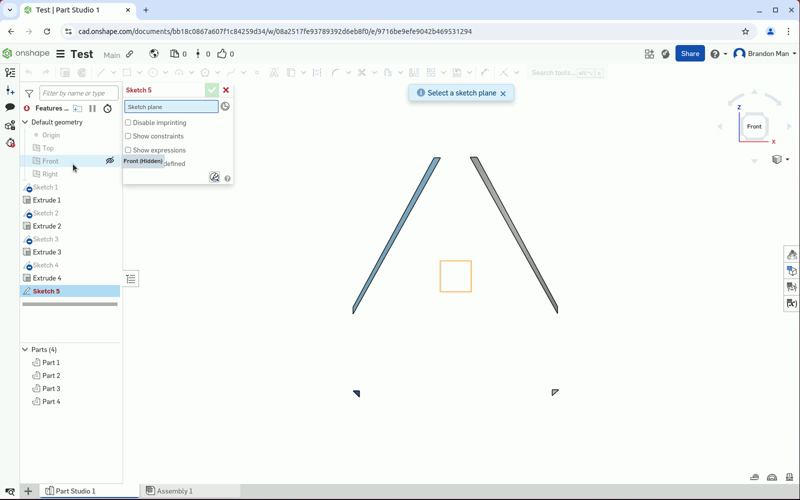
click(73, 163)
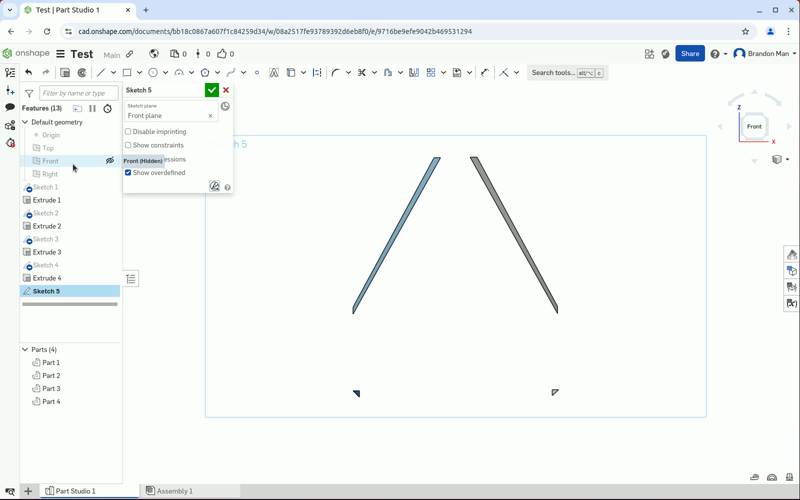
mouse_move(73, 352)
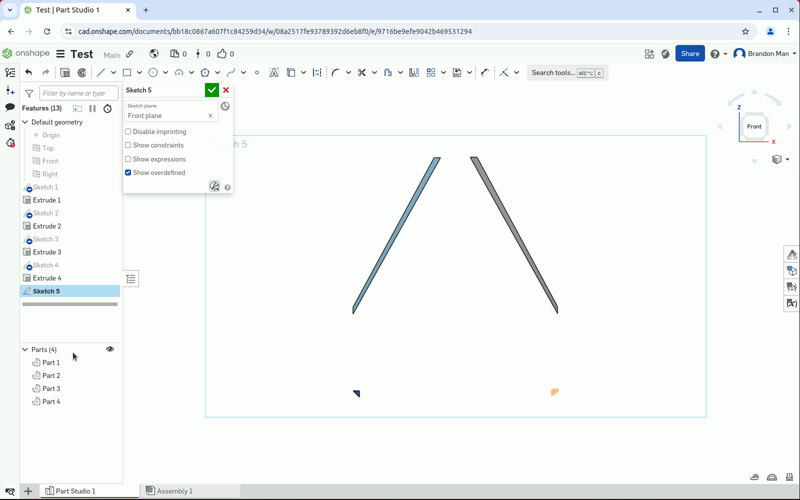
key(y)
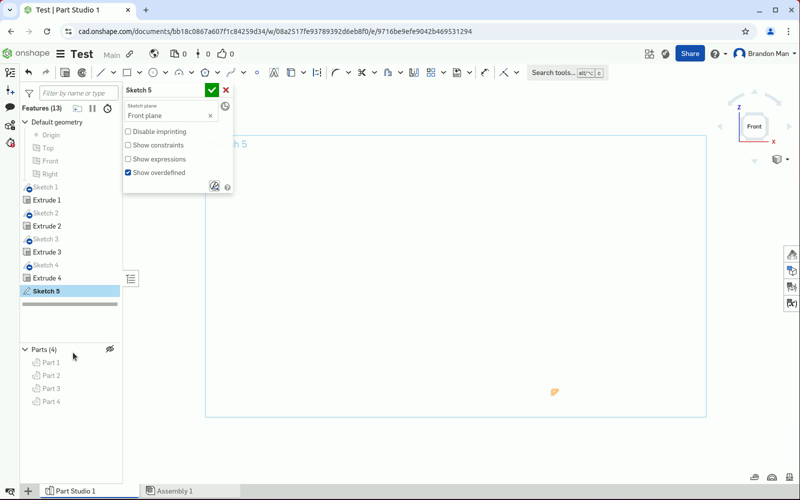
key(l)
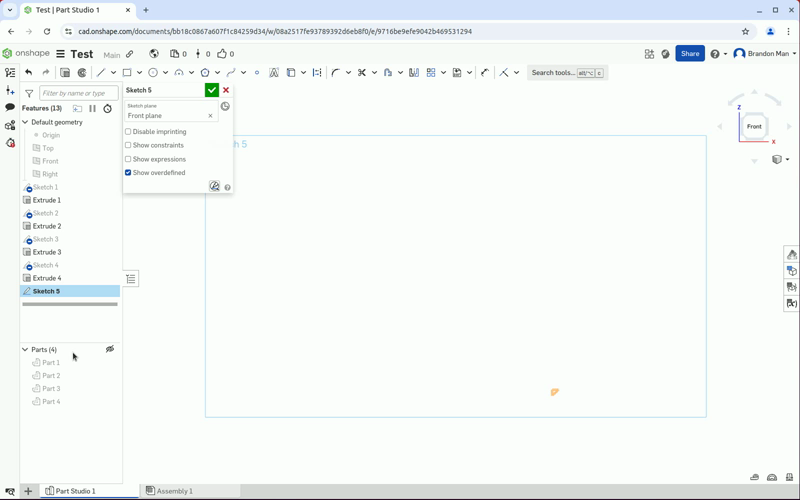
key_down(shift)
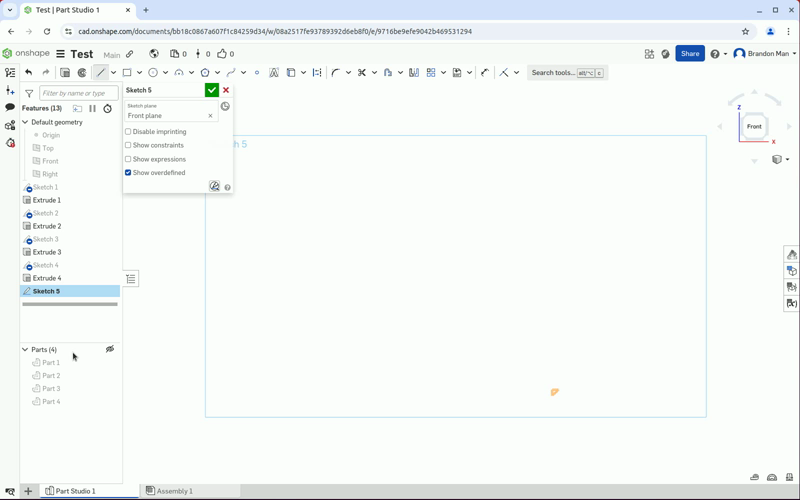
mouse_move(460, 395)
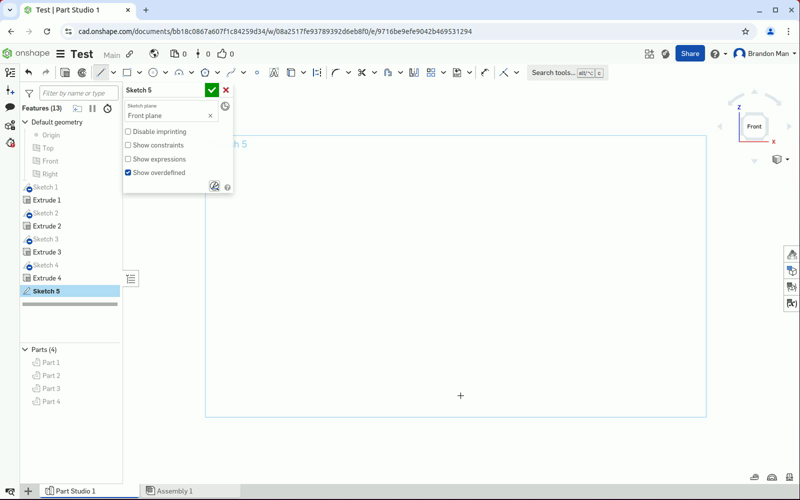
click(460, 395)
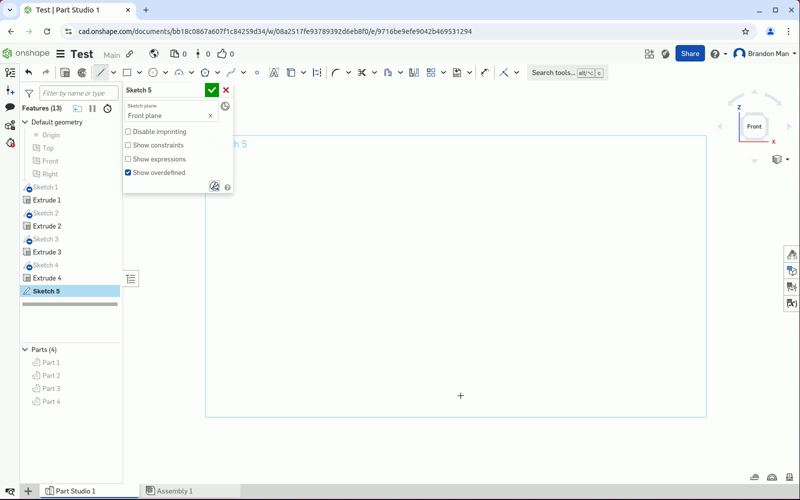
key_up(shift)
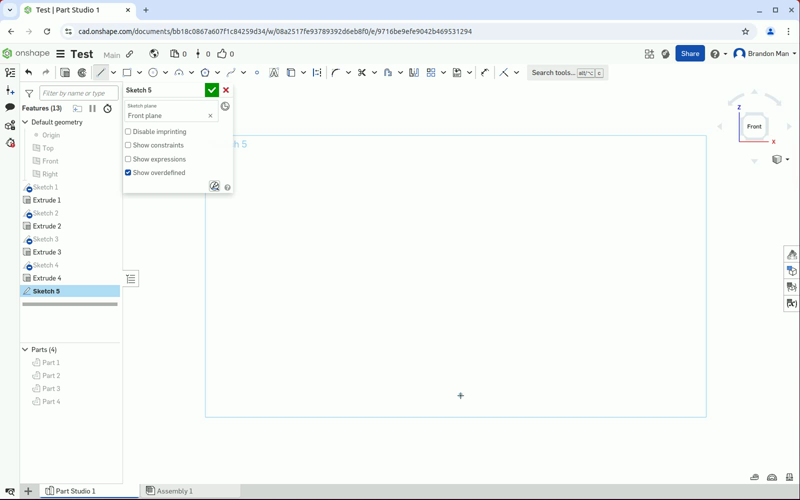
key_down(shift)
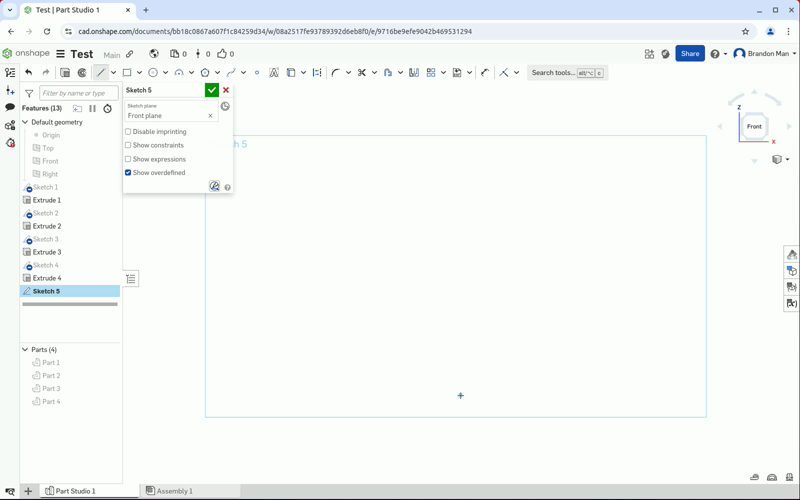
mouse_move(550, 395)
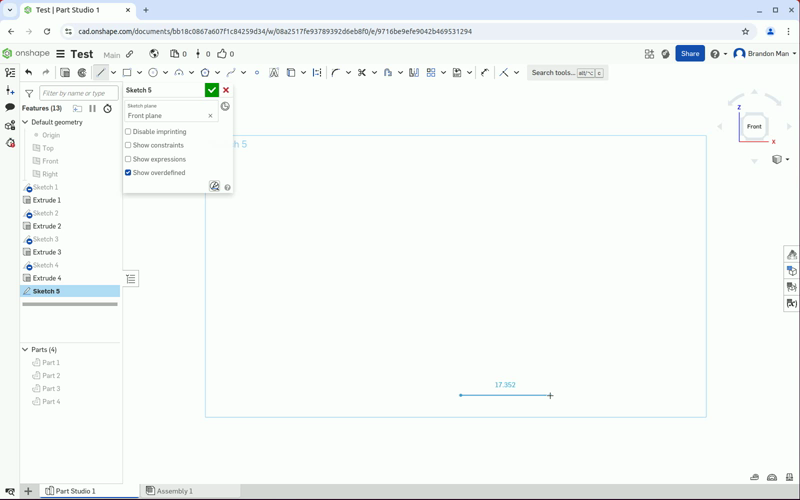
click(550, 395)
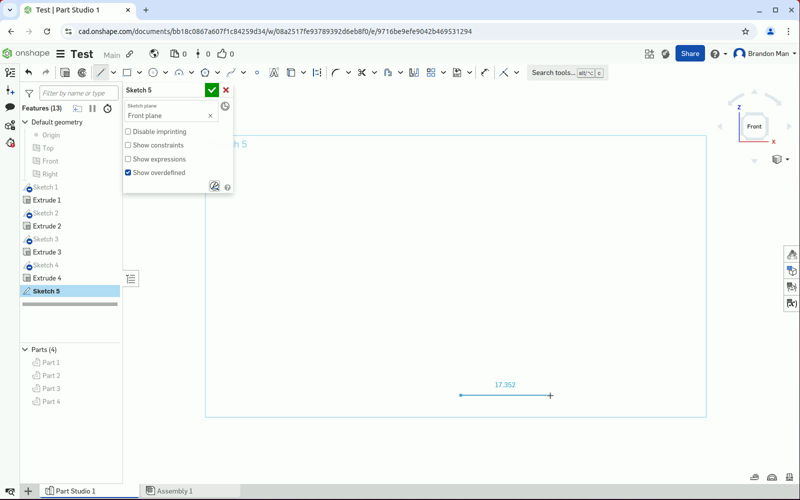
key_up(shift)
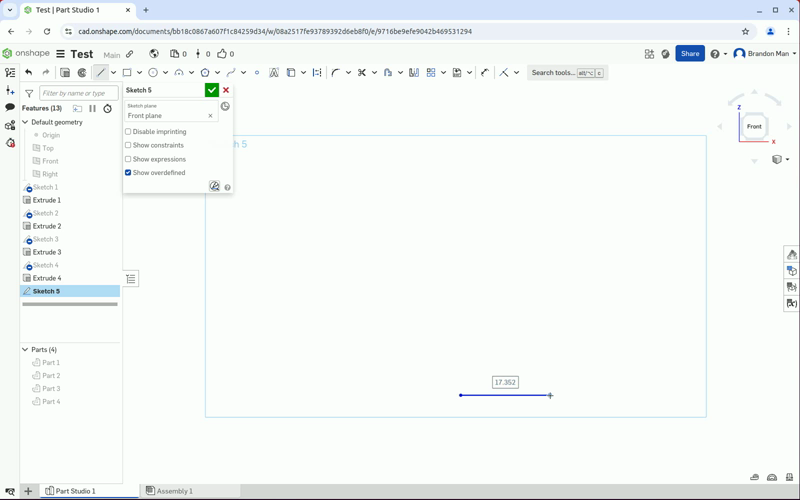
key_down(shift)
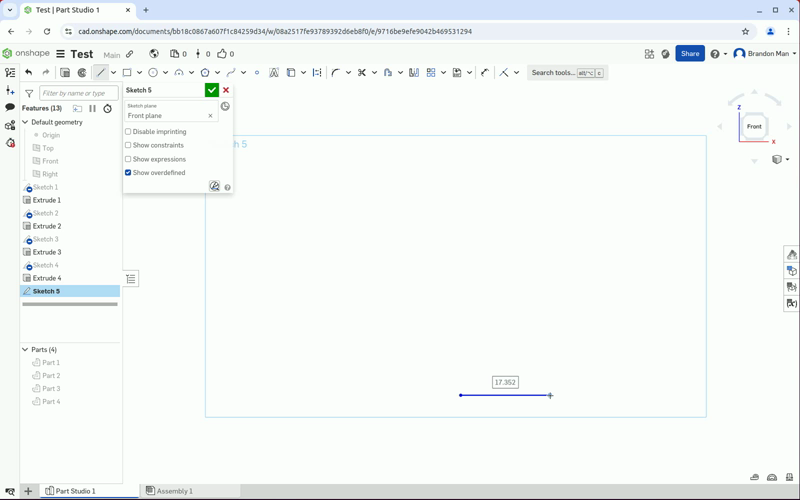
mouse_move(580, 395)
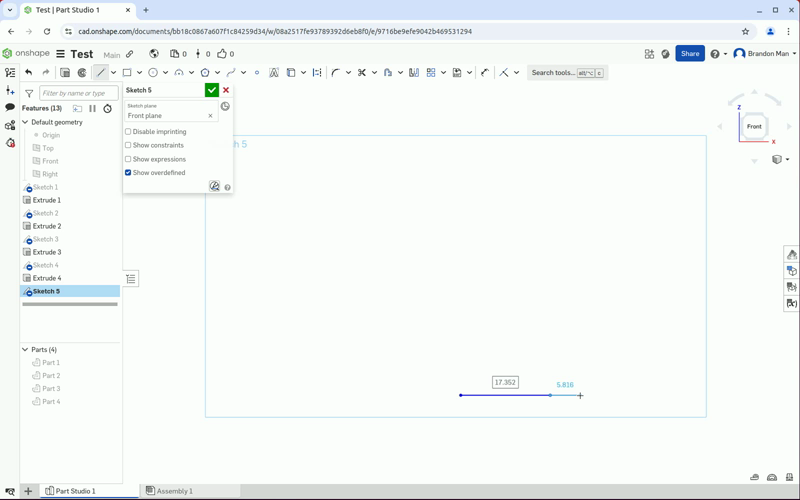
mouse_move(550, 390)
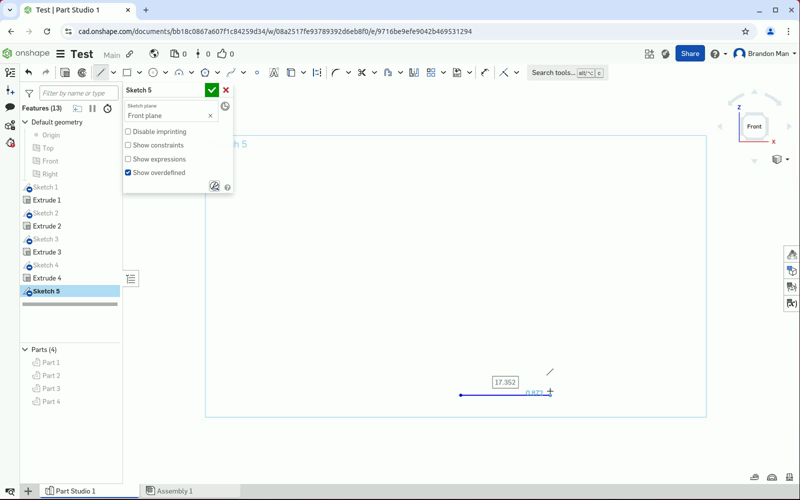
scroll(6)
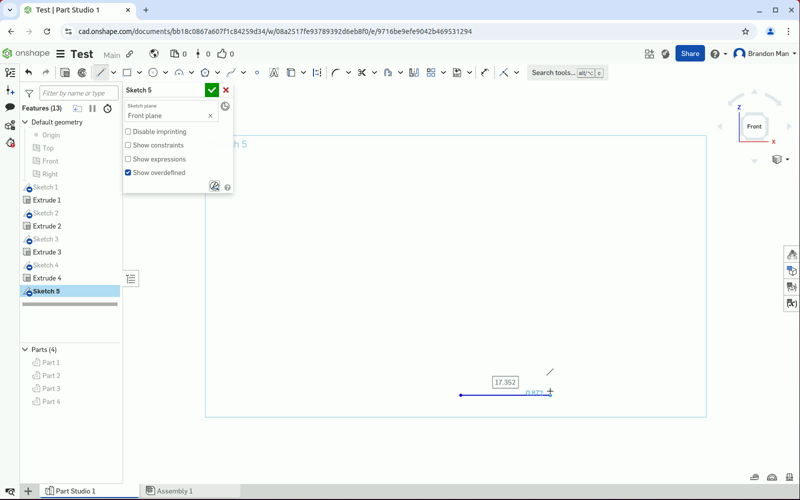
scroll(6)
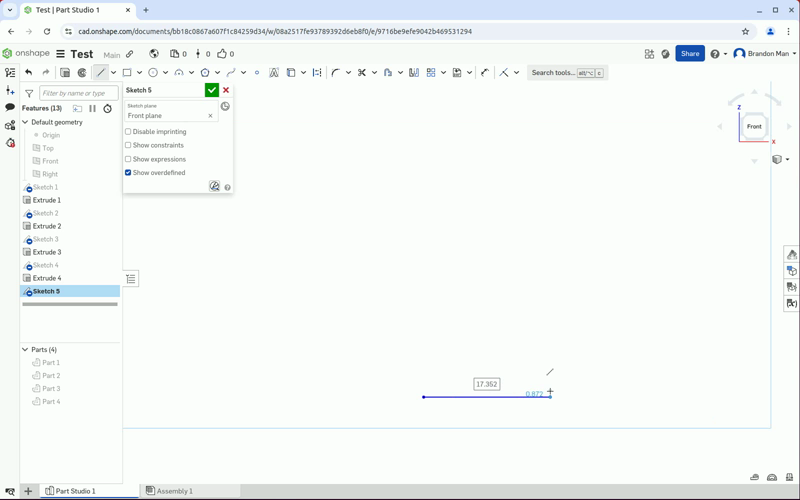
scroll(6)
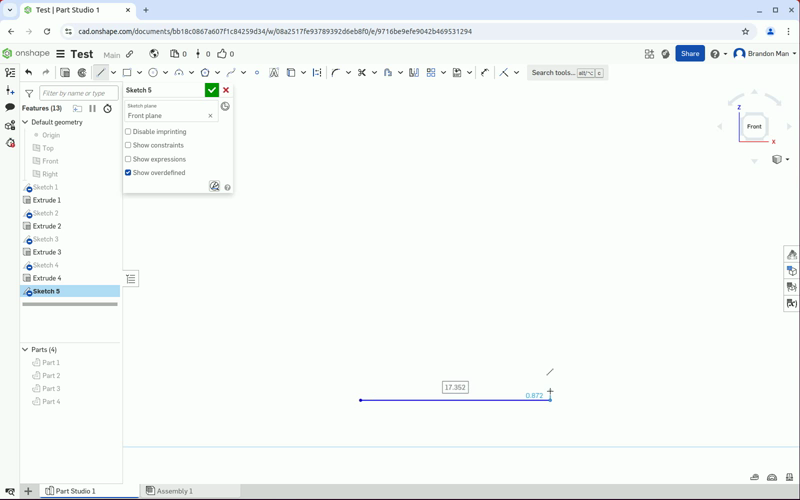
scroll(6)
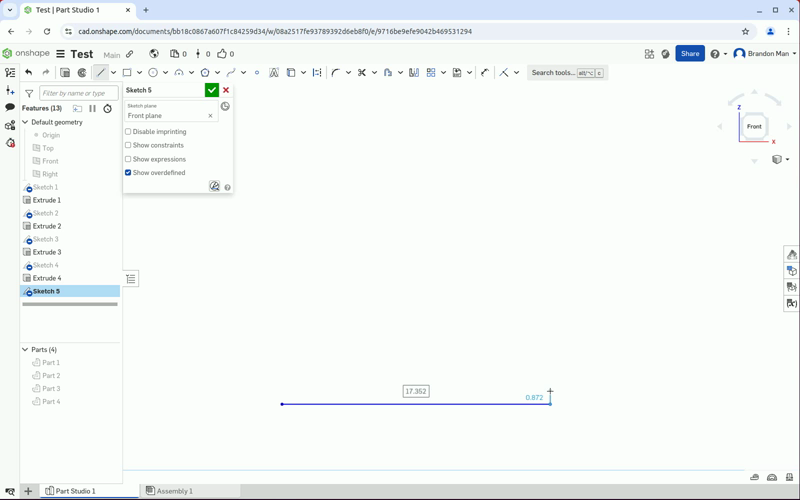
scroll(6)
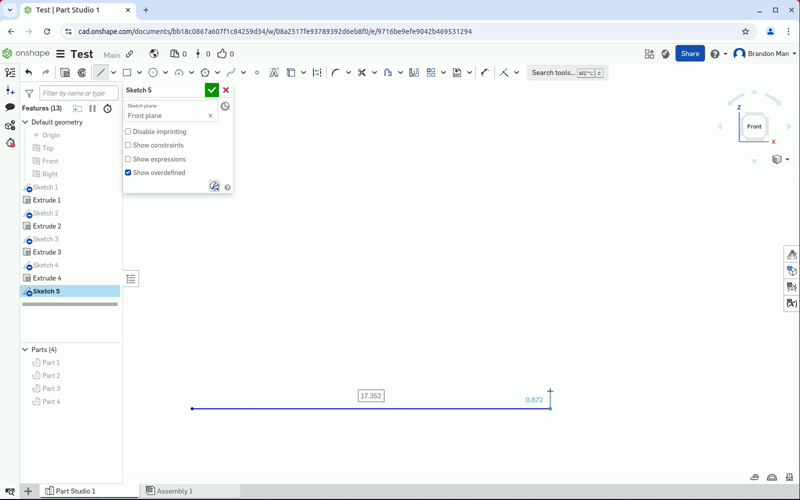
scroll(6)
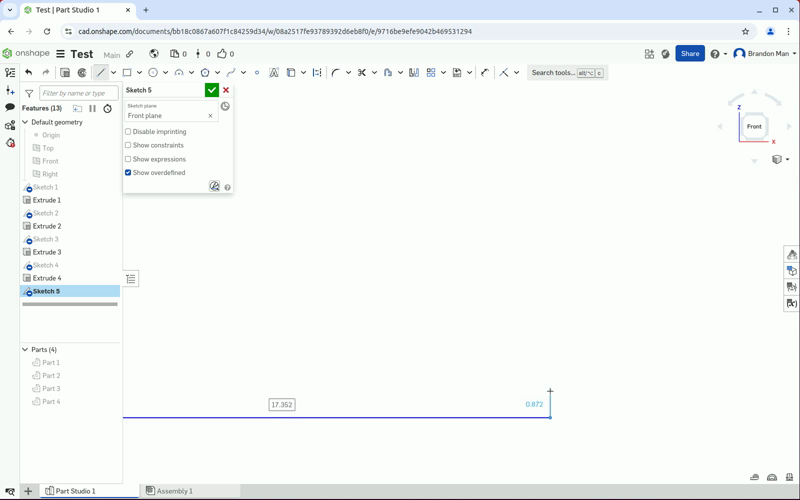
scroll(6)
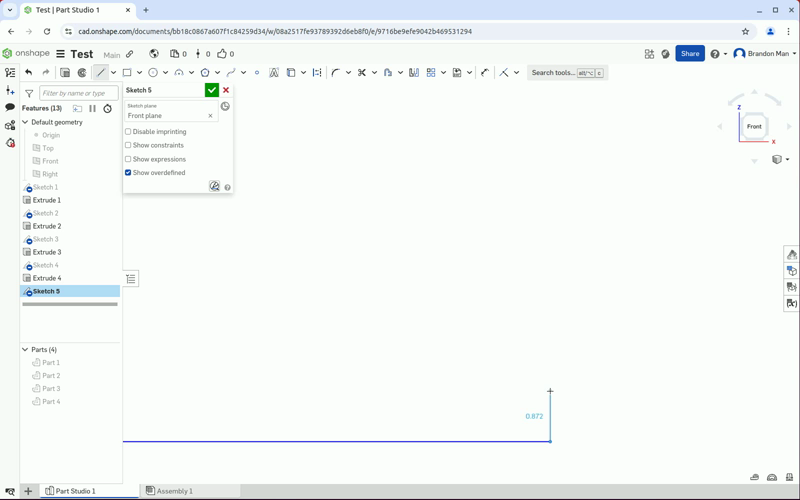
click(550, 390)
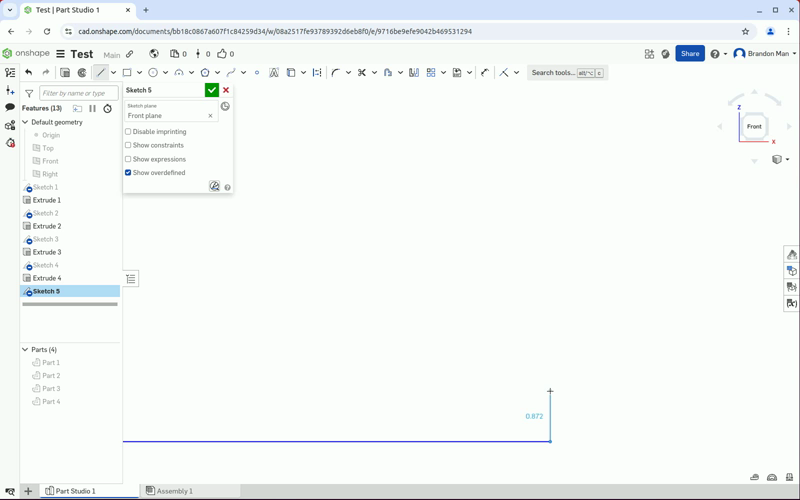
scroll(-6)
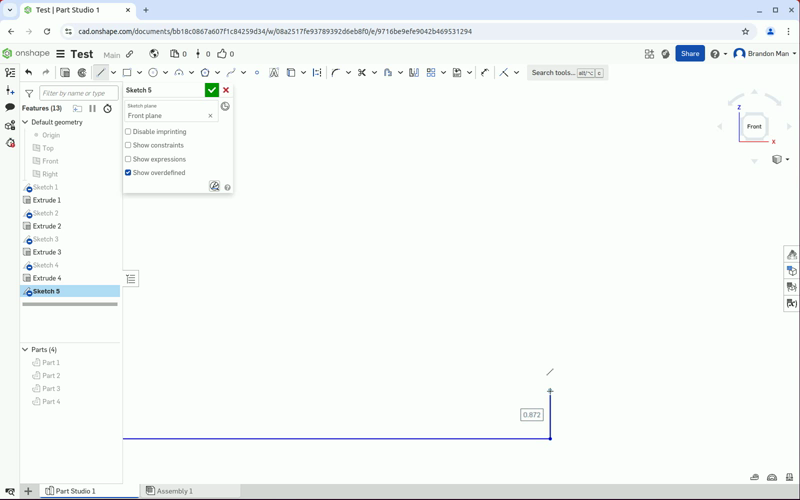
scroll(-6)
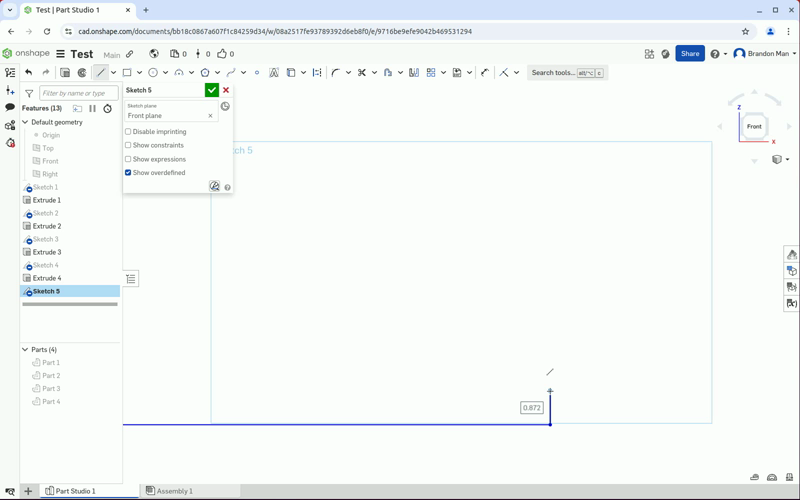
scroll(-6)
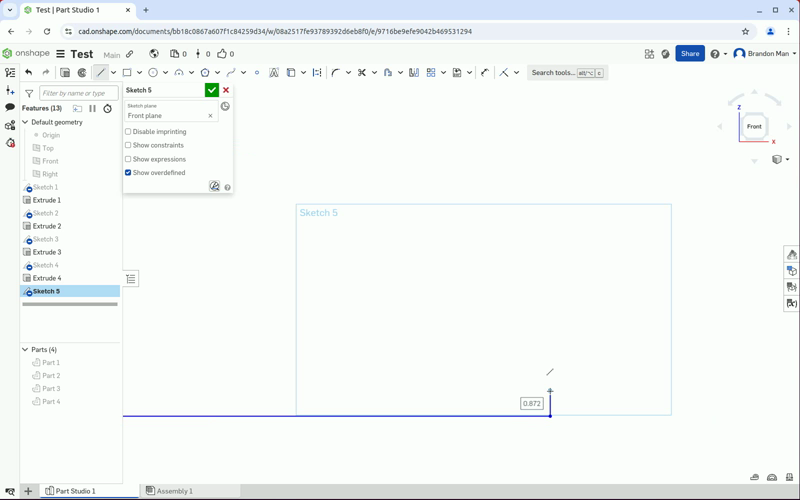
scroll(-6)
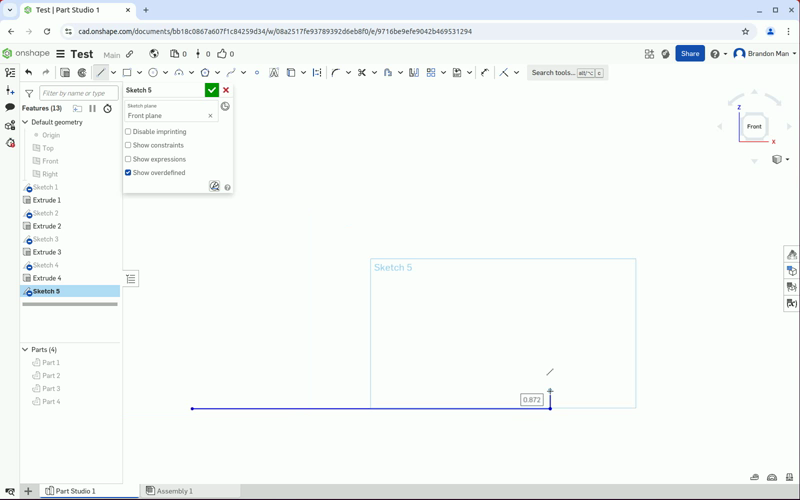
scroll(-6)
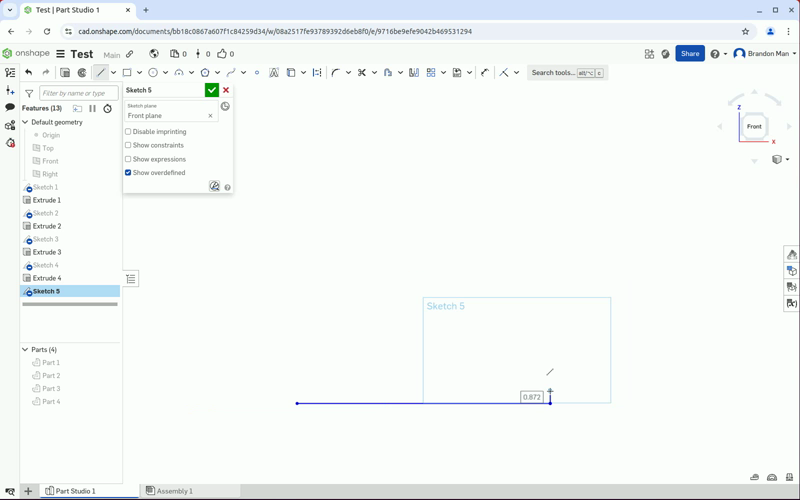
scroll(-6)
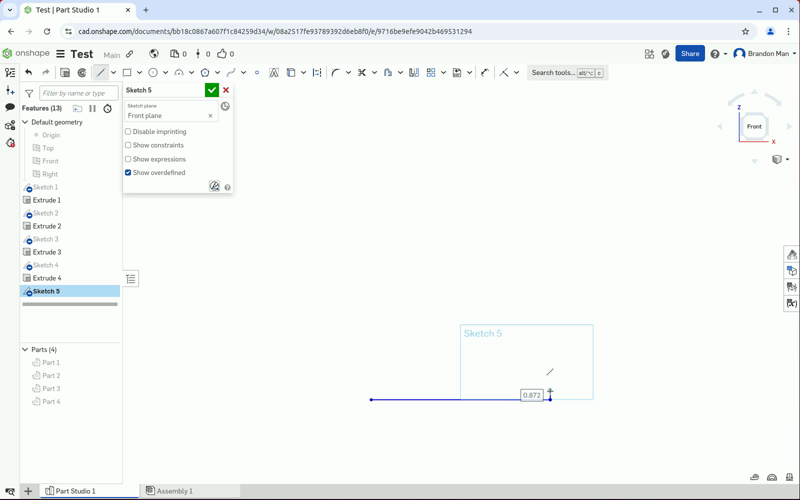
scroll(-6)
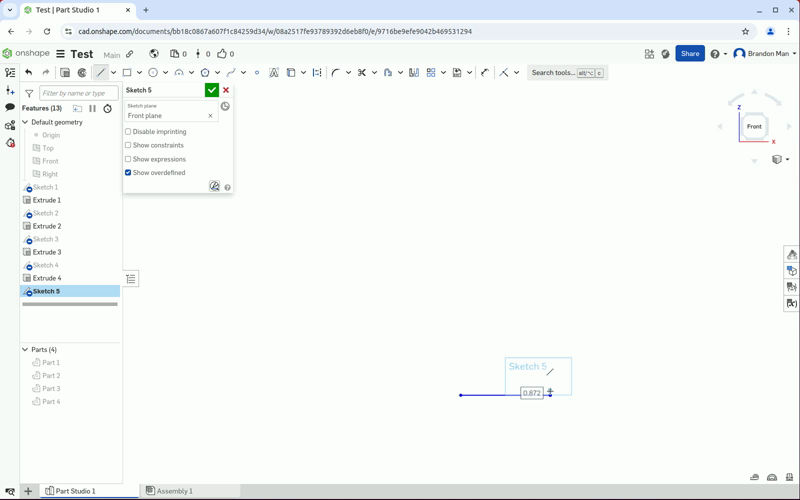
key_up(shift)
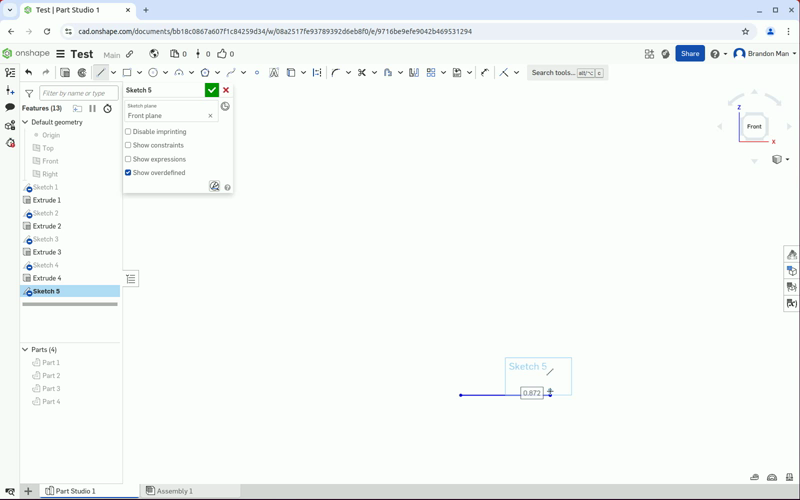
key_down(shift)
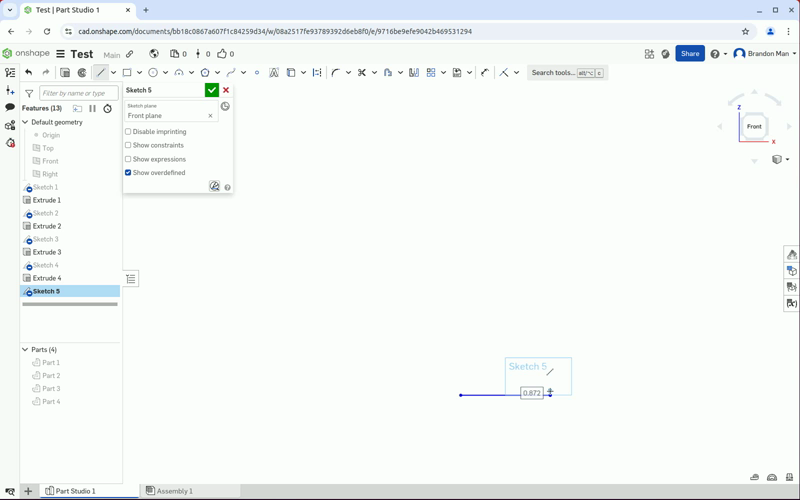
mouse_move(580, 390)
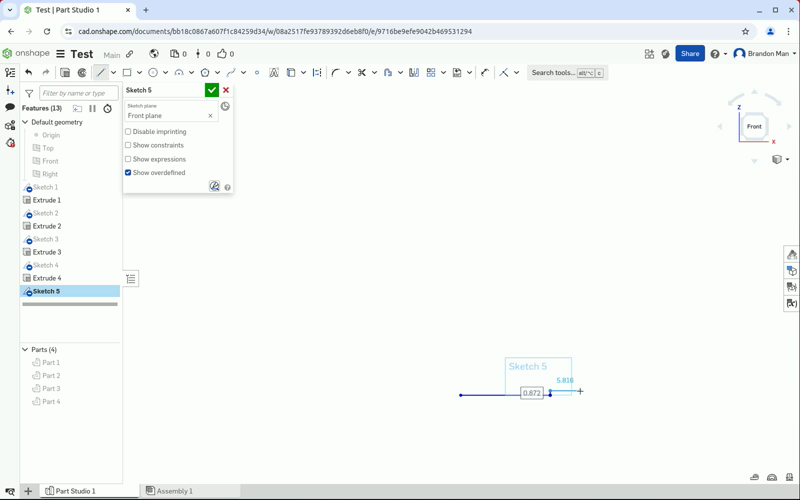
mouse_move(557, 390)
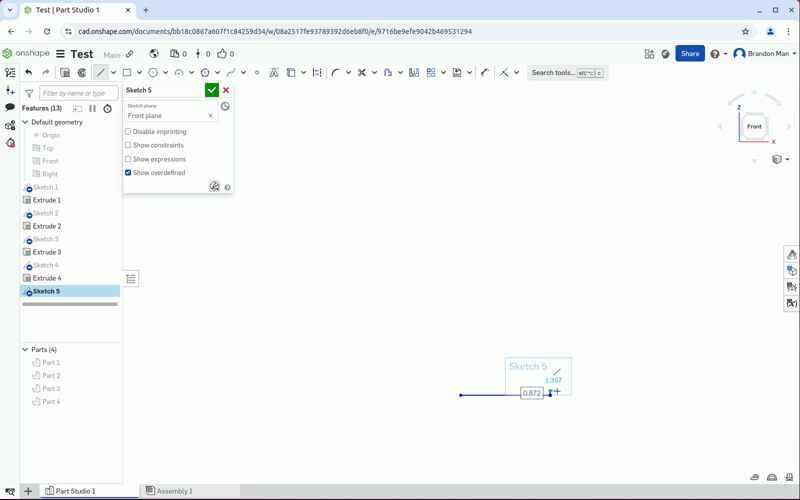
scroll(6)
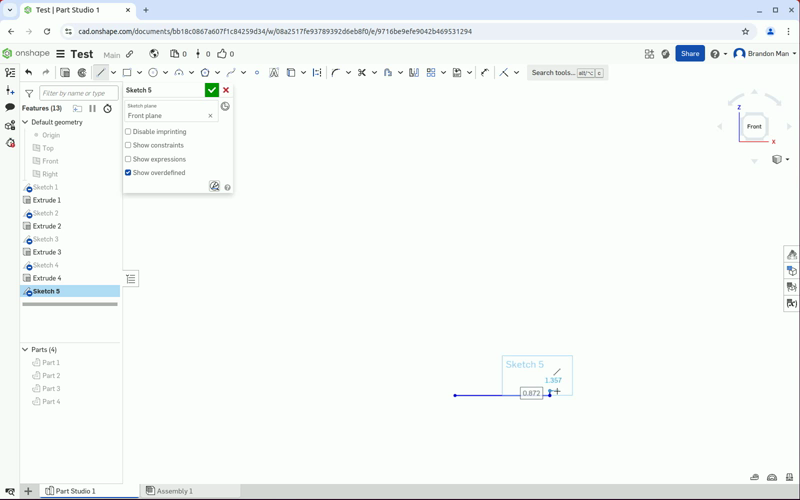
scroll(6)
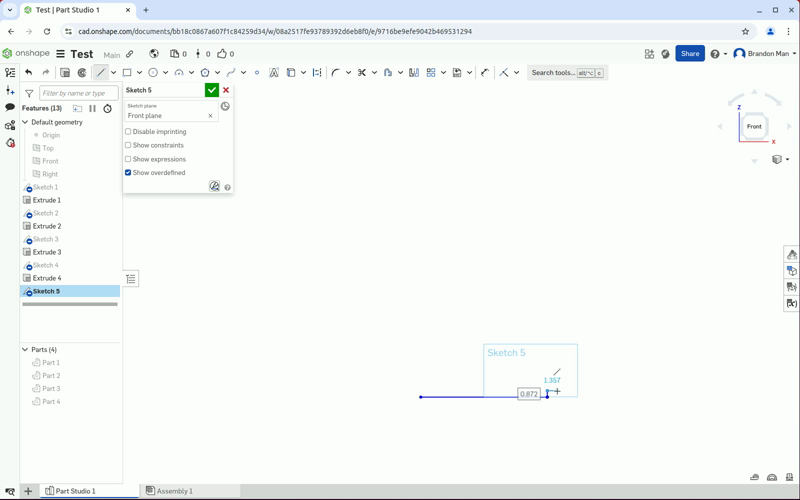
scroll(6)
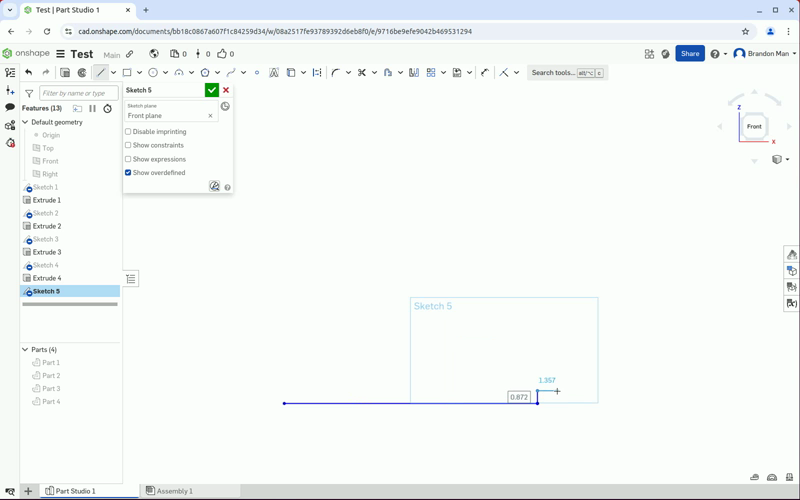
scroll(6)
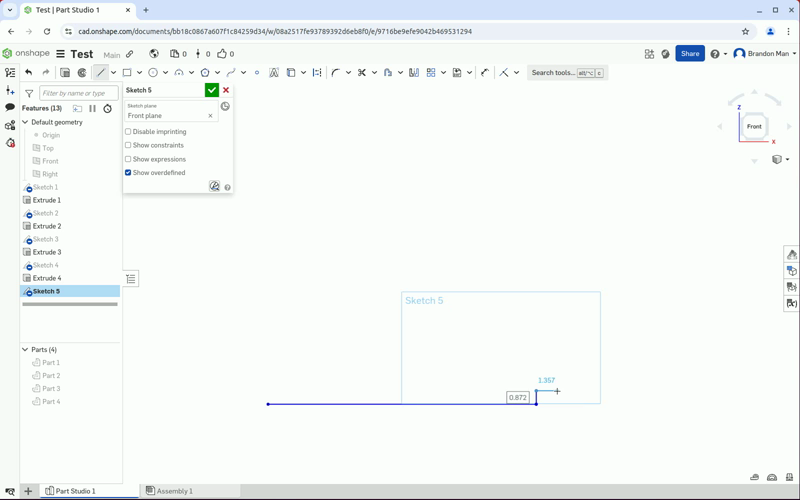
scroll(6)
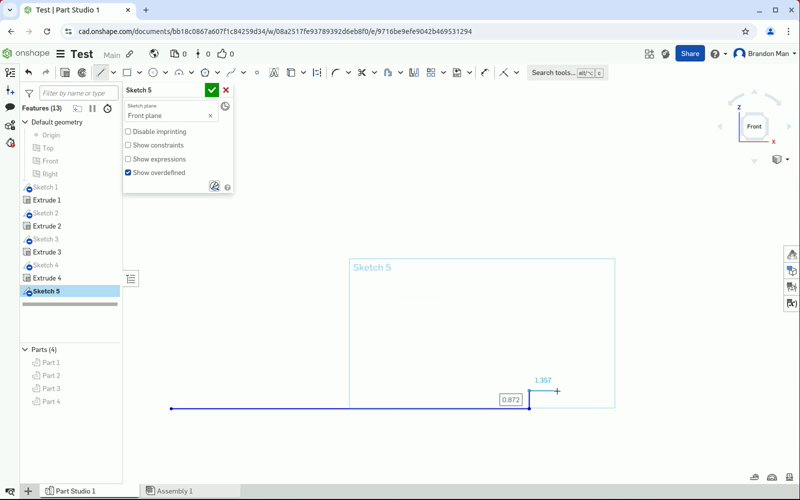
scroll(6)
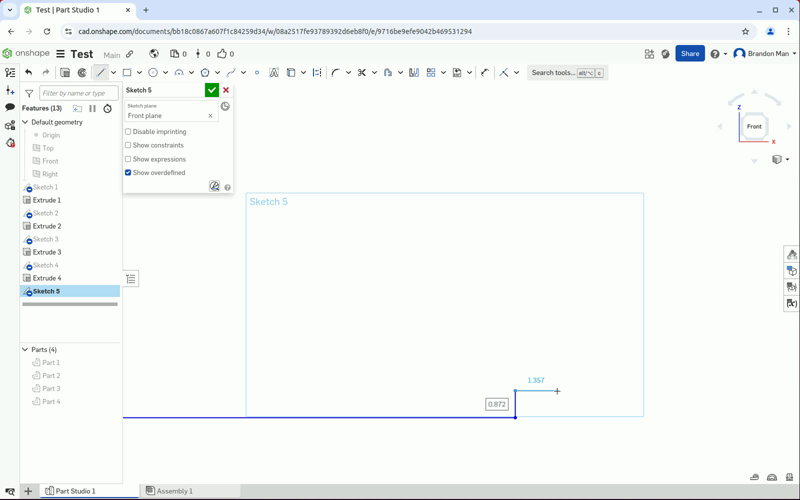
scroll(6)
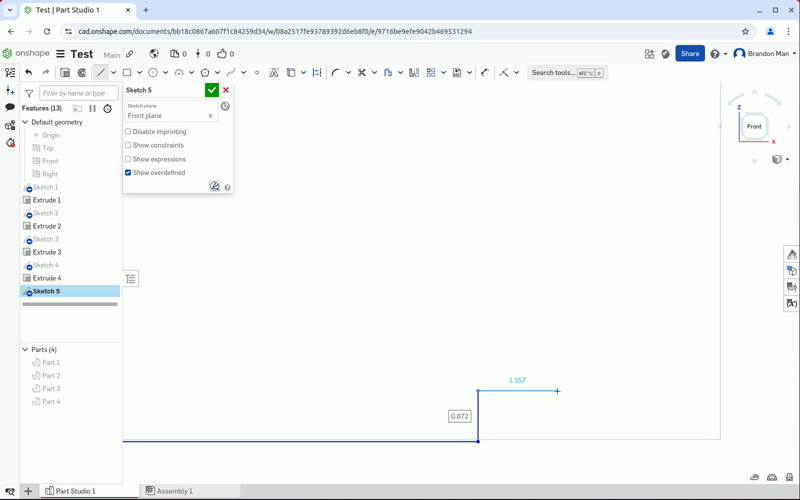
click(557, 390)
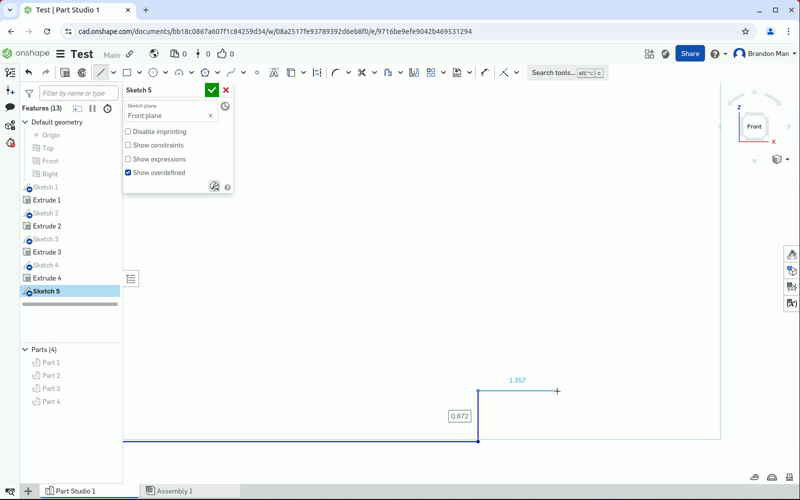
scroll(-6)
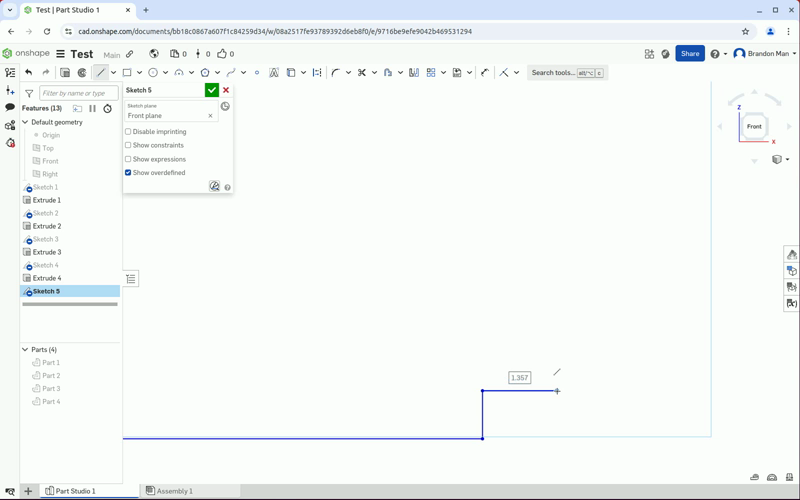
scroll(-6)
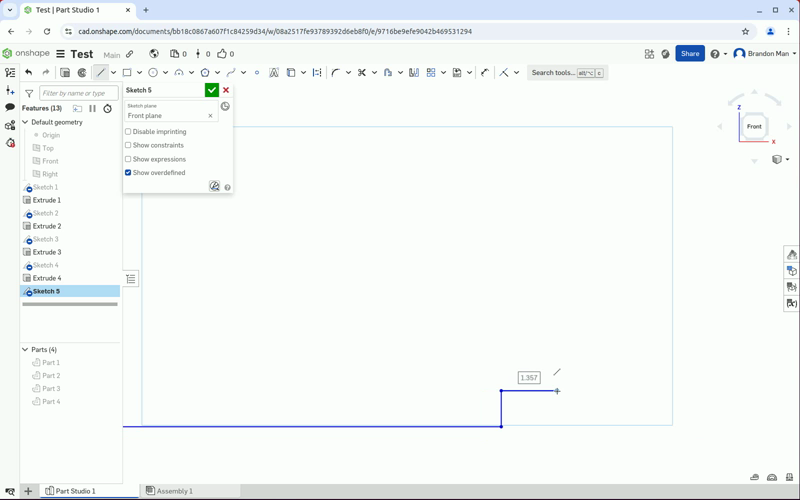
scroll(-6)
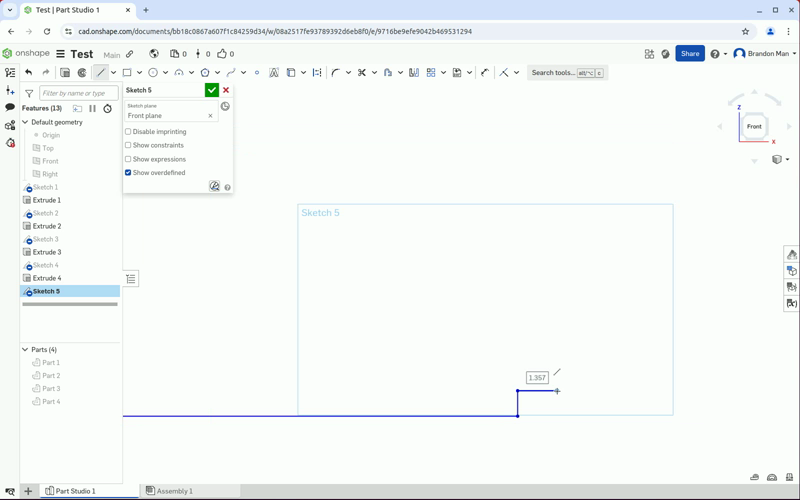
scroll(-6)
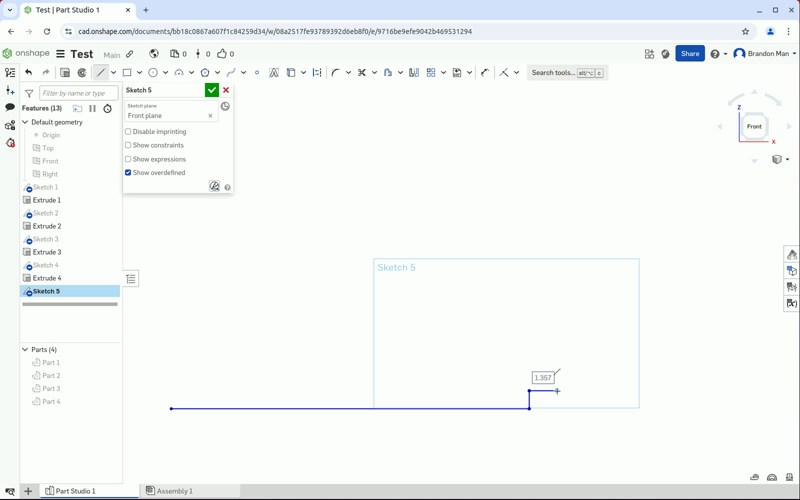
scroll(-6)
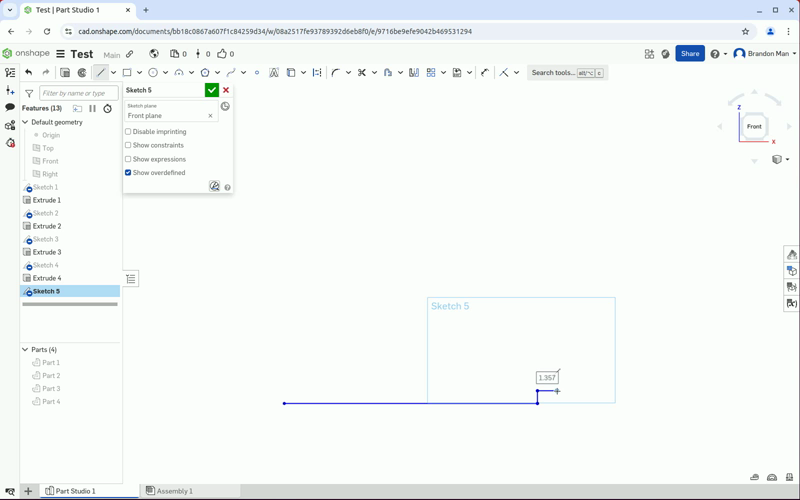
scroll(-6)
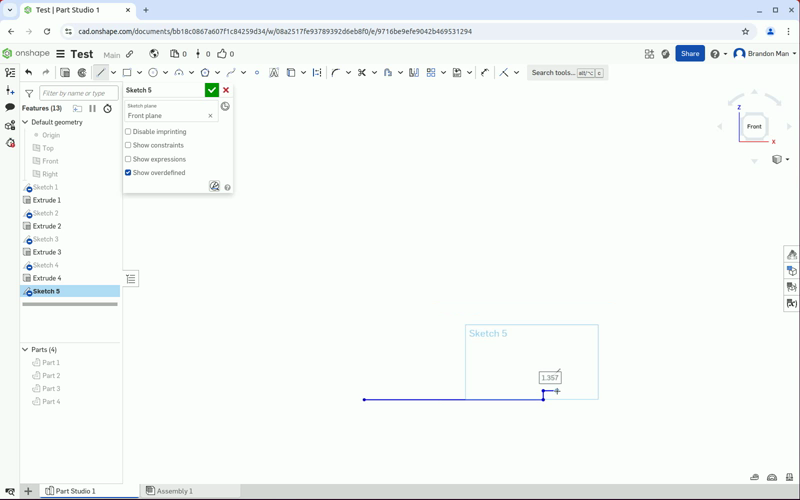
scroll(-6)
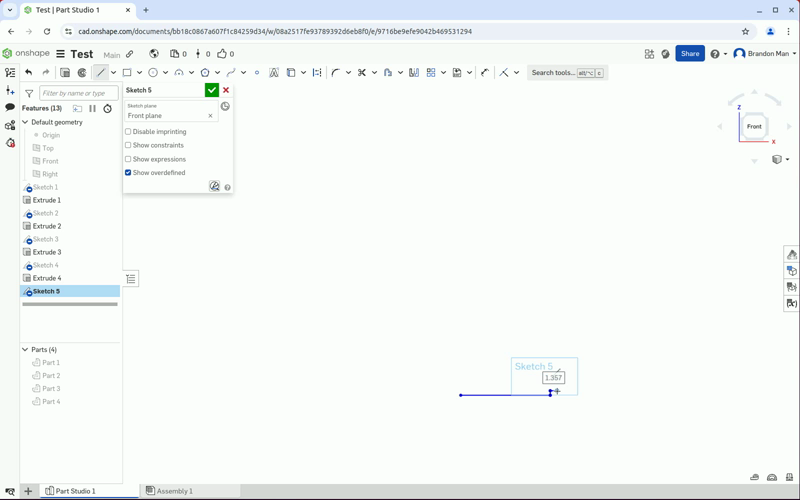
key_up(shift)
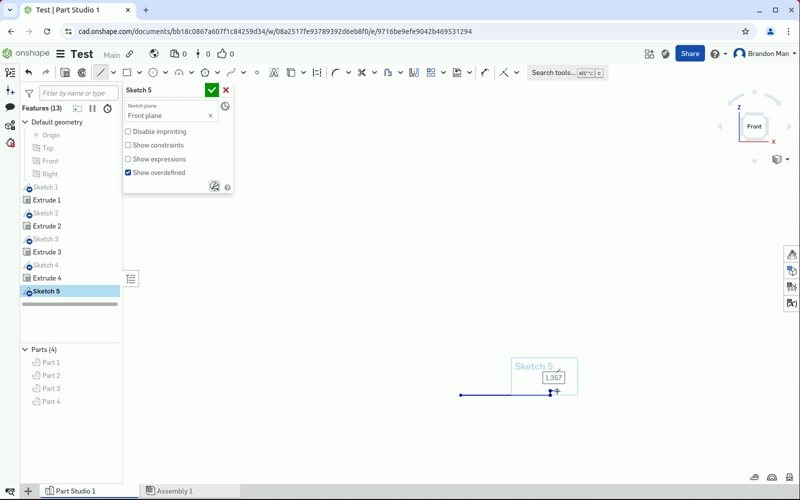
key_down(shift)
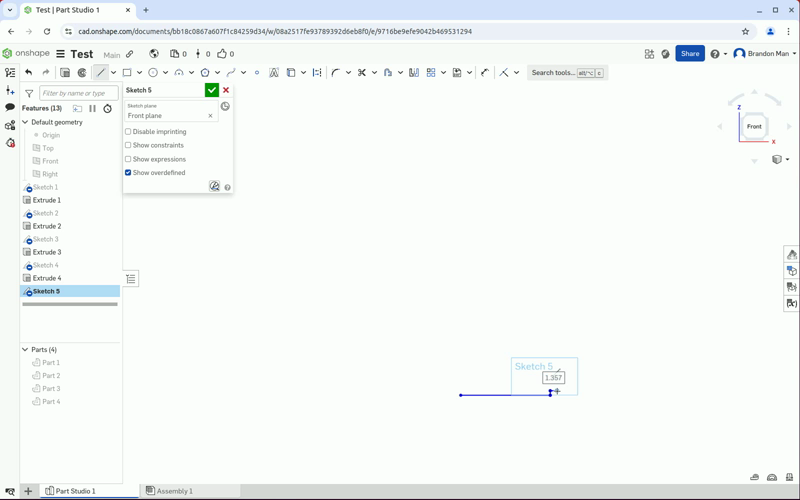
mouse_move(557, 317)
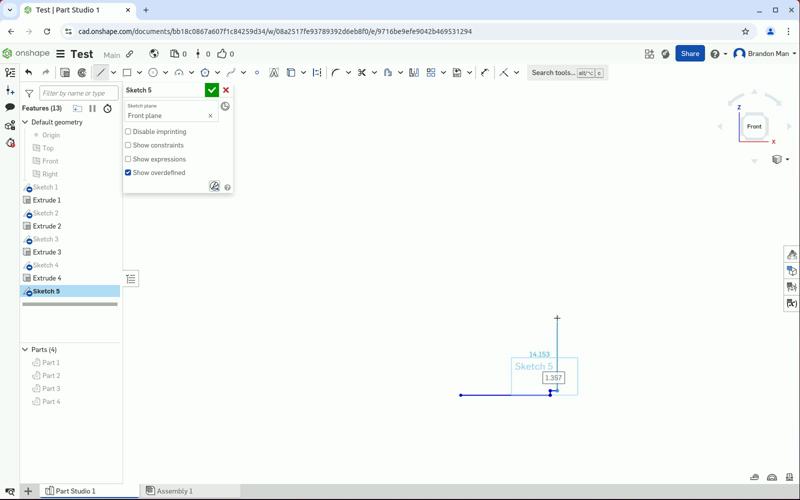
click(557, 317)
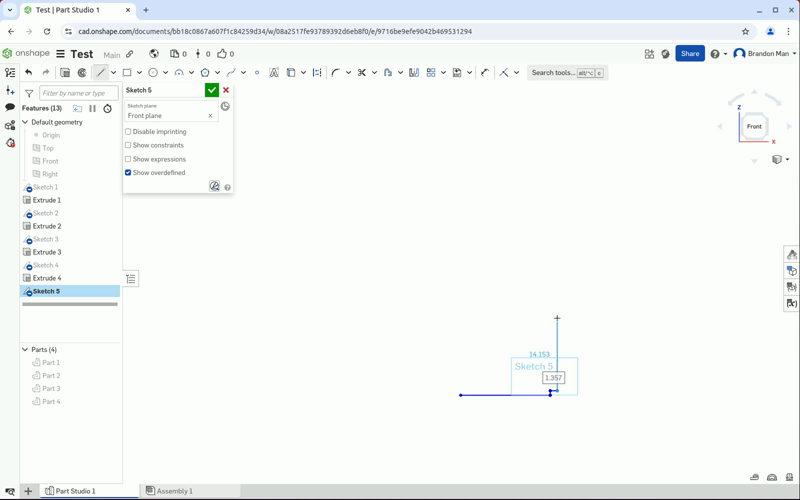
key_up(shift)
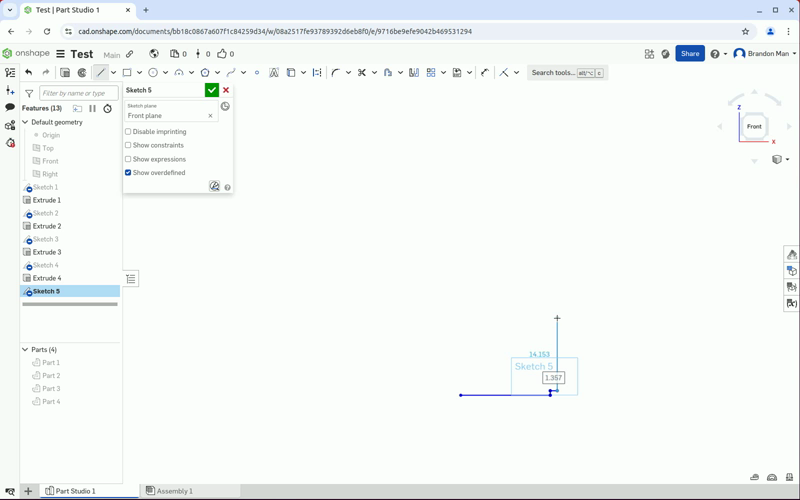
key_down(shift)
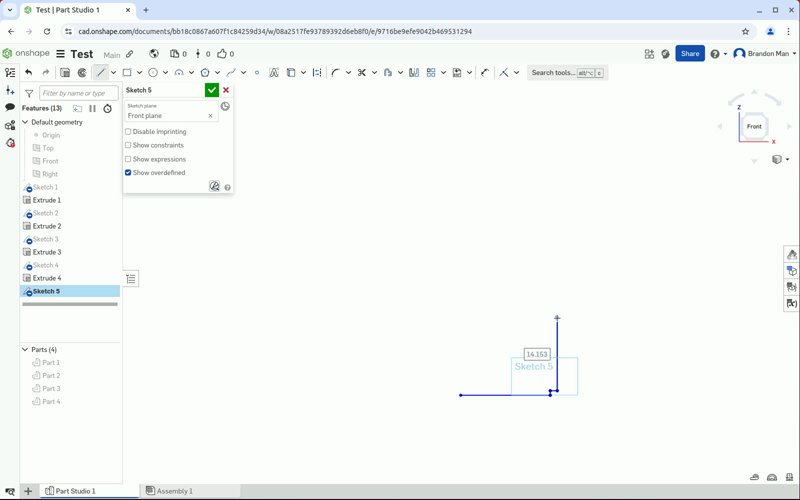
mouse_move(474, 171)
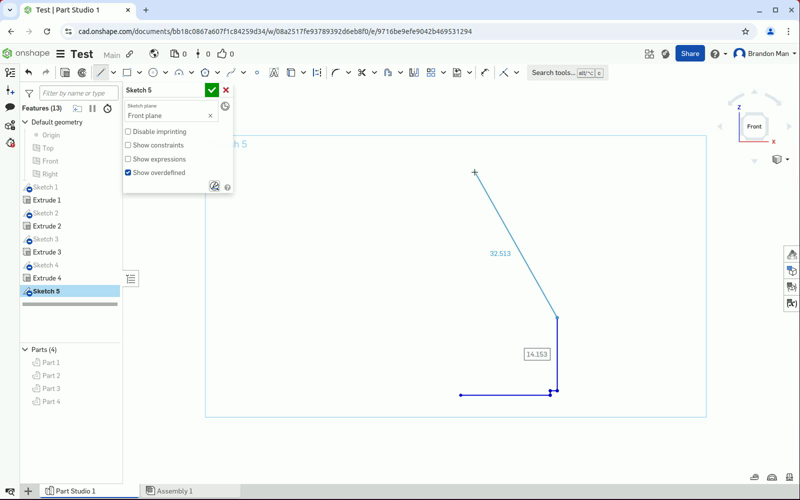
click(474, 171)
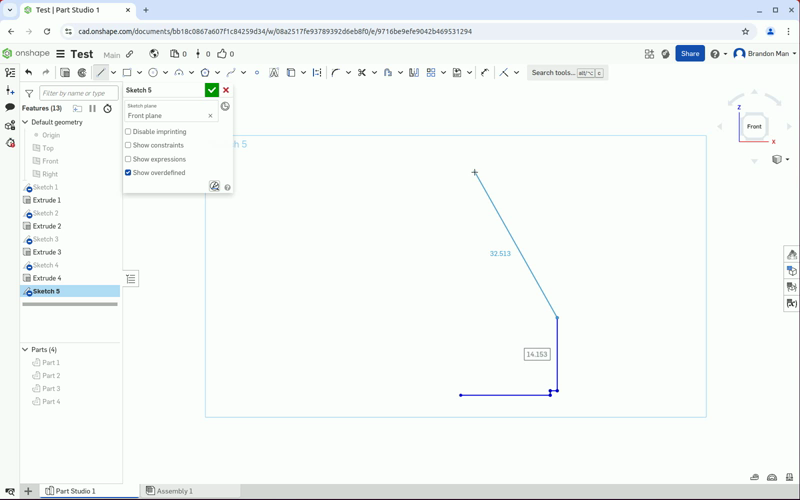
key_up(shift)
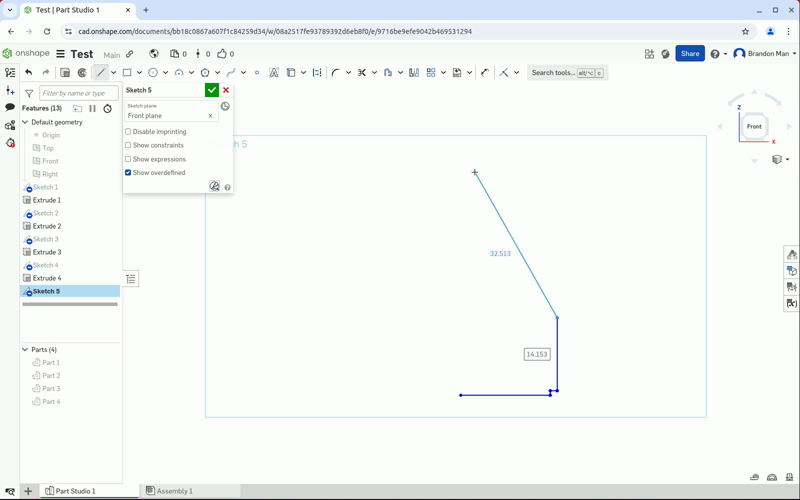
key_down(shift)
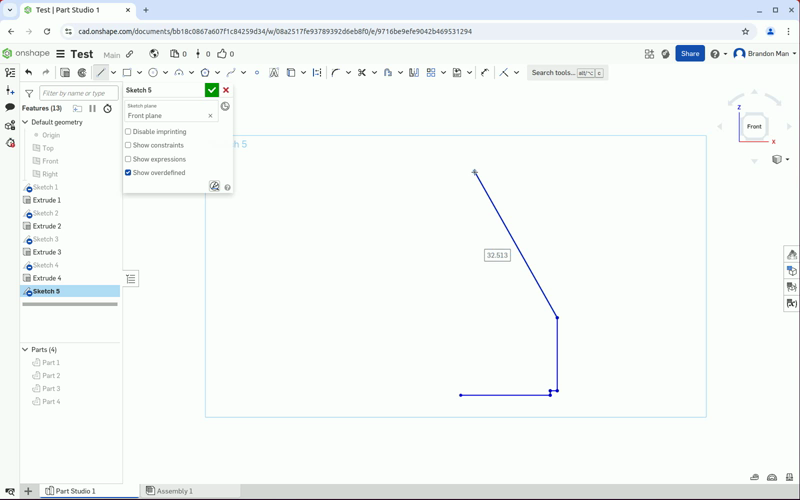
mouse_move(504, 171)
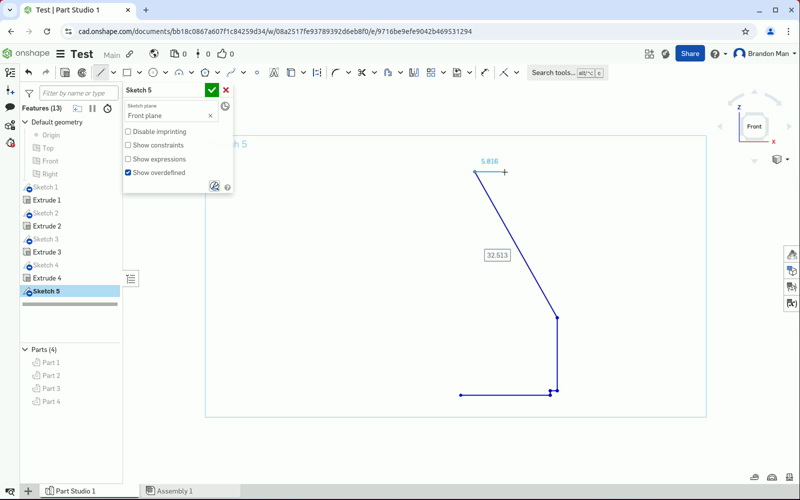
mouse_move(460, 171)
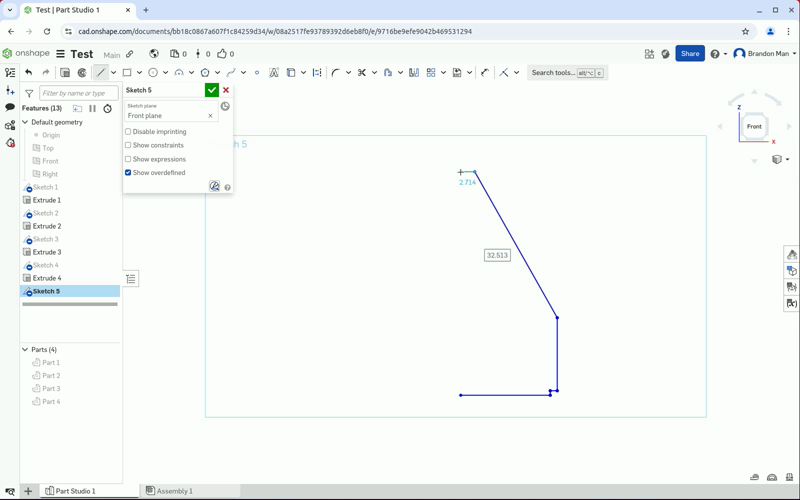
click(460, 171)
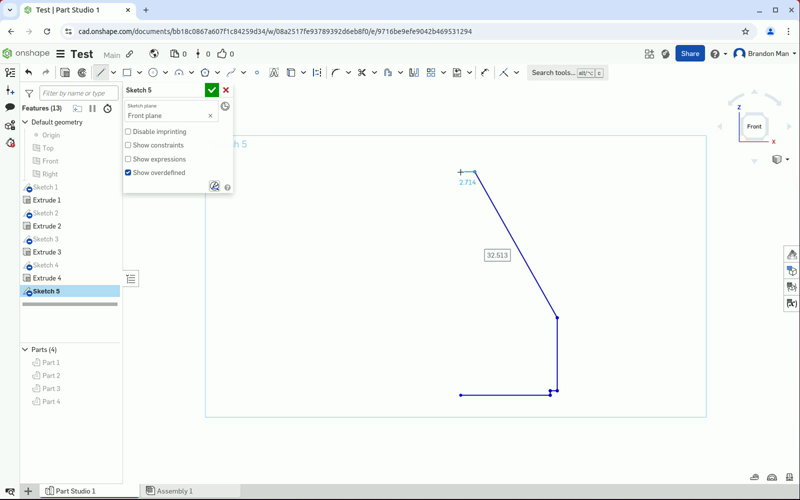
key_up(shift)
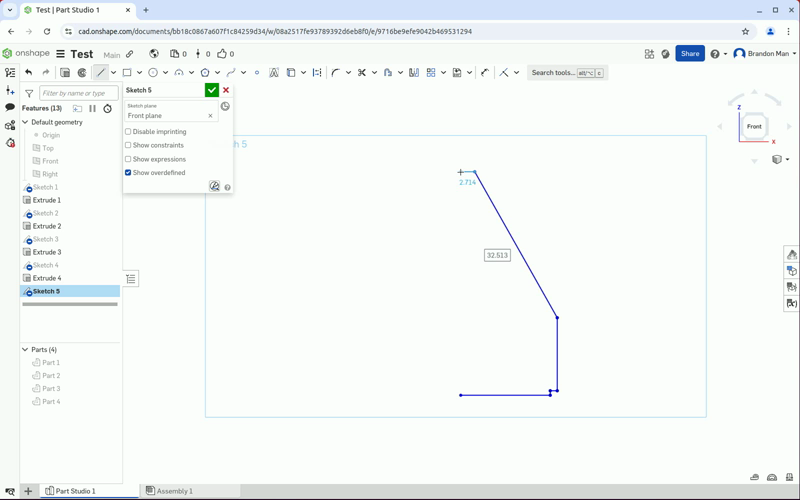
key_down(shift)
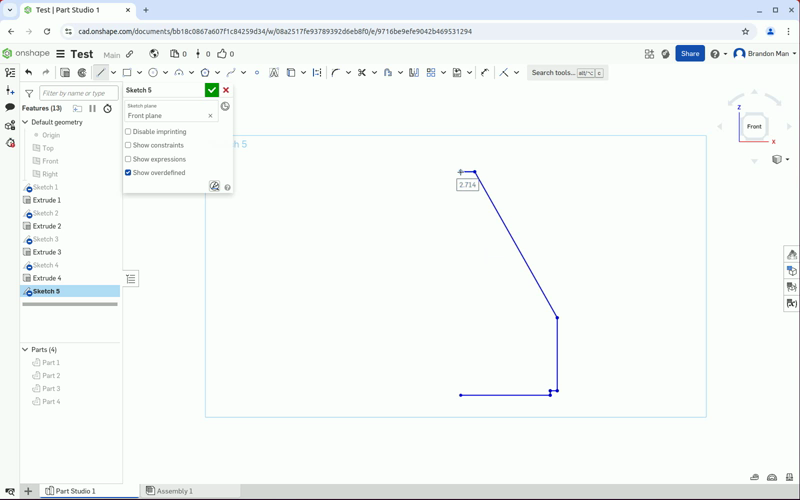
mouse_move(460, 395)
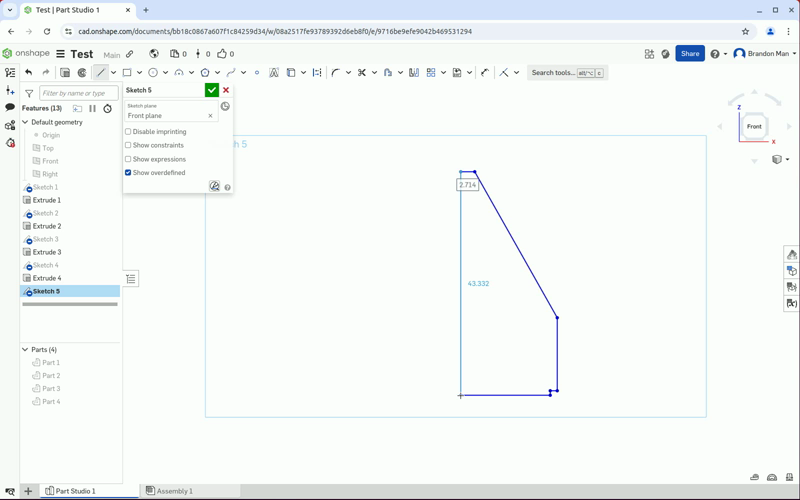
key_up(shift)
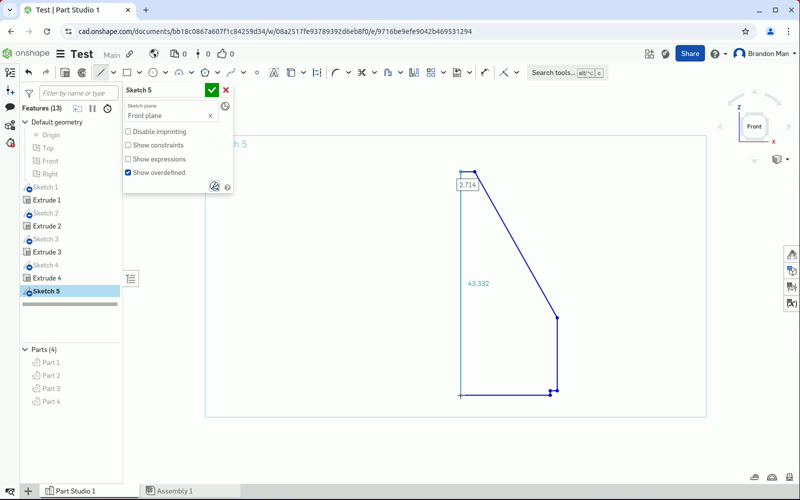
click(460, 395)
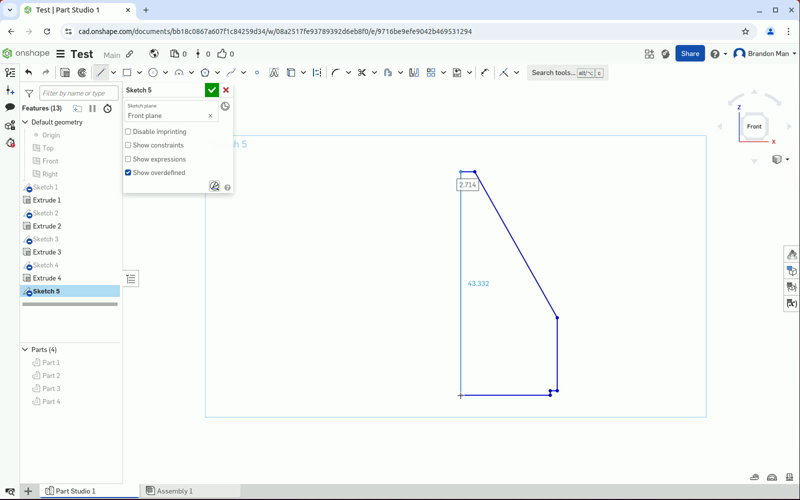
key(esc)
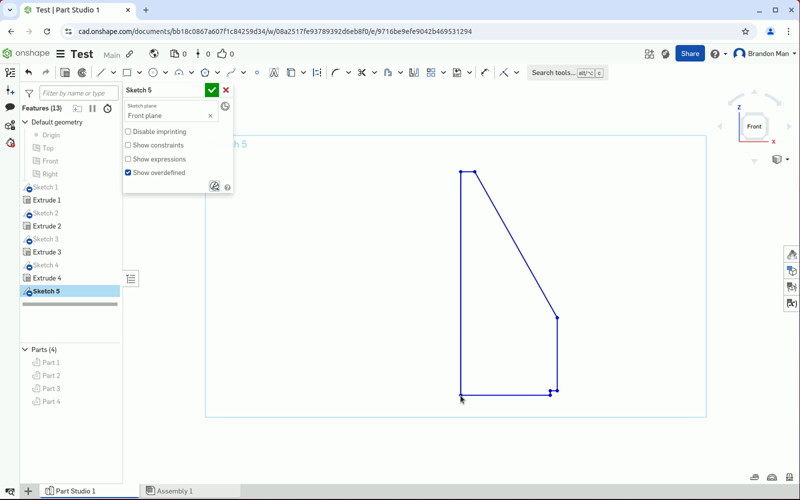
mouse_move(530, 329)
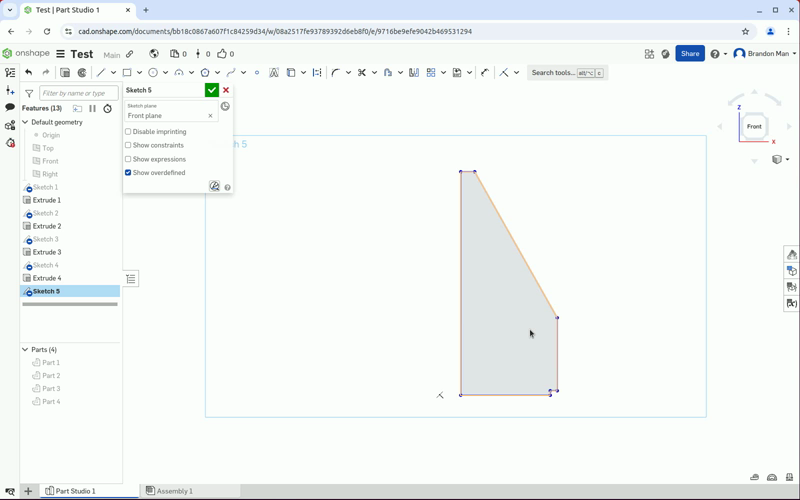
click(530, 329)
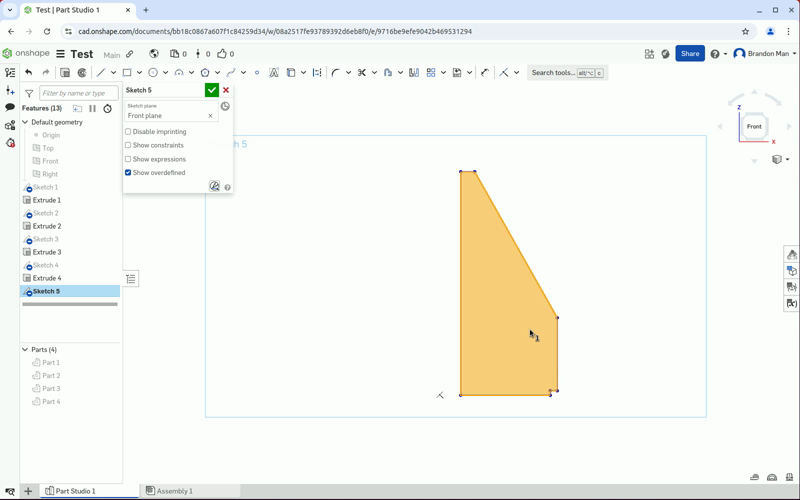
mouse_move(73, 352)
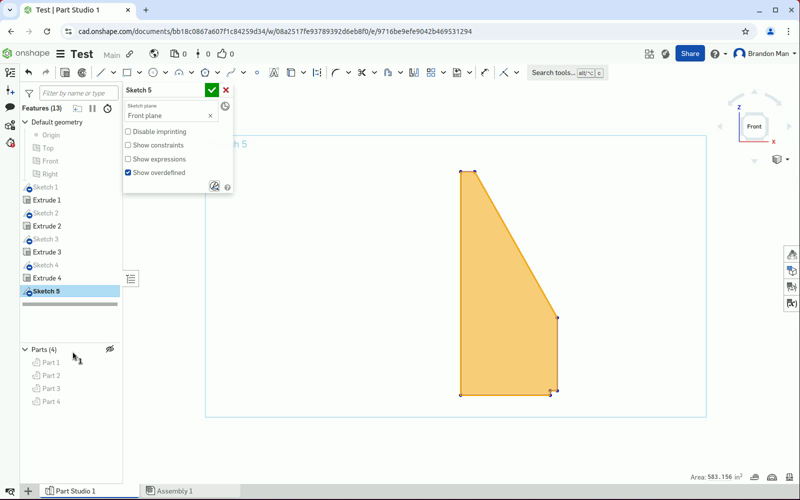
key(shift+y)
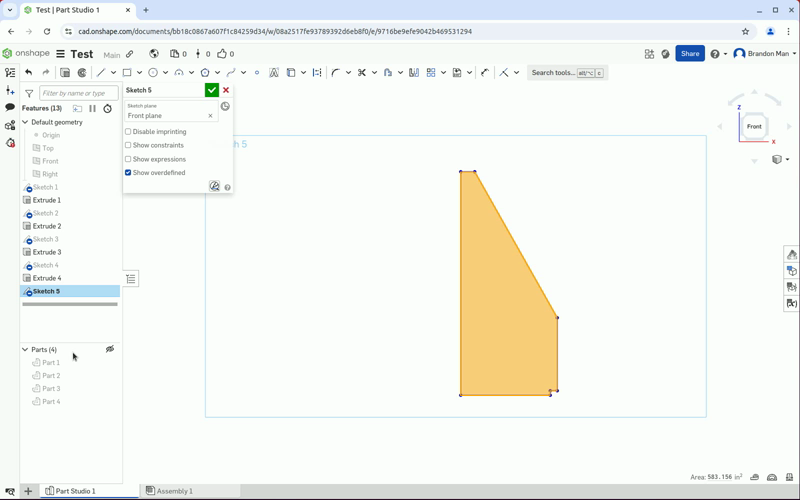
key(shift+e)
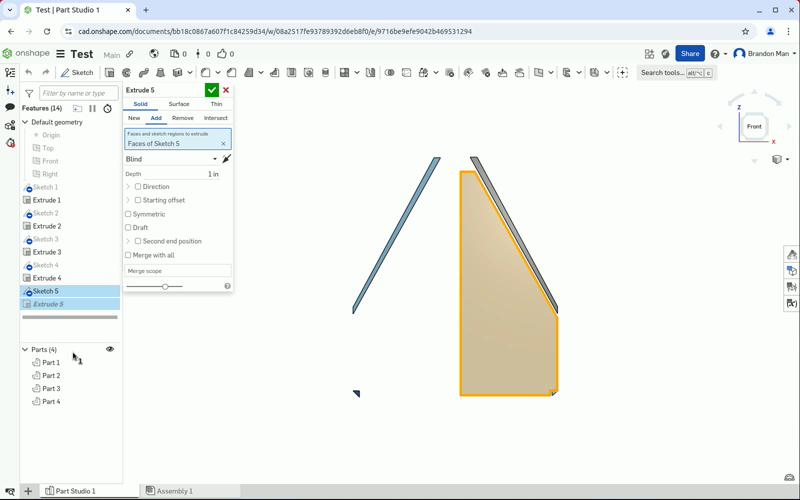
mouse_move(143, 106)
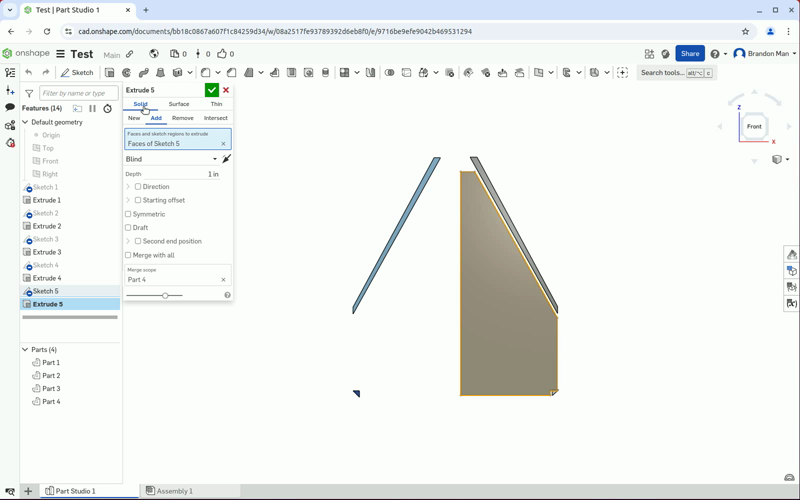
click(143, 106)
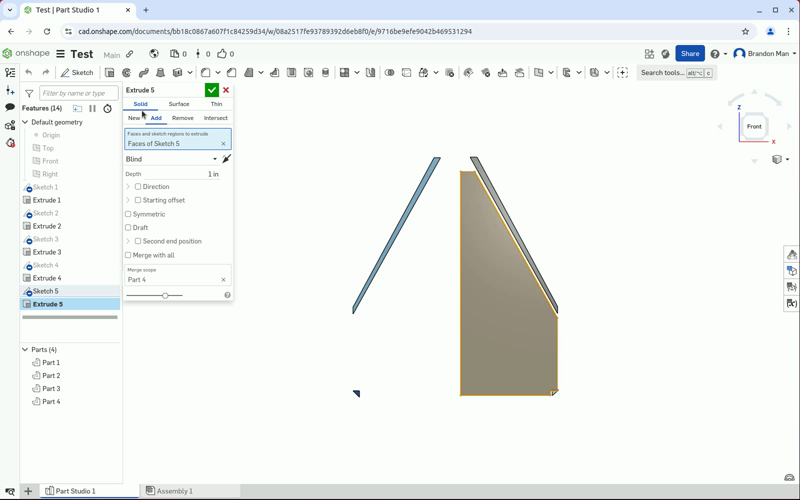
mouse_move(137, 120)
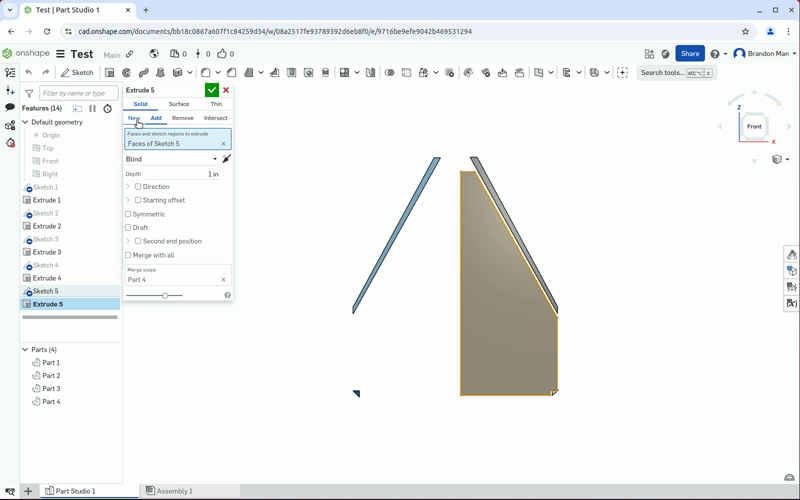
click(137, 120)
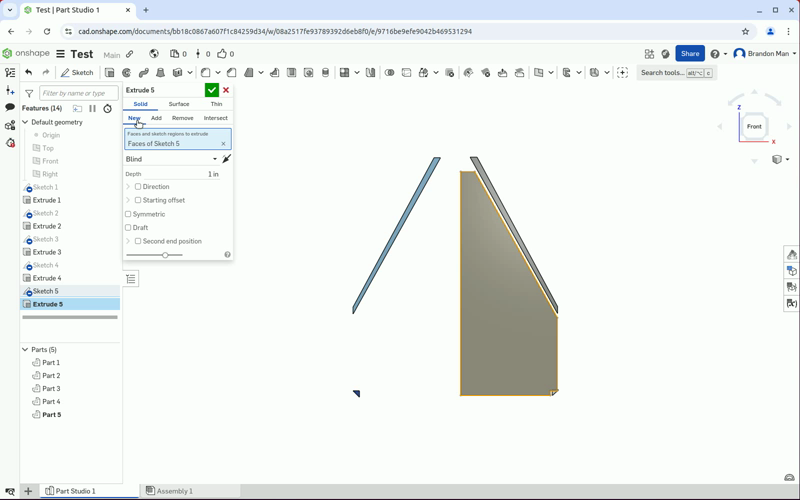
key(tab, 4)
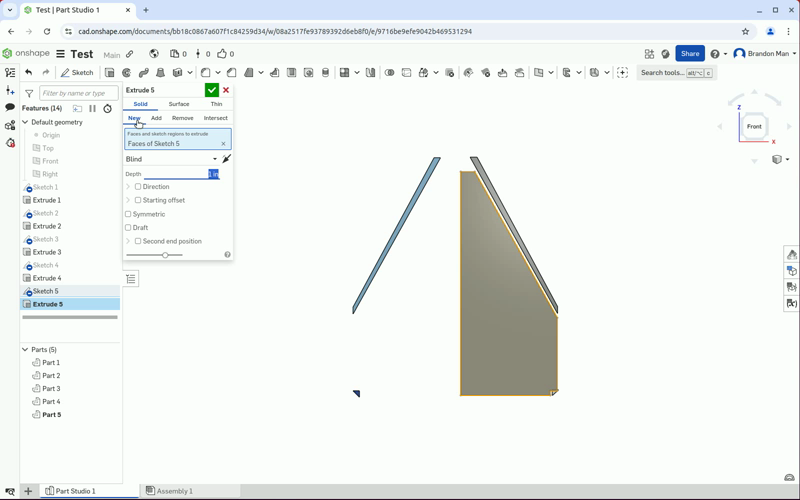
text(0.481)
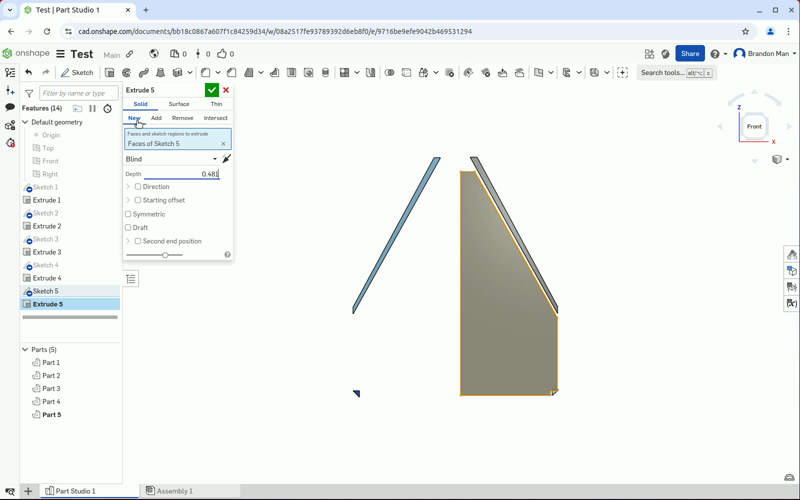
key(enter)
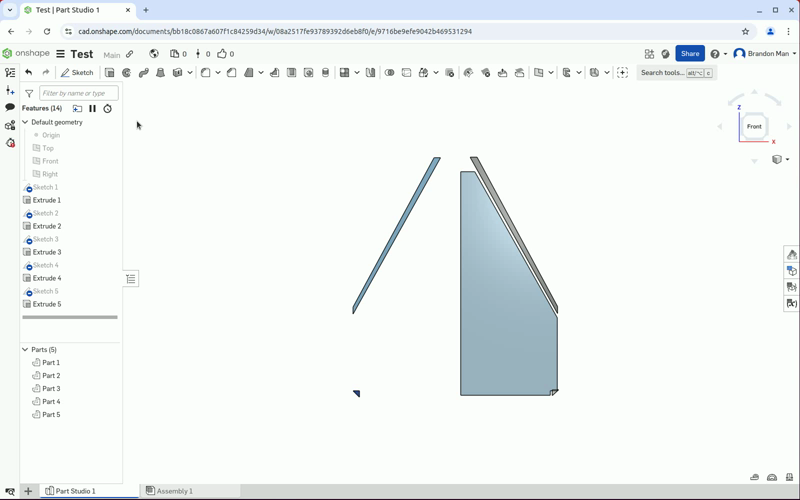
key(shift+h)
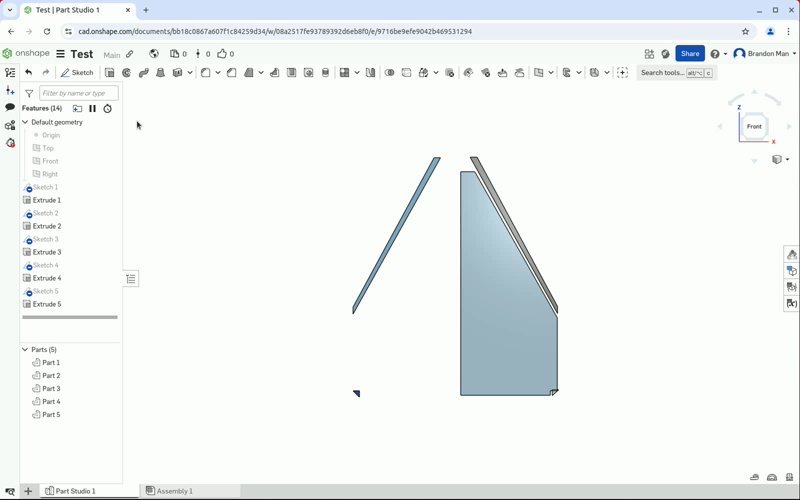
key(shift+h)
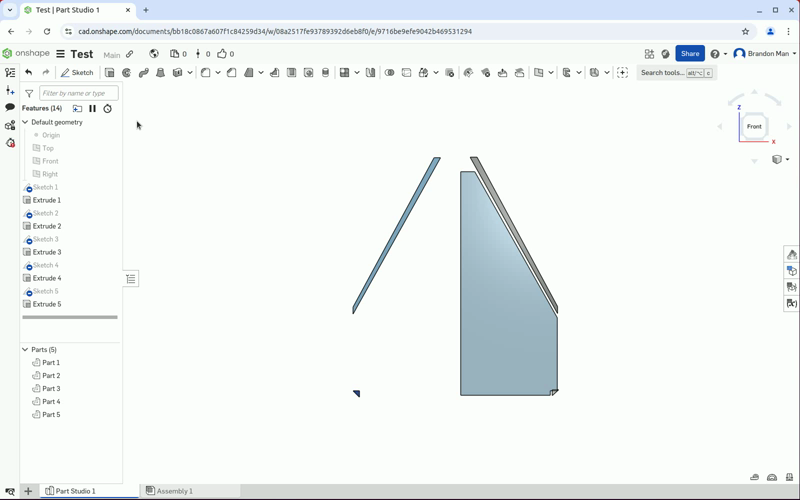
mouse_move(73, 189)
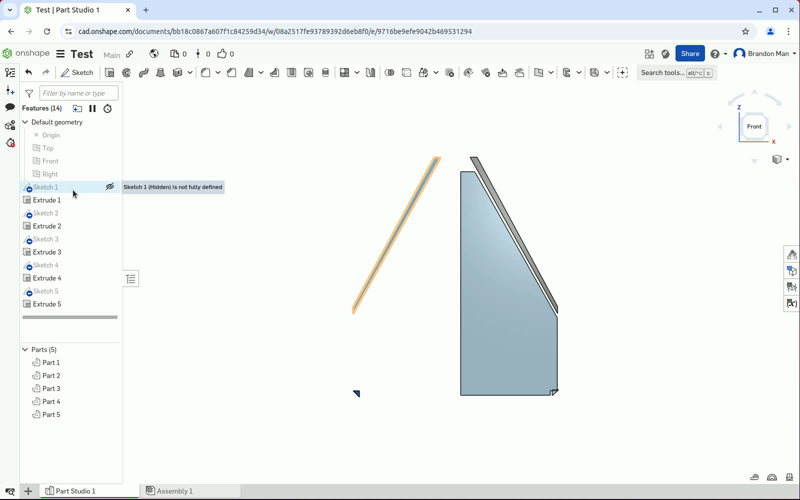
click(73, 189)
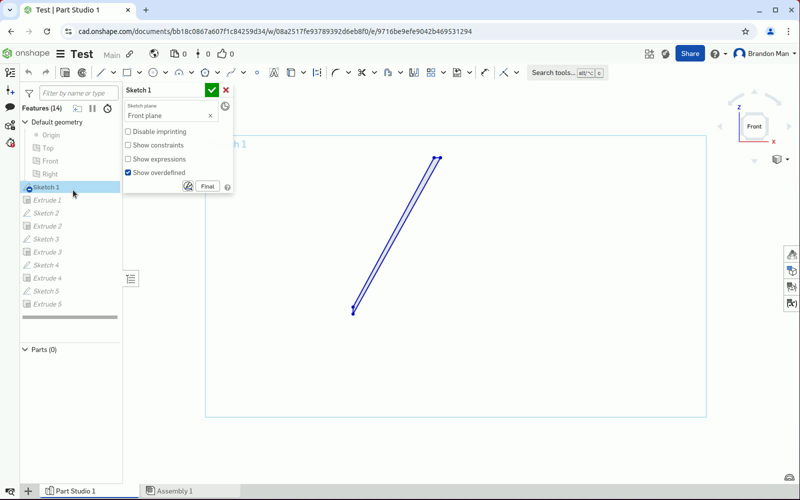
mouse_move(229, 92)
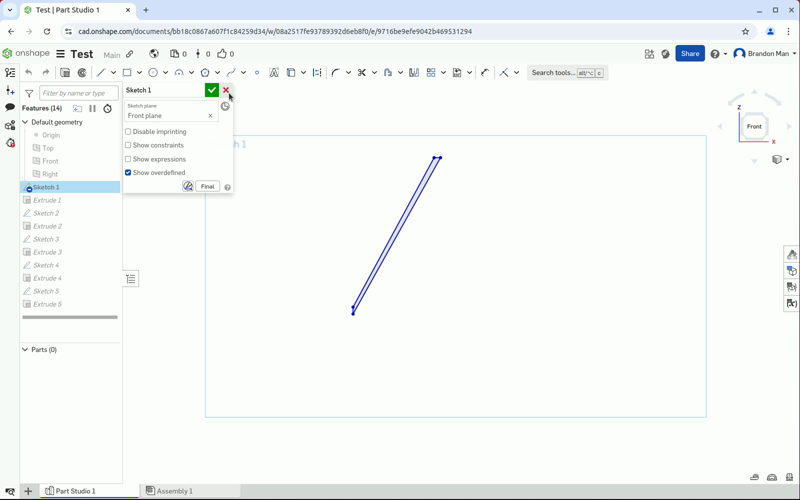
click(229, 92)
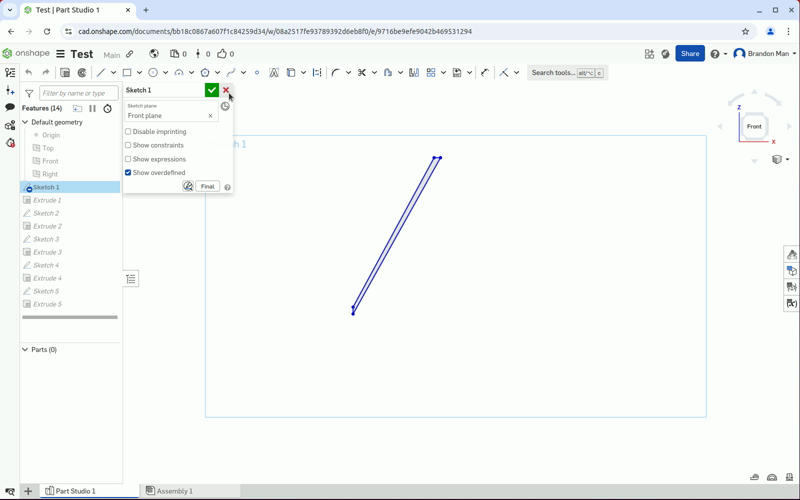
key(shift+s)
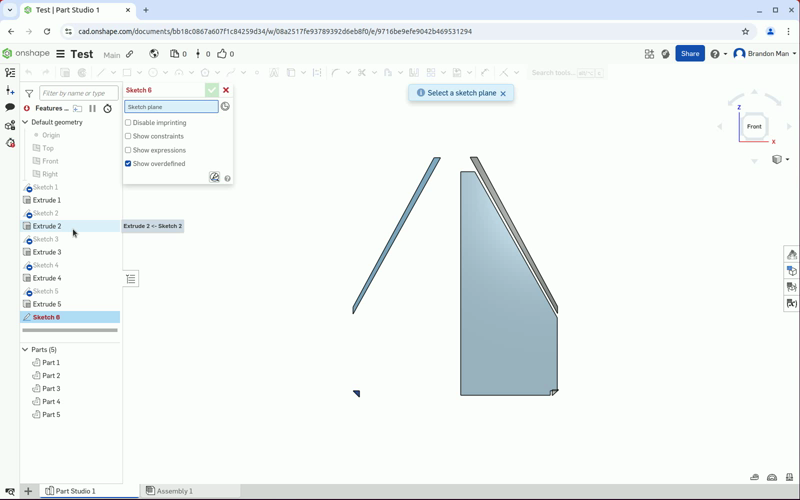
scroll(3)
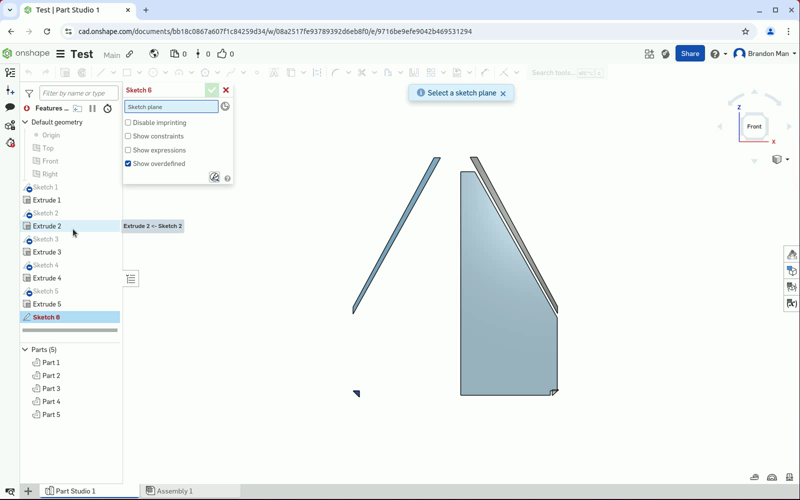
mouse_move(73, 163)
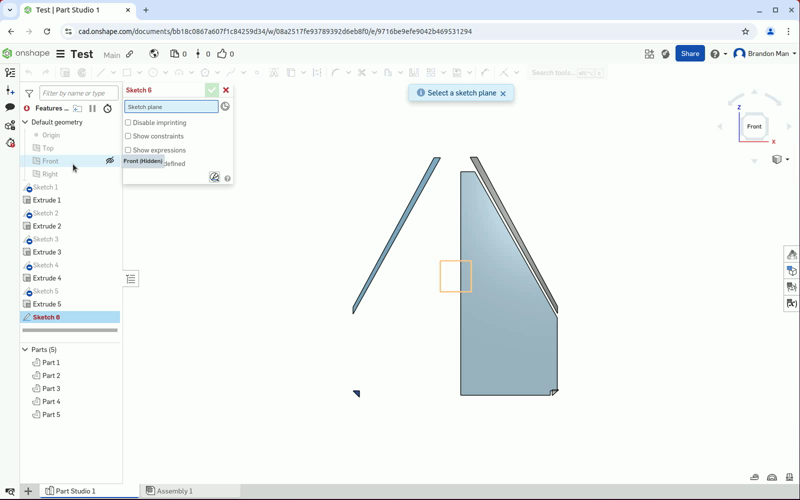
click(73, 163)
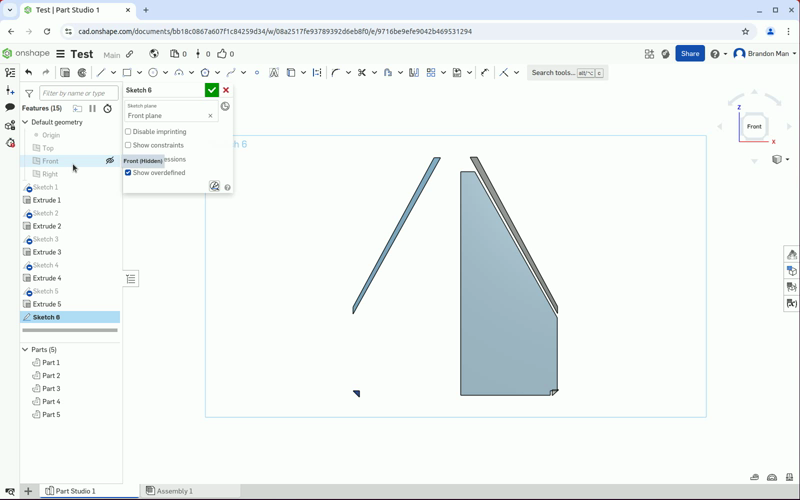
mouse_move(73, 352)
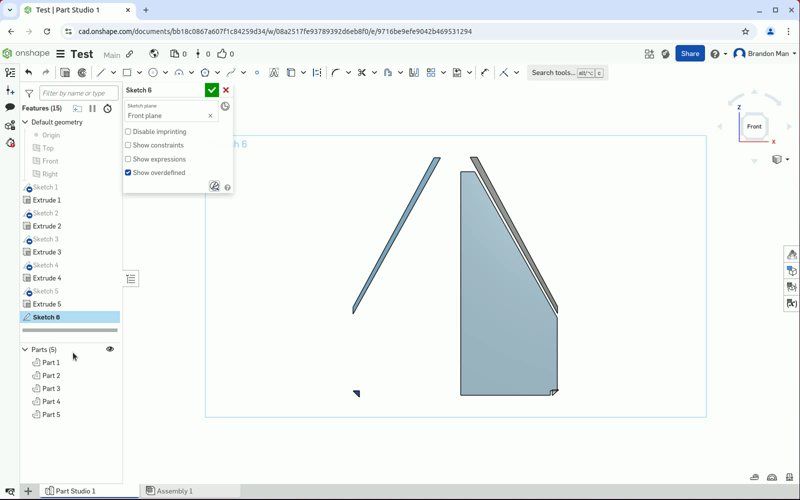
key(y)
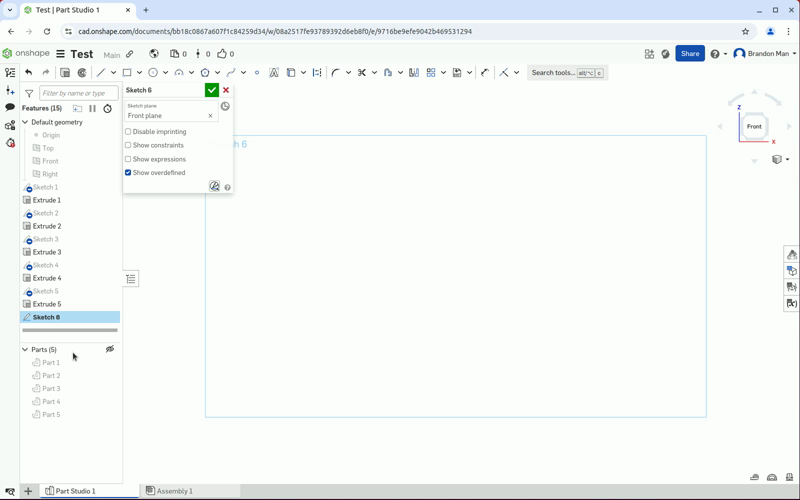
key(l)
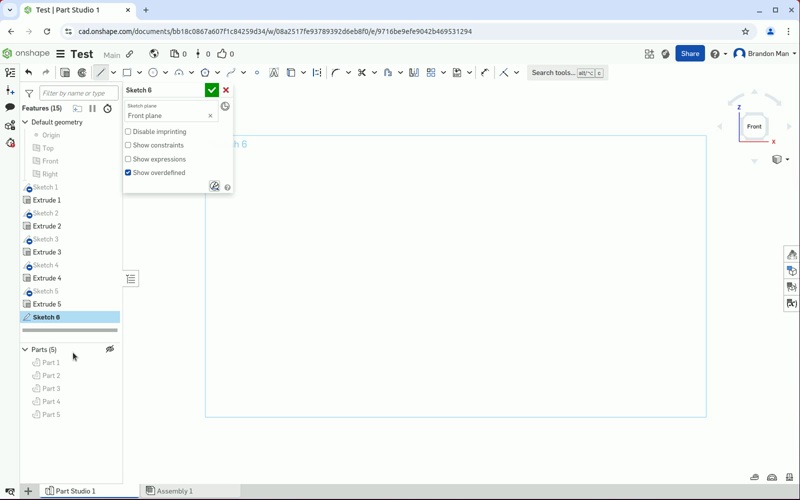
key_down(shift)
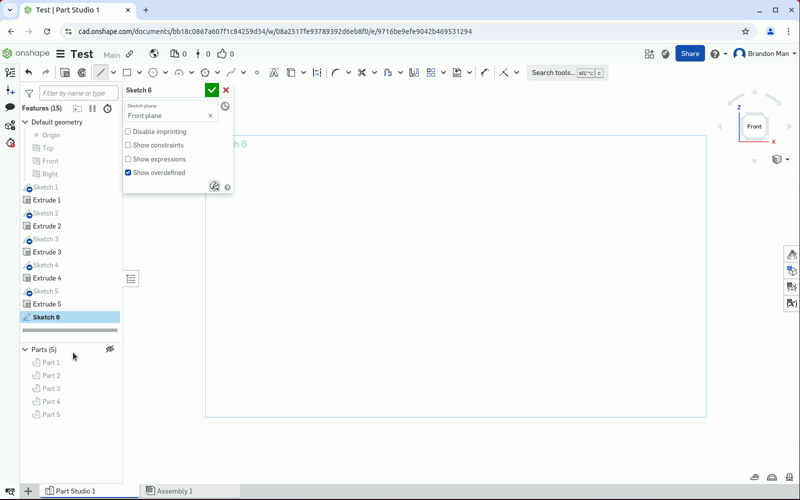
mouse_move(364, 390)
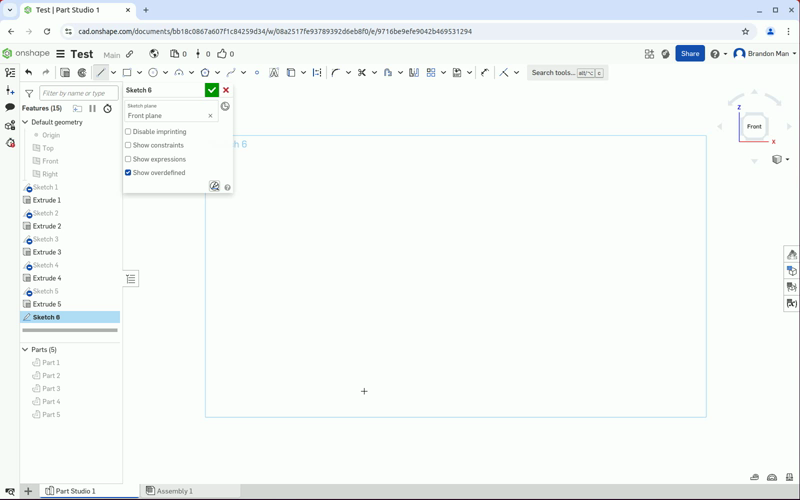
click(364, 390)
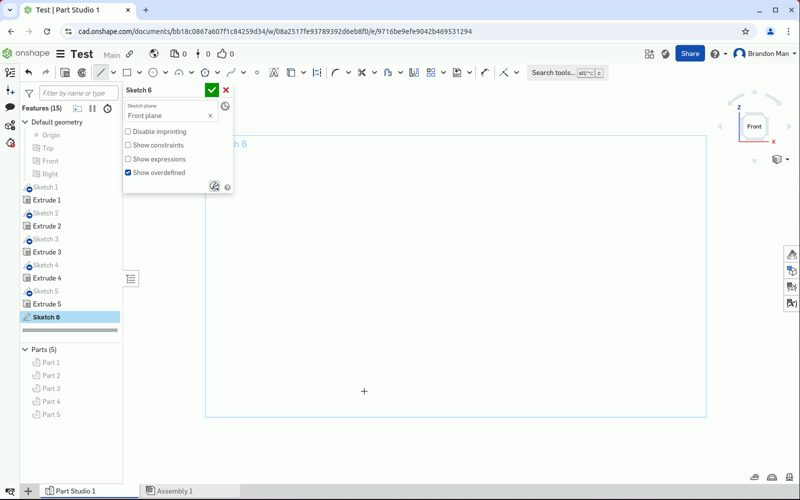
key_up(shift)
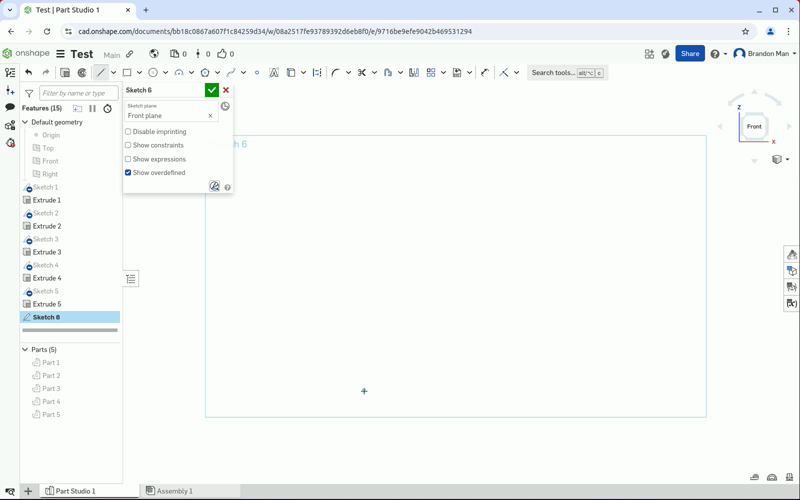
key_down(shift)
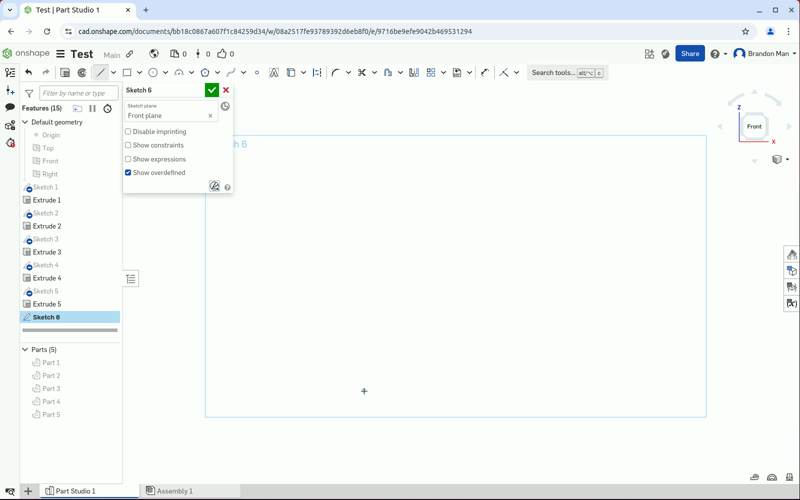
mouse_move(394, 390)
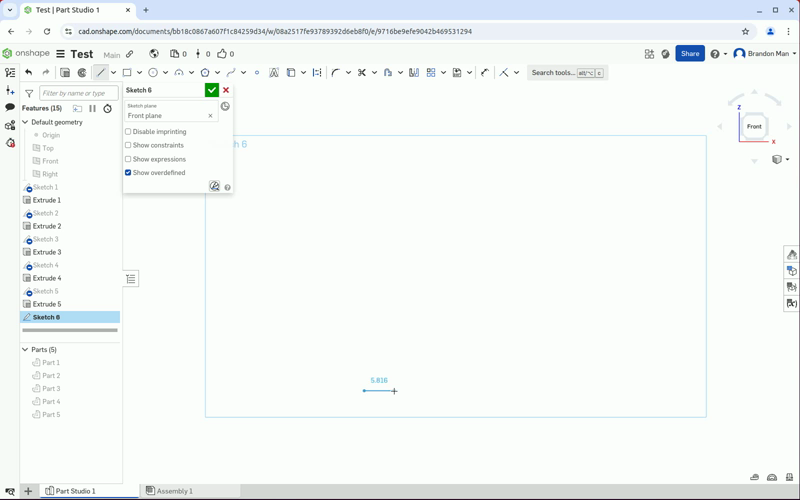
mouse_move(369, 390)
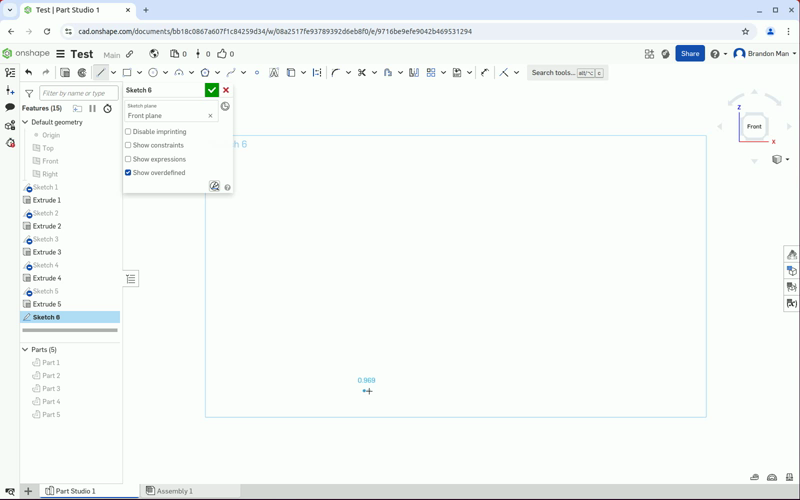
scroll(6)
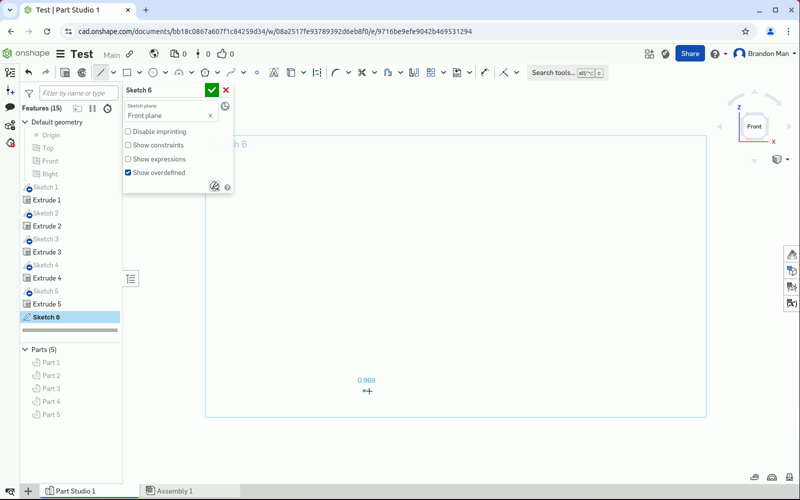
scroll(6)
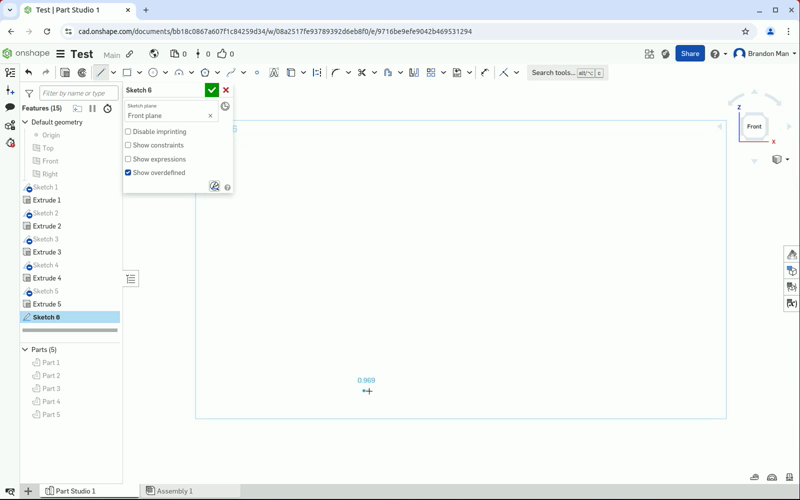
scroll(6)
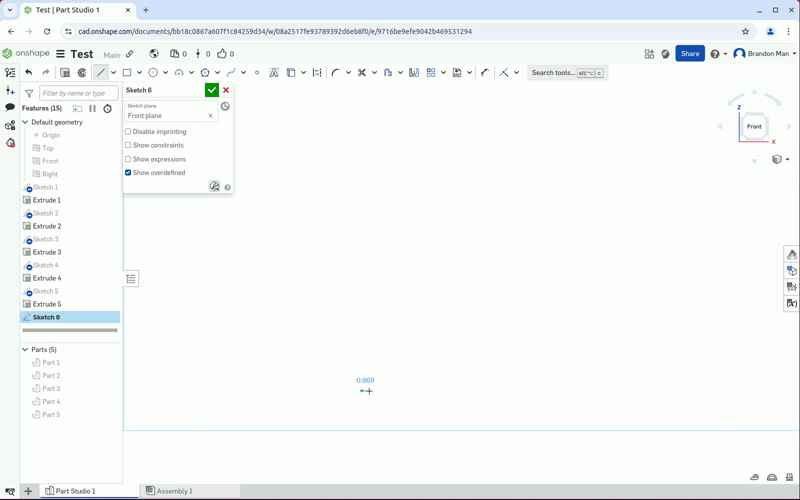
scroll(6)
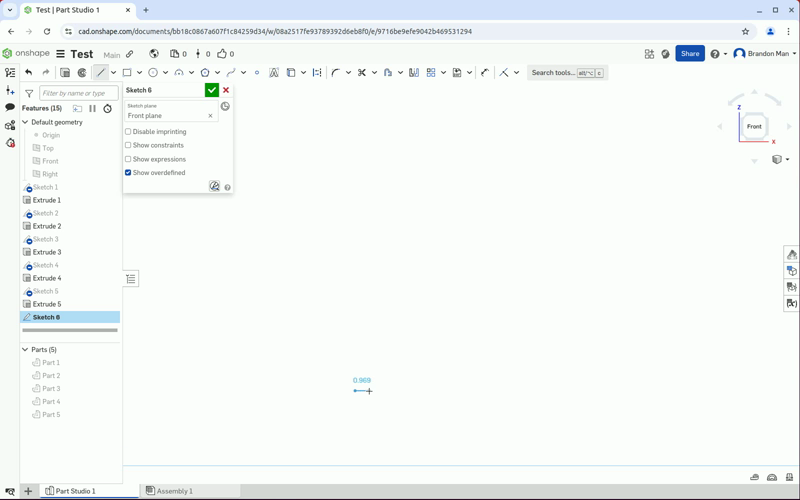
scroll(6)
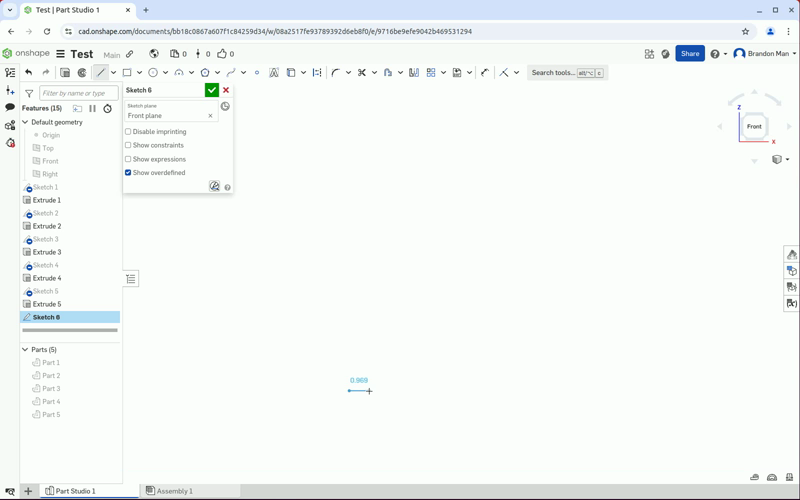
scroll(6)
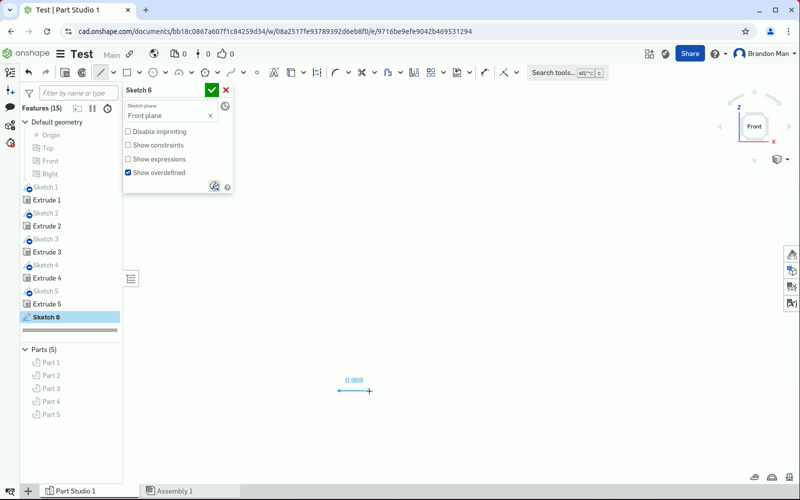
scroll(6)
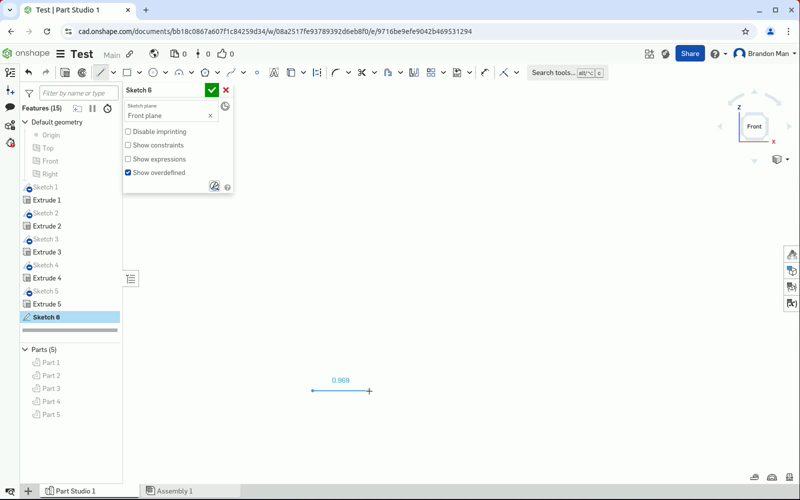
click(369, 390)
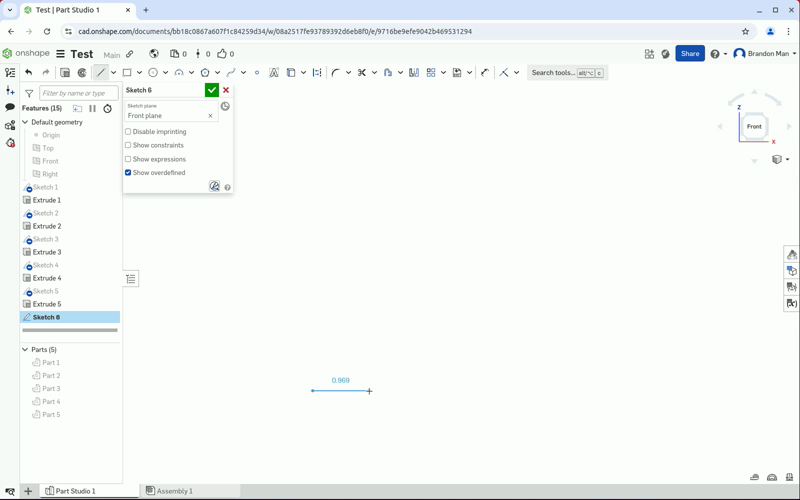
scroll(-6)
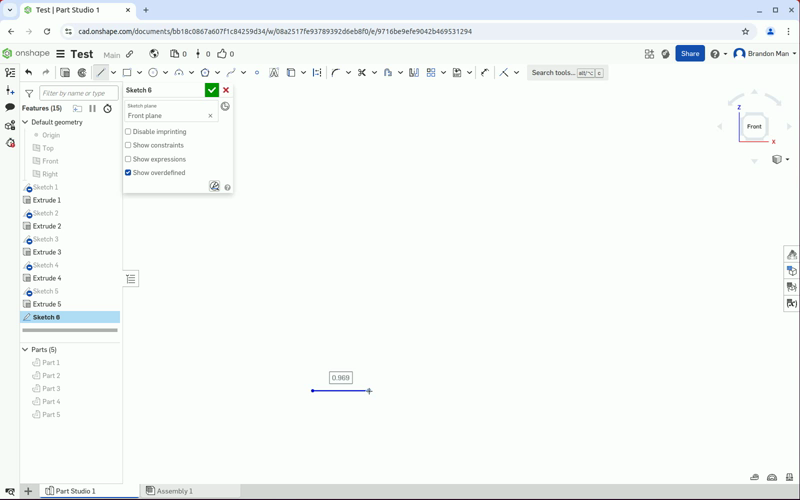
scroll(-6)
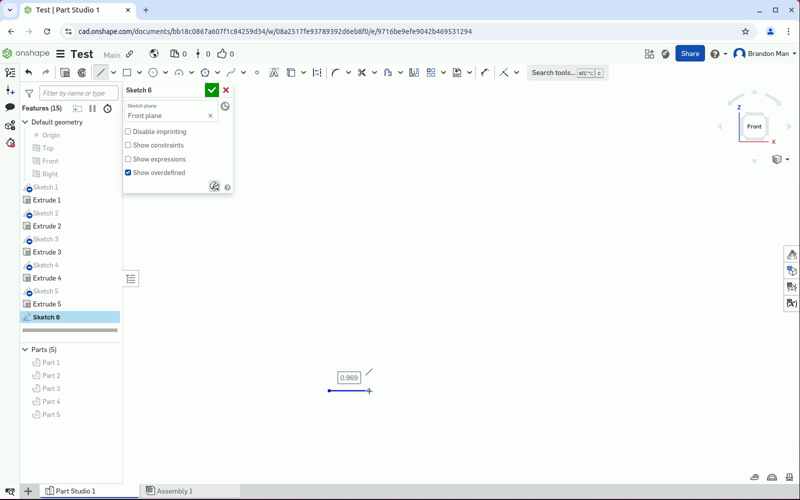
scroll(-6)
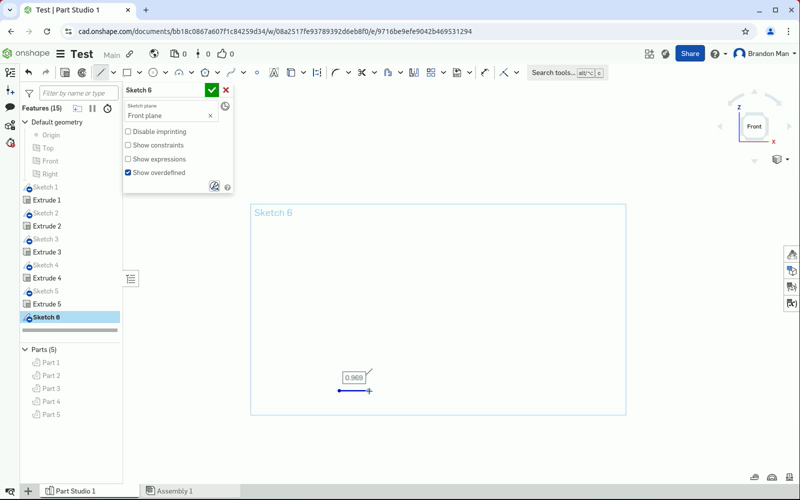
scroll(-6)
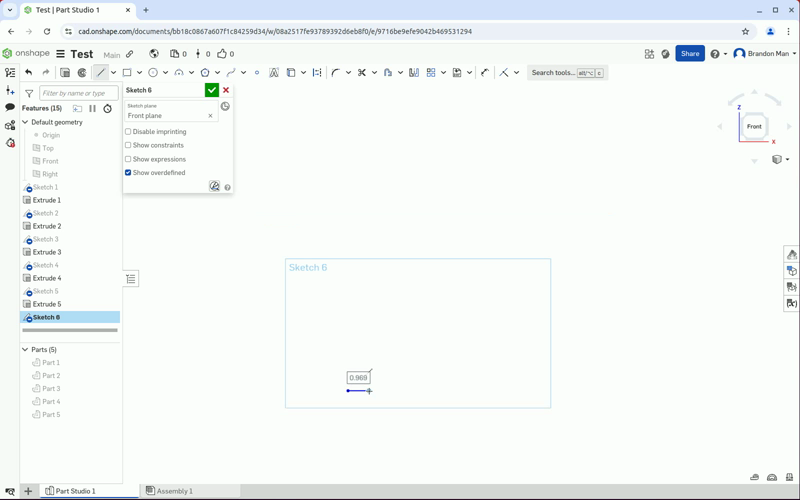
scroll(-6)
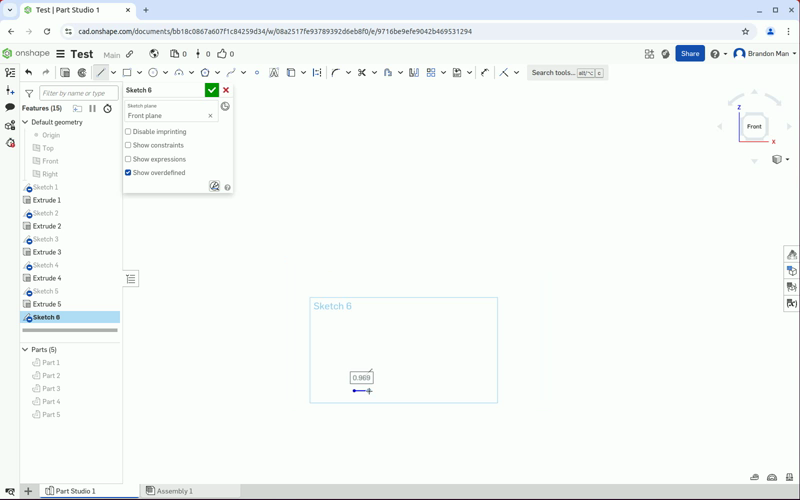
scroll(-6)
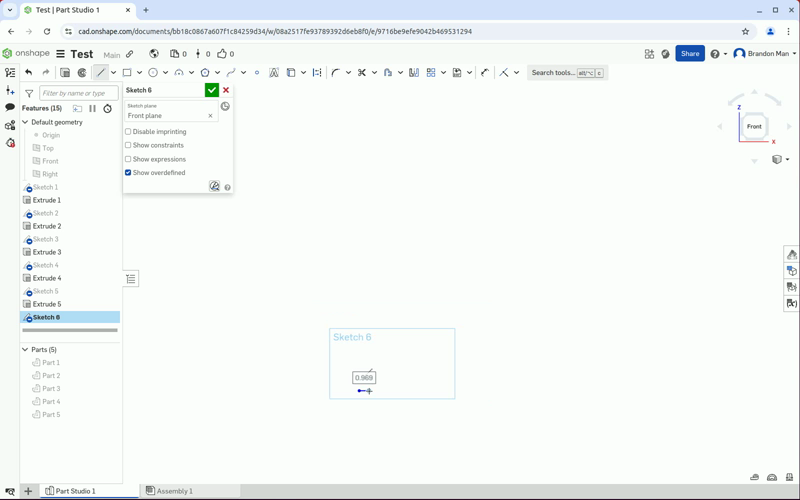
scroll(-6)
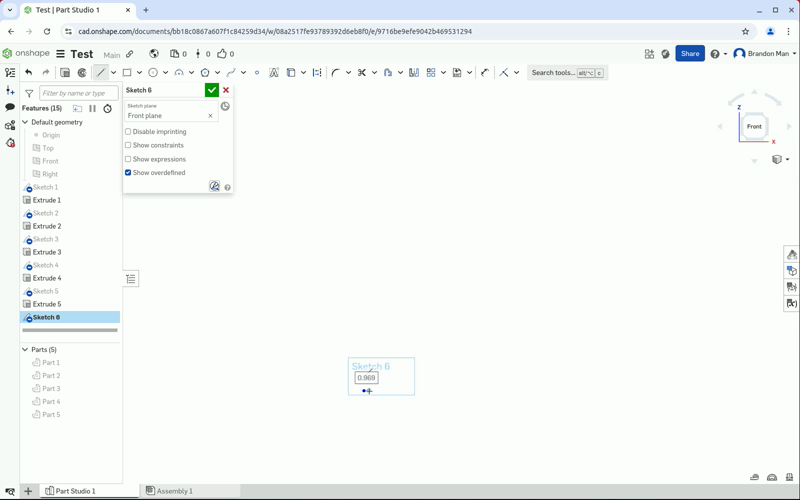
key_up(shift)
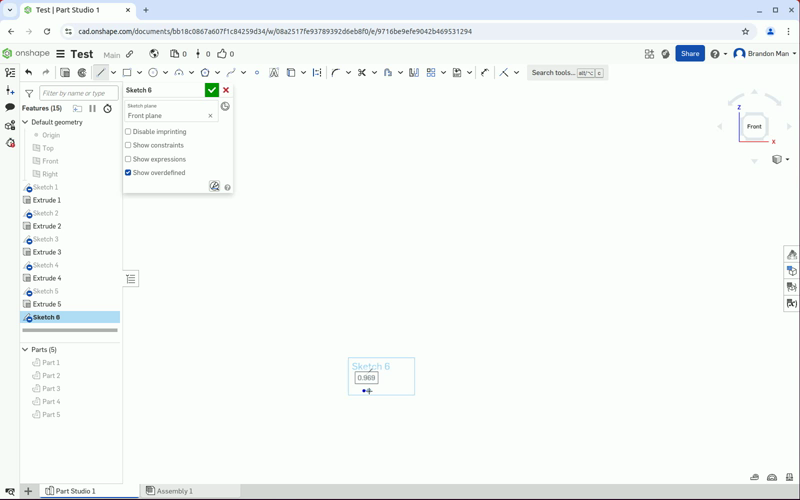
key_down(shift)
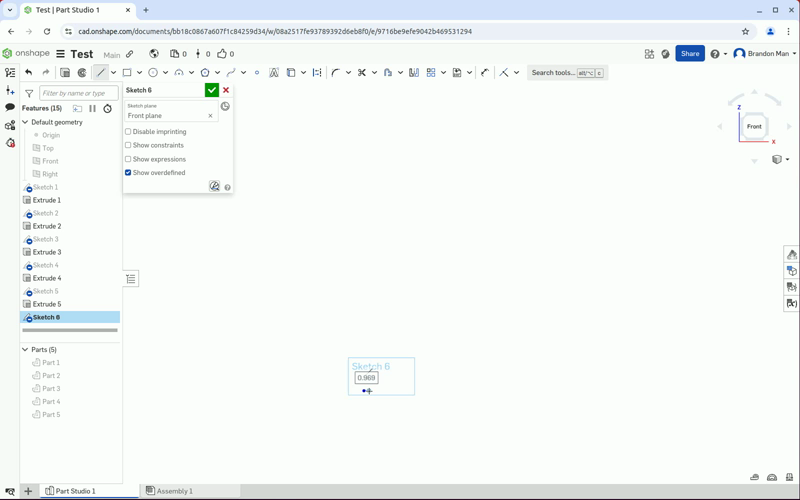
mouse_move(399, 390)
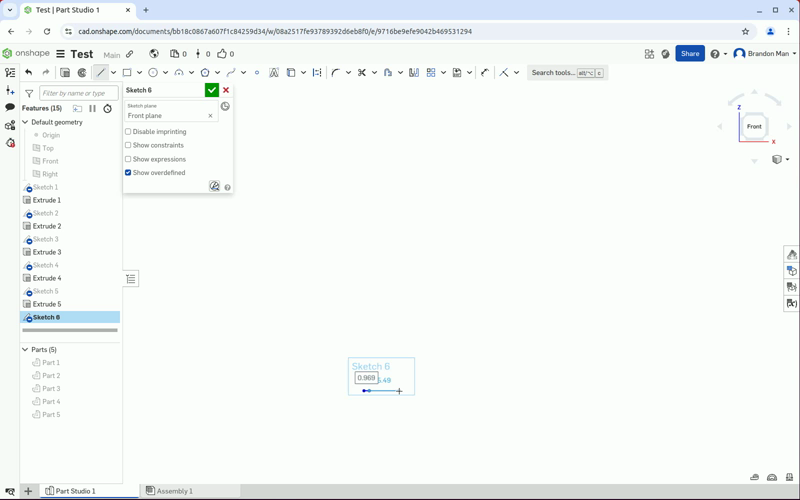
mouse_move(369, 395)
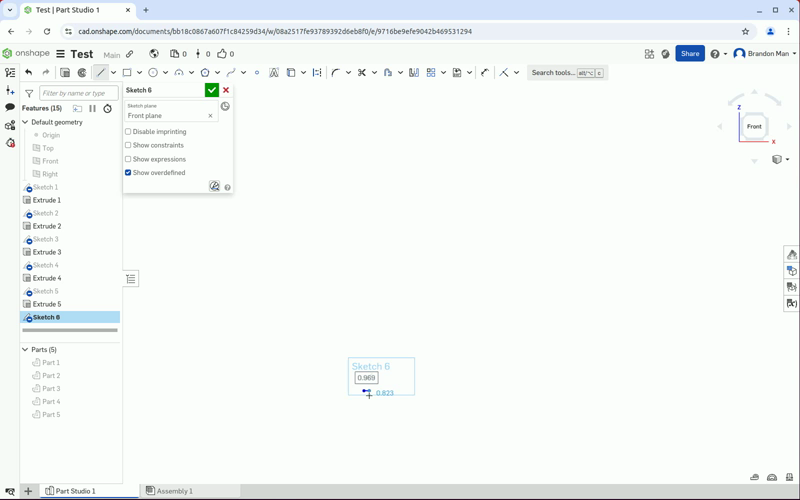
scroll(6)
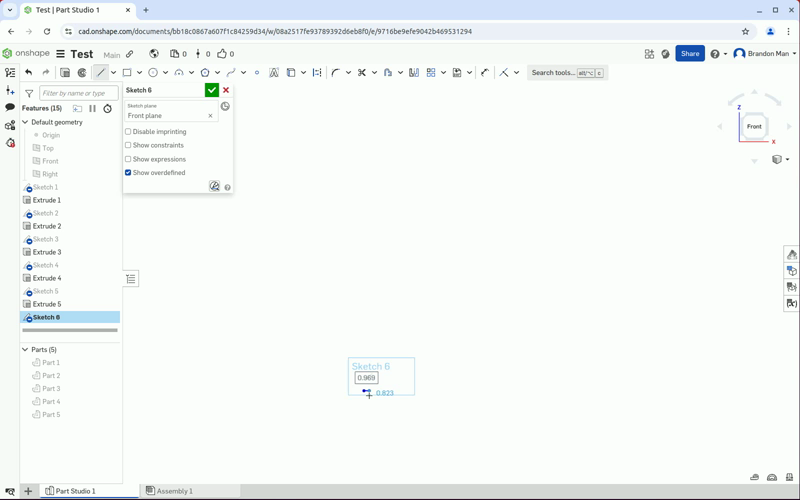
scroll(6)
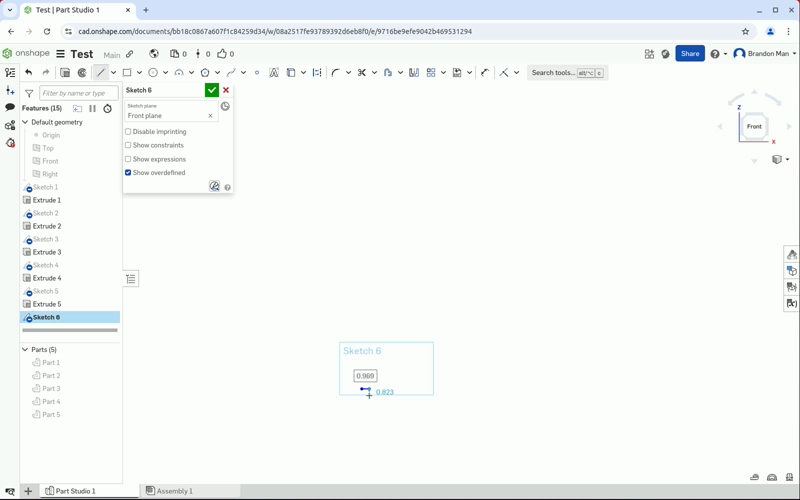
scroll(6)
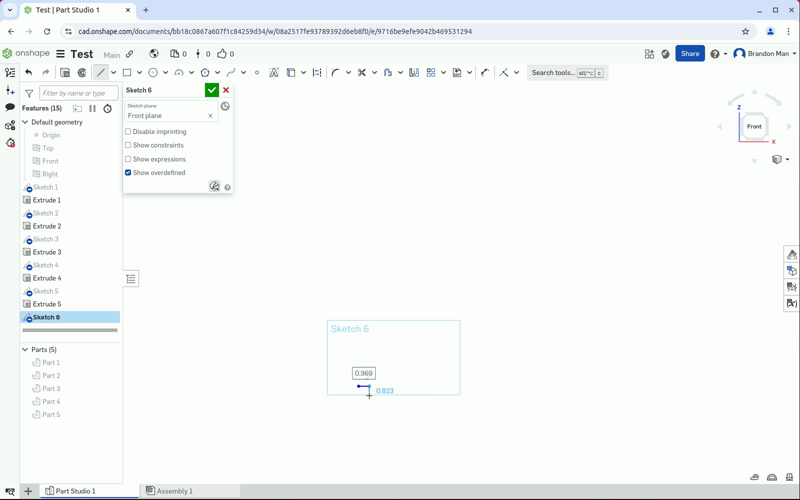
scroll(6)
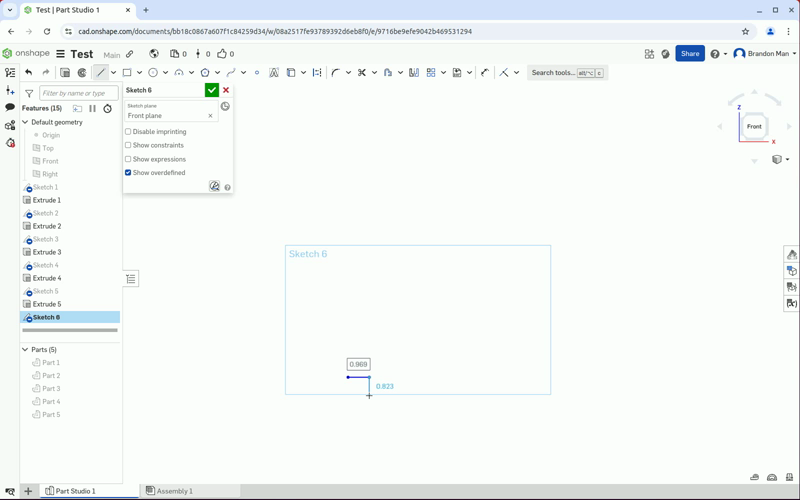
scroll(6)
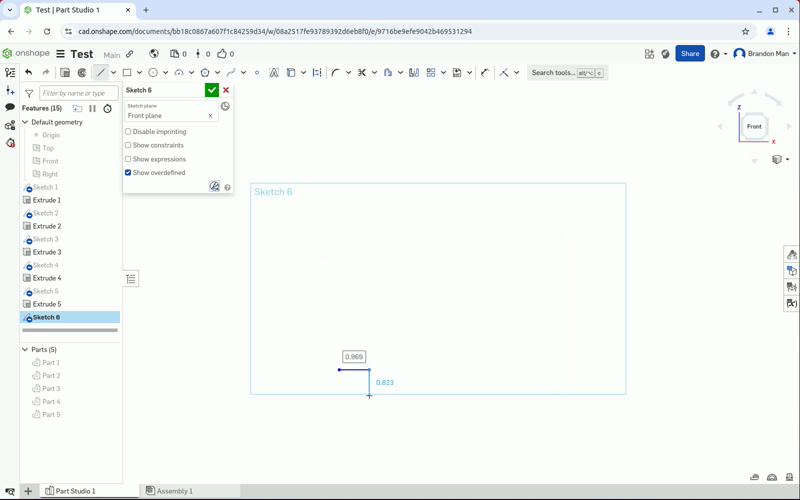
scroll(6)
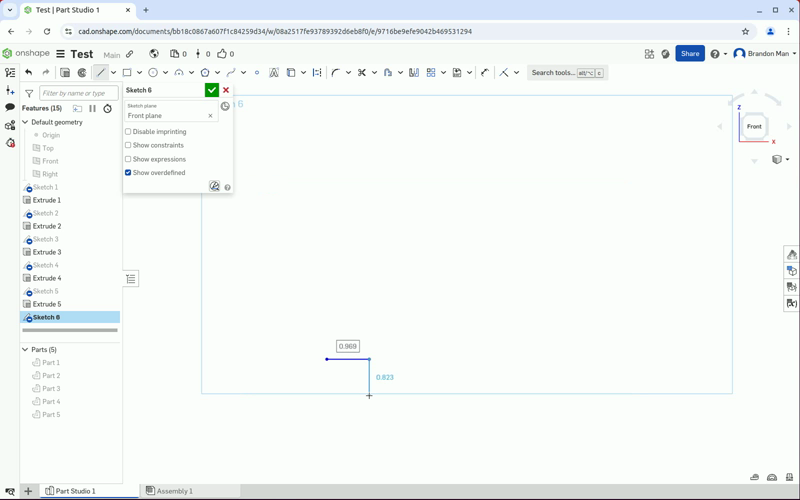
scroll(6)
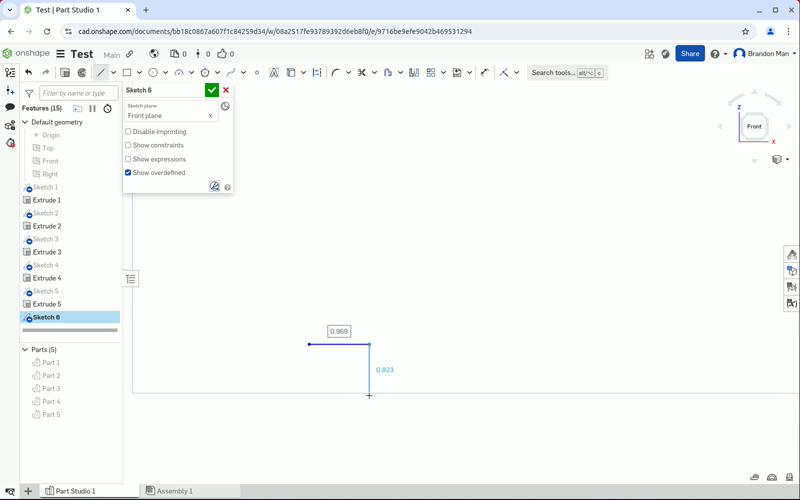
click(369, 395)
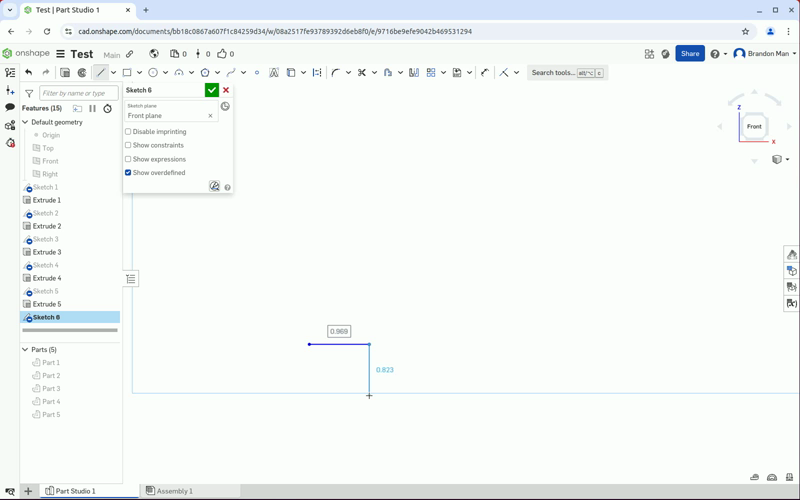
scroll(-6)
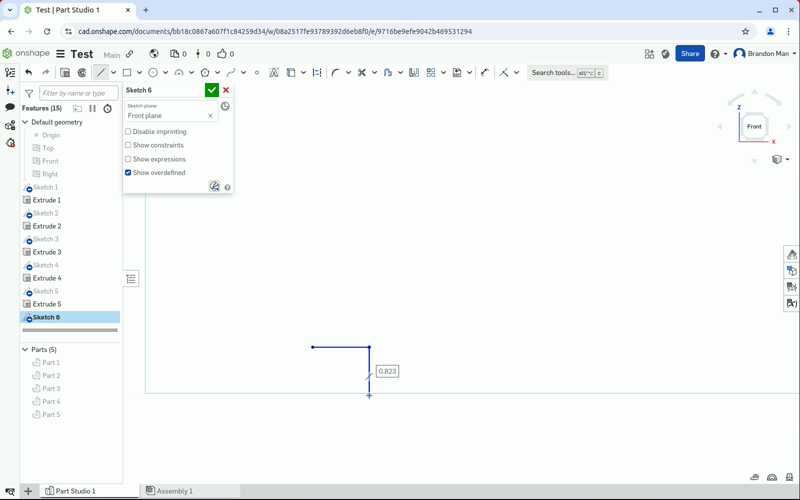
scroll(-6)
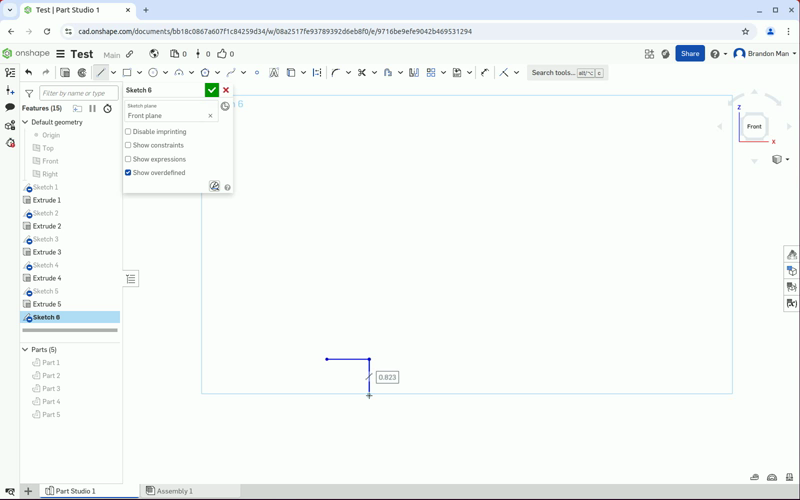
scroll(-6)
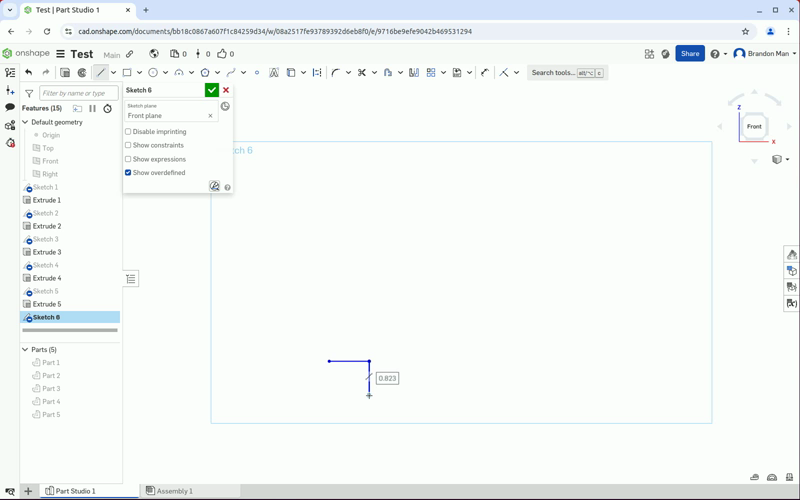
scroll(-6)
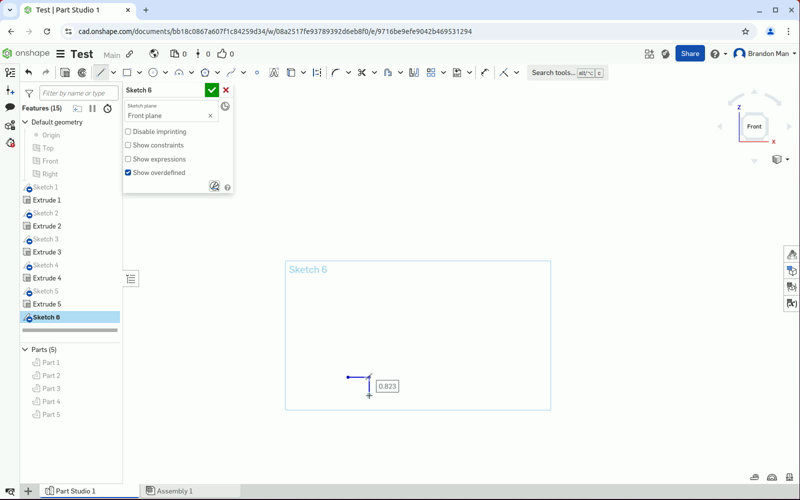
scroll(-6)
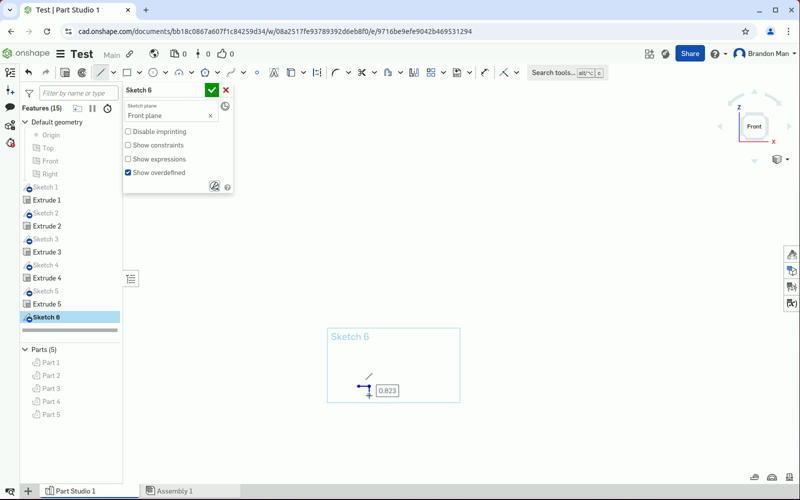
scroll(-6)
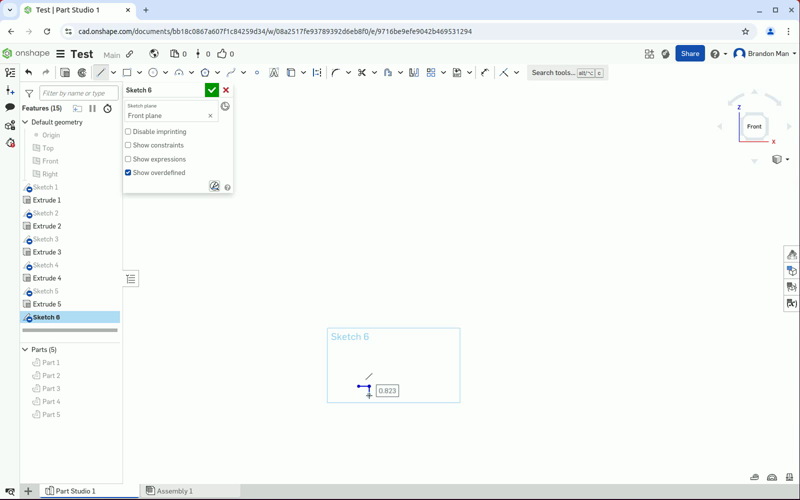
scroll(-6)
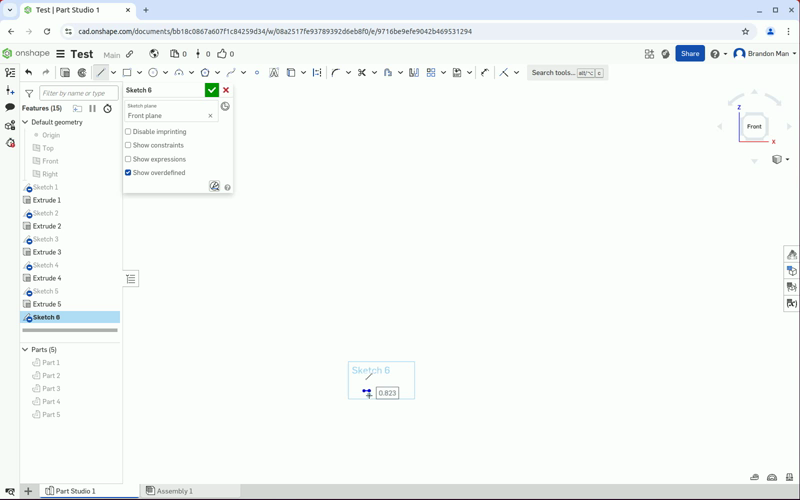
key_up(shift)
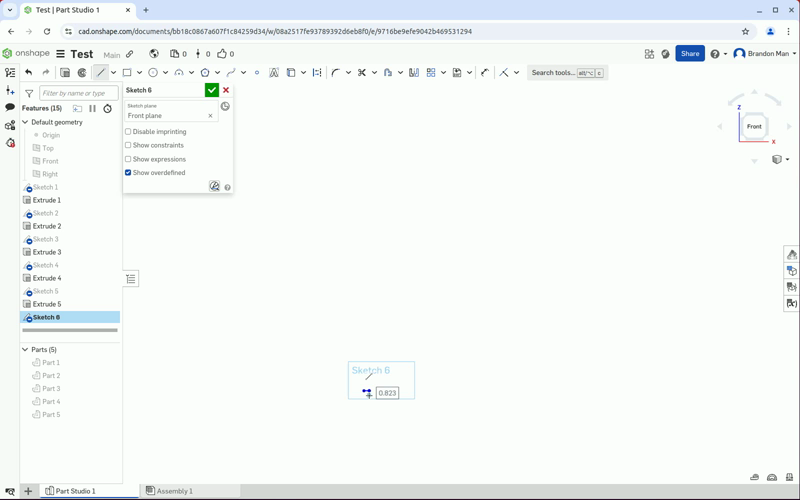
key_down(shift)
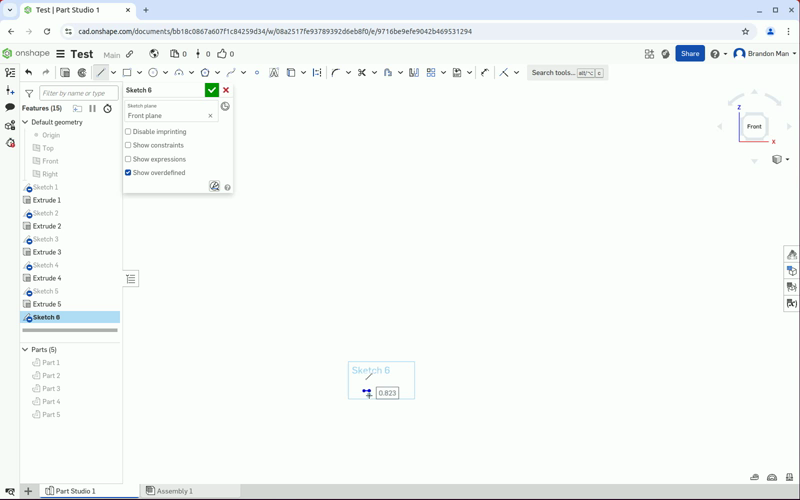
mouse_move(459, 395)
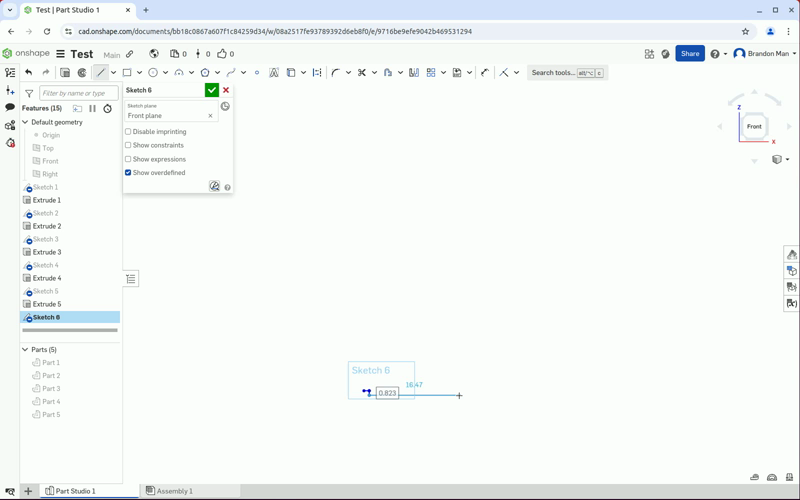
click(459, 395)
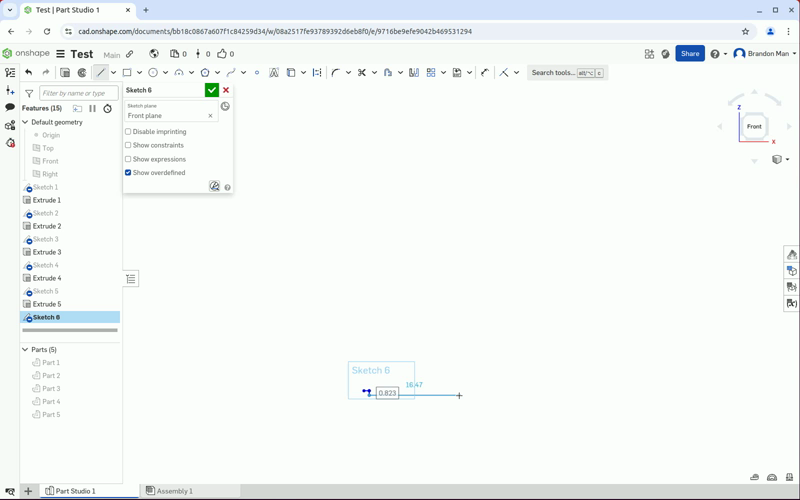
key_up(shift)
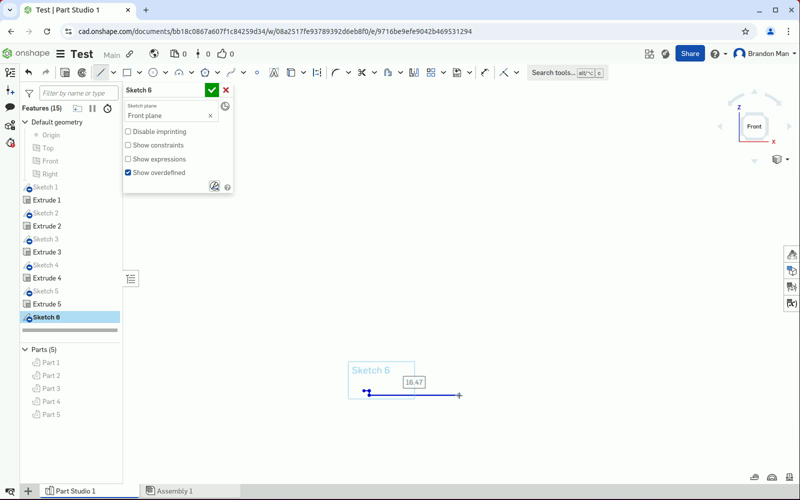
key_down(shift)
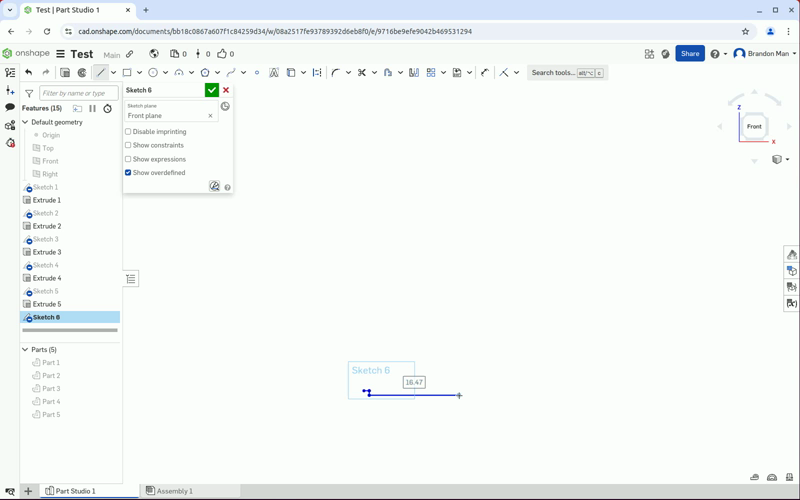
mouse_move(459, 171)
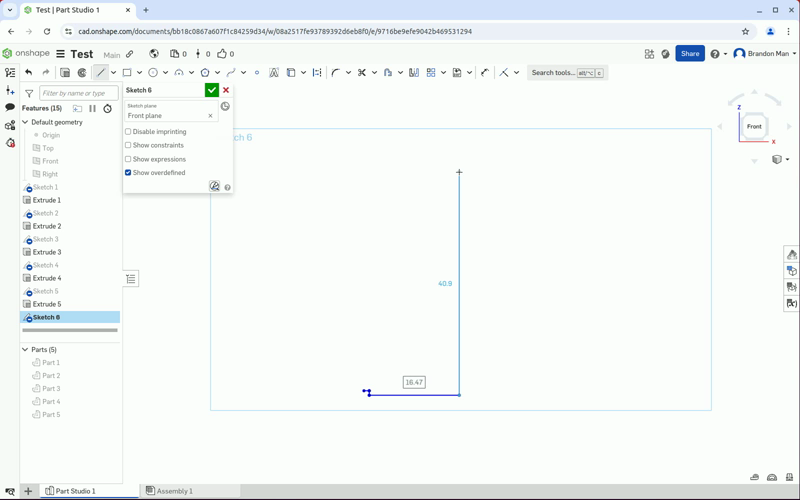
click(459, 171)
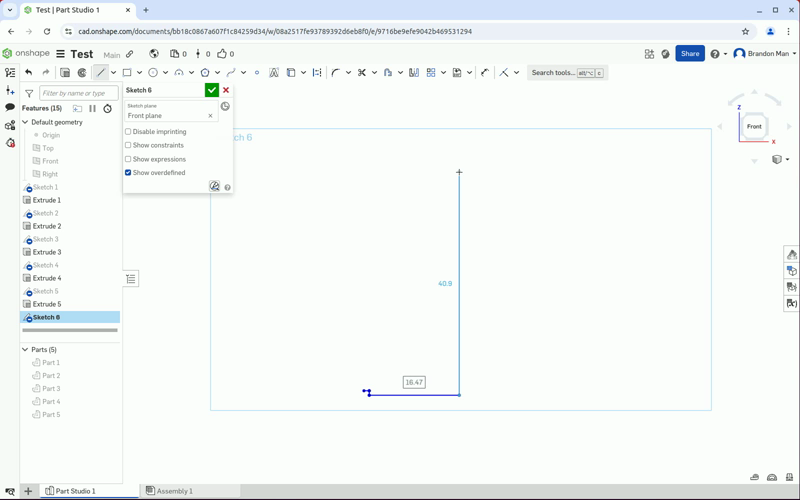
key_up(shift)
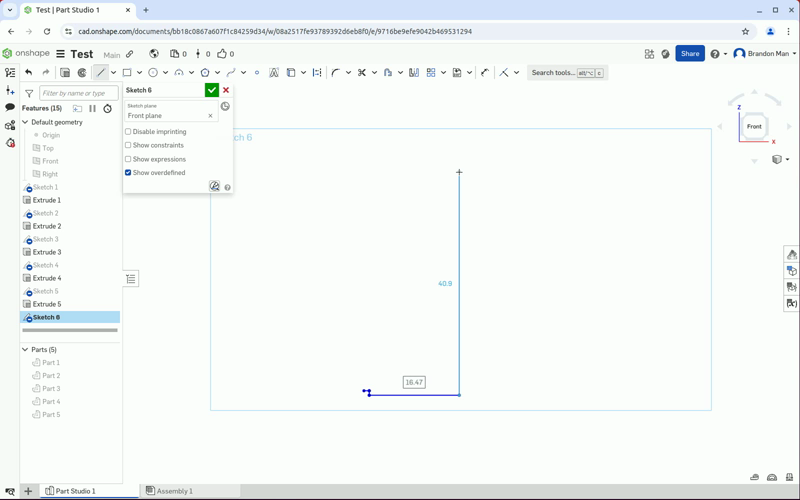
key_down(shift)
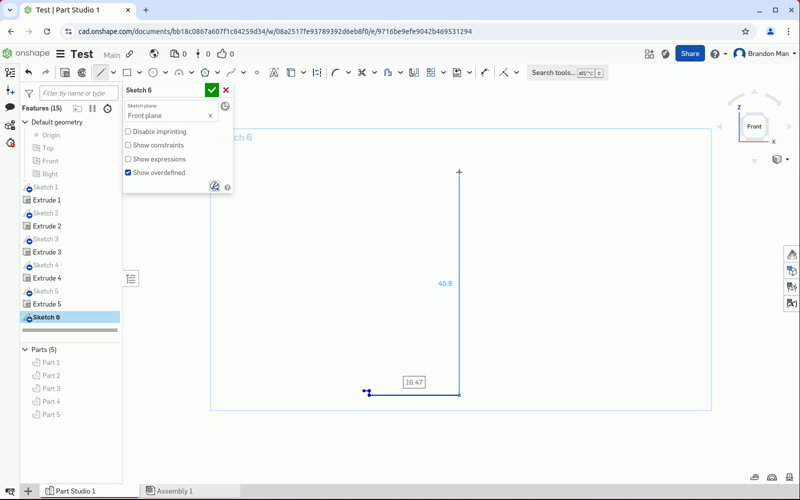
mouse_move(489, 171)
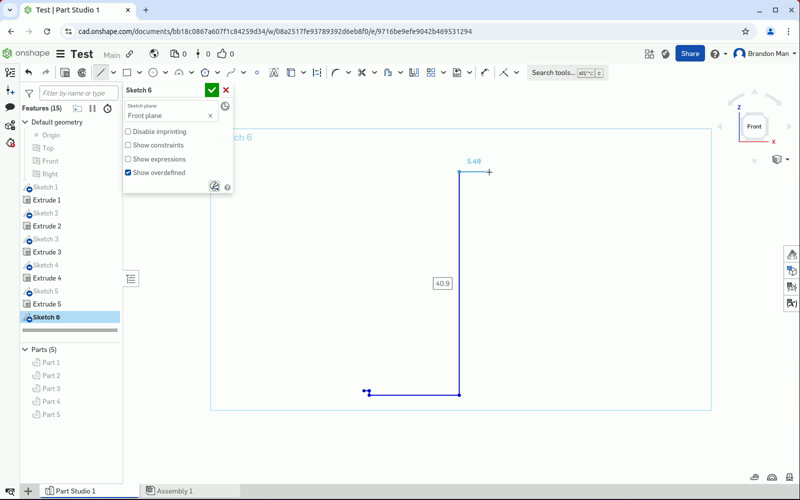
mouse_move(447, 171)
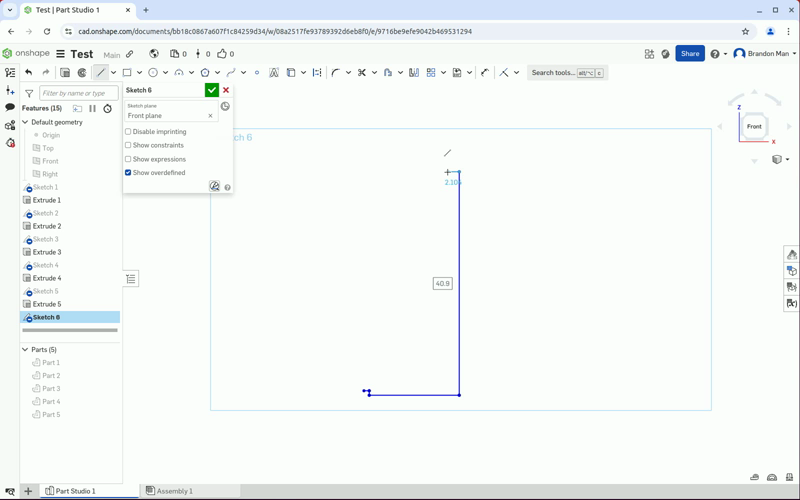
click(447, 171)
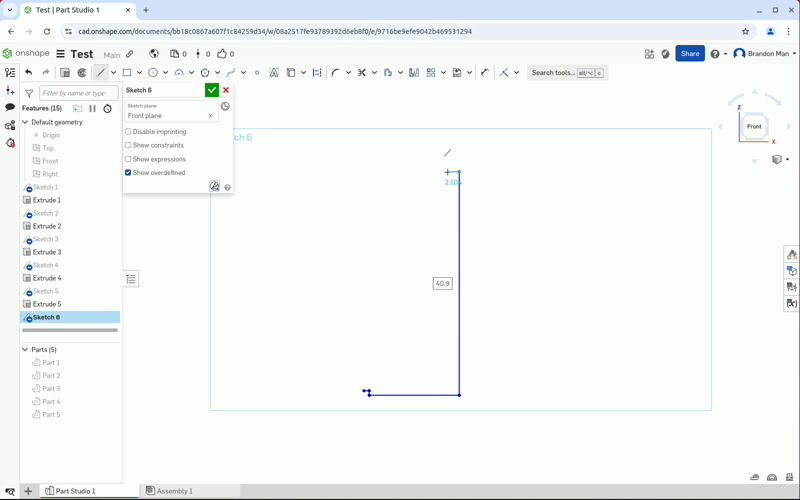
key_up(shift)
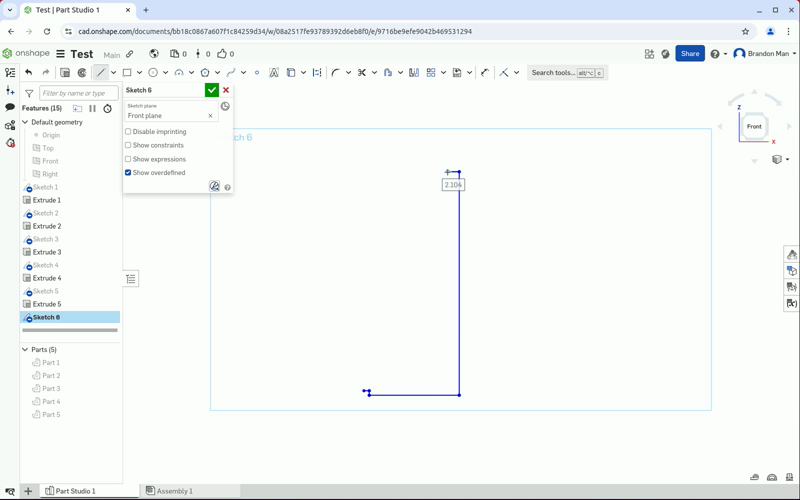
key_down(shift)
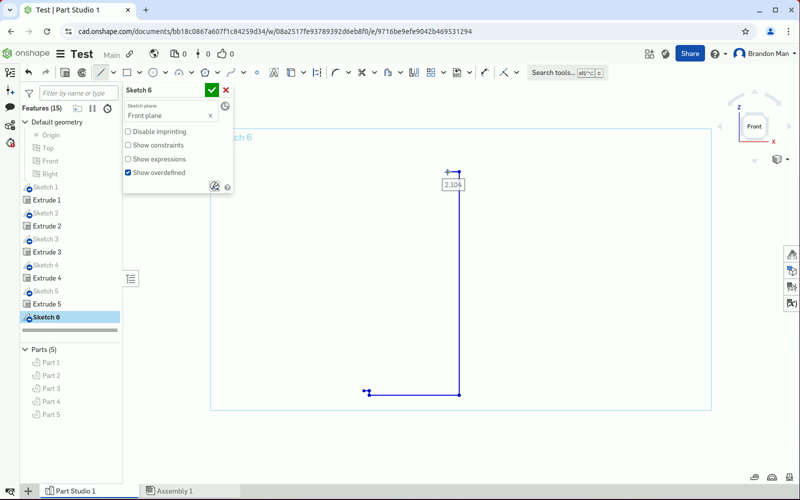
mouse_move(364, 319)
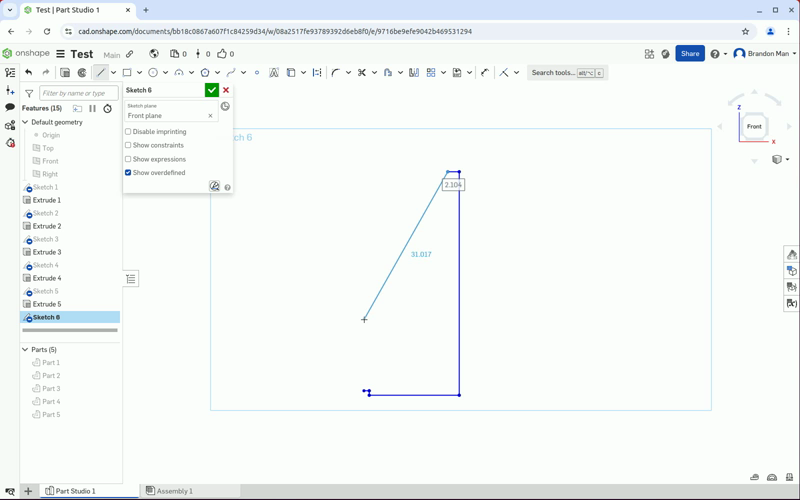
click(364, 319)
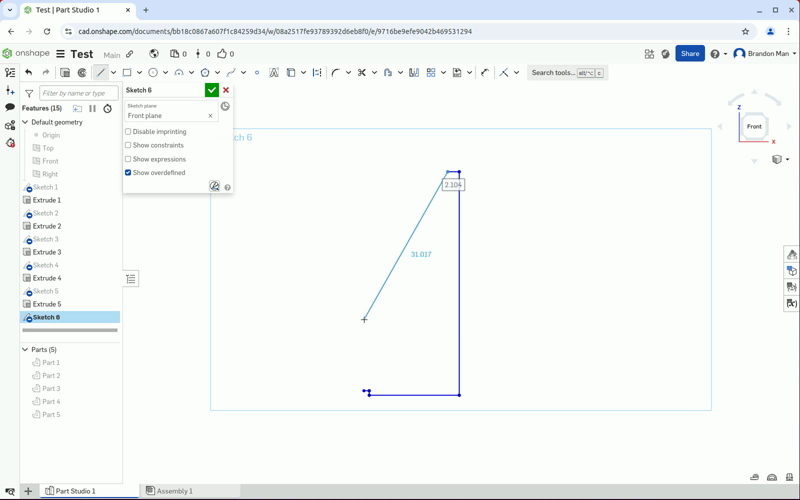
key_up(shift)
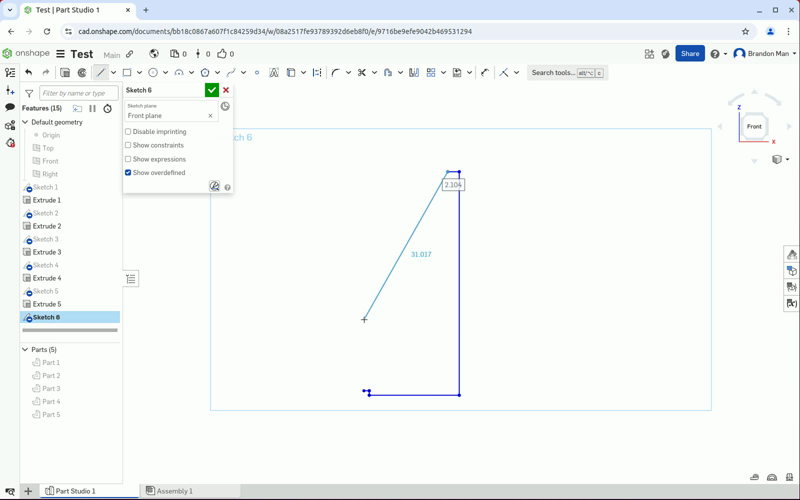
key_down(shift)
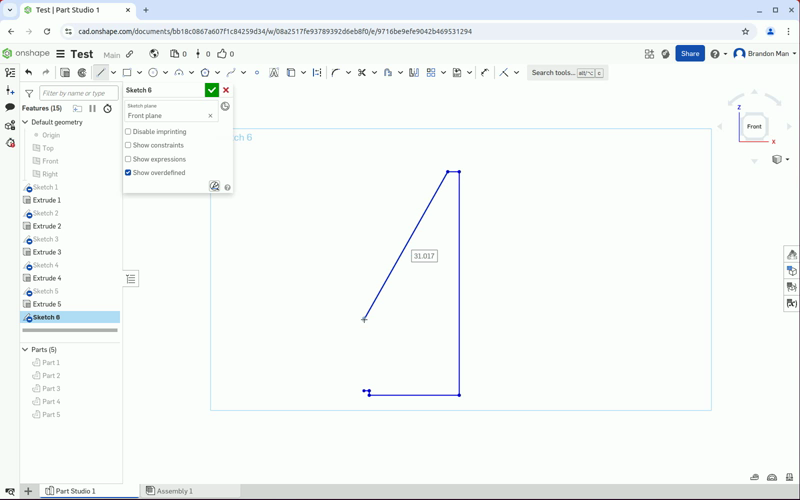
mouse_move(364, 390)
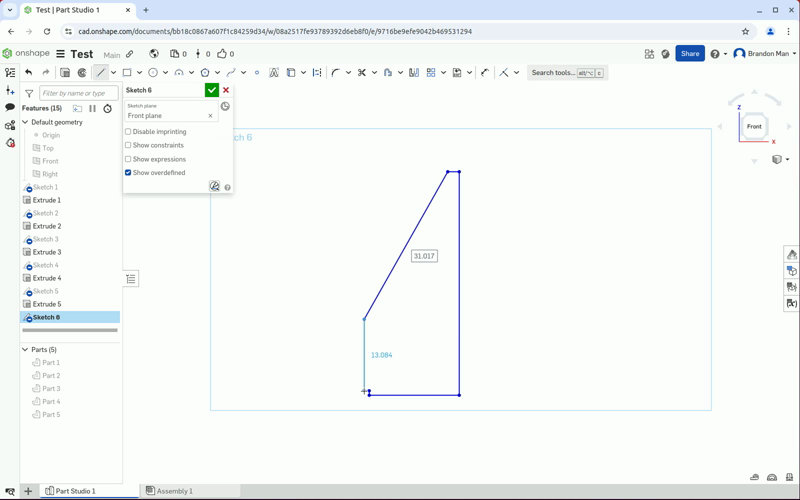
key_up(shift)
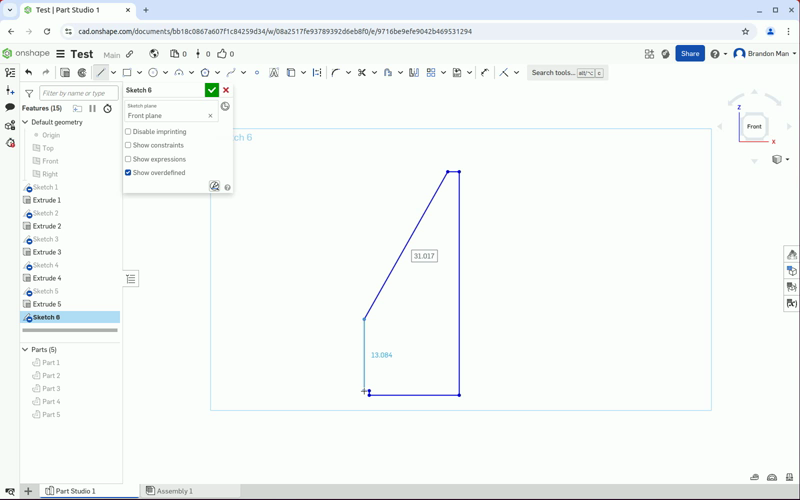
click(364, 390)
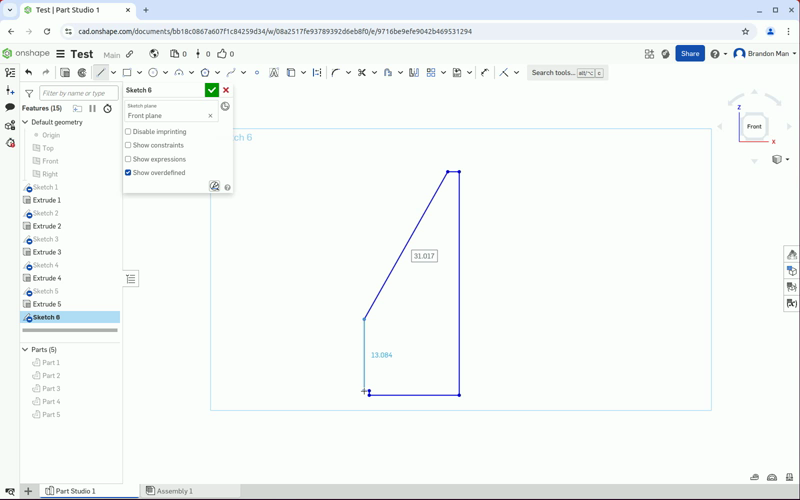
key(esc)
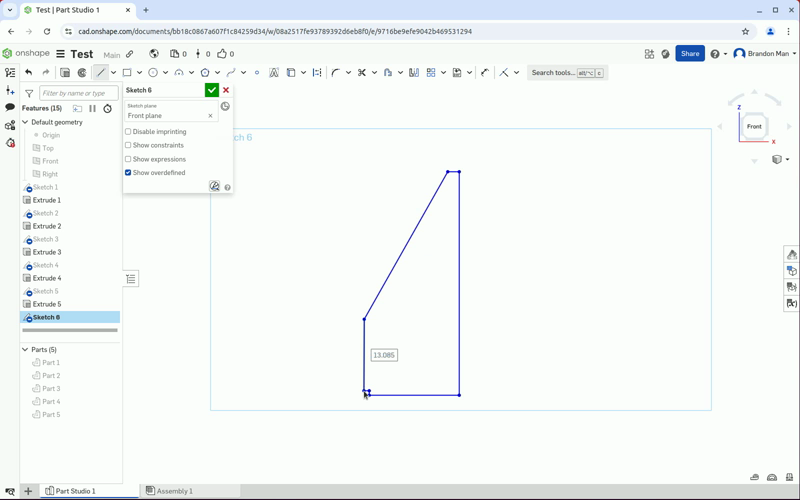
mouse_move(428, 345)
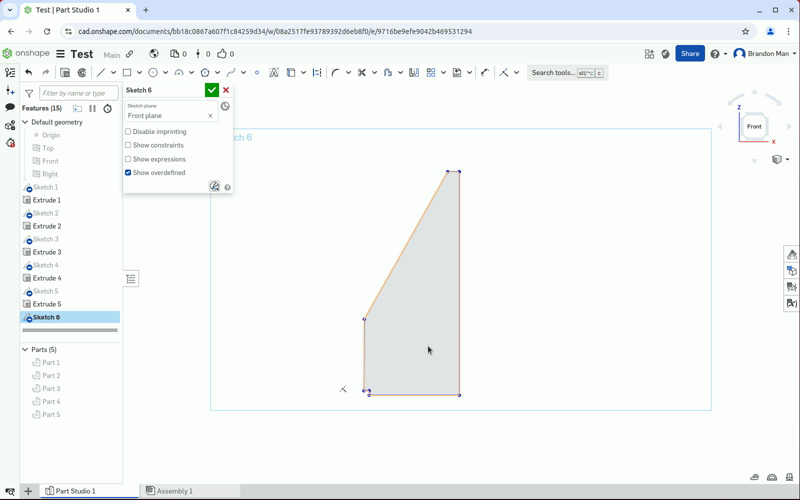
click(428, 345)
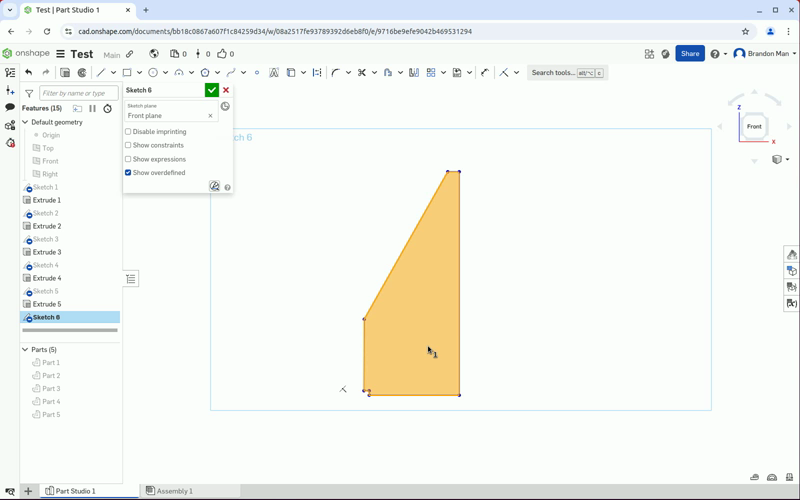
mouse_move(73, 352)
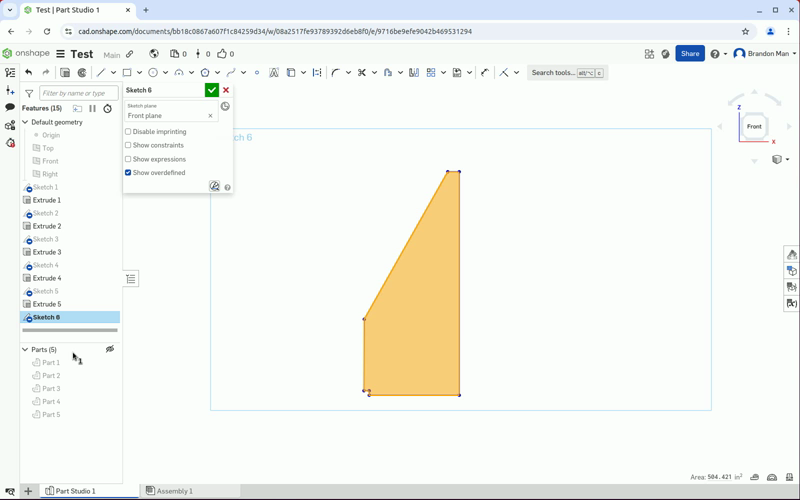
key(shift+y)
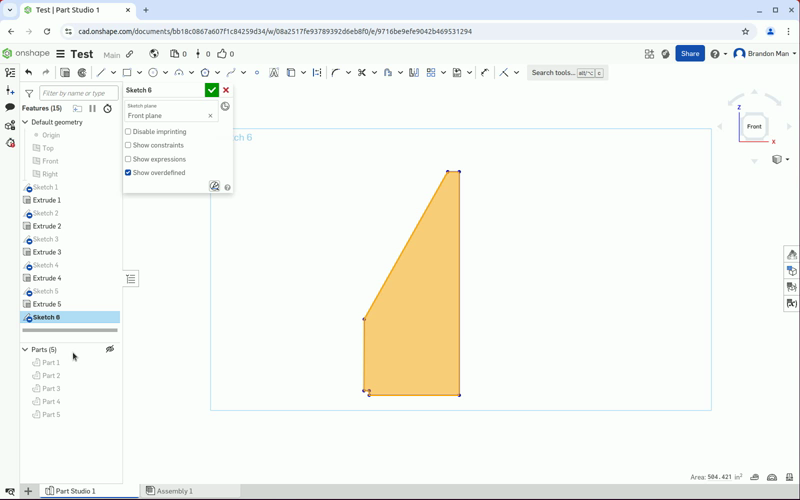
key(shift+e)
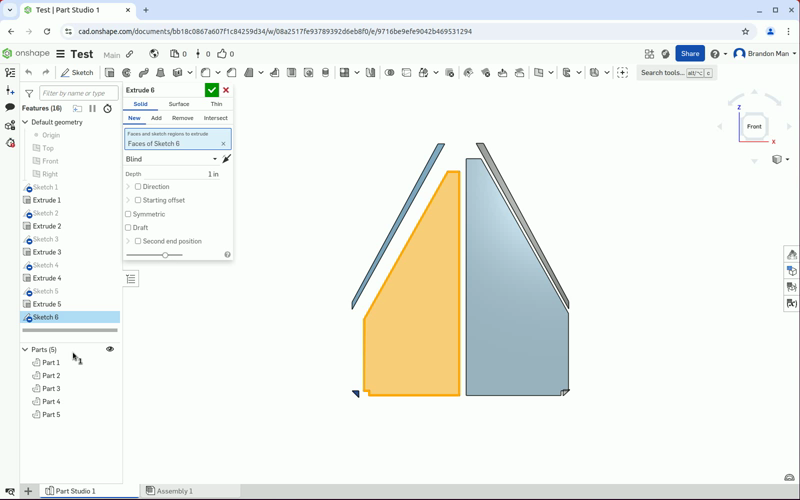
mouse_move(143, 106)
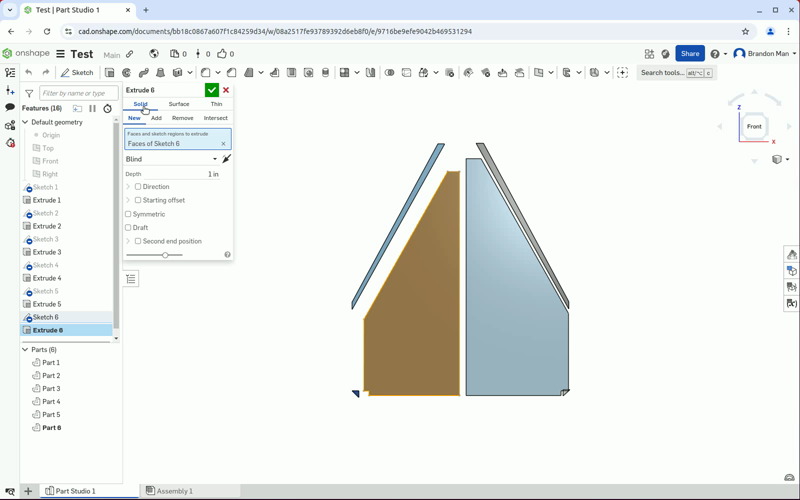
click(143, 106)
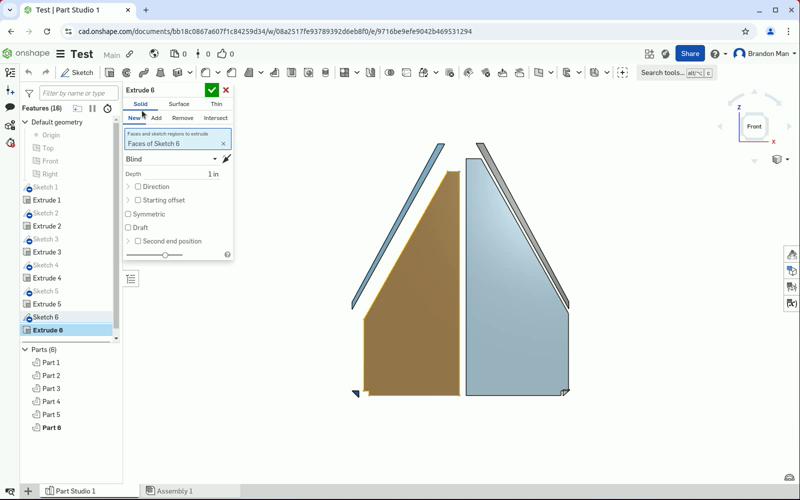
mouse_move(137, 120)
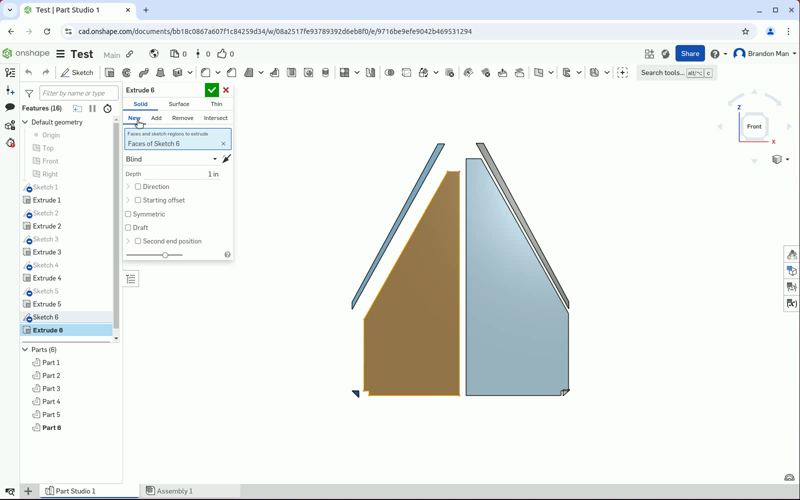
click(137, 120)
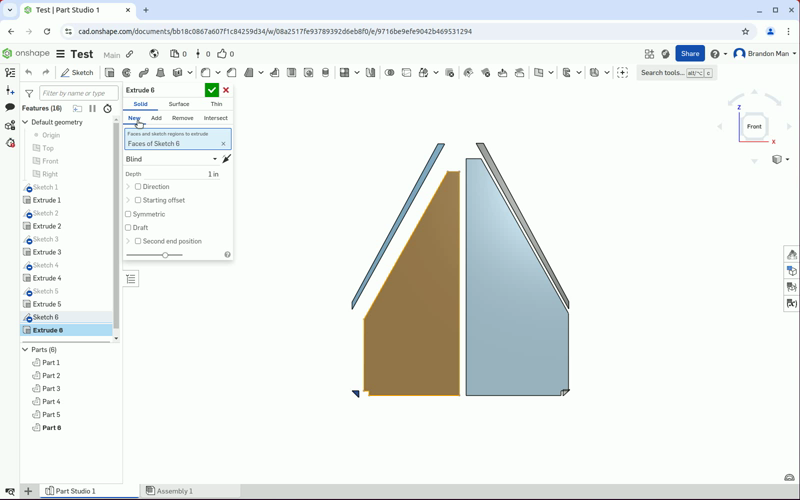
key(tab, 4)
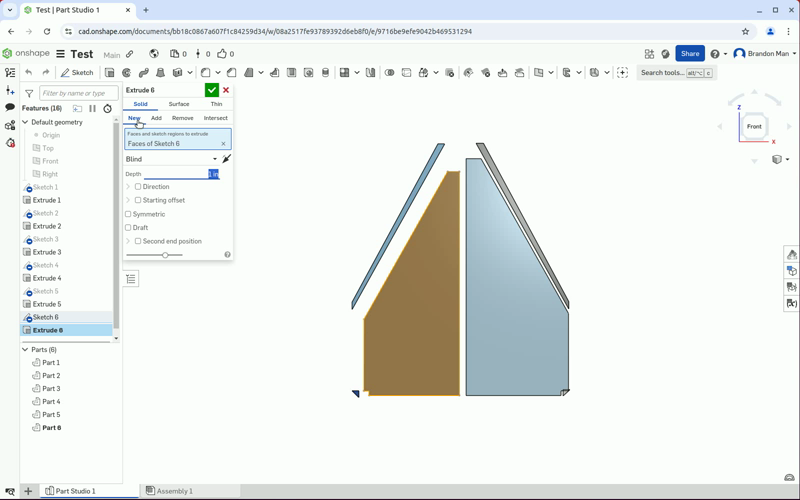
text(0.481)
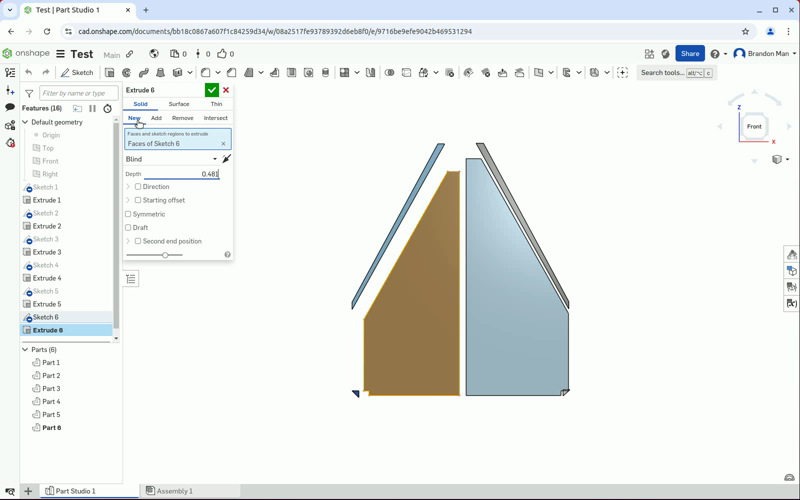
key(enter)
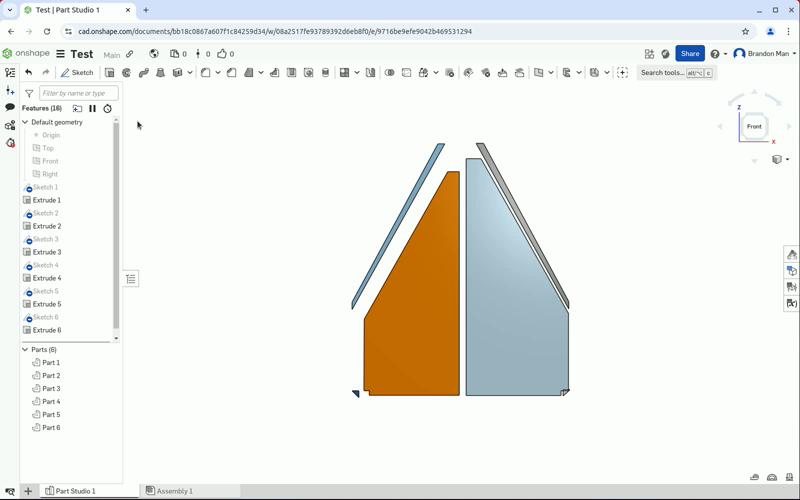
key(shift+h)
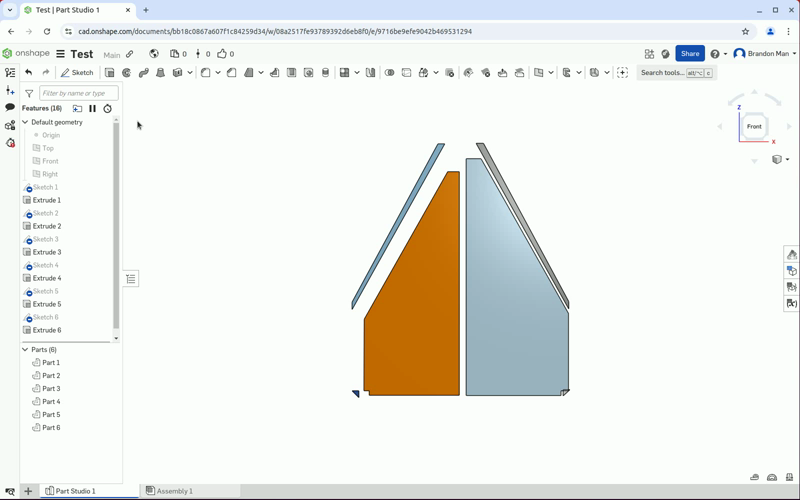
key(shift+h)
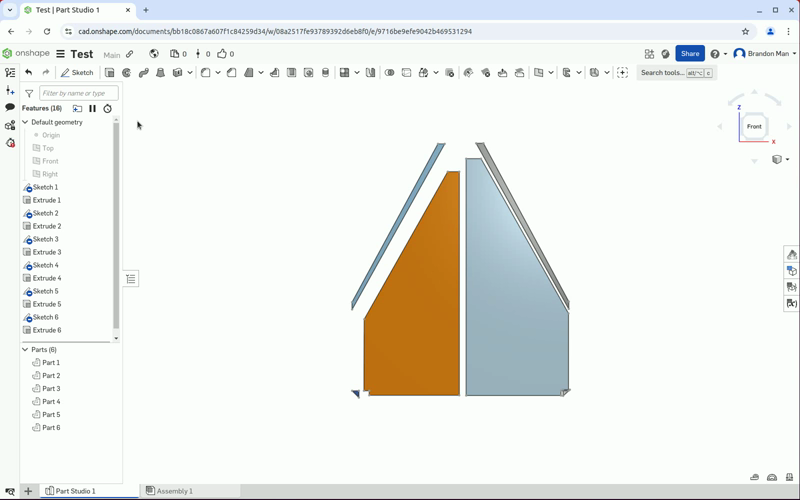
key(shift+7)
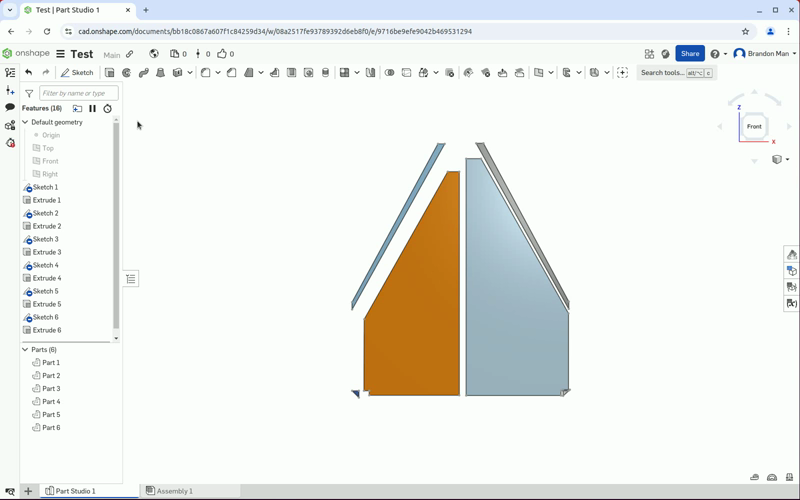
key(left, 2)
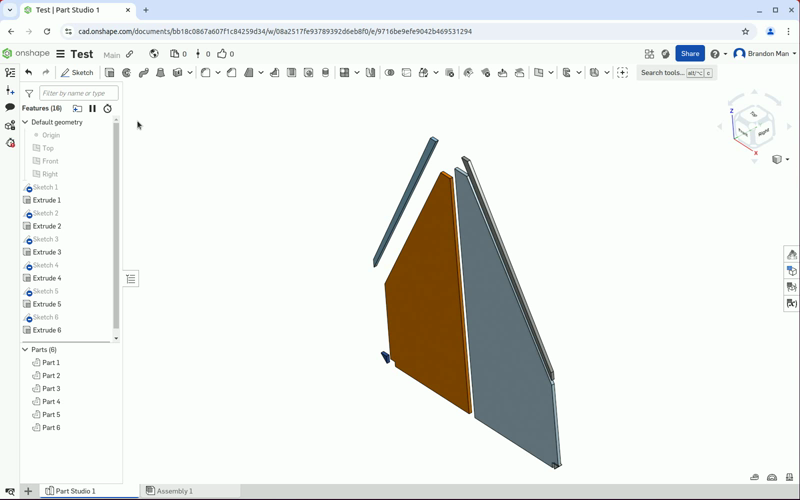
key(down, 2)
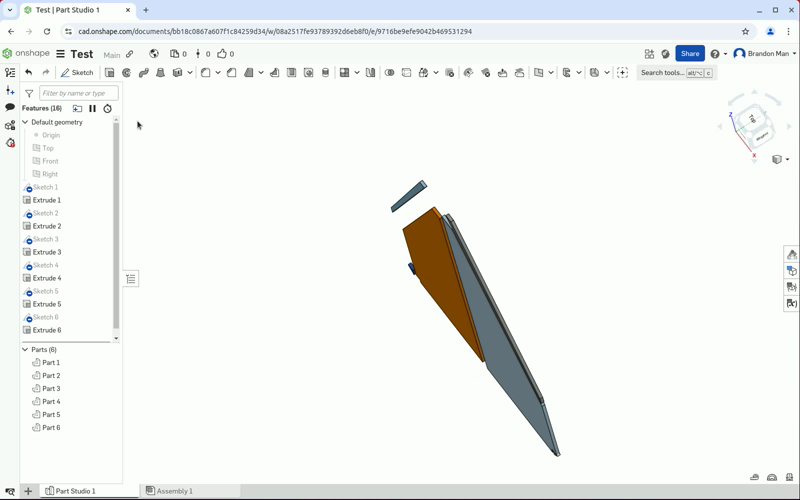
key(up, 2)
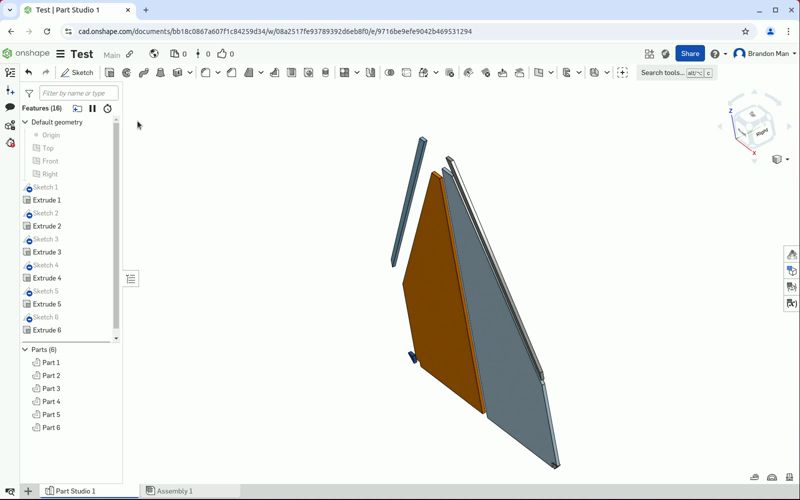
key(right, 2)
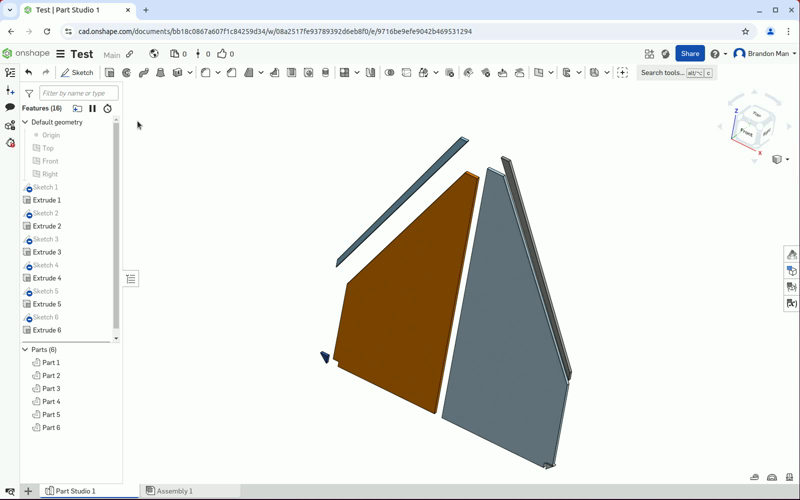
mouse_move(69, 189)
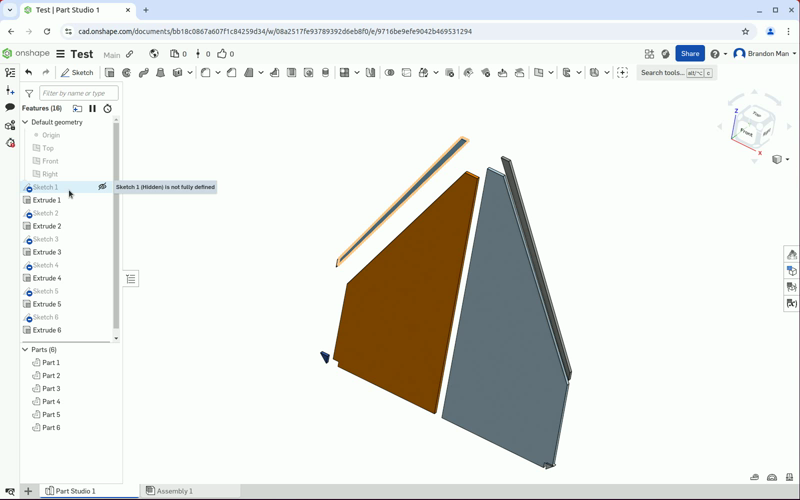
click(69, 189)